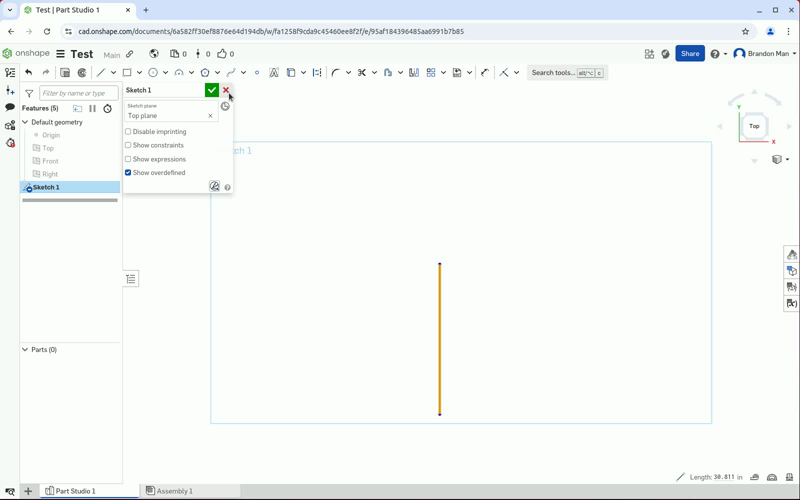
key(shift+h)
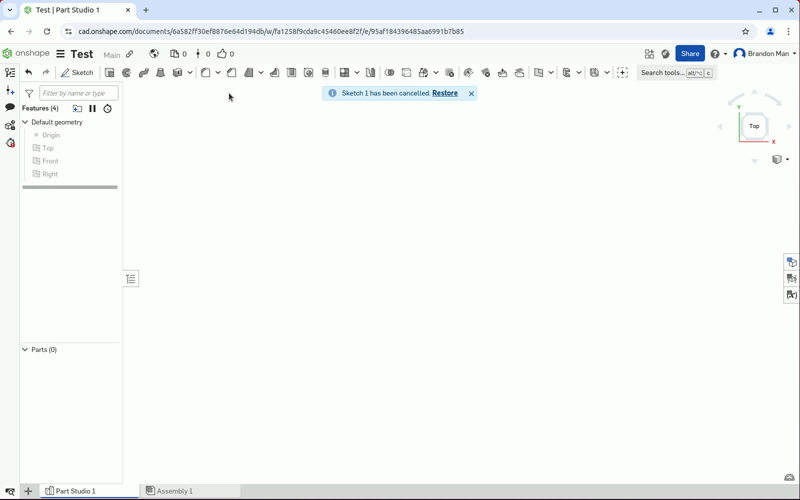
mouse_move(73, 352)
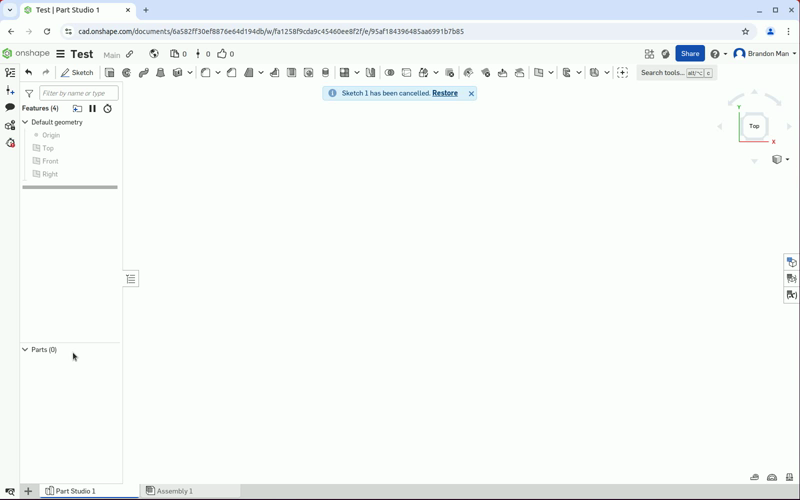
key(y)
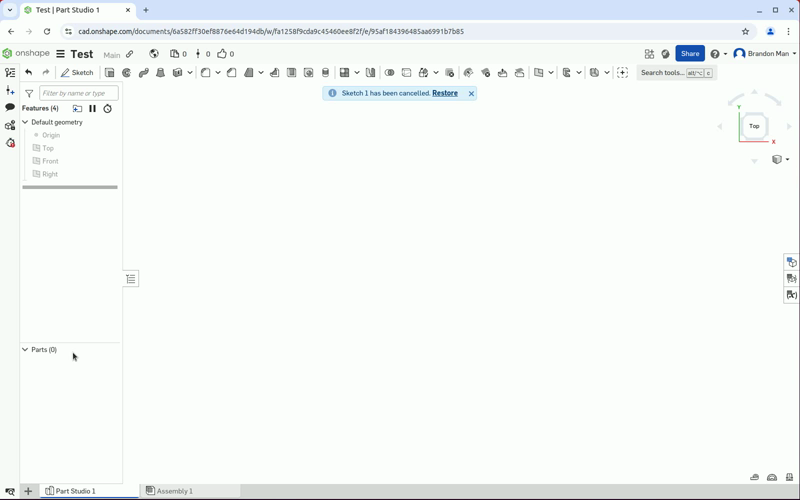
key(shift+p)
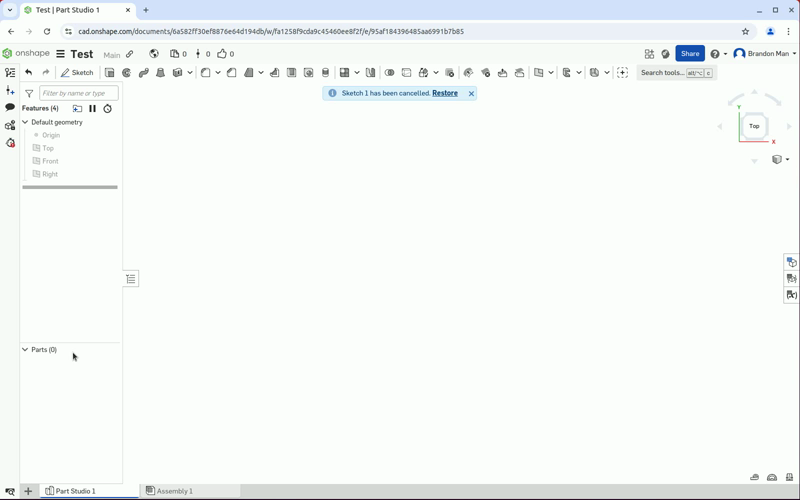
key(space)
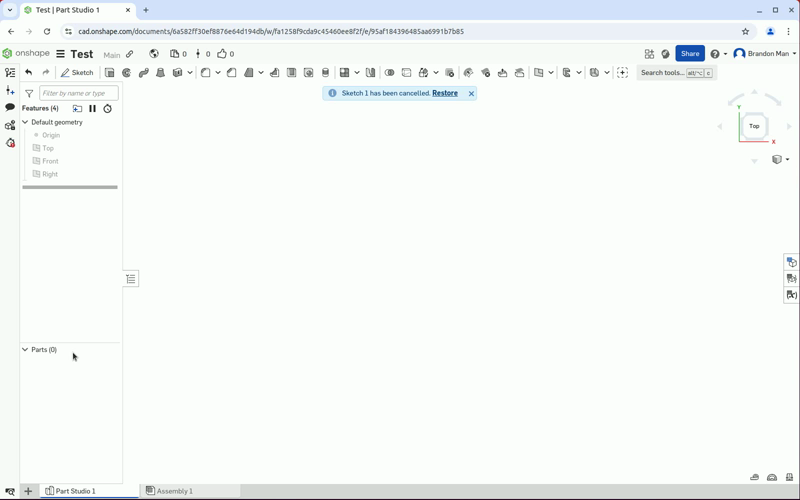
key_down(shift)
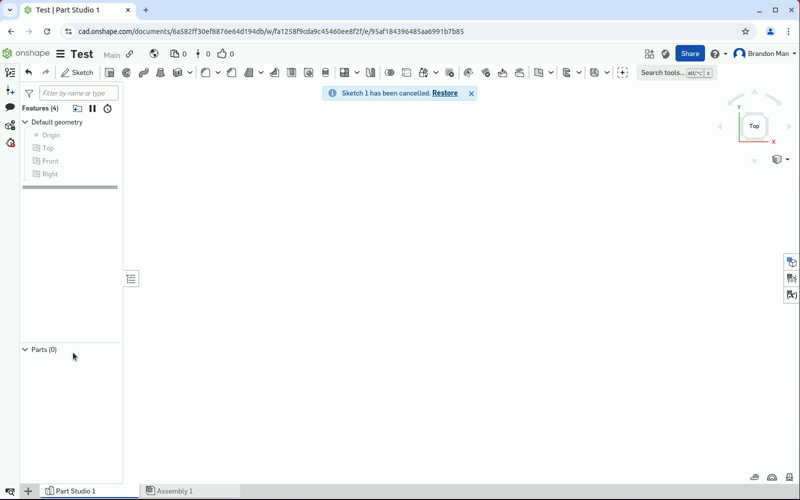
key(up)
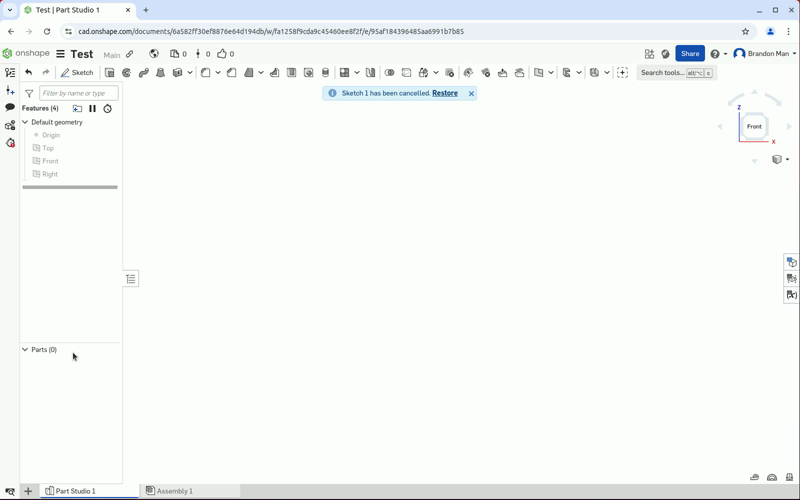
key_up(shift)
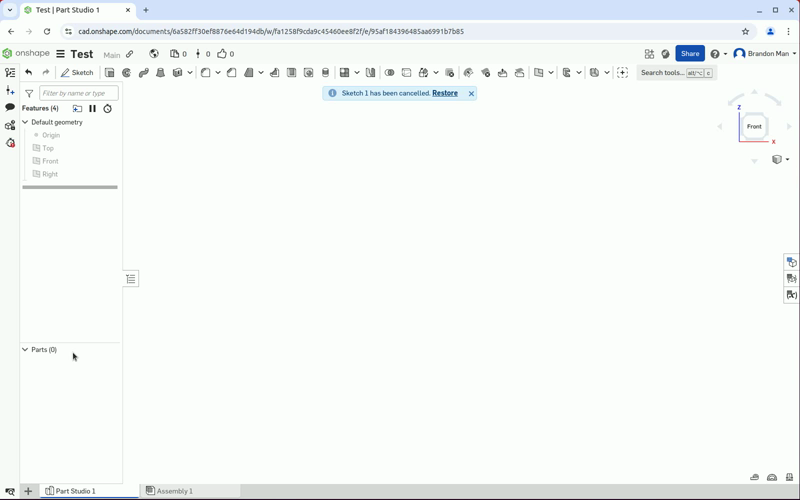
mouse_move(73, 352)
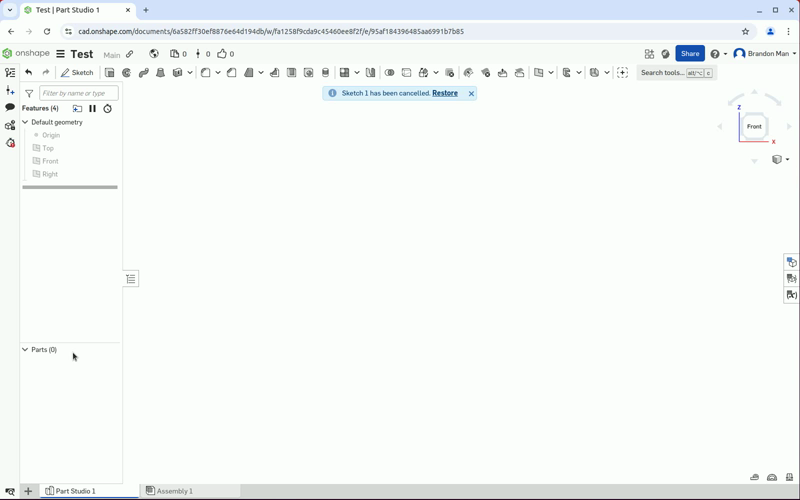
key(shift+y)
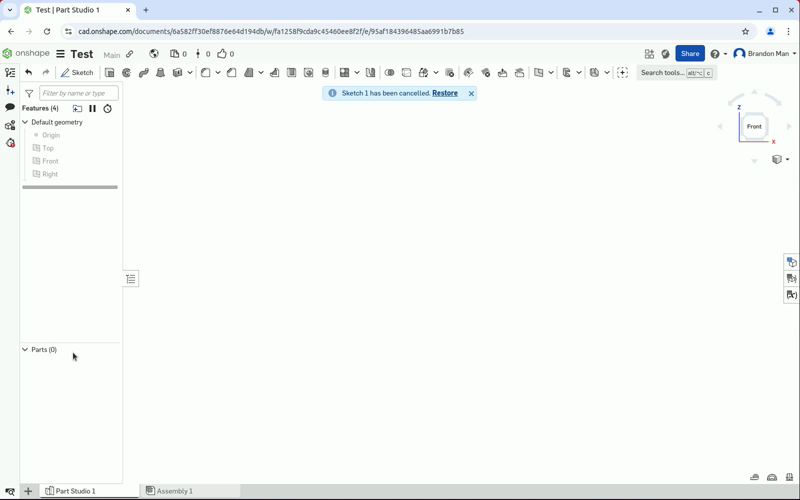
key(shift+s)
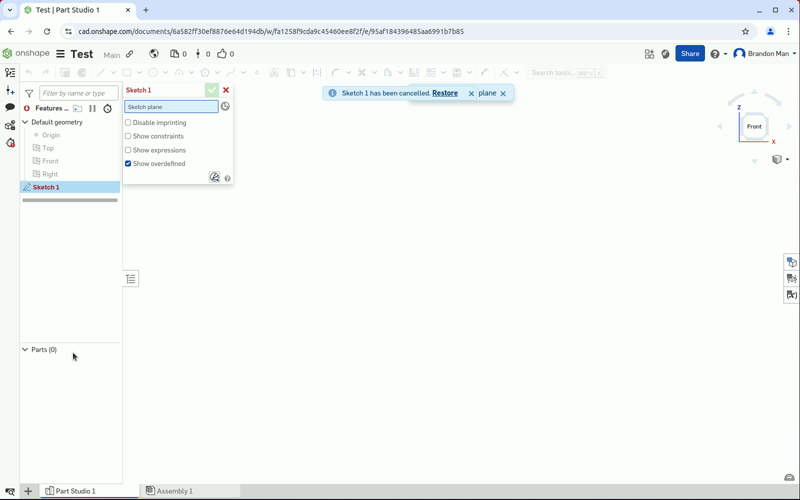
mouse_move(73, 163)
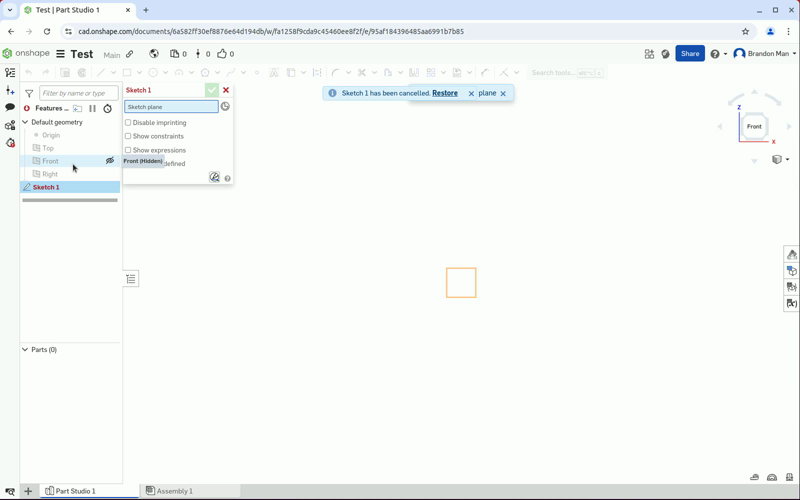
click(73, 163)
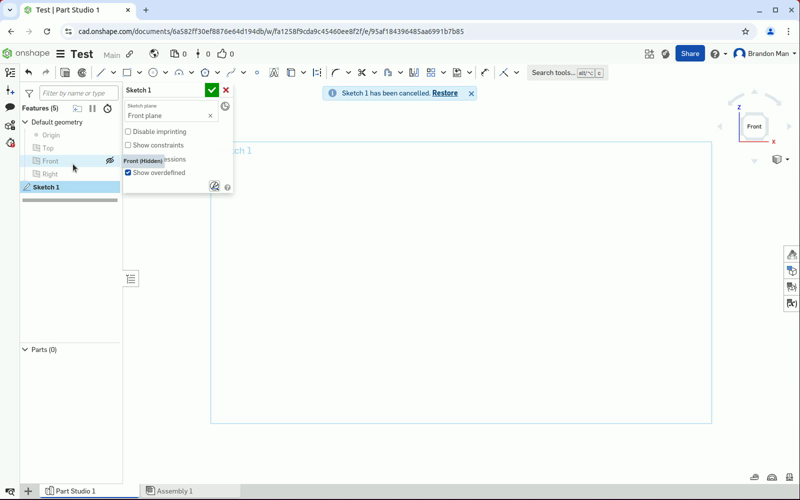
mouse_move(73, 352)
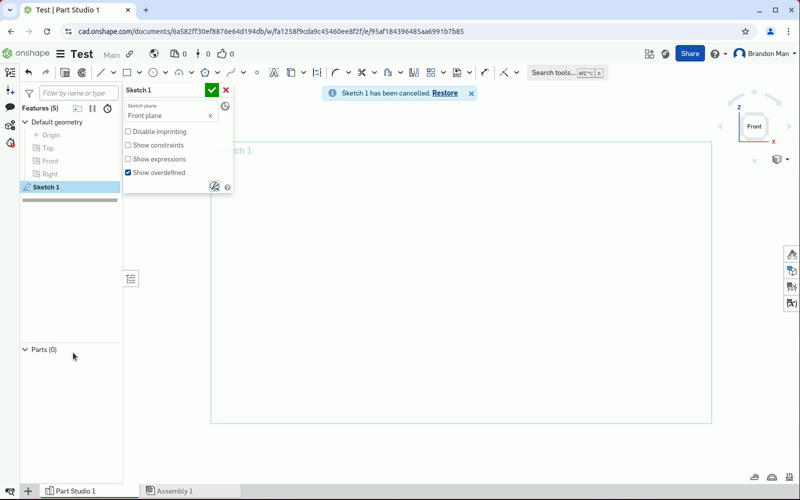
key(y)
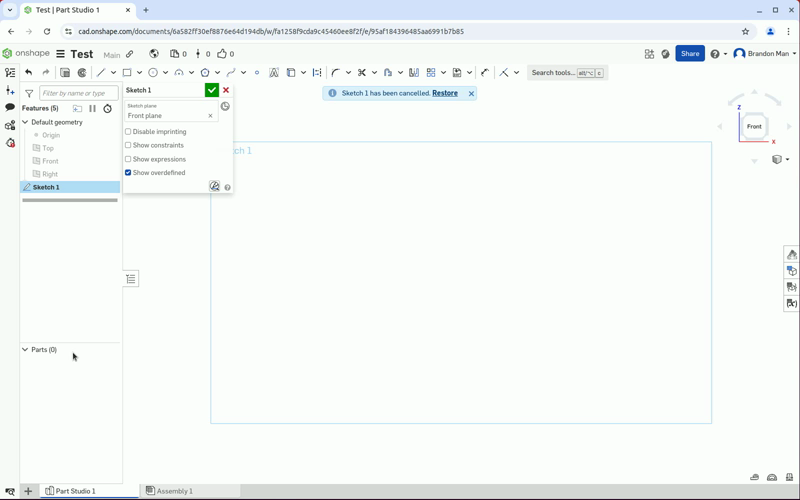
key(l)
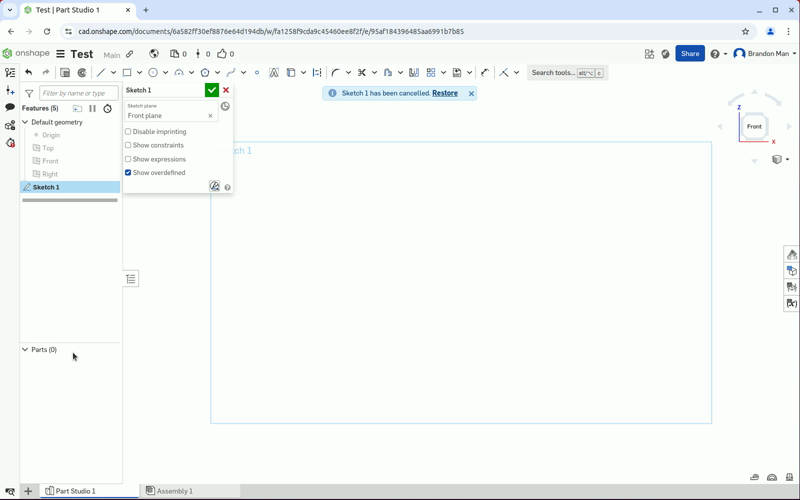
key_down(shift)
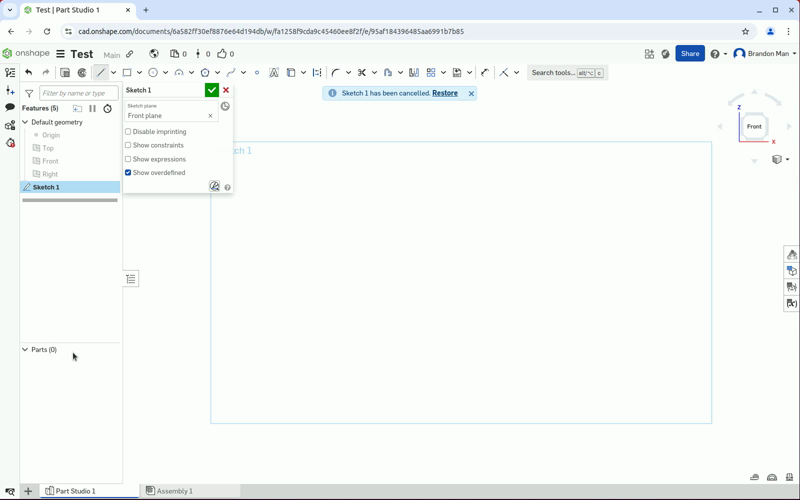
mouse_move(454, 327)
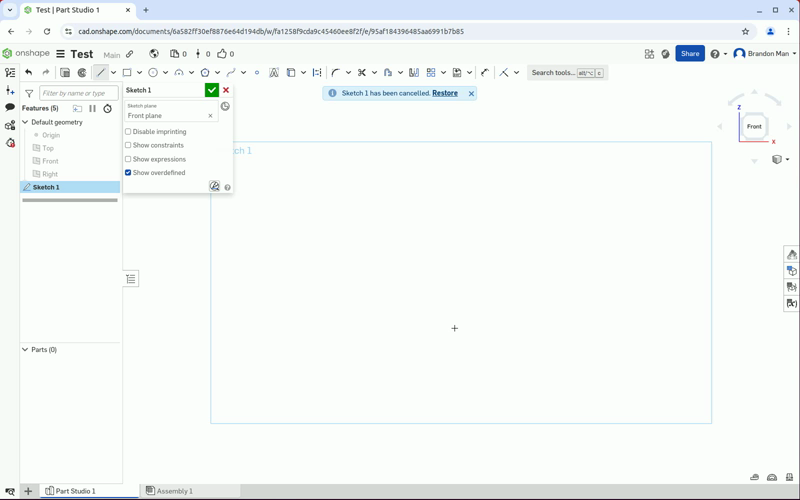
click(454, 327)
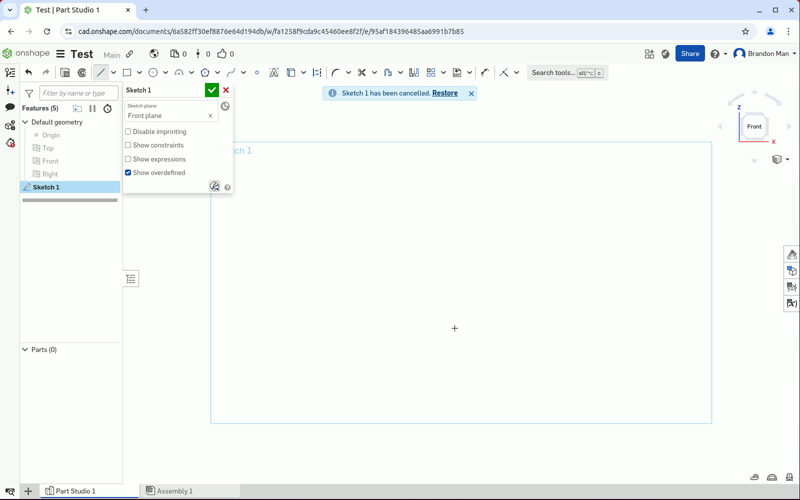
key_up(shift)
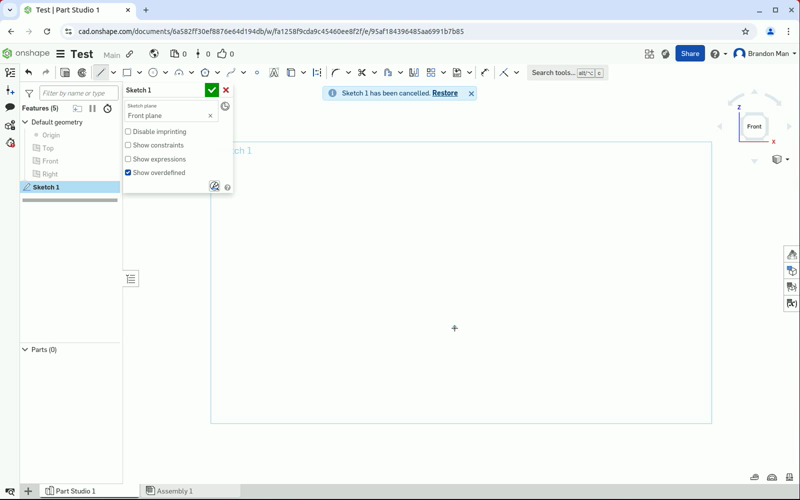
key_down(shift)
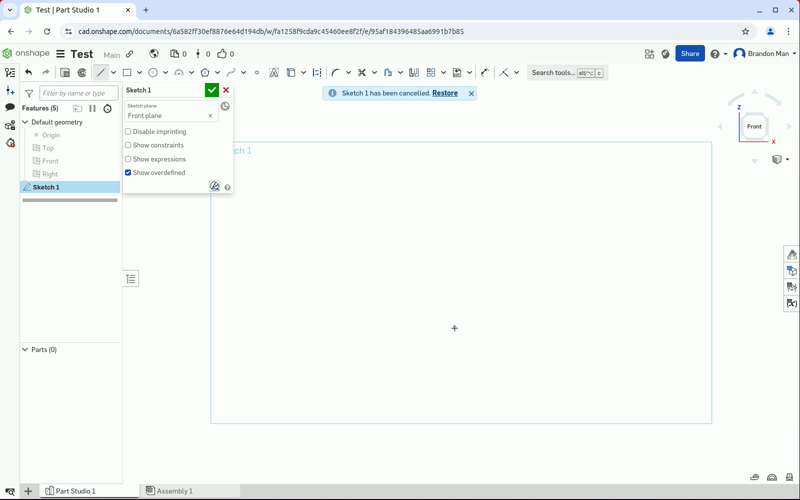
mouse_move(484, 327)
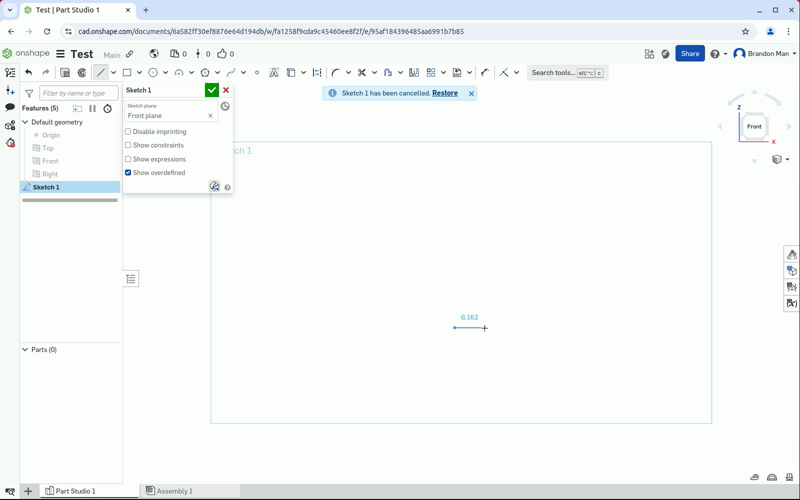
mouse_move(457, 327)
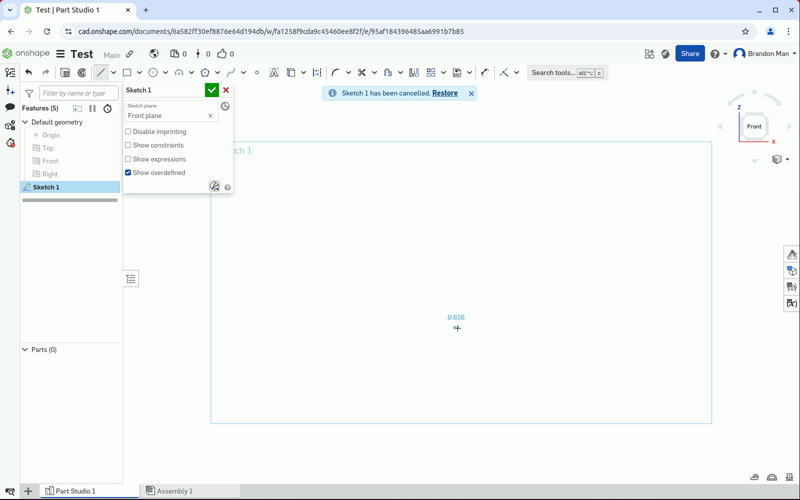
scroll(6)
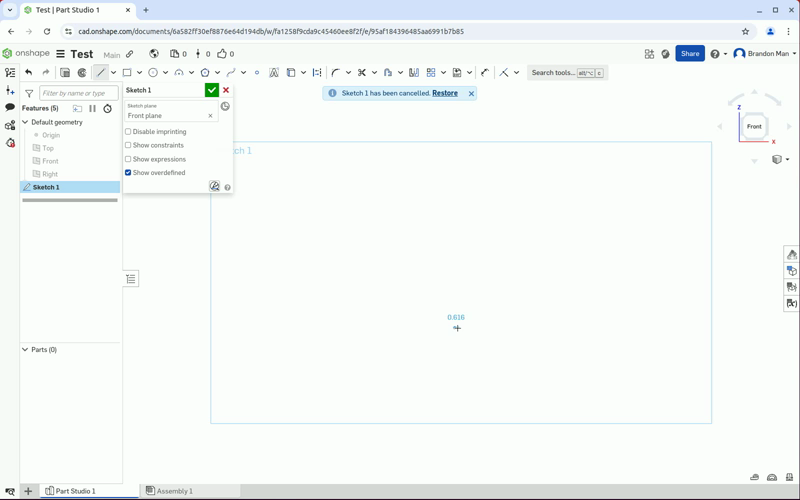
scroll(6)
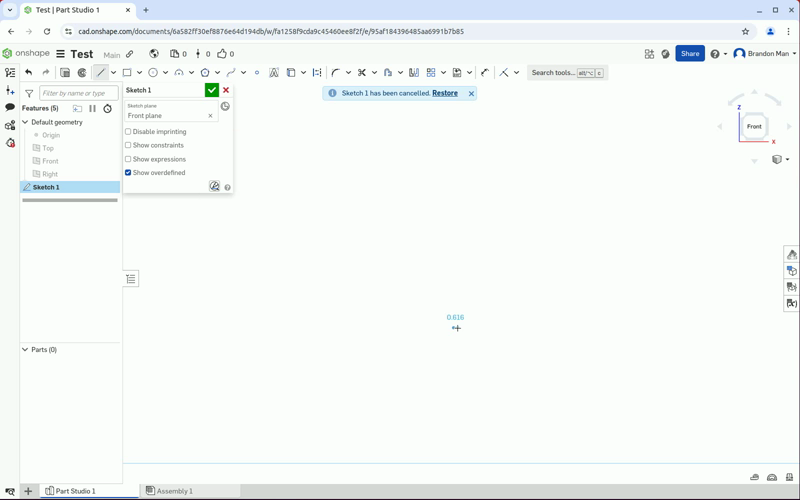
scroll(6)
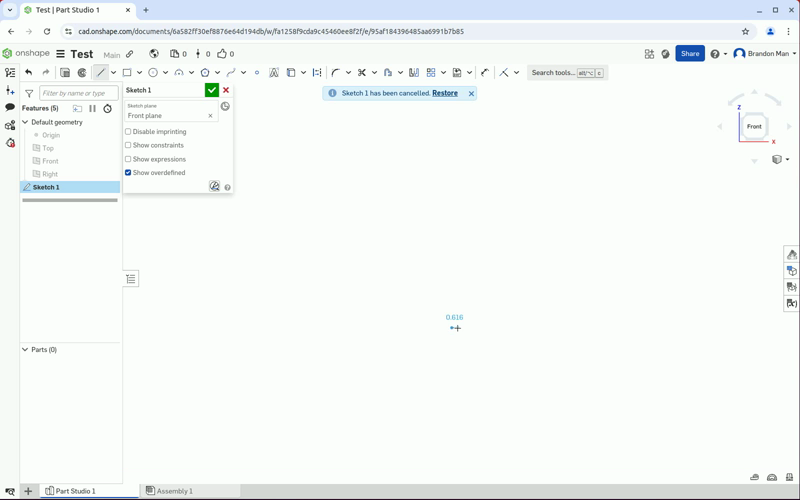
scroll(6)
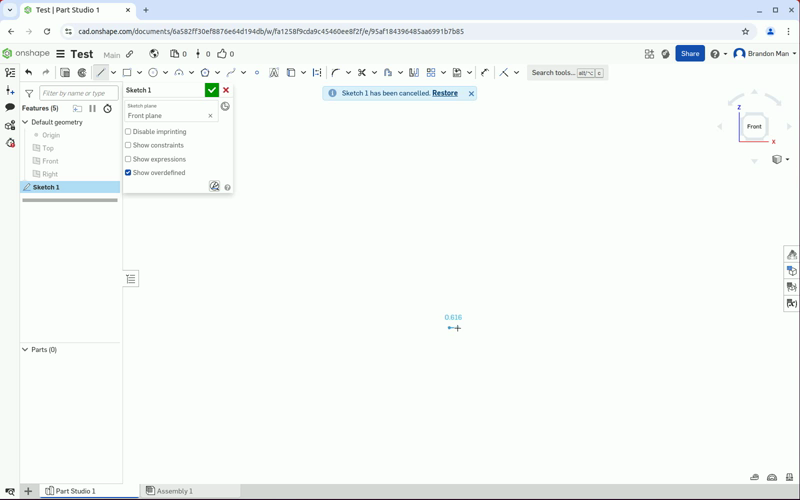
scroll(6)
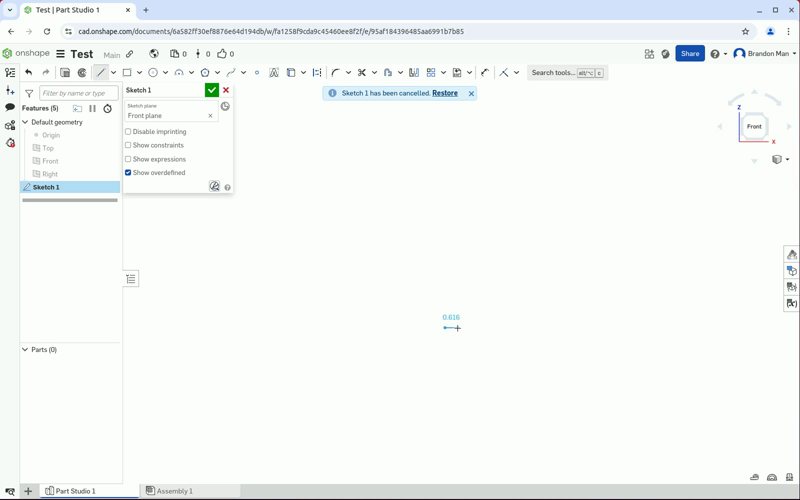
scroll(6)
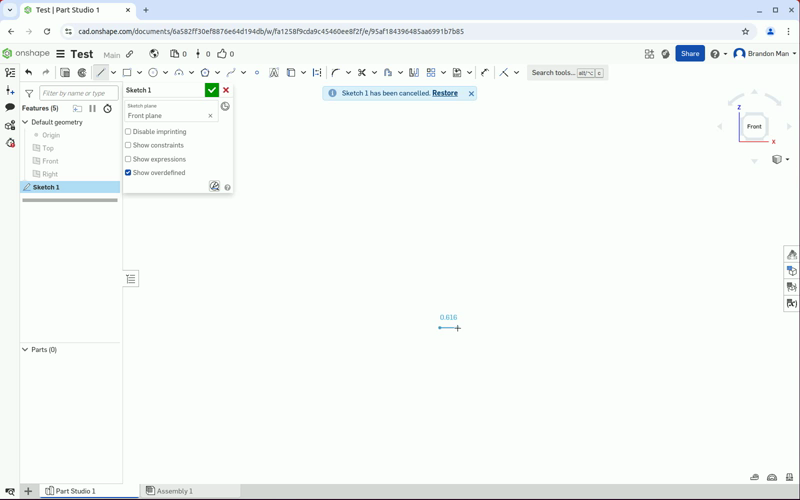
scroll(6)
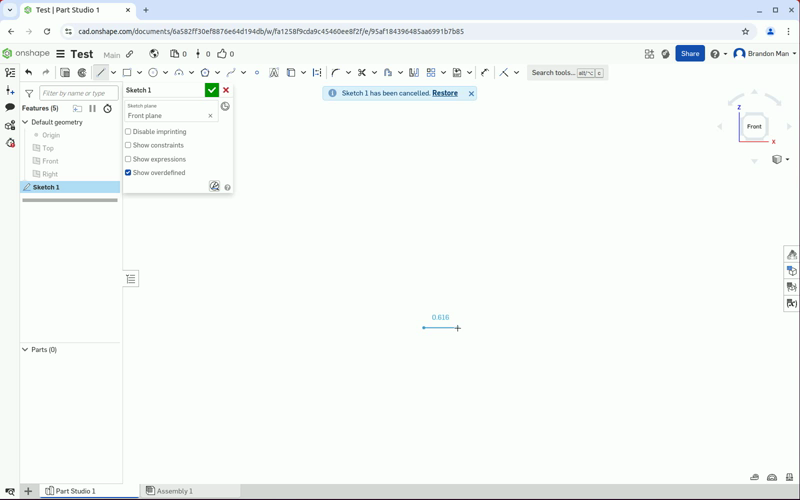
click(457, 327)
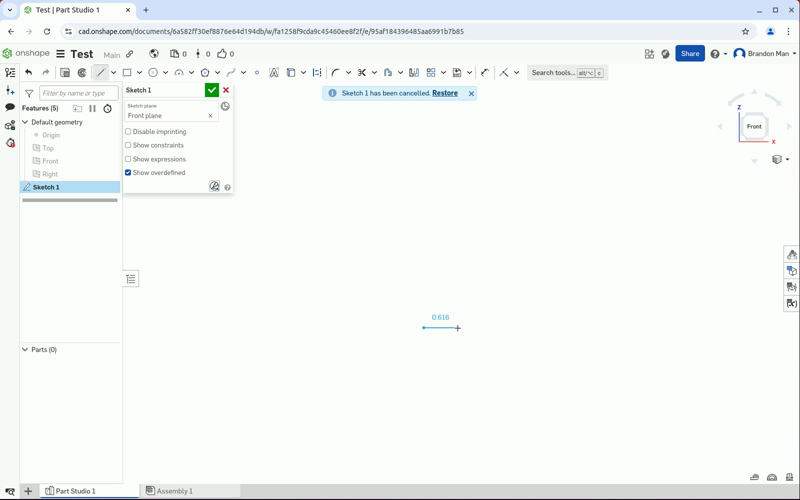
scroll(-6)
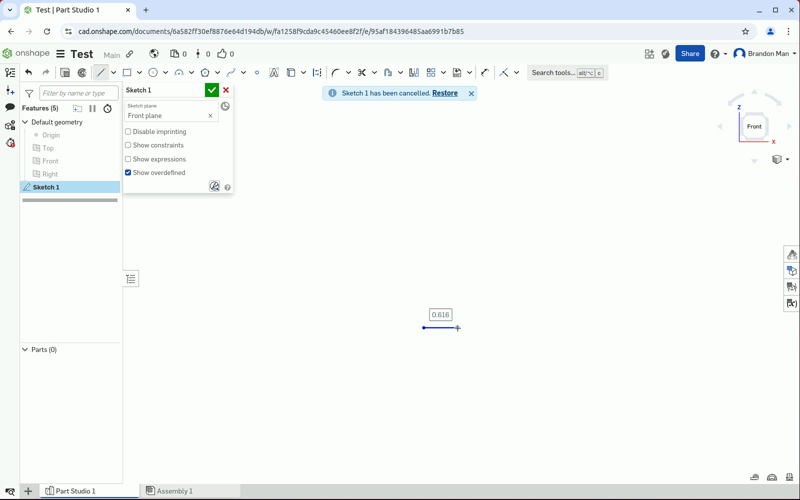
scroll(-6)
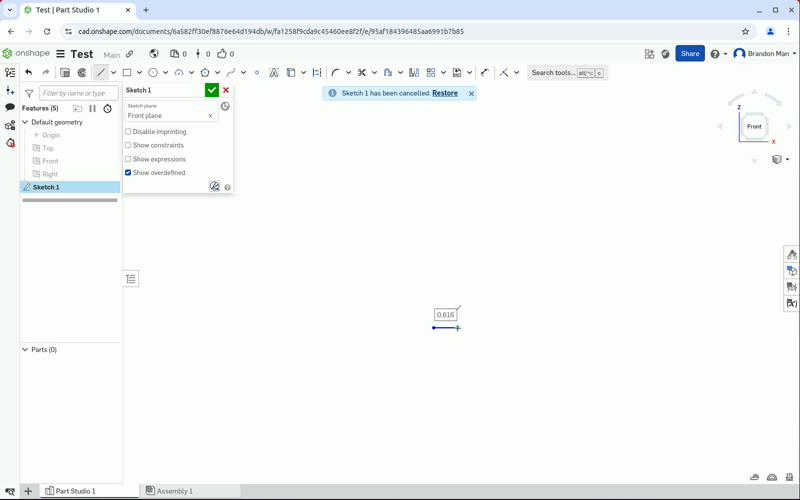
scroll(-6)
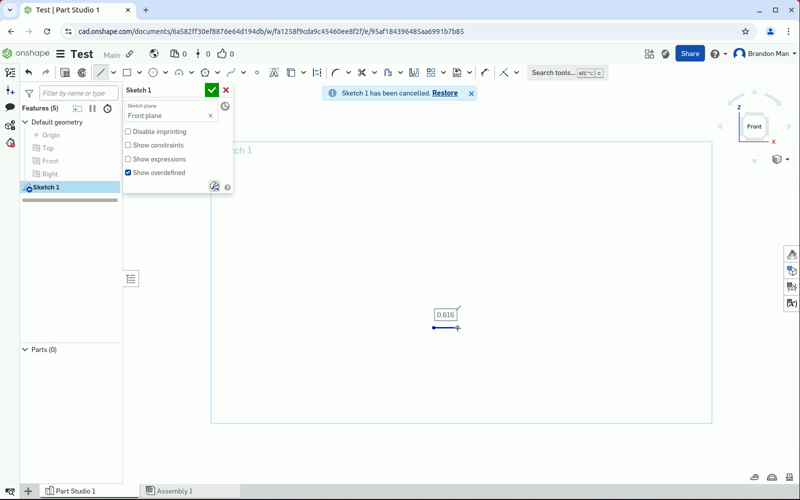
scroll(-6)
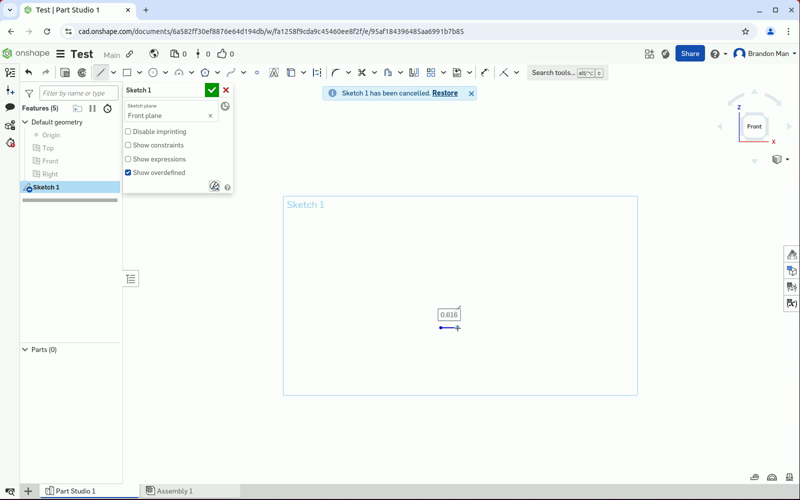
scroll(-6)
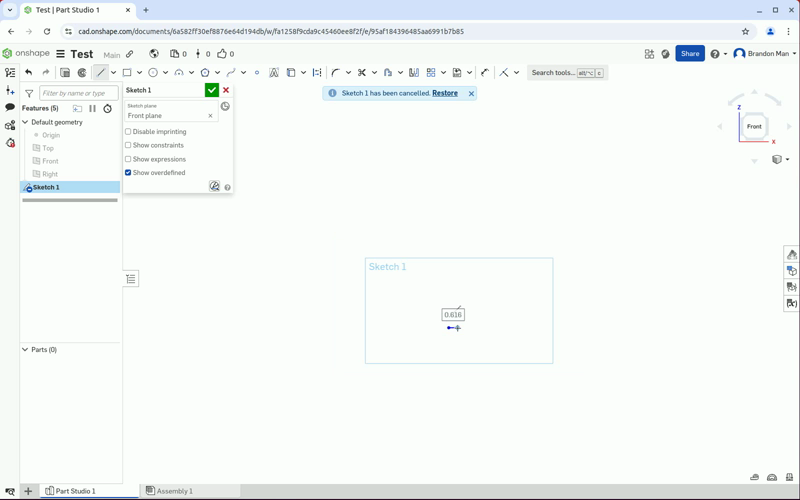
scroll(-6)
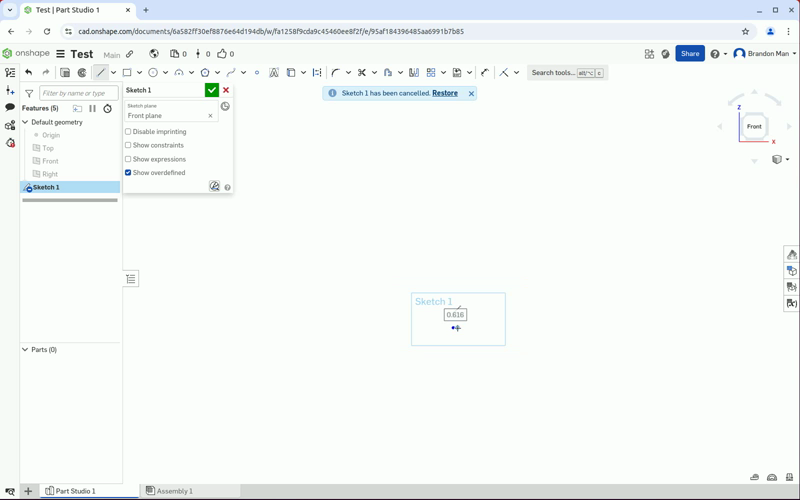
scroll(-6)
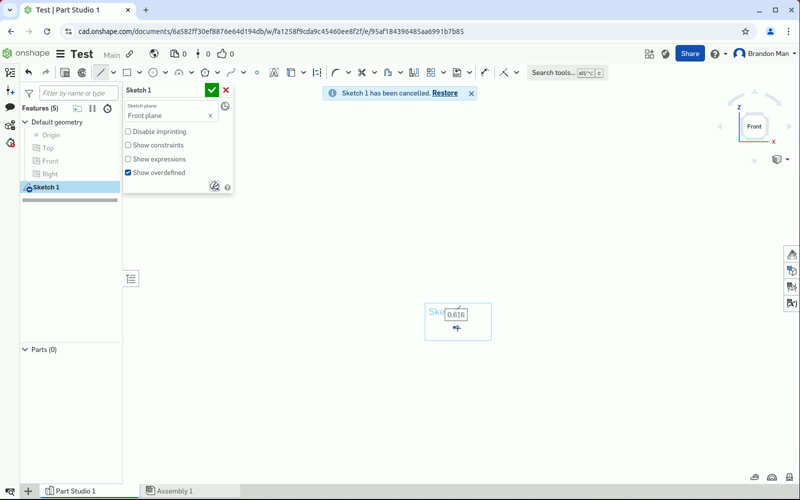
key_up(shift)
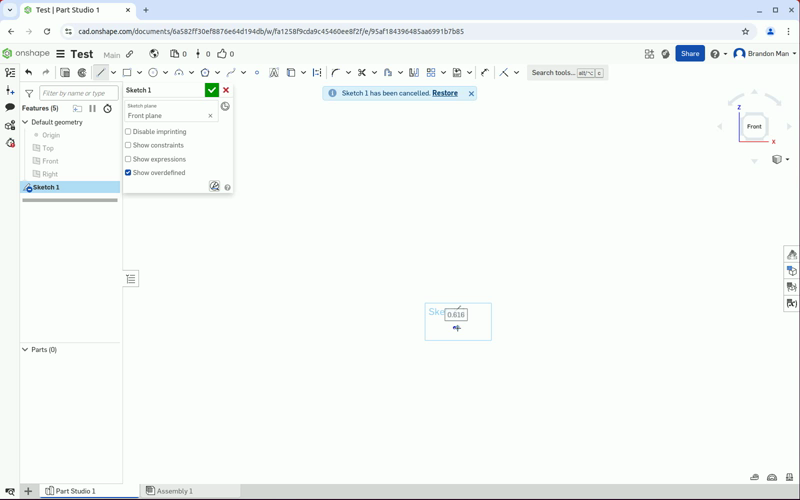
key_down(shift)
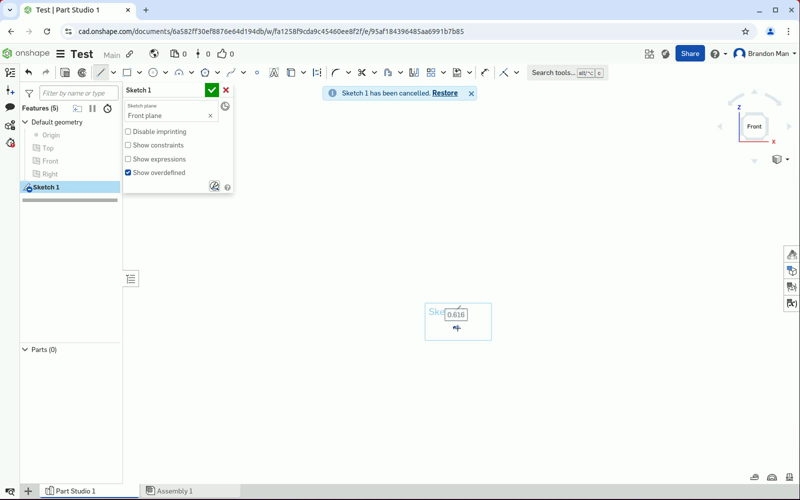
mouse_move(487, 327)
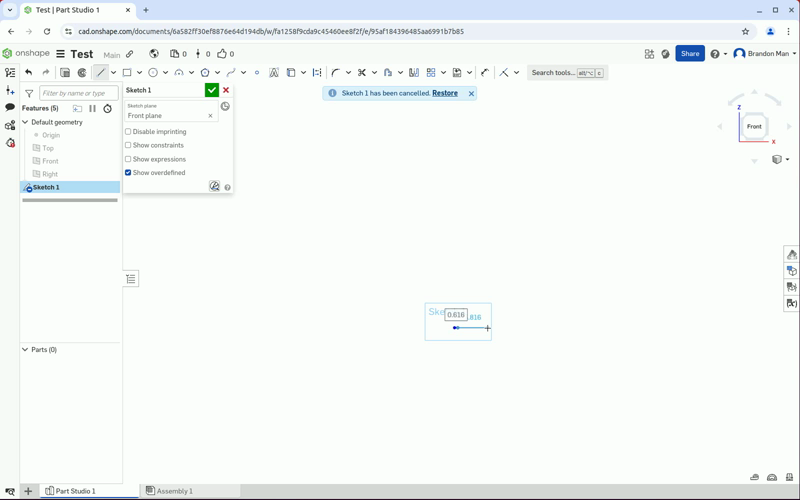
mouse_move(460, 327)
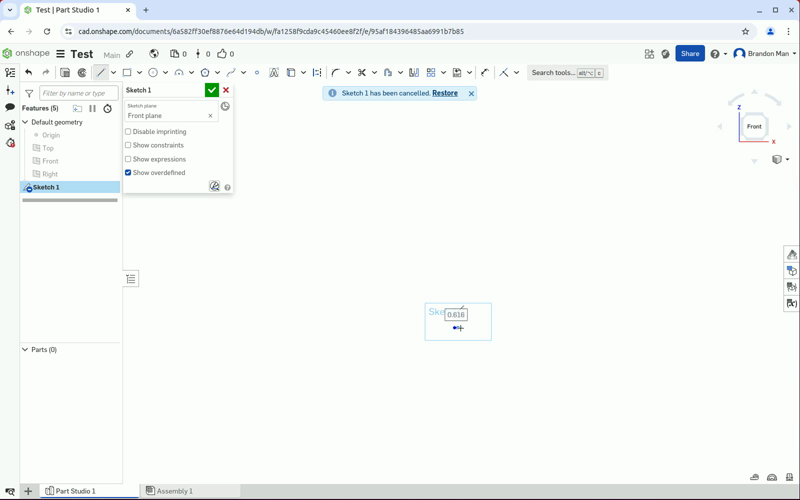
scroll(6)
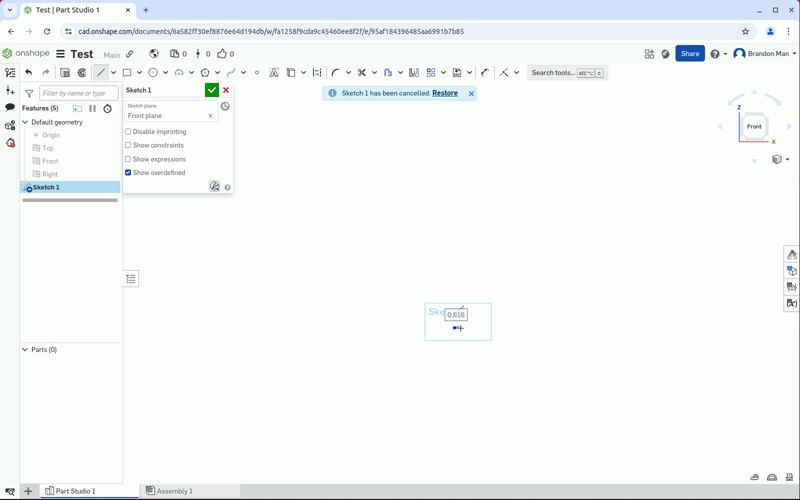
scroll(6)
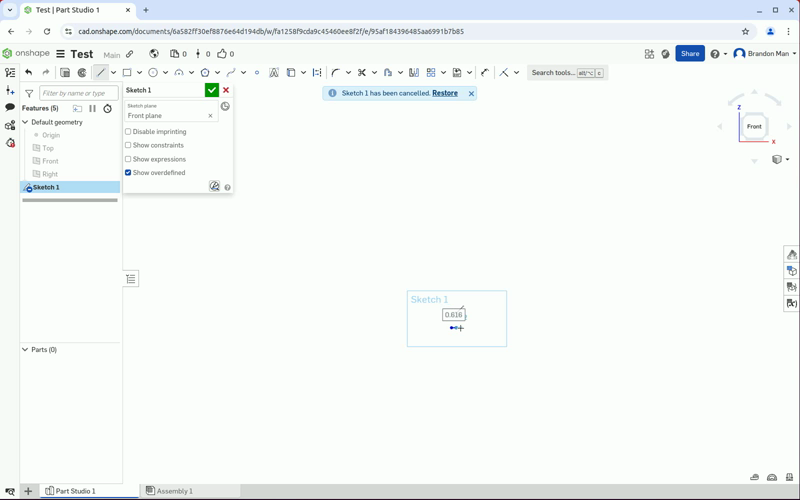
scroll(6)
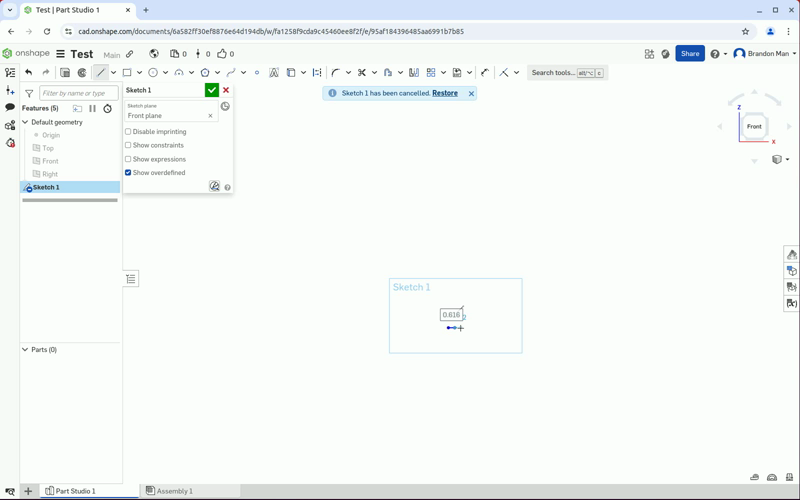
scroll(6)
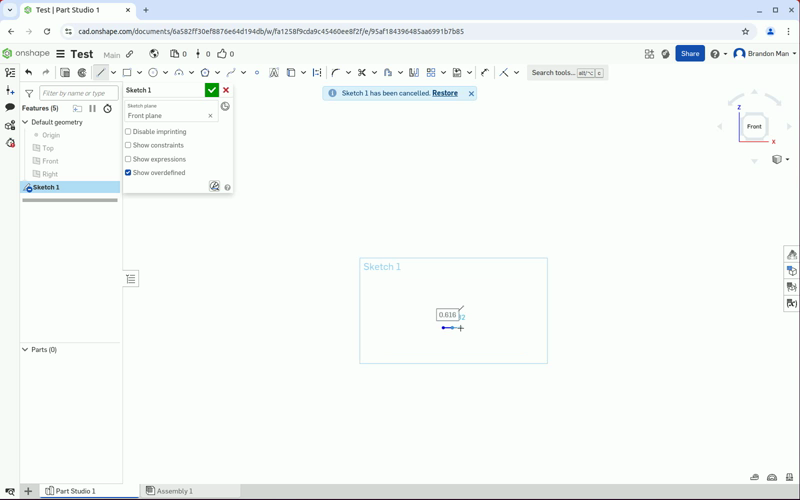
scroll(6)
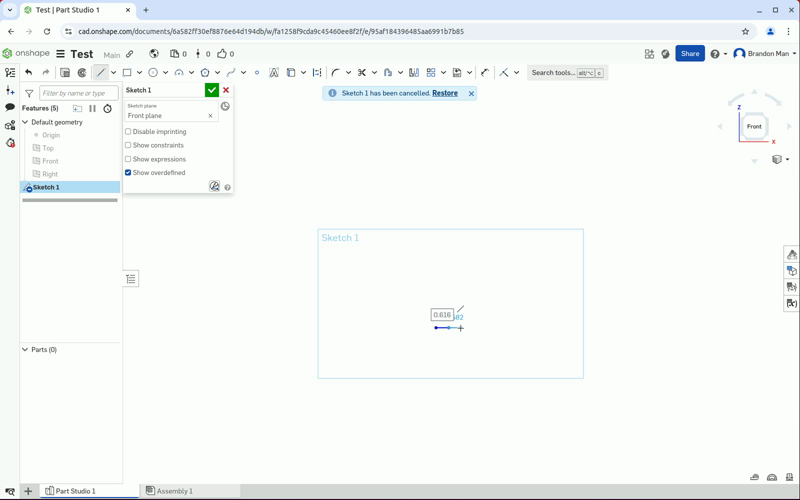
scroll(6)
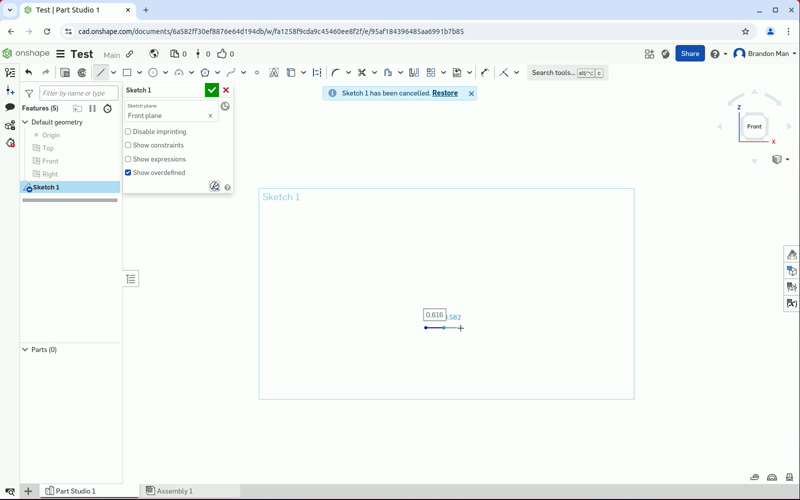
scroll(6)
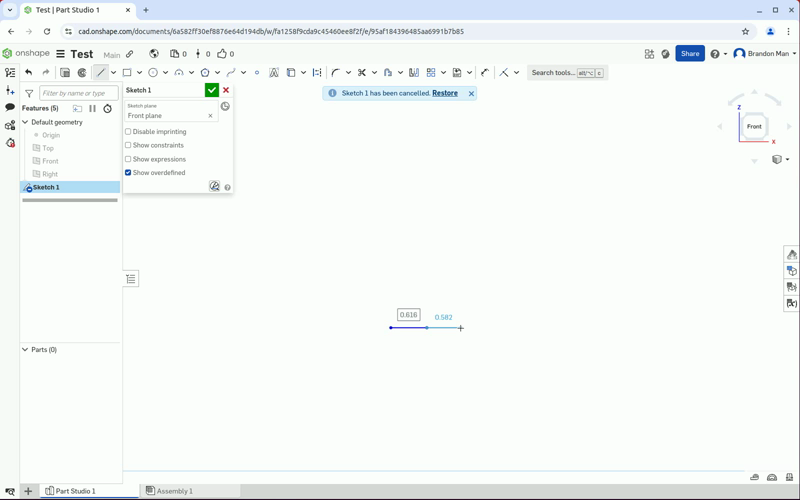
click(460, 327)
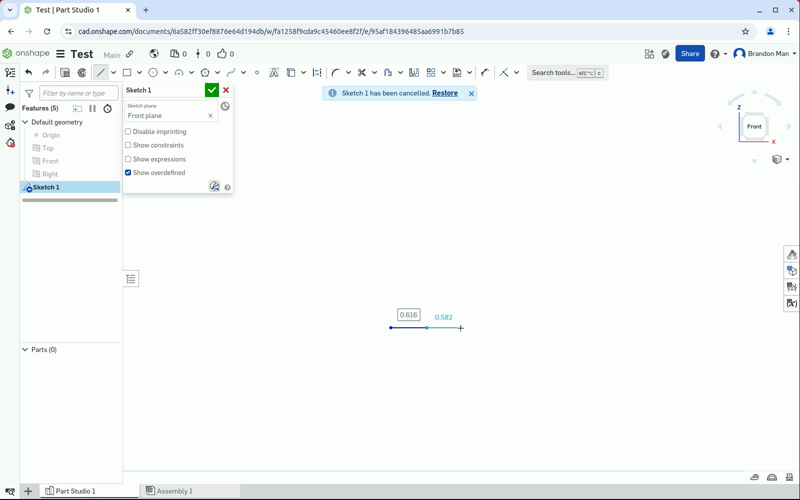
scroll(-6)
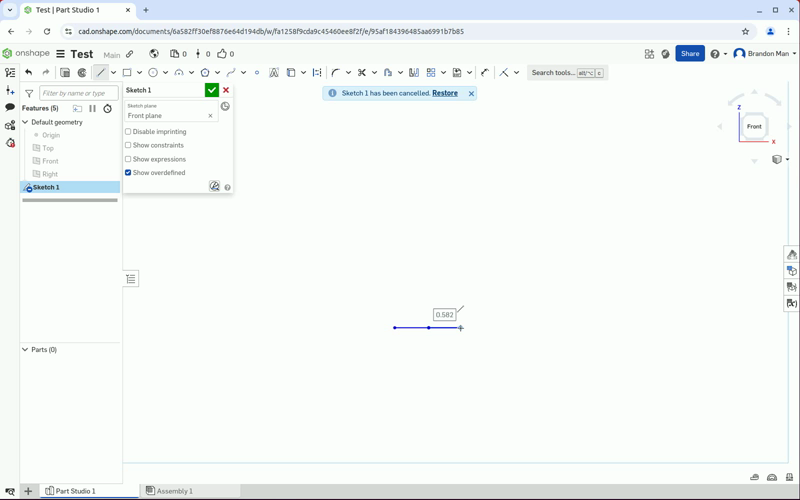
scroll(-6)
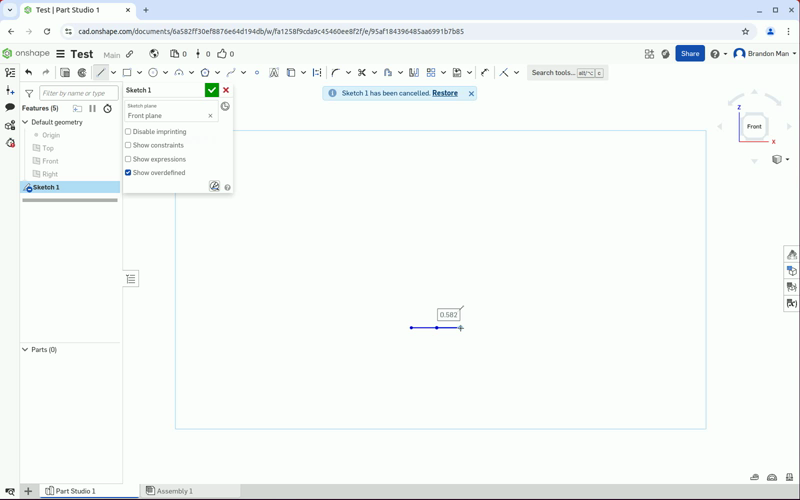
scroll(-6)
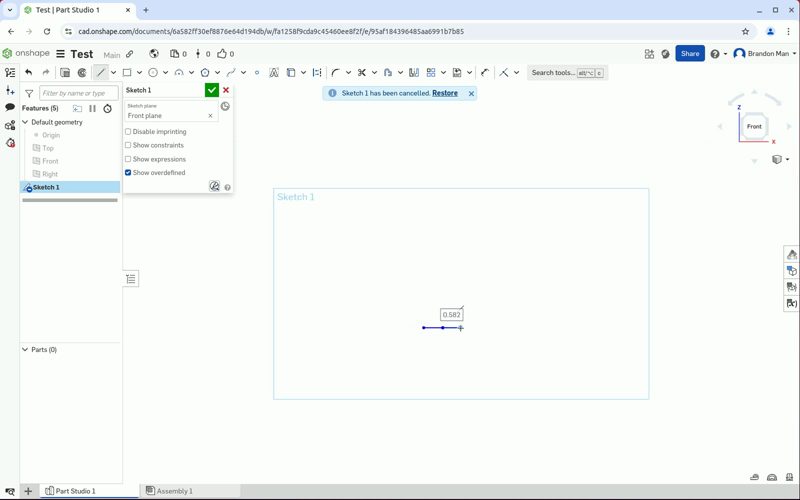
scroll(-6)
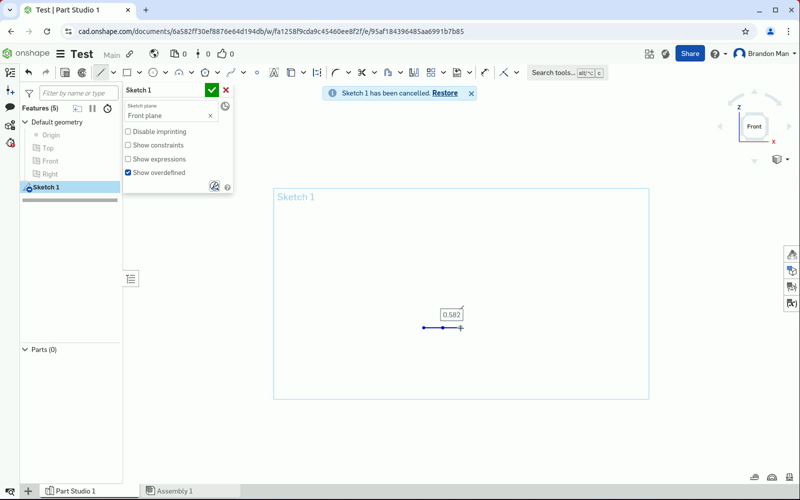
scroll(-6)
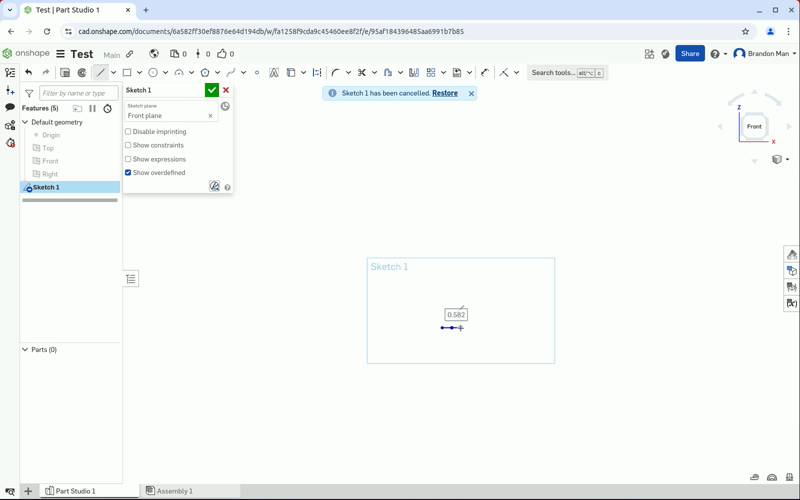
scroll(-6)
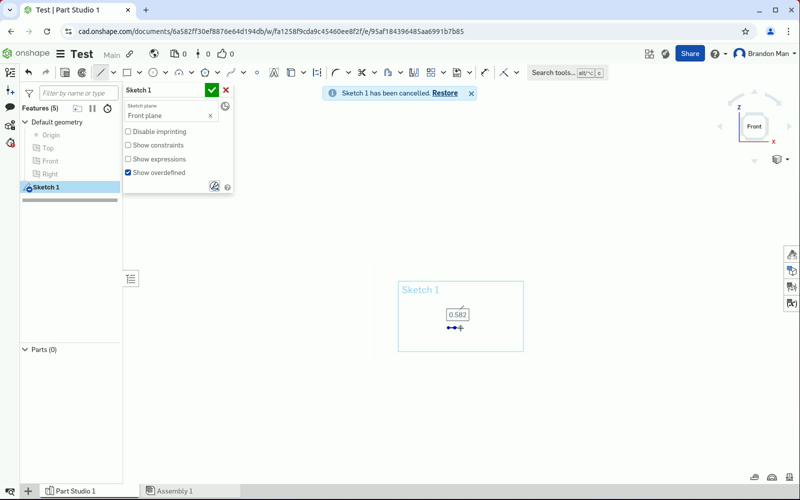
scroll(-6)
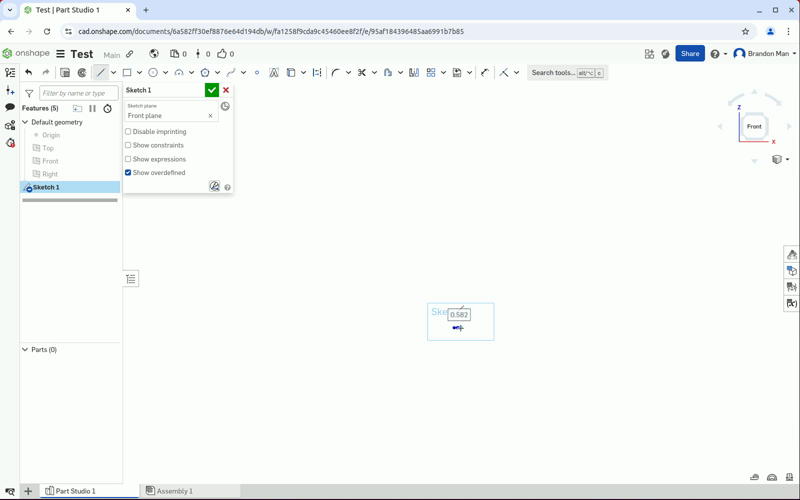
key_up(shift)
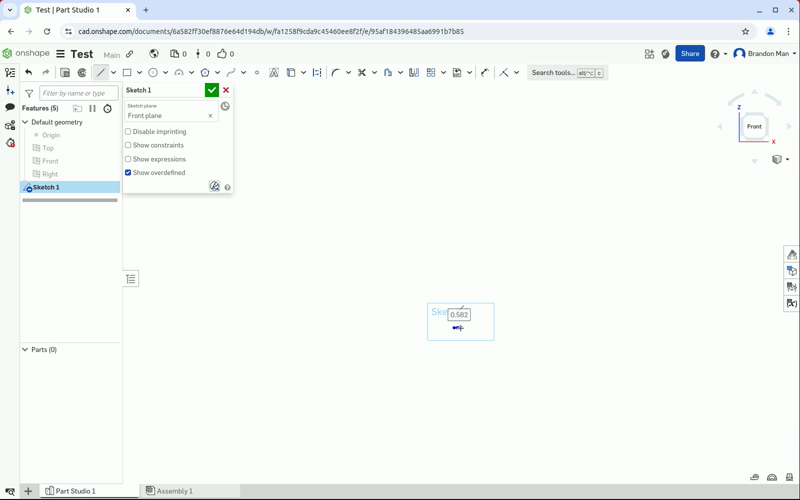
key_down(shift)
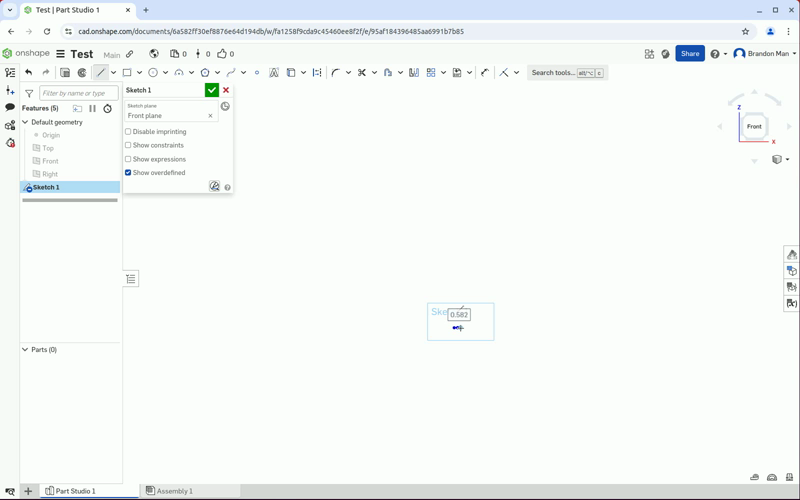
mouse_move(490, 327)
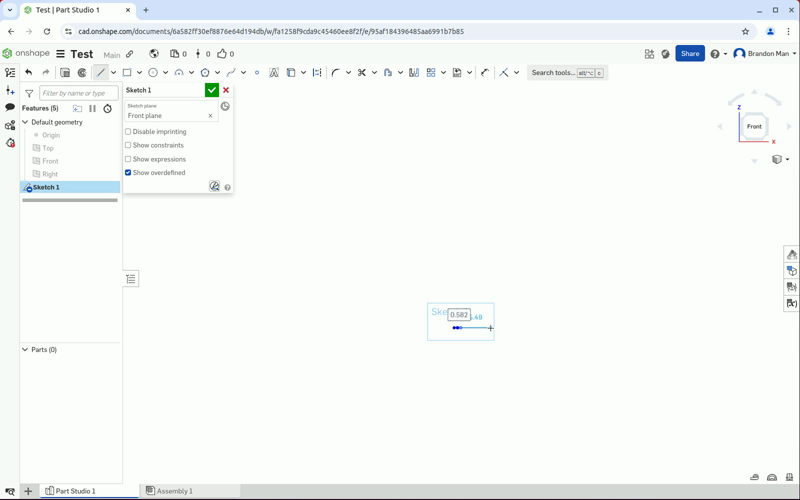
mouse_move(463, 327)
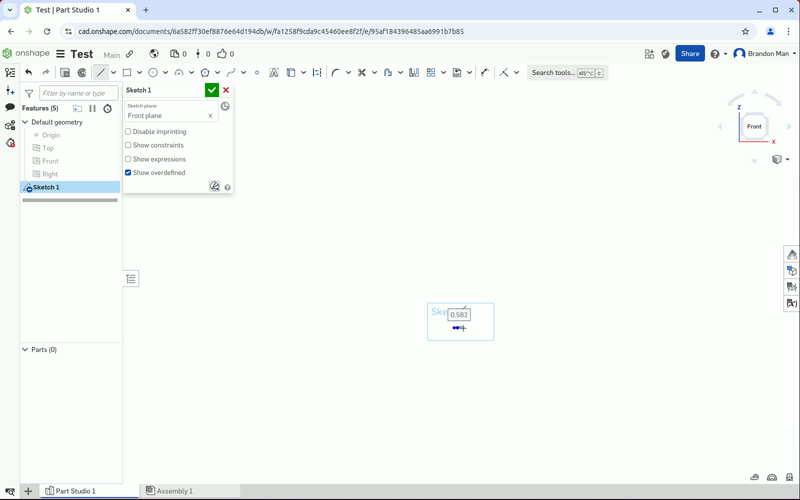
scroll(6)
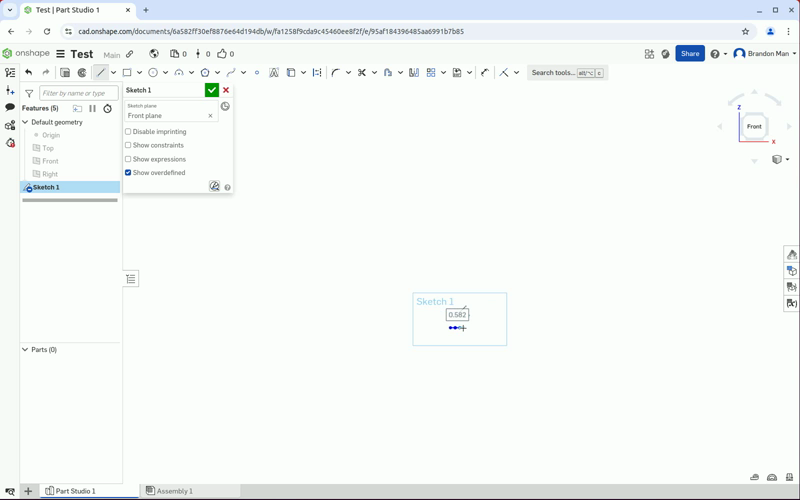
scroll(6)
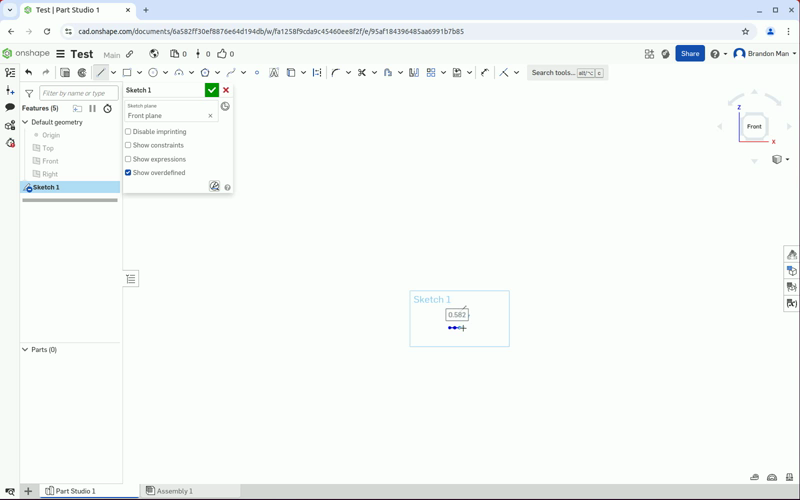
scroll(6)
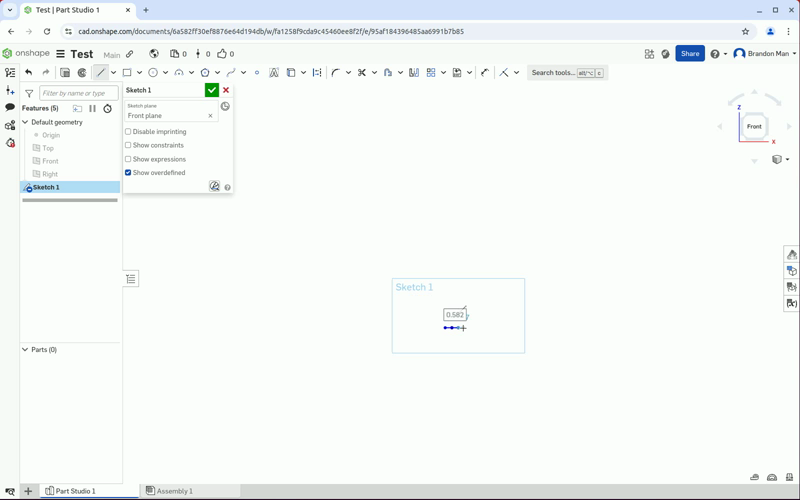
scroll(6)
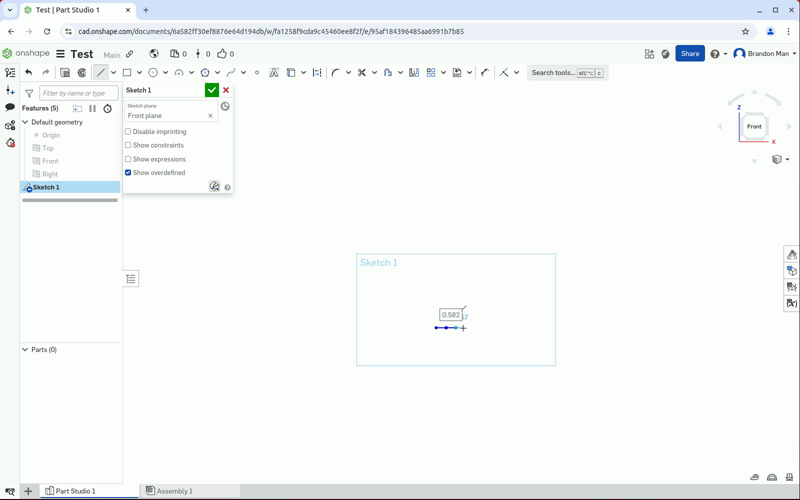
scroll(6)
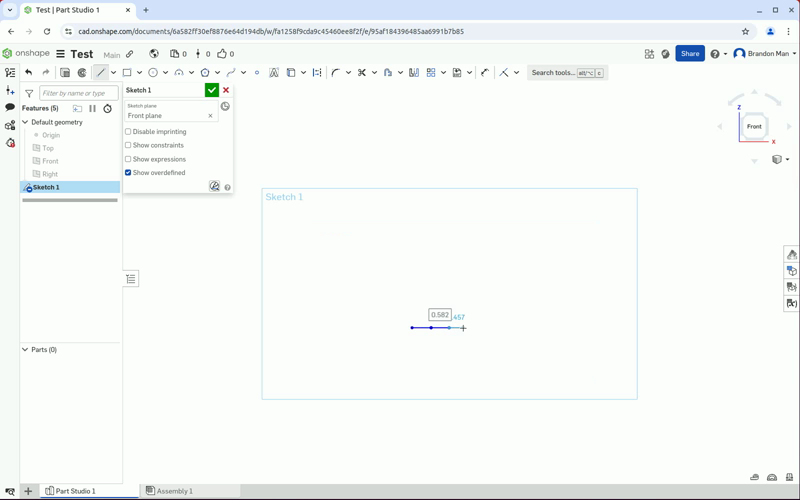
scroll(6)
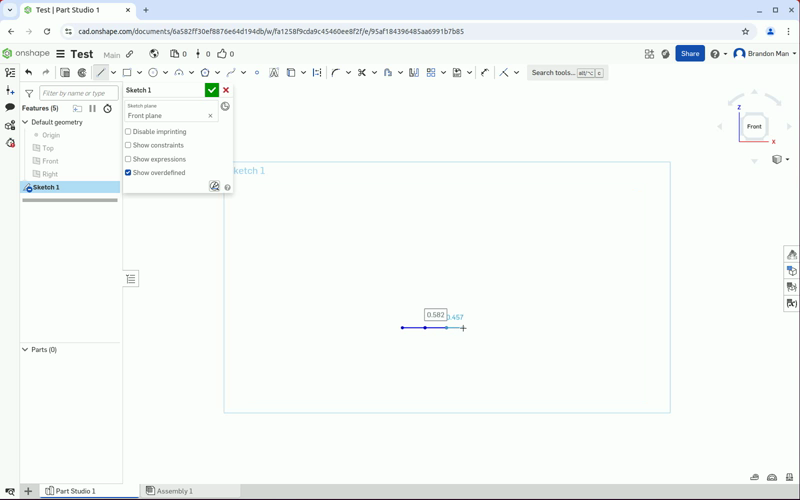
scroll(6)
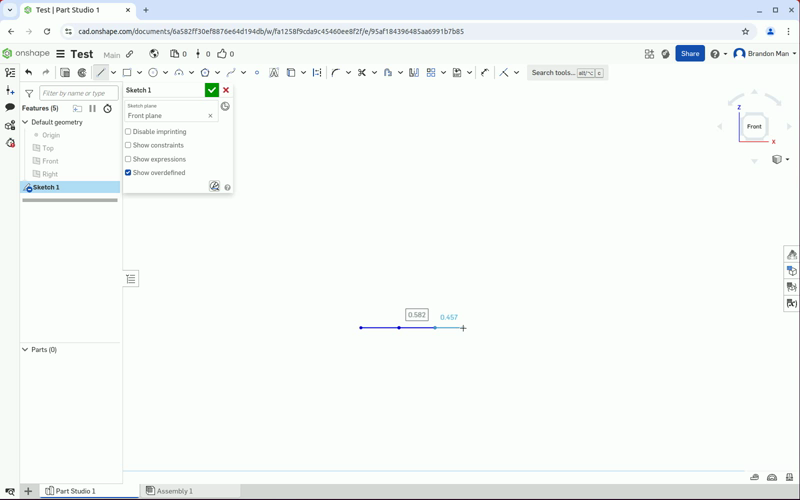
click(463, 327)
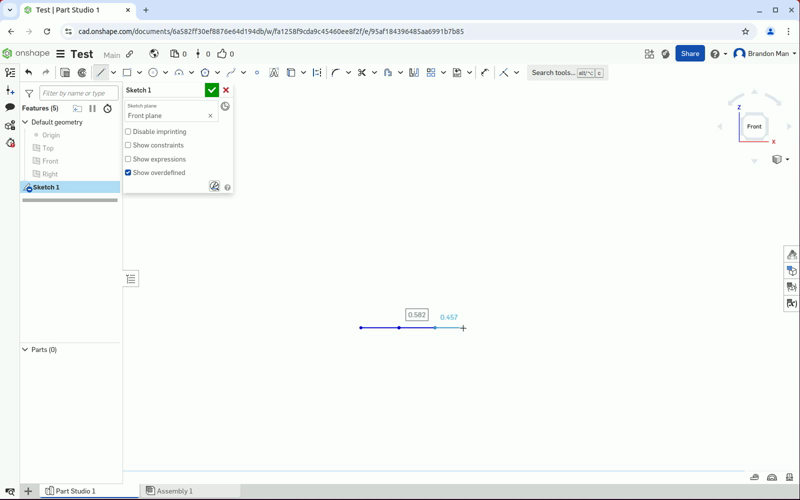
scroll(-6)
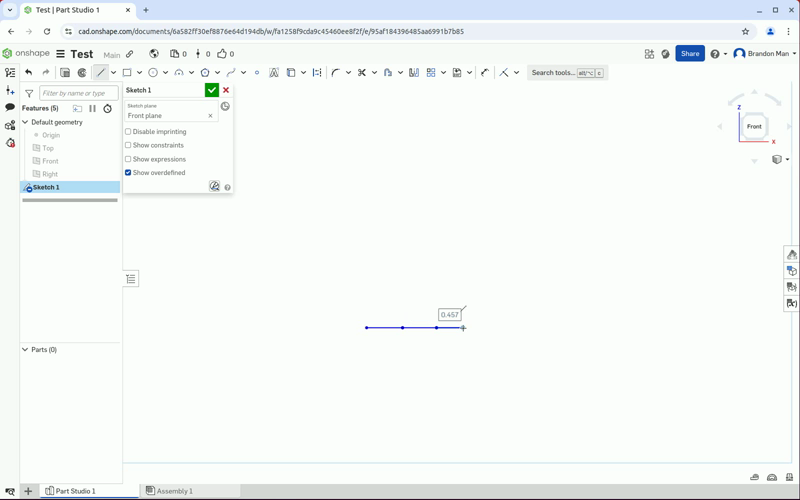
scroll(-6)
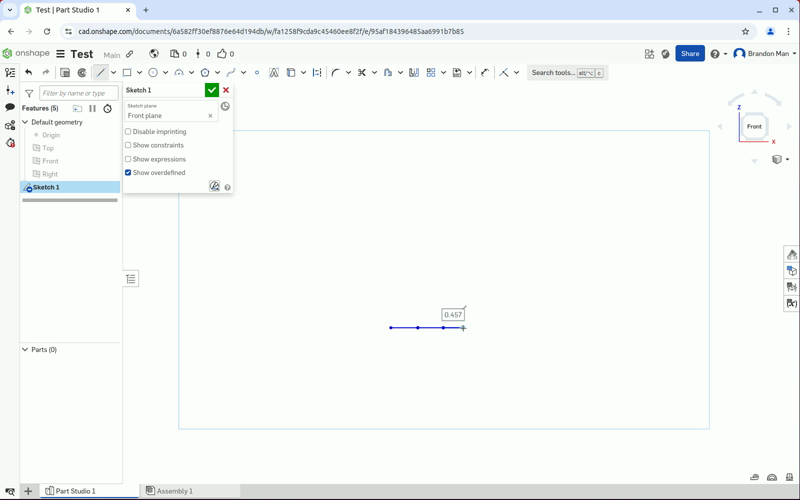
scroll(-6)
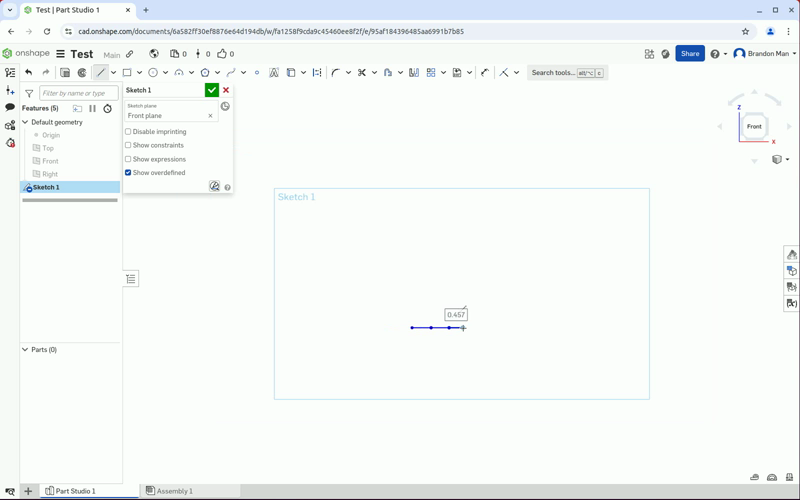
scroll(-6)
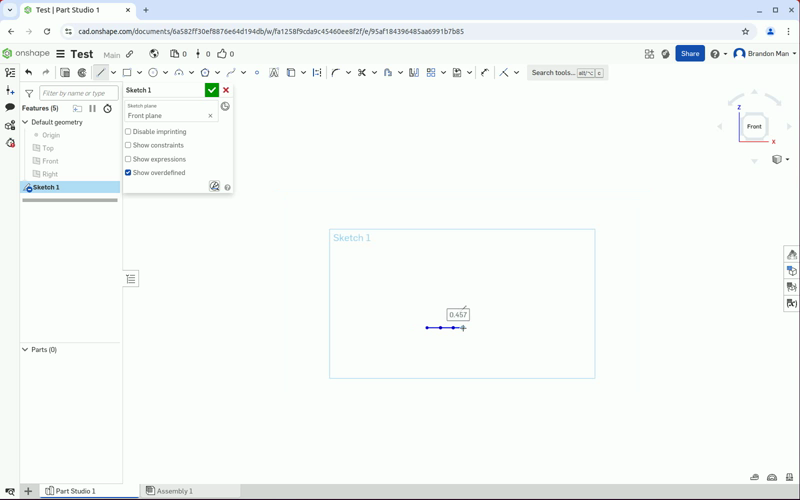
scroll(-6)
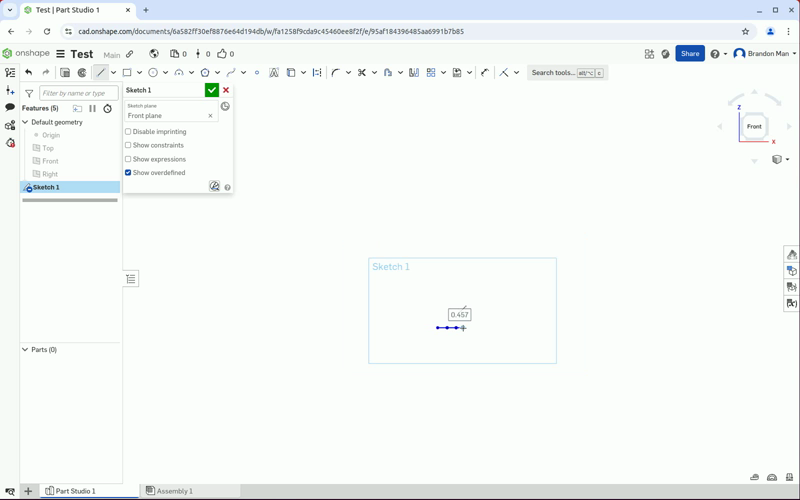
scroll(-6)
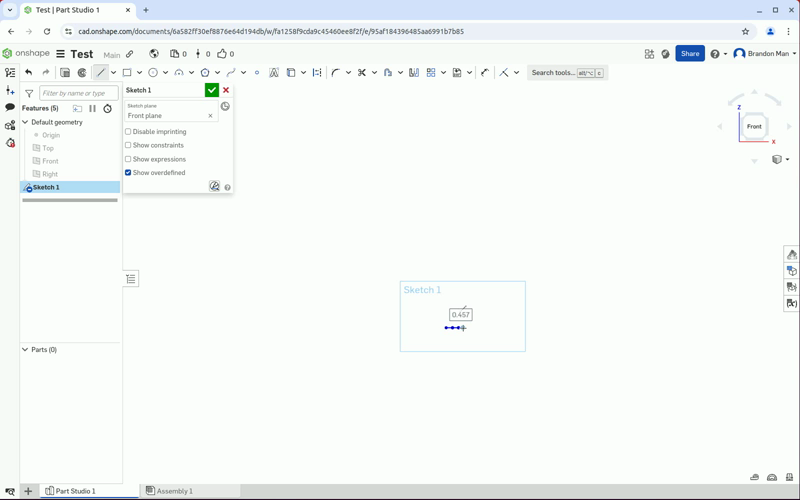
scroll(-6)
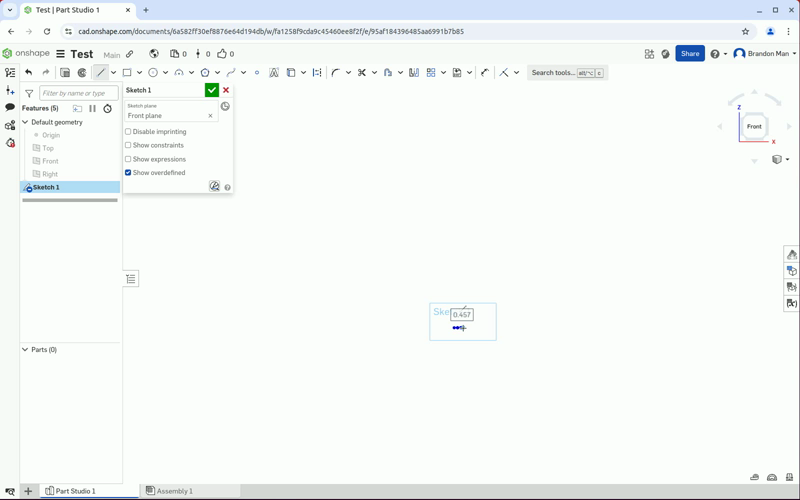
key_up(shift)
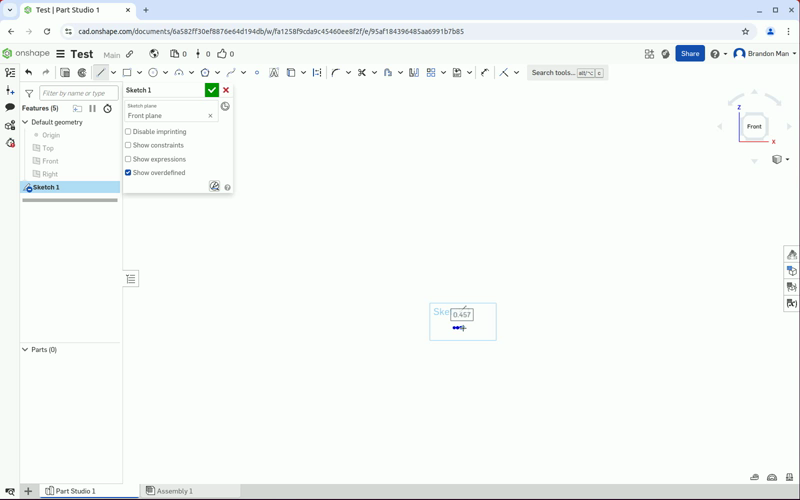
key_down(shift)
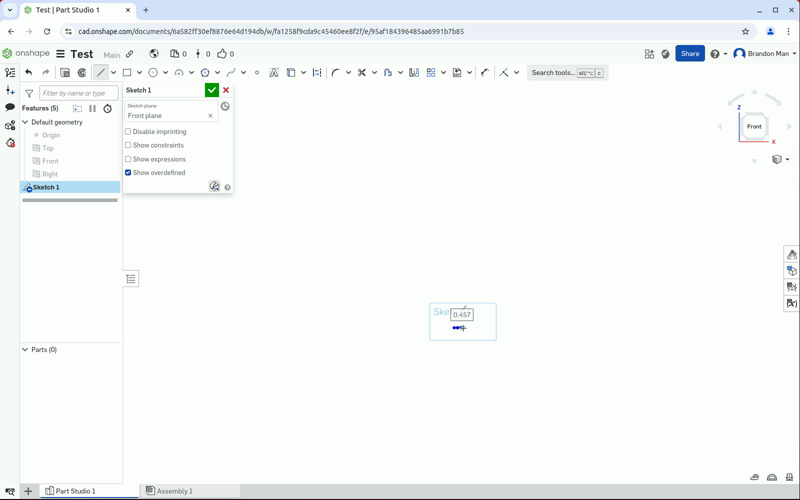
mouse_move(493, 327)
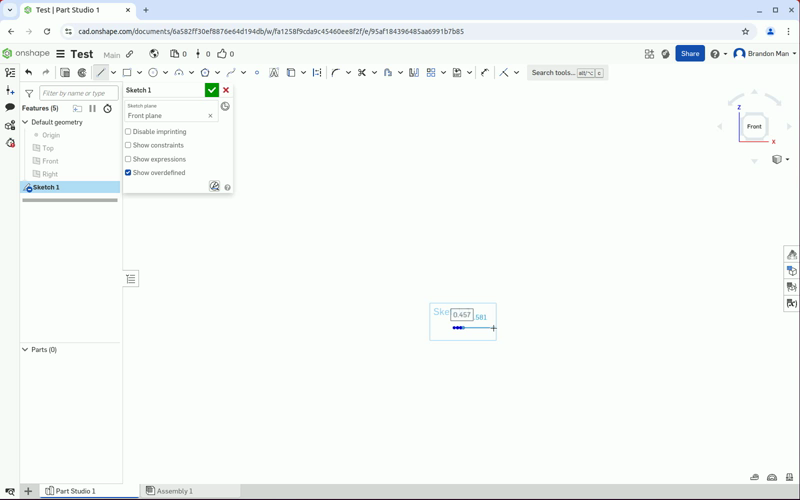
mouse_move(465, 327)
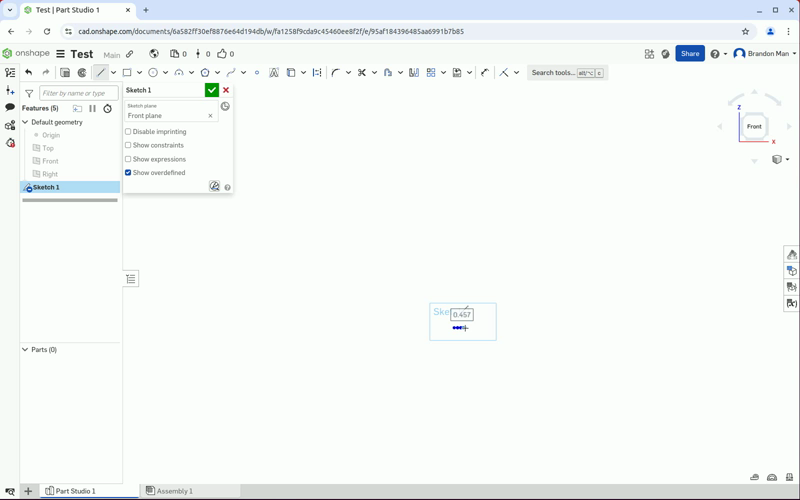
scroll(6)
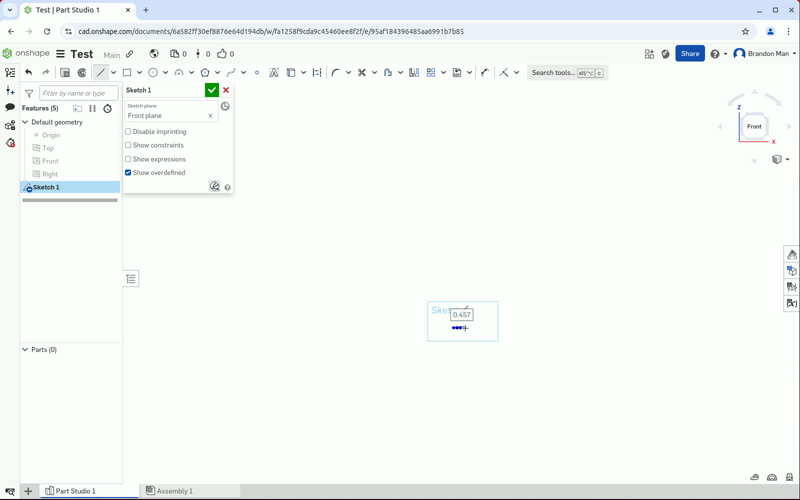
scroll(6)
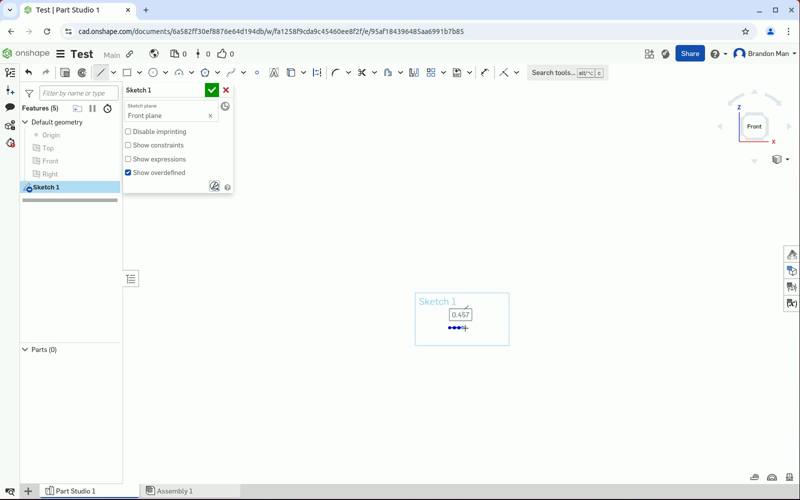
scroll(6)
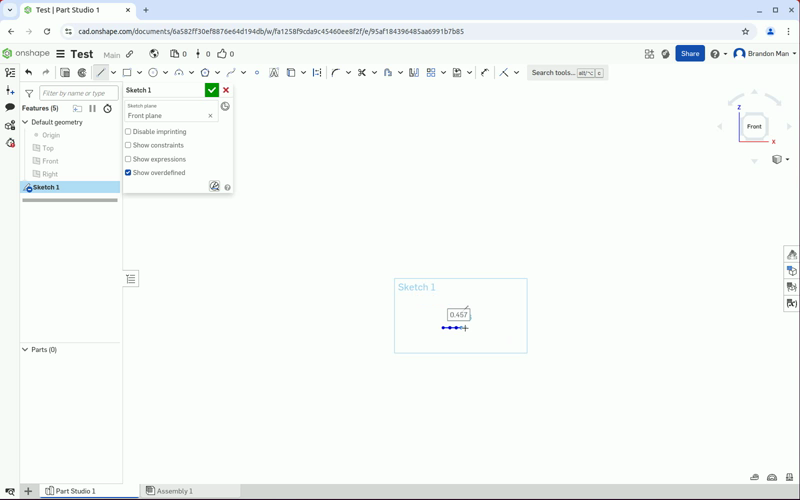
scroll(6)
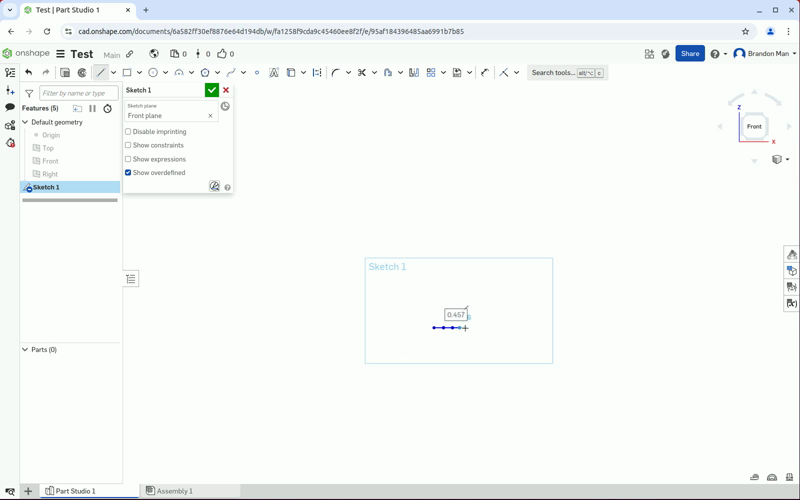
scroll(6)
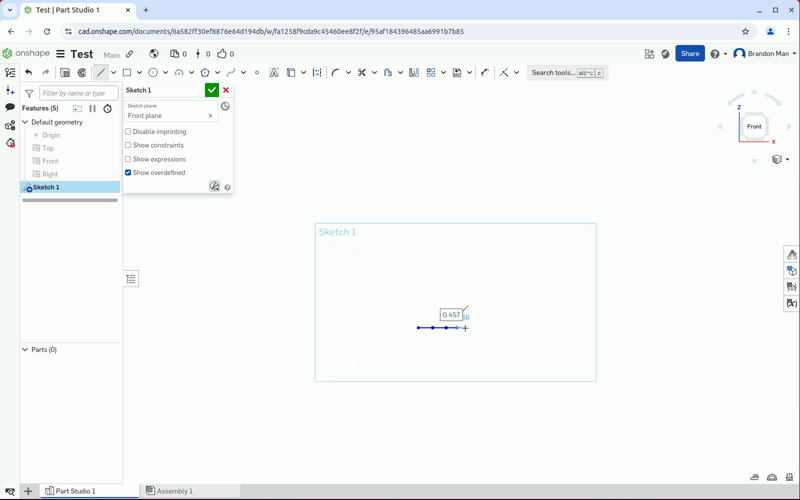
scroll(6)
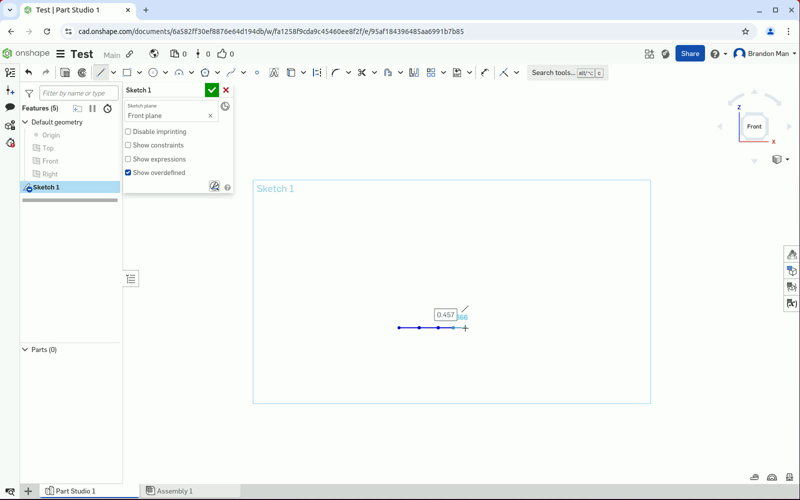
scroll(6)
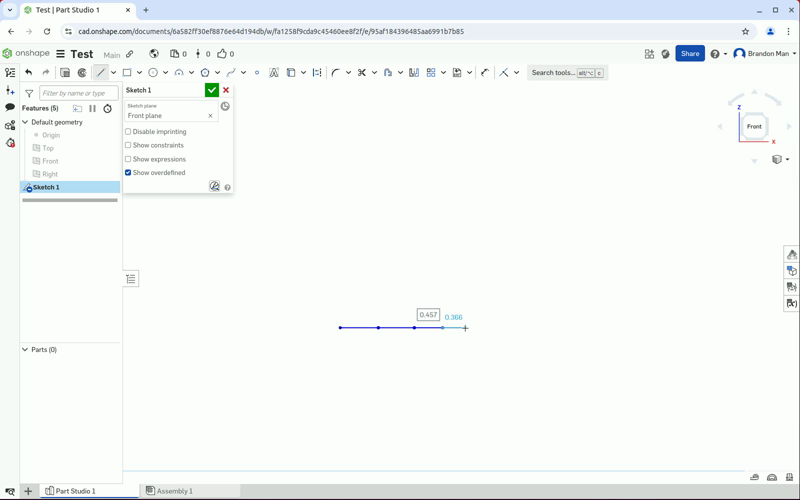
click(465, 327)
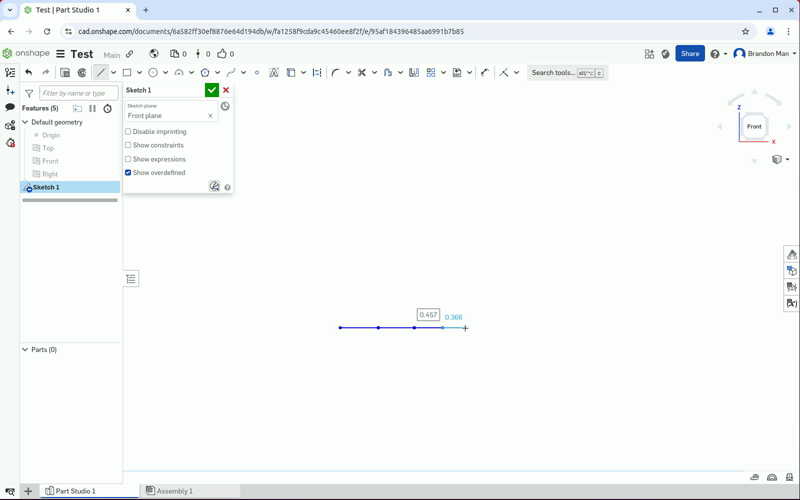
scroll(-6)
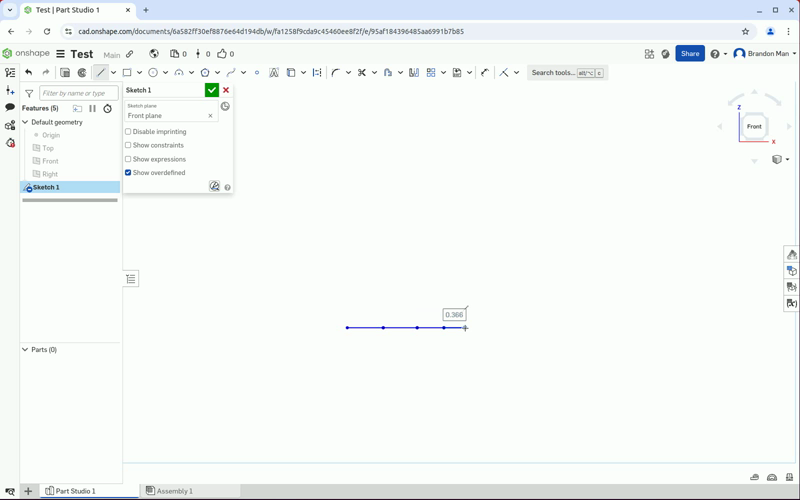
scroll(-6)
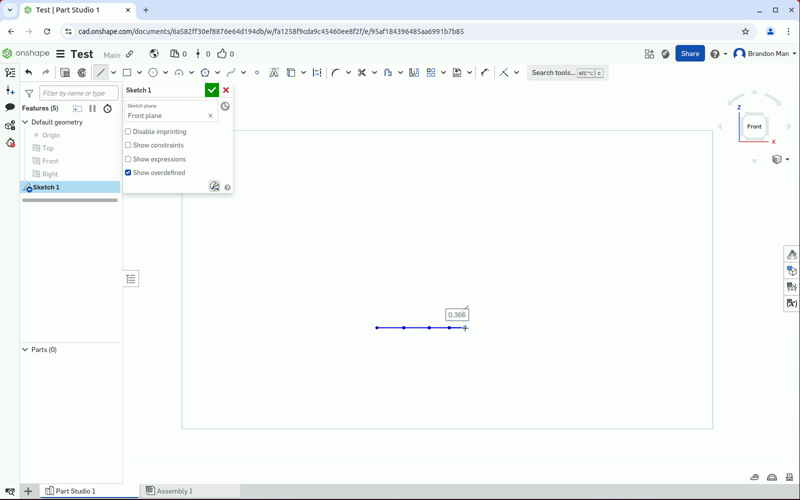
scroll(-6)
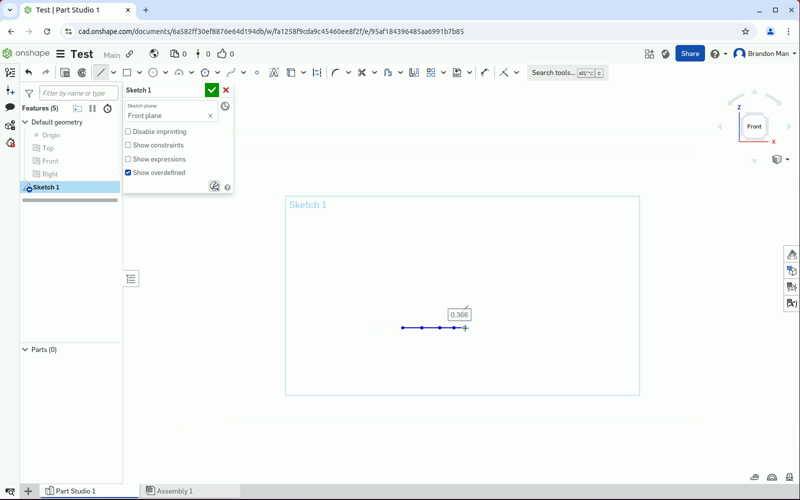
scroll(-6)
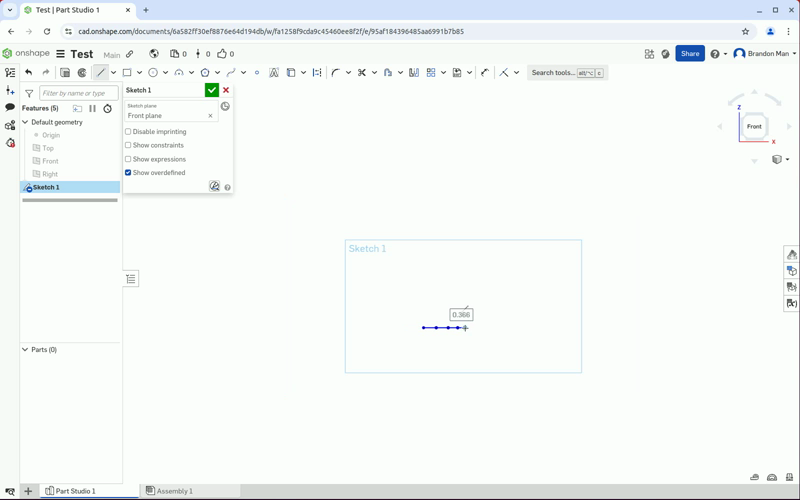
scroll(-6)
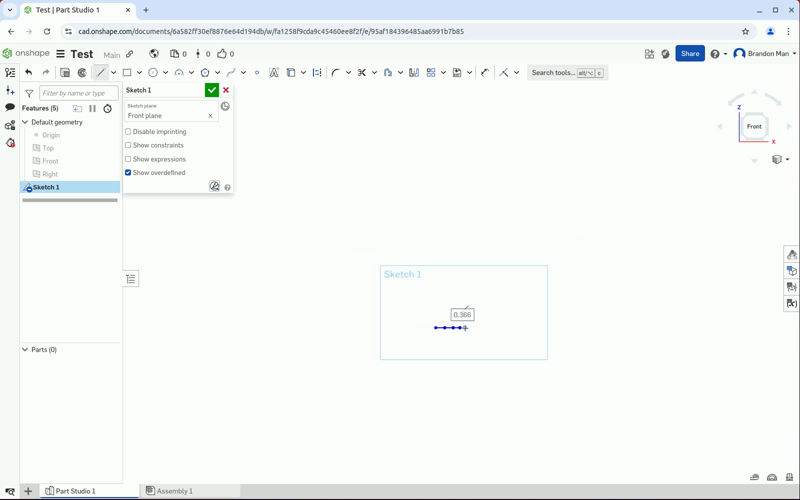
scroll(-6)
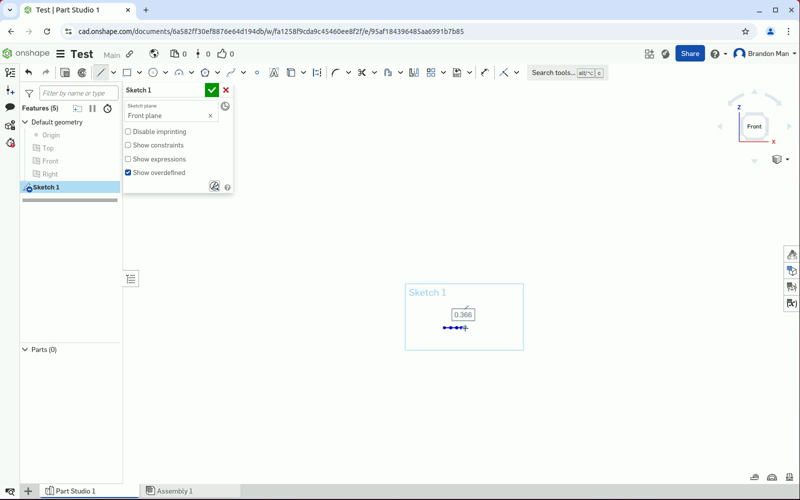
scroll(-6)
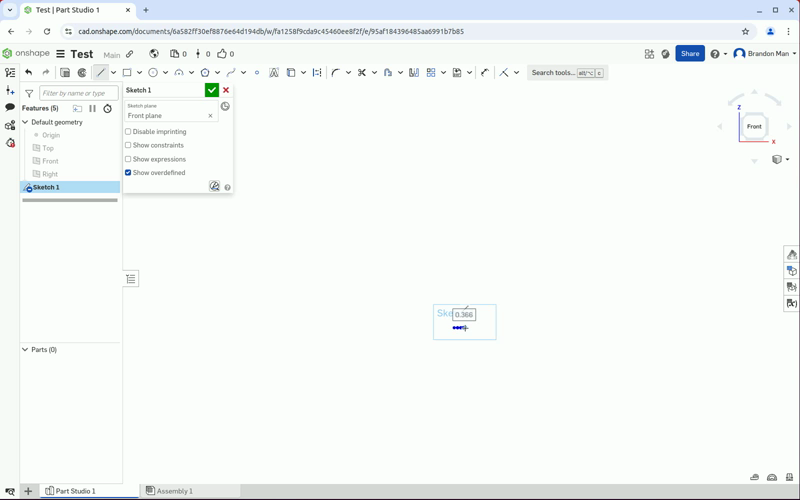
key_up(shift)
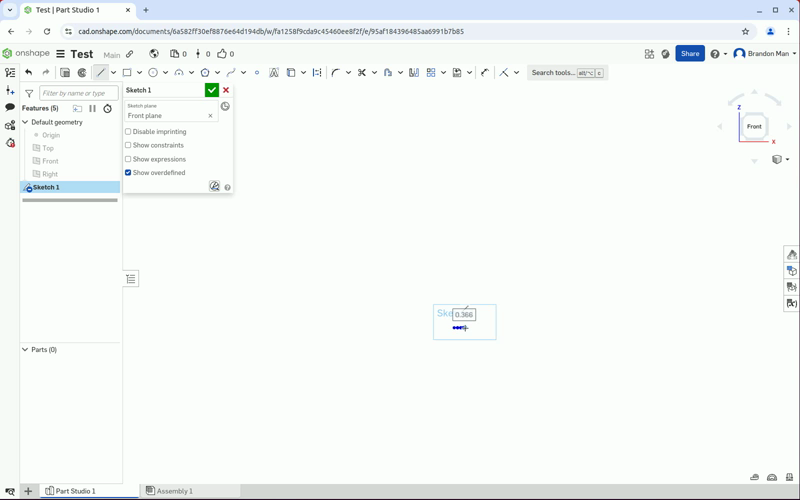
key_down(shift)
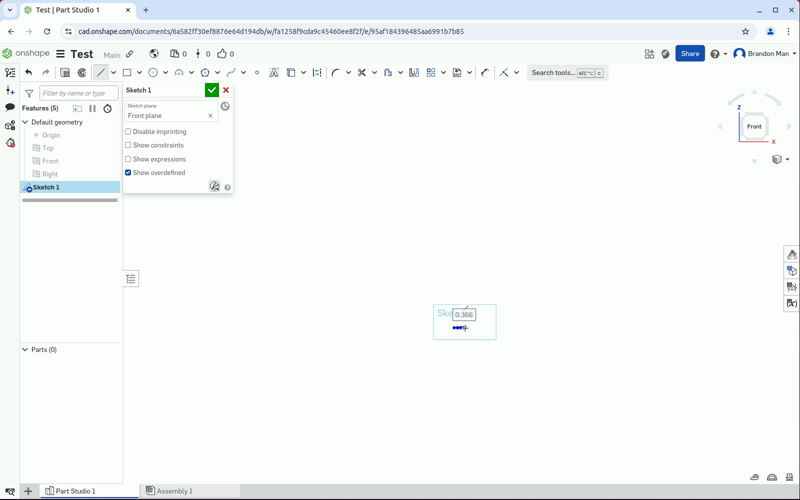
mouse_move(465, 237)
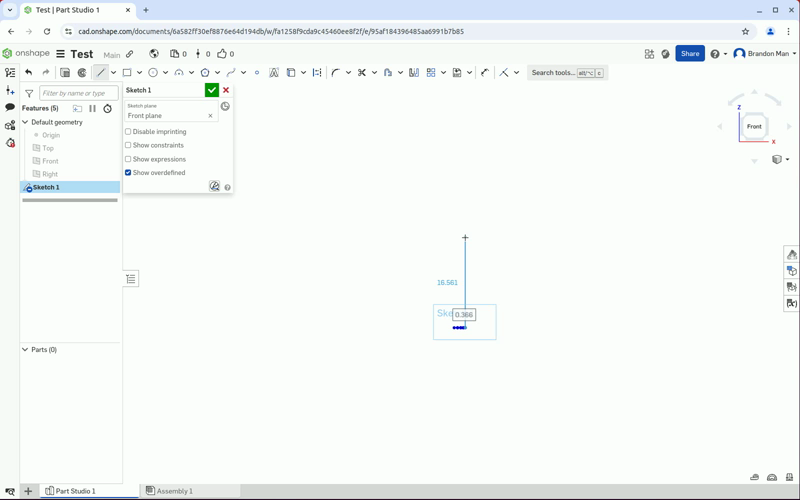
click(465, 237)
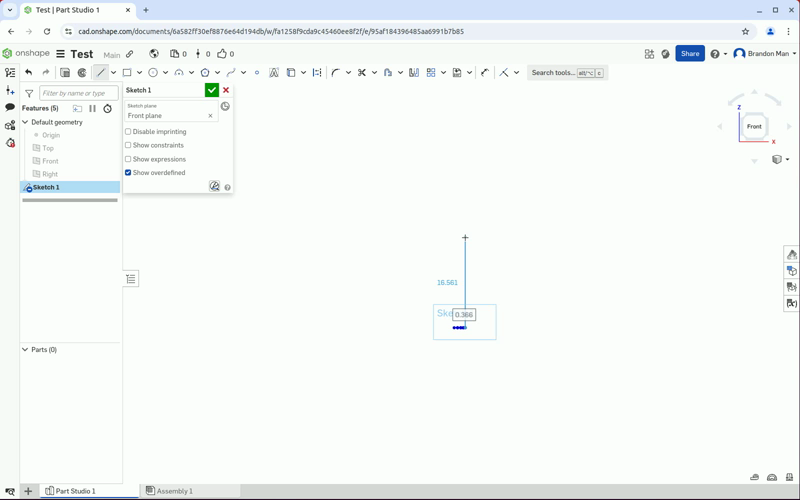
key_up(shift)
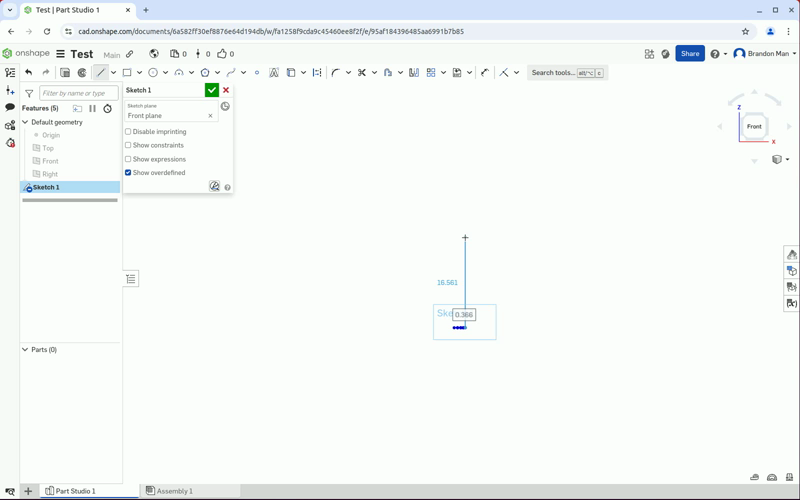
key_down(shift)
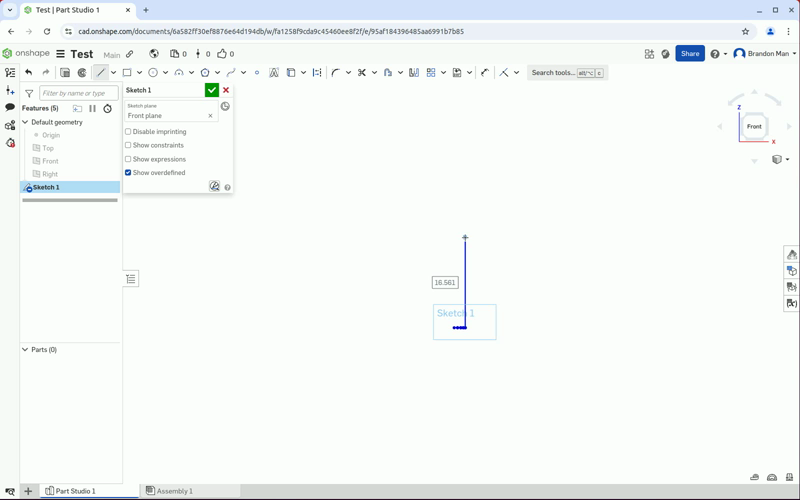
mouse_move(495, 237)
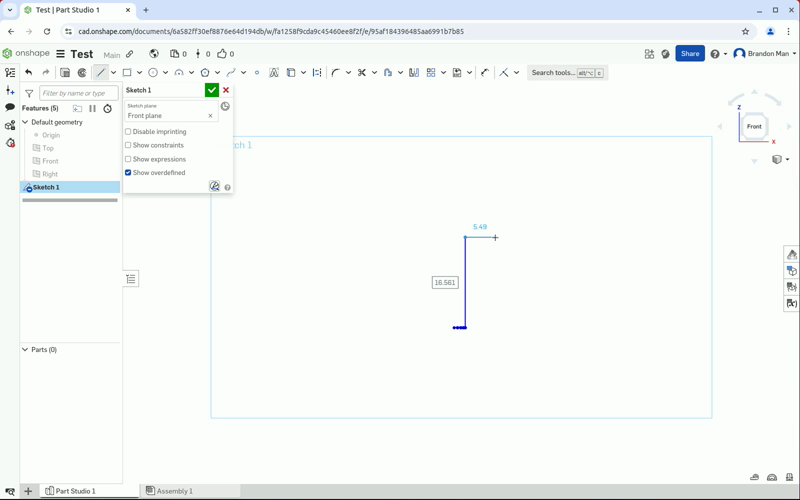
mouse_move(454, 237)
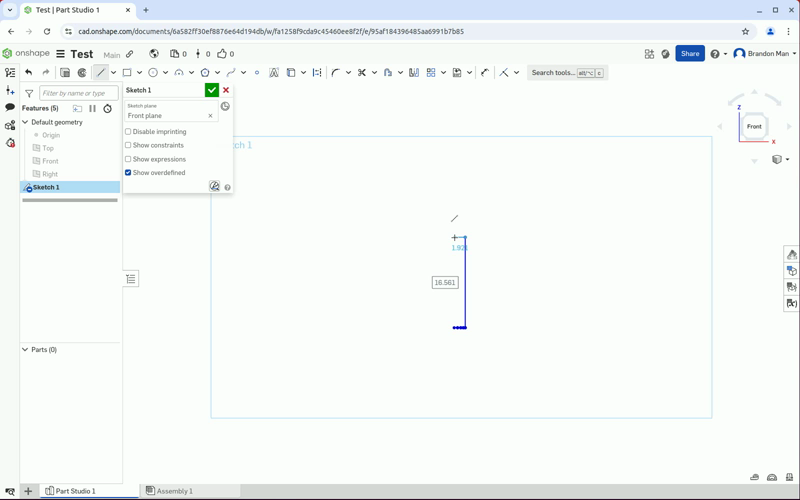
click(454, 237)
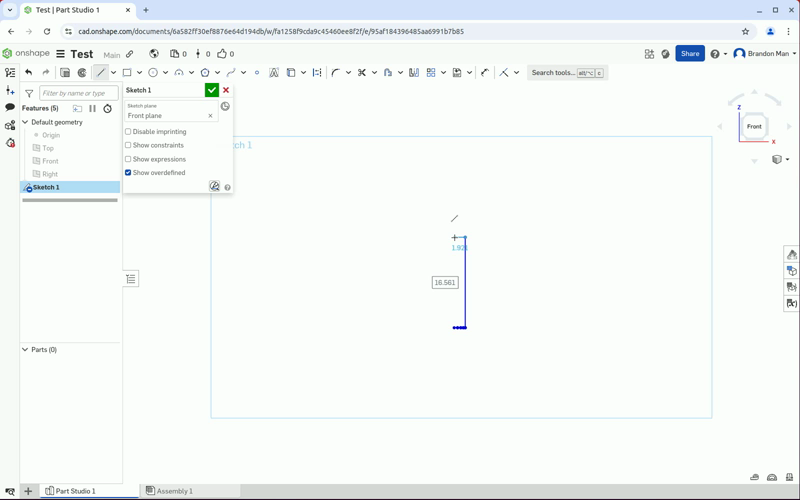
key_up(shift)
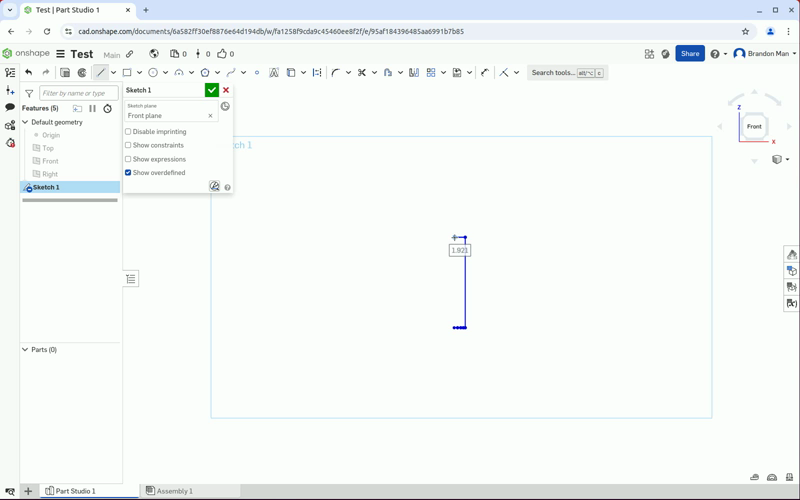
key_down(shift)
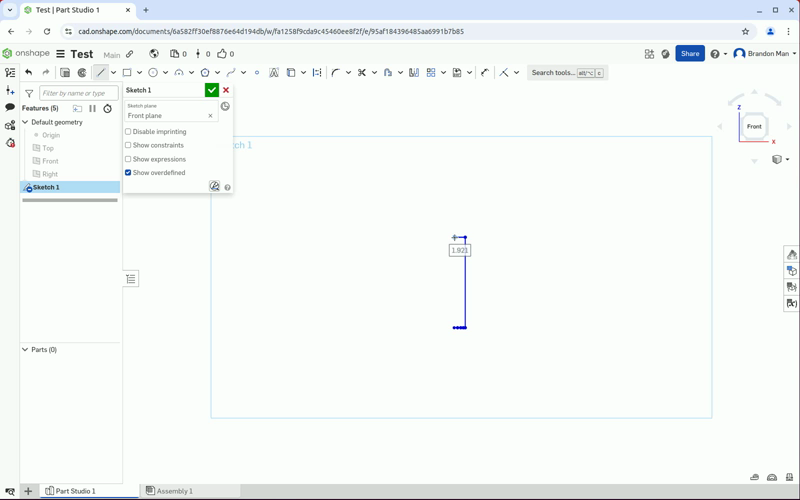
mouse_move(454, 327)
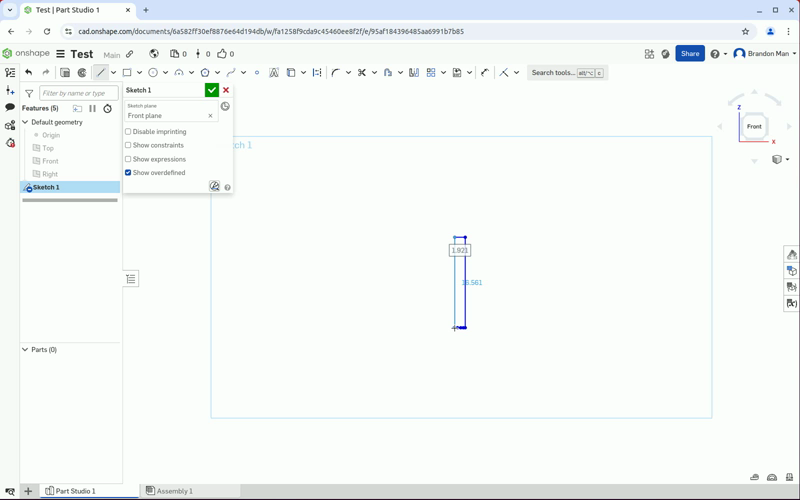
scroll(6)
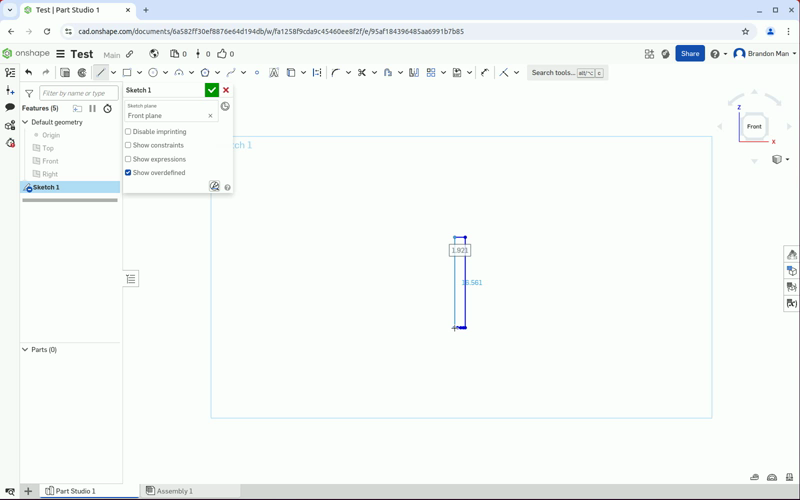
scroll(6)
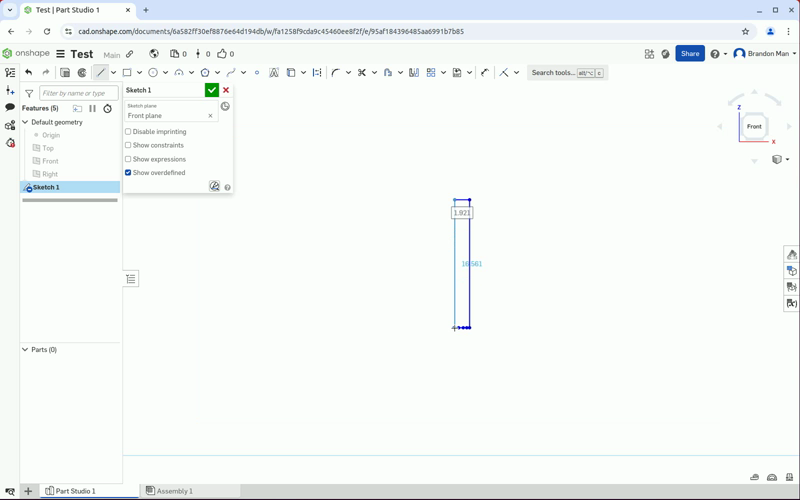
scroll(6)
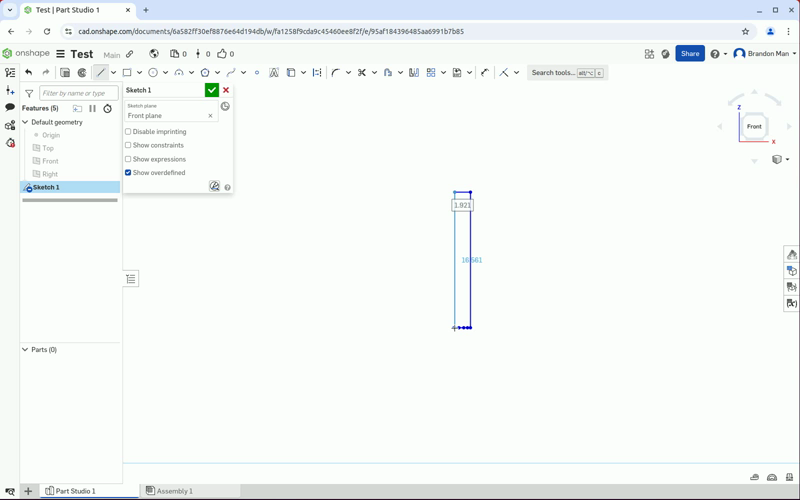
scroll(6)
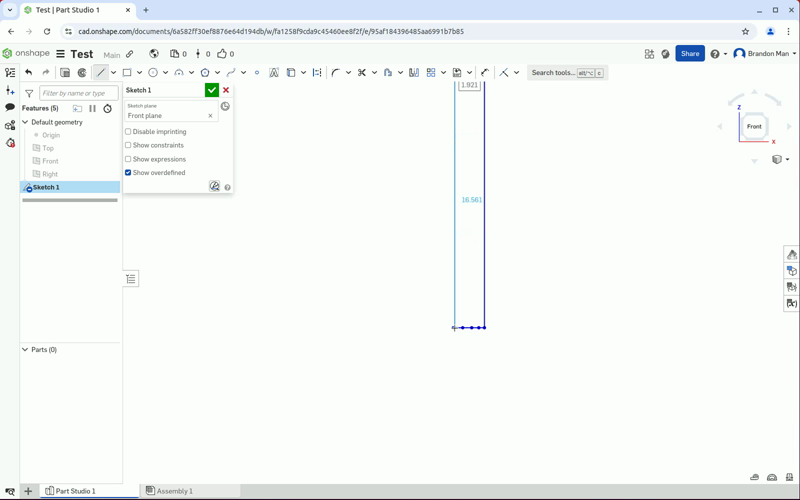
scroll(6)
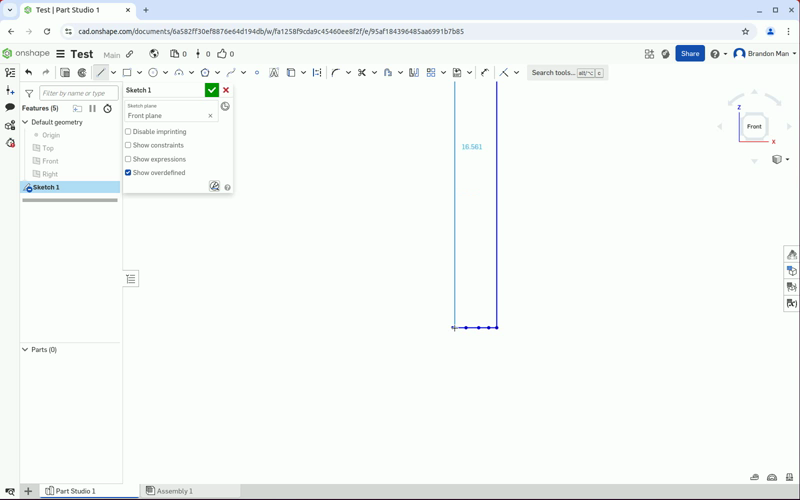
scroll(6)
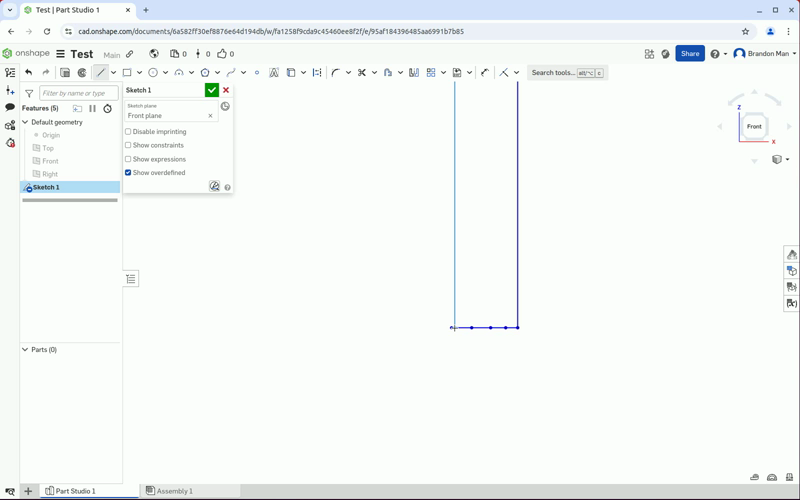
scroll(6)
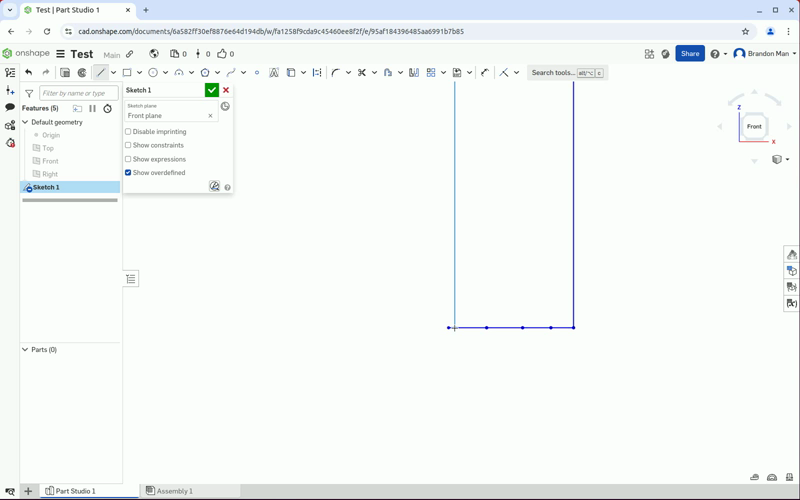
key_up(shift)
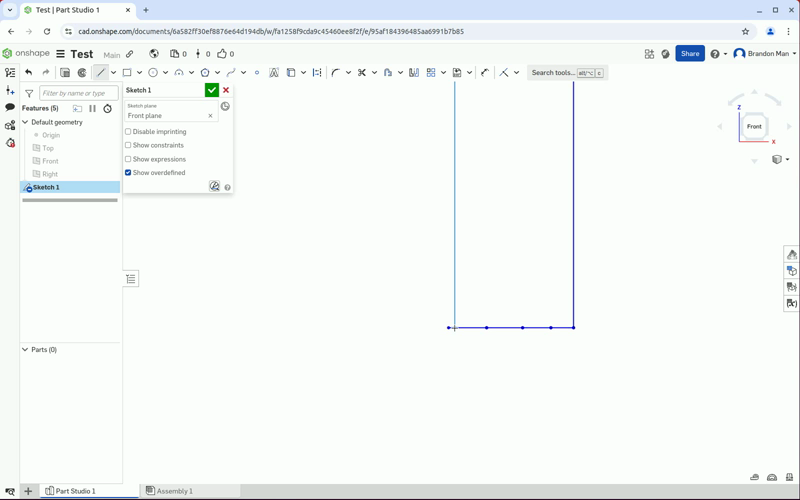
click(454, 327)
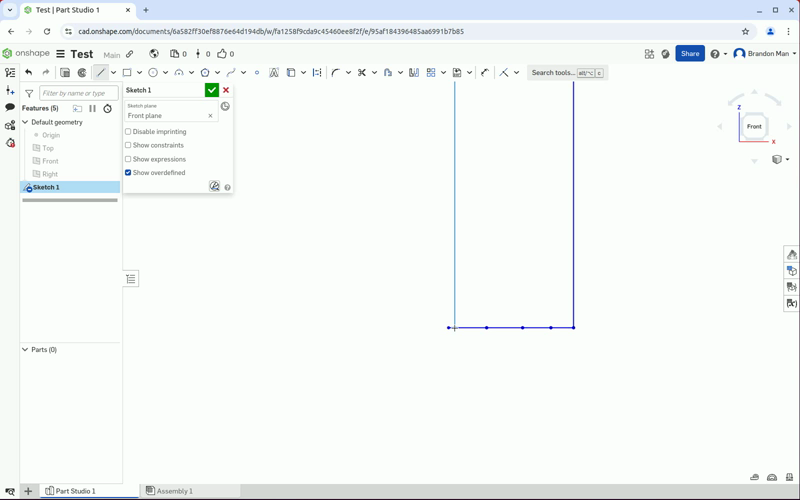
scroll(-6)
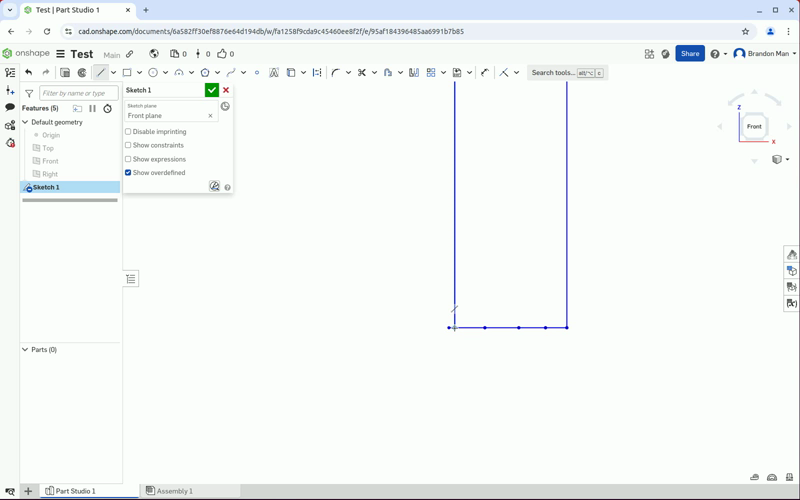
scroll(-6)
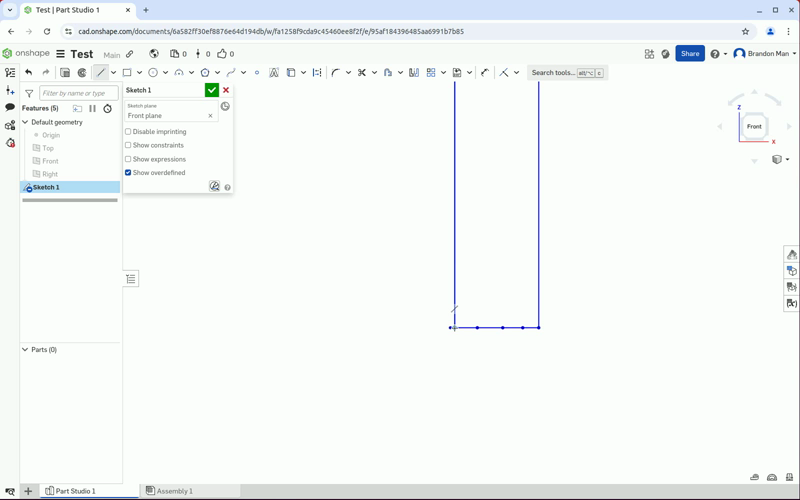
scroll(-6)
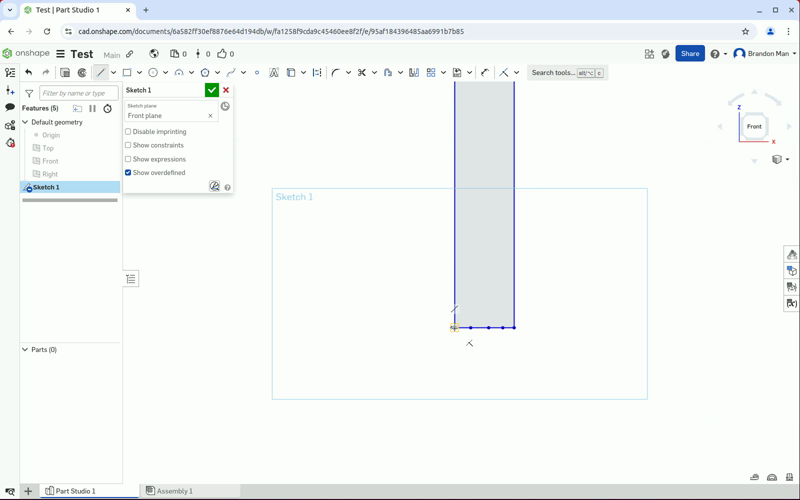
scroll(-6)
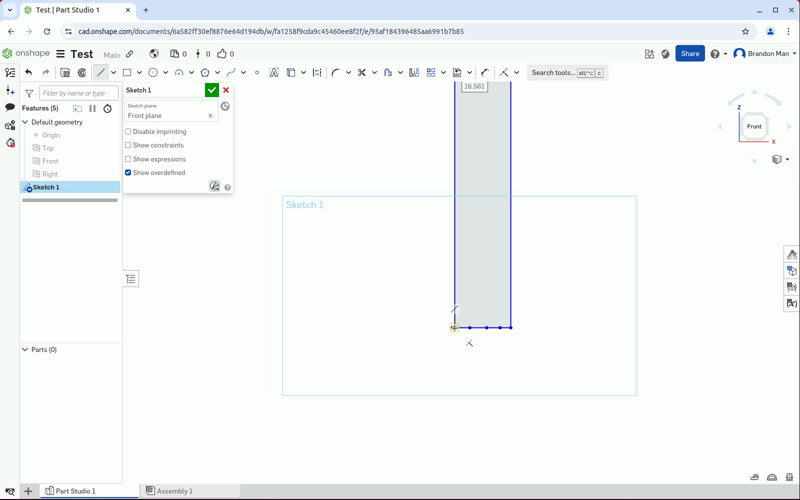
scroll(-6)
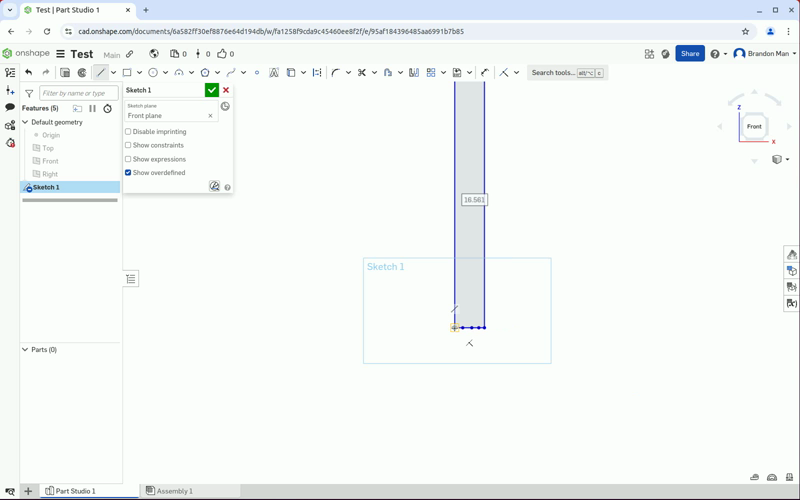
scroll(-6)
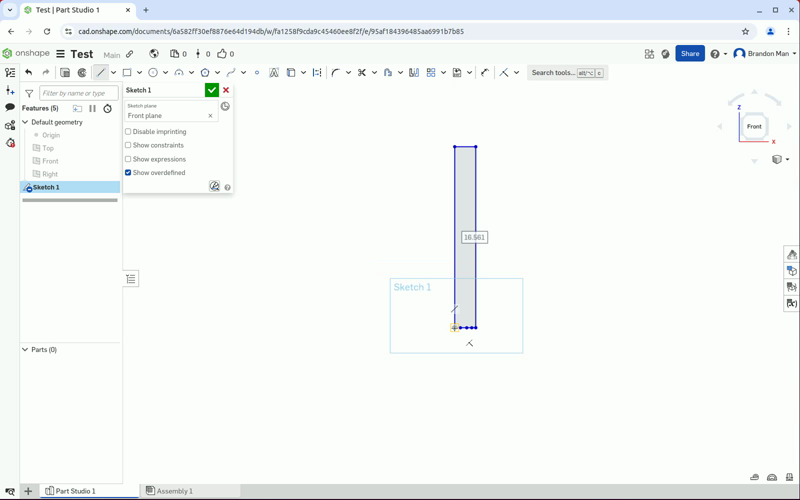
scroll(-6)
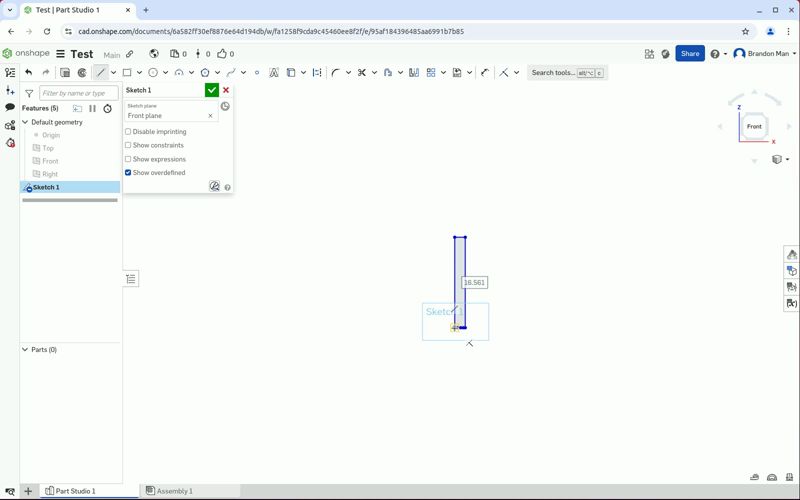
key(esc)
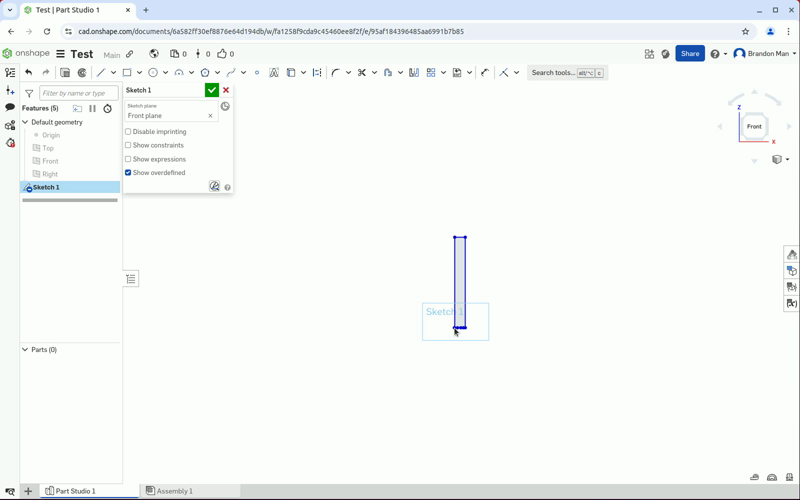
mouse_move(463, 243)
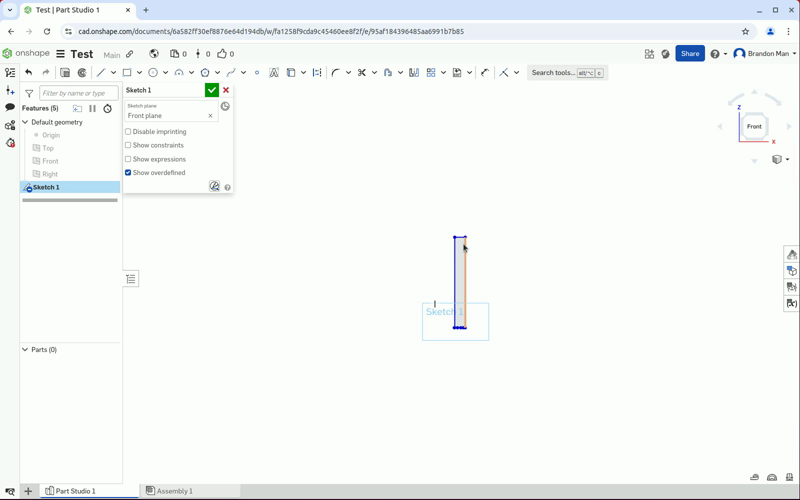
scroll(6)
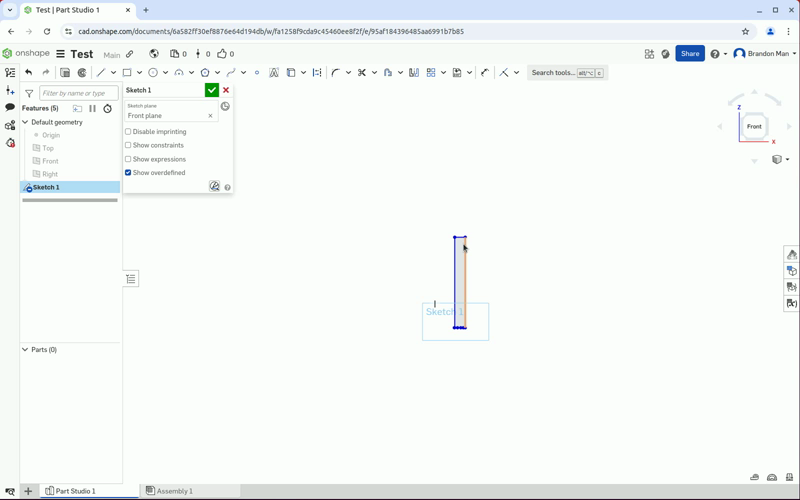
scroll(6)
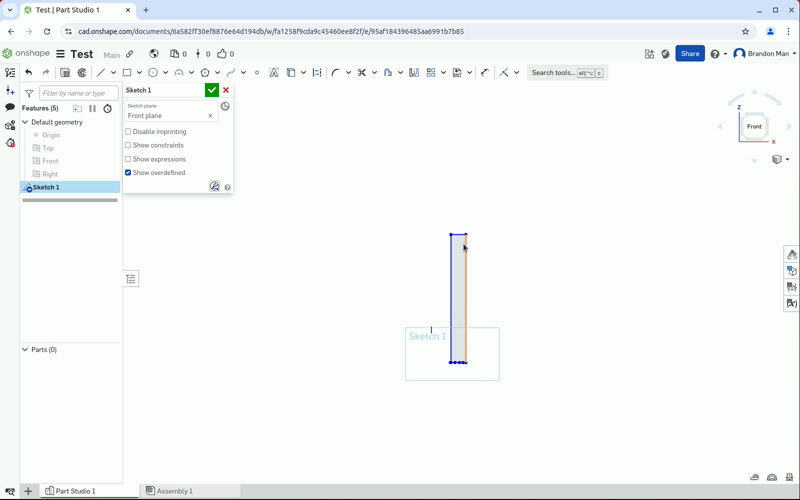
scroll(6)
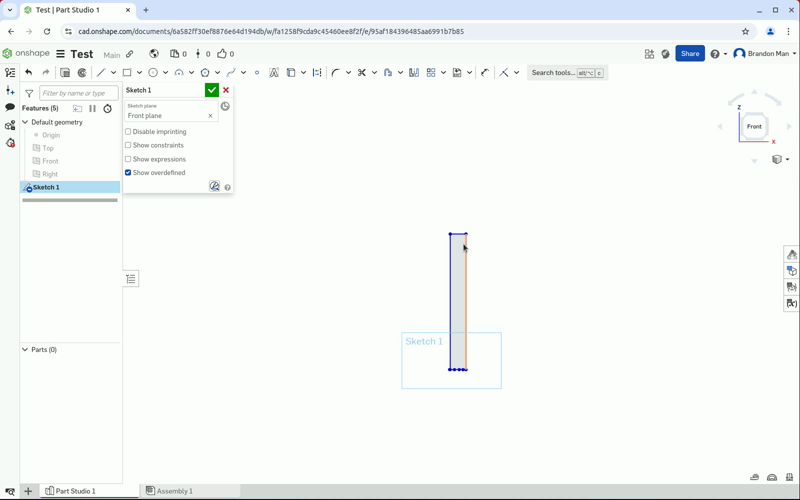
scroll(6)
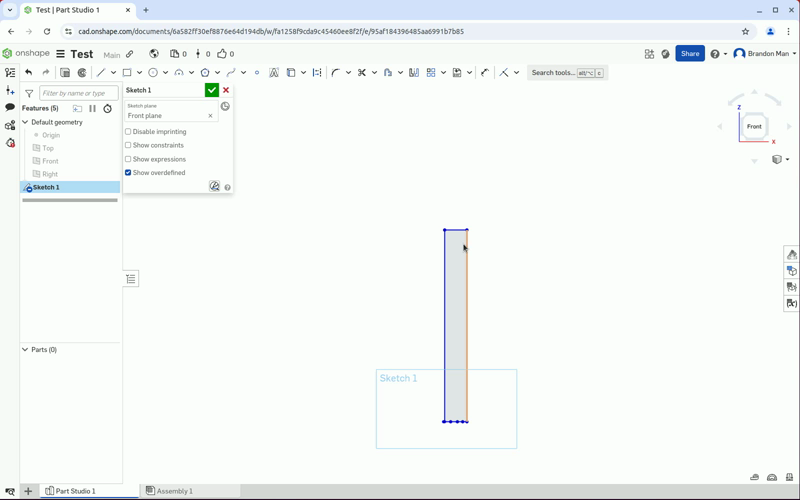
scroll(6)
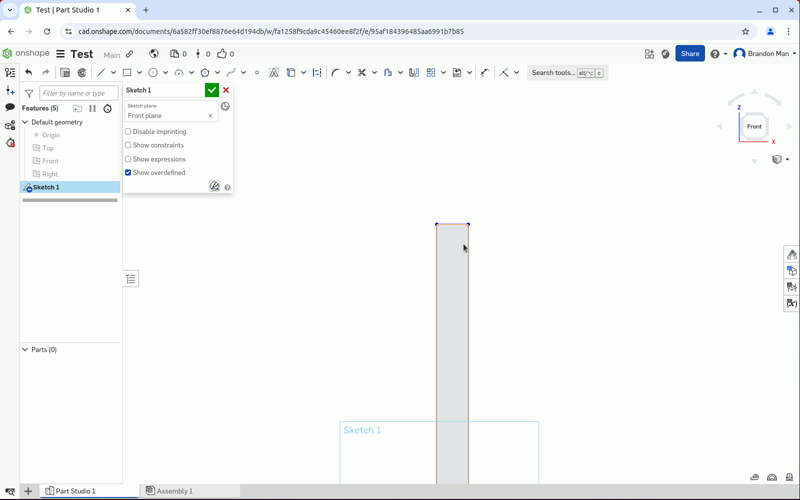
scroll(6)
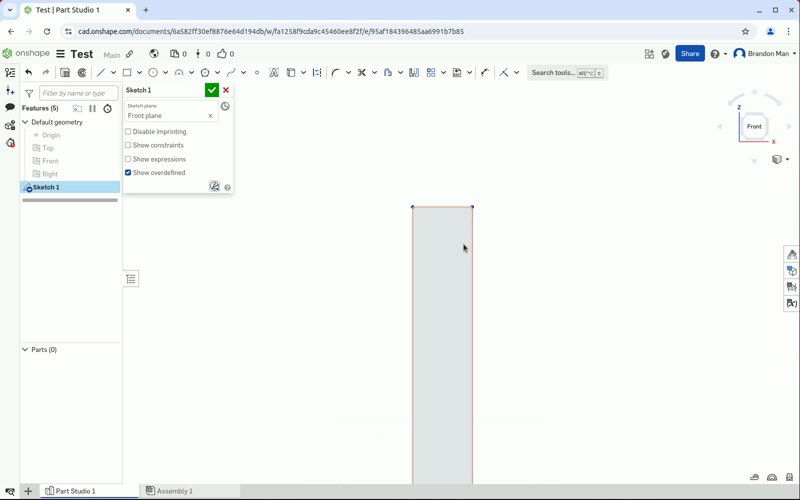
scroll(6)
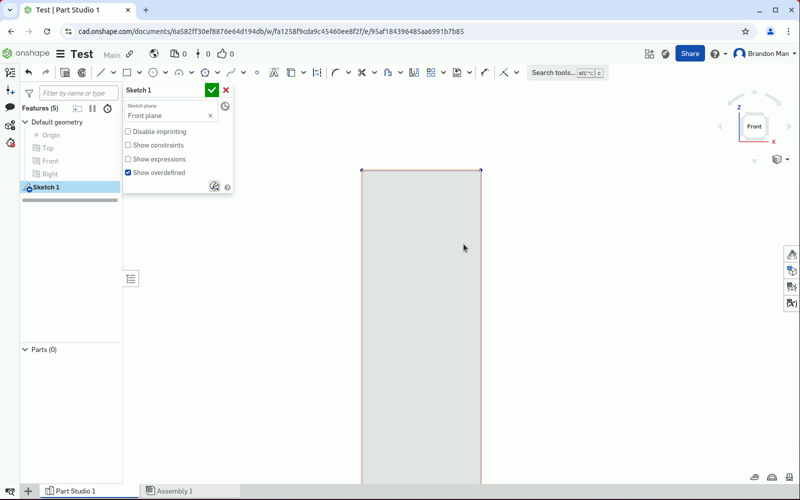
click(463, 243)
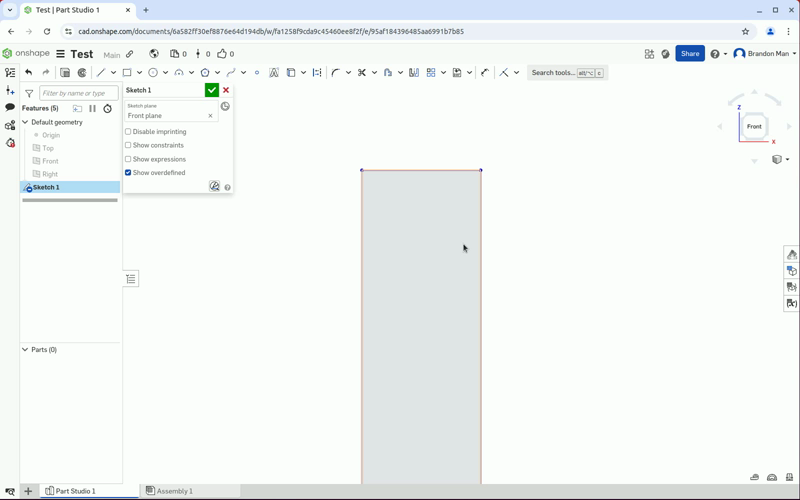
scroll(-6)
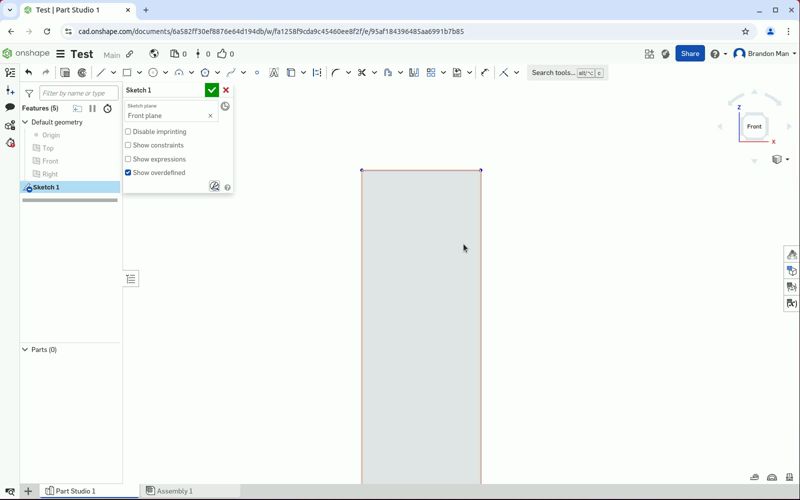
scroll(-6)
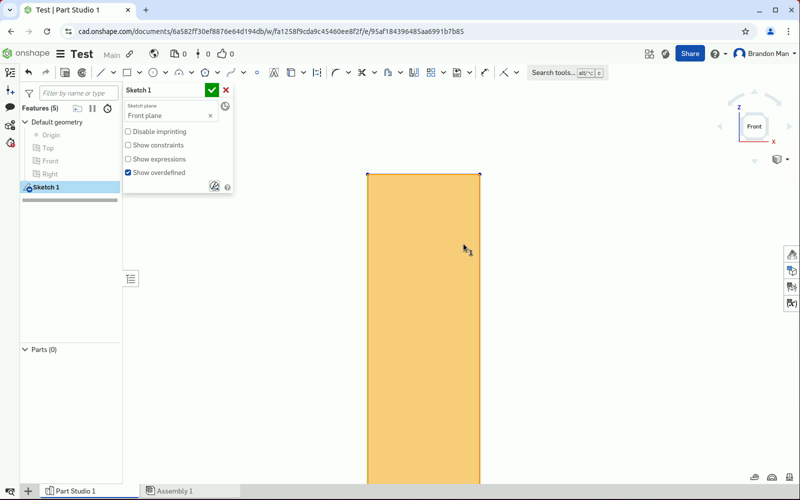
scroll(-6)
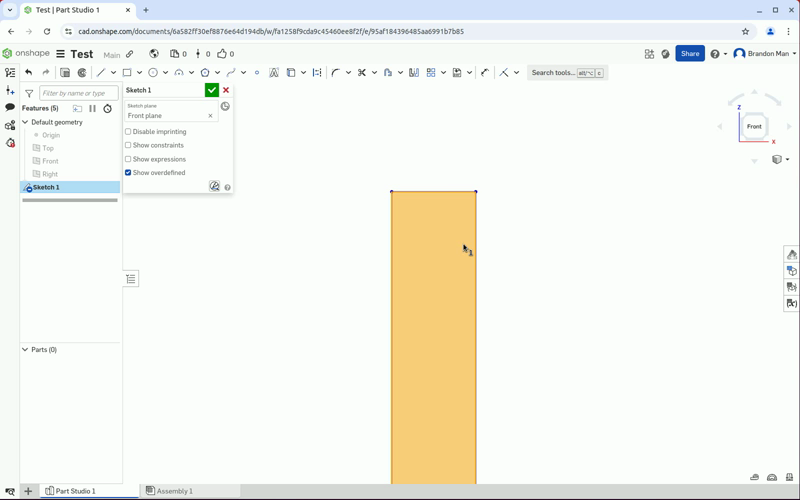
scroll(-6)
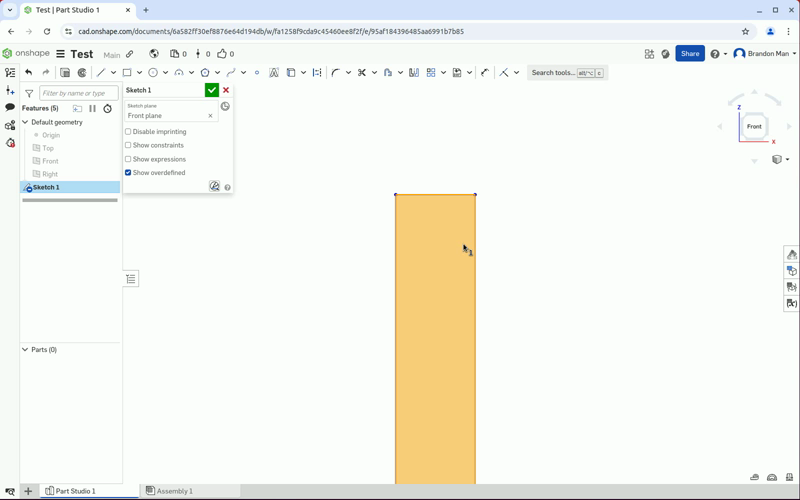
scroll(-6)
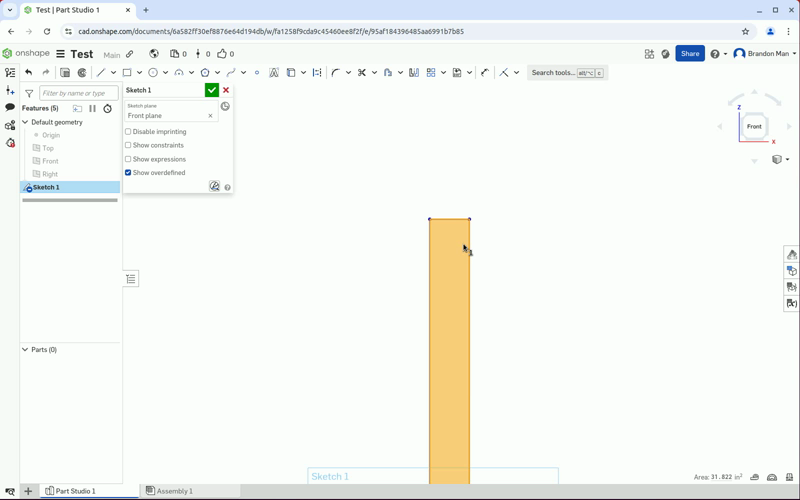
scroll(-6)
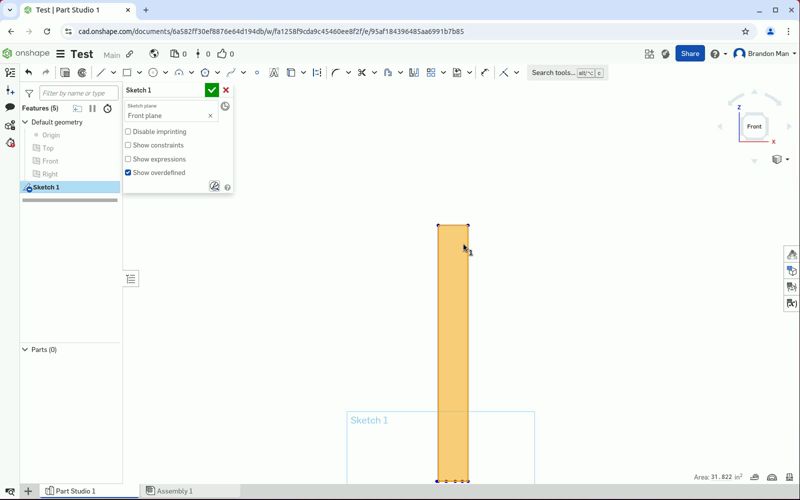
scroll(-6)
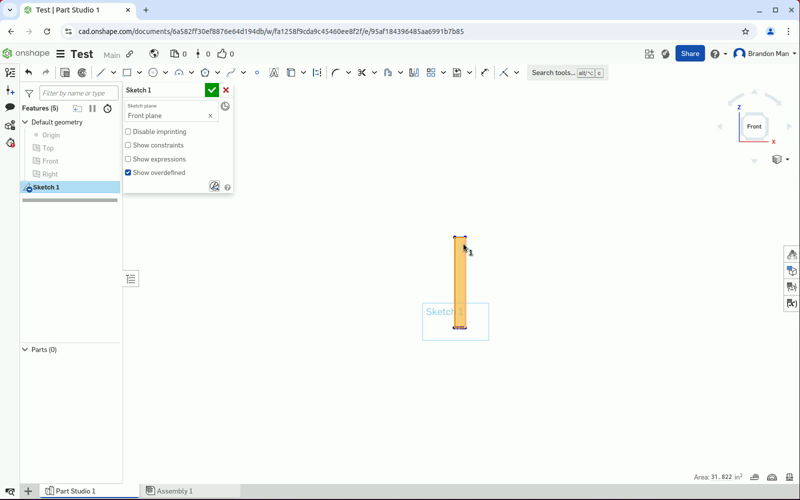
mouse_move(73, 352)
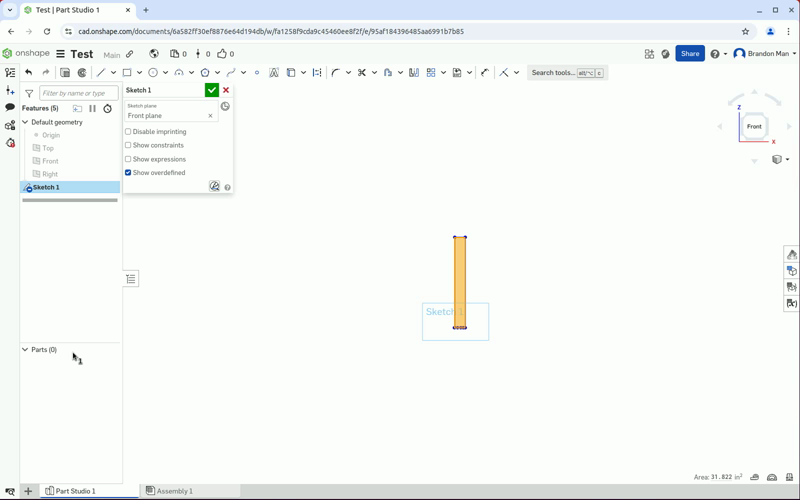
key(shift+y)
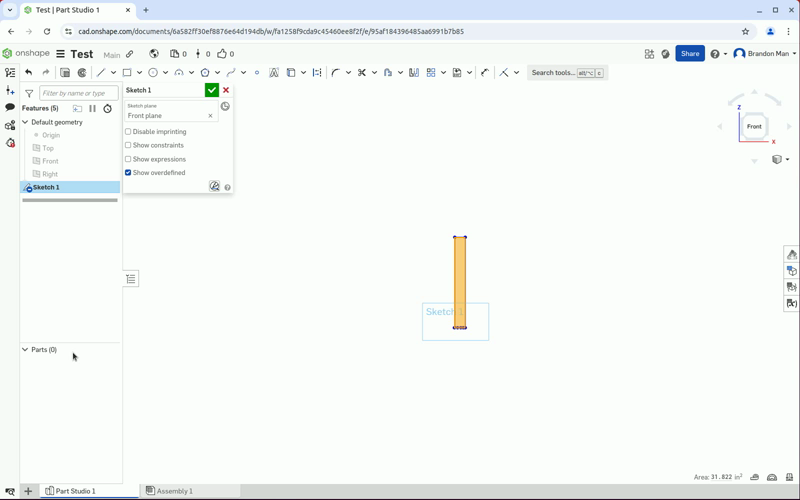
key(shift+e)
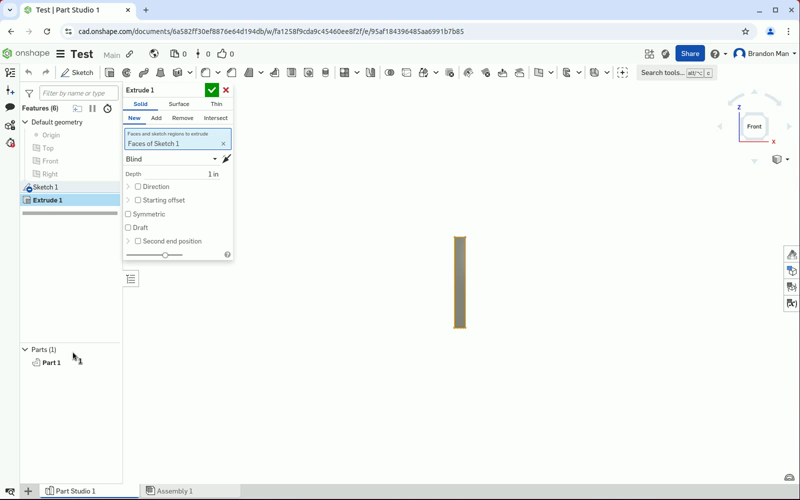
mouse_move(143, 106)
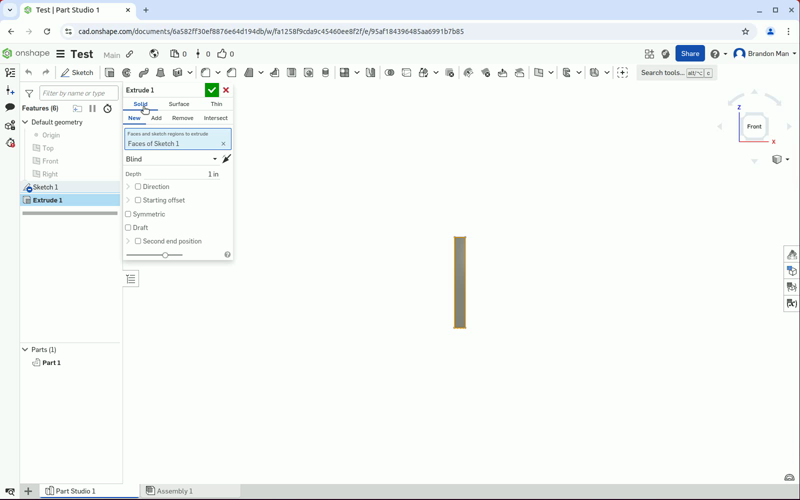
click(143, 106)
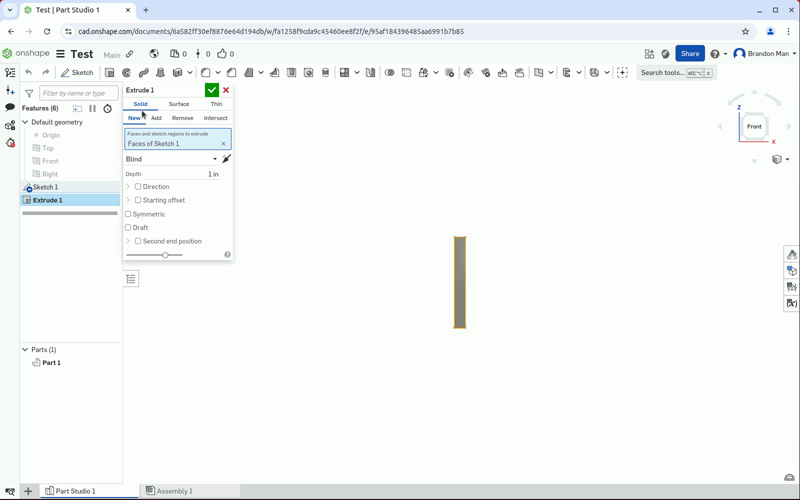
mouse_move(137, 120)
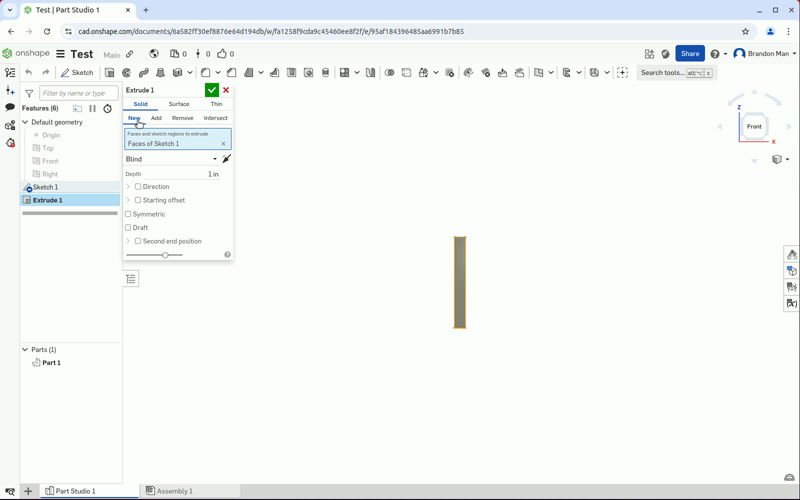
click(137, 120)
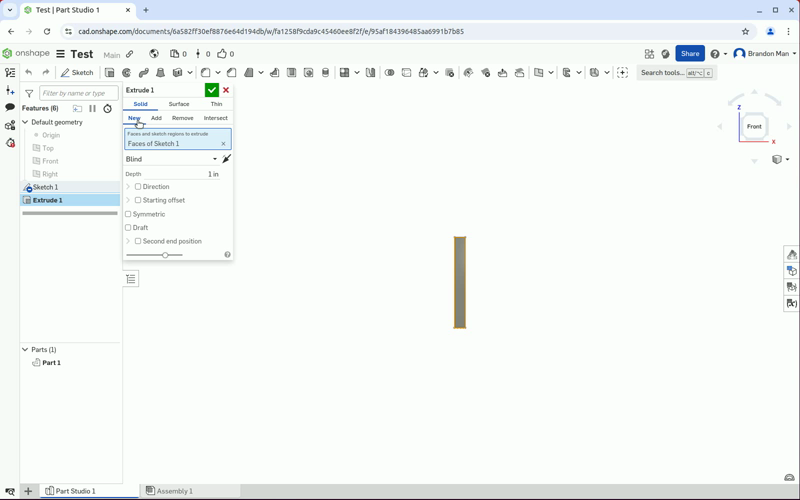
key(tab, 4)
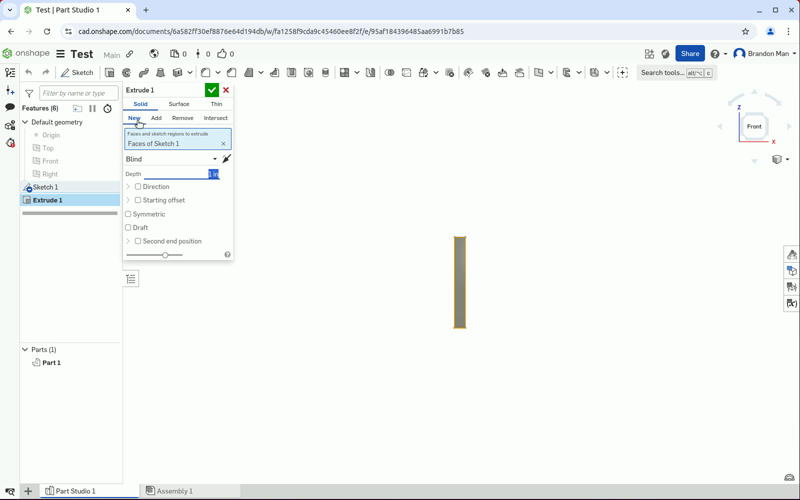
text(3.37)
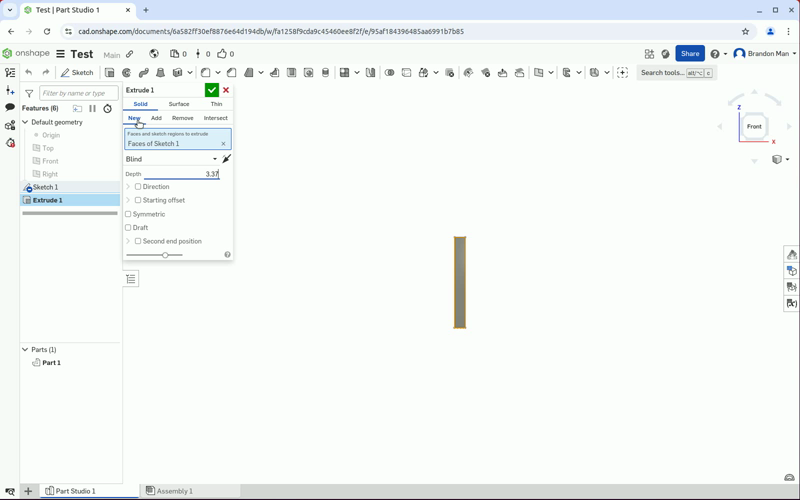
key(enter)
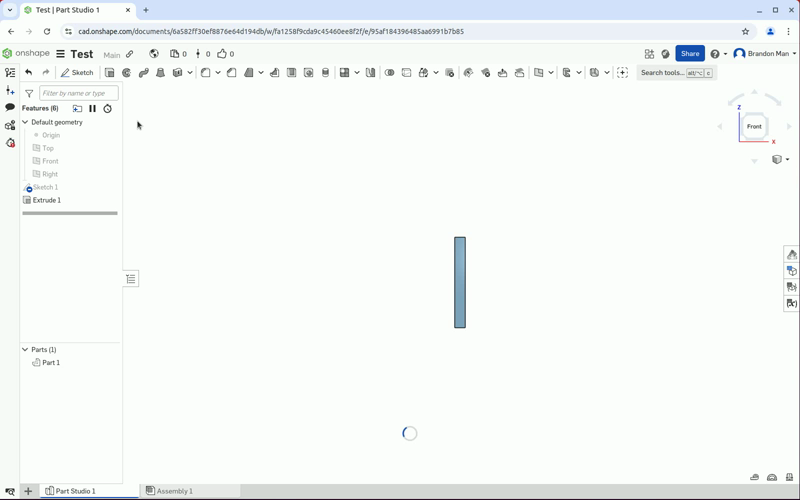
key(shift+h)
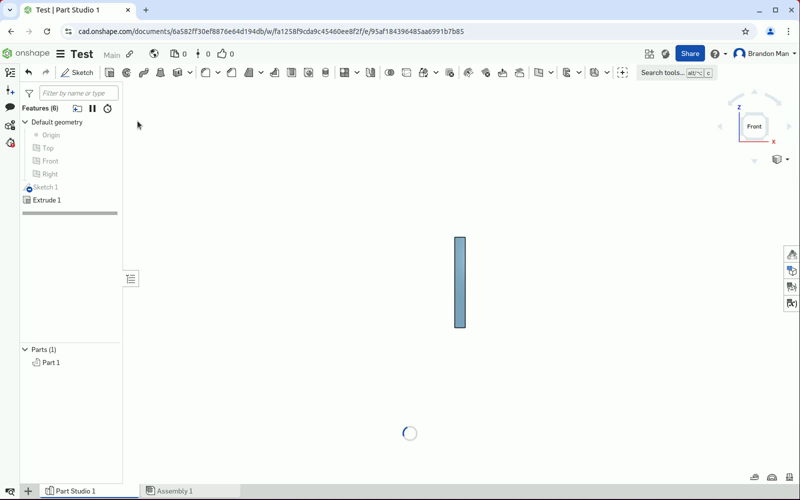
key(shift+h)
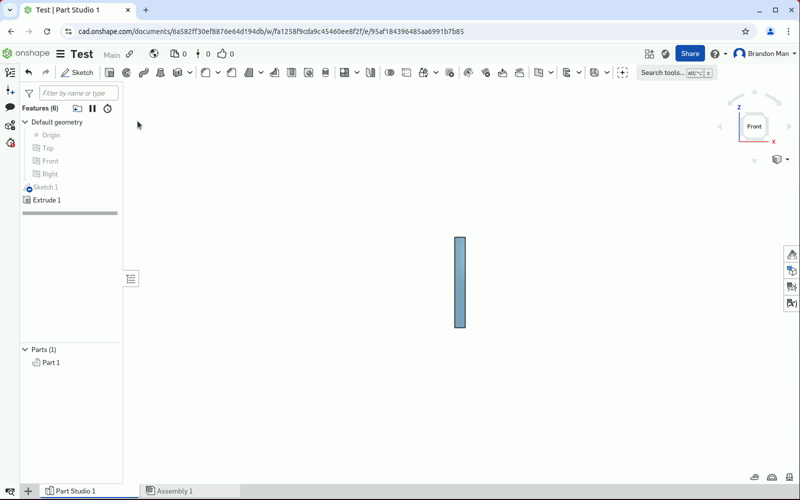
mouse_move(73, 189)
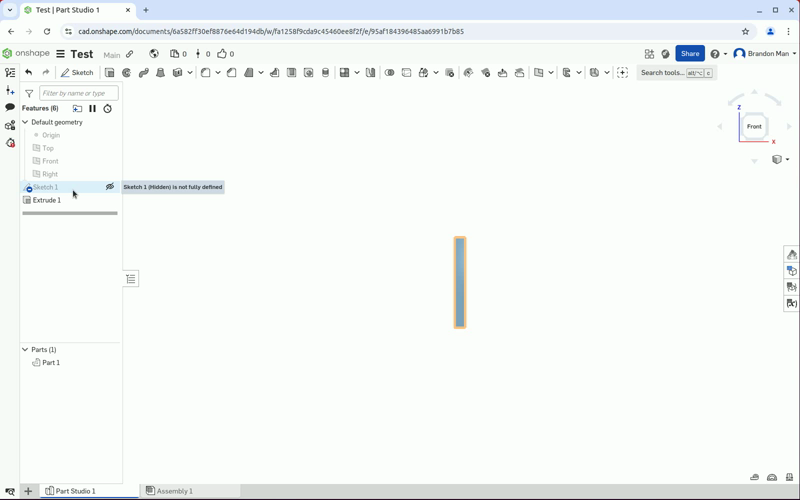
click(73, 189)
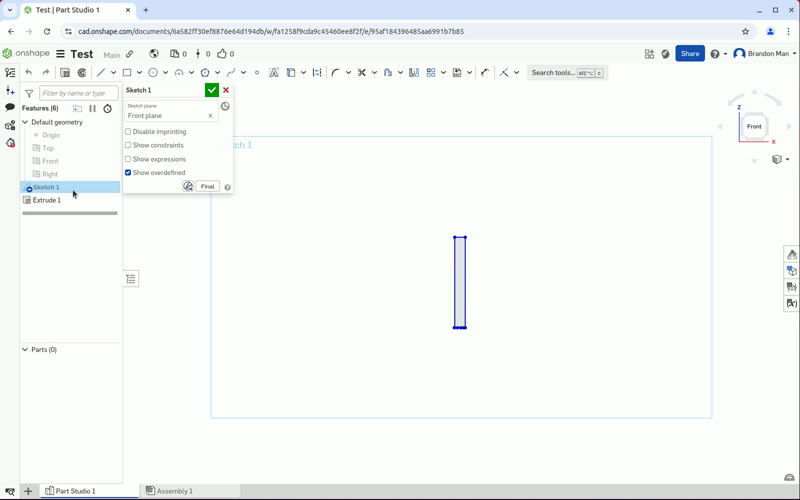
mouse_move(229, 92)
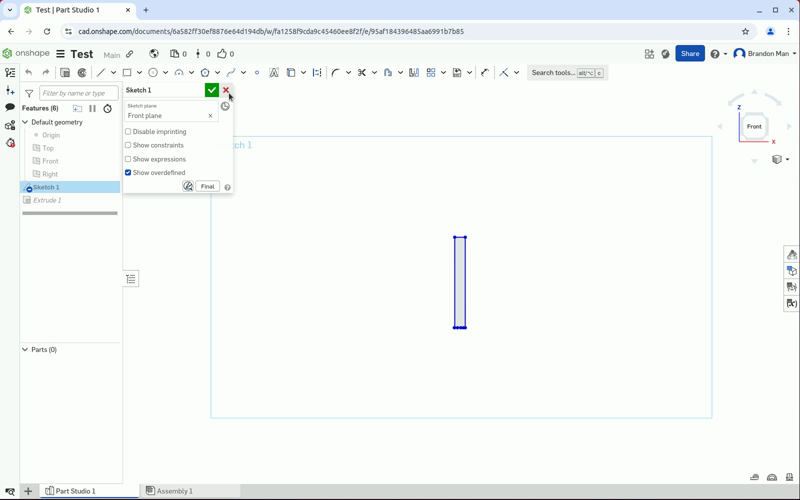
click(229, 92)
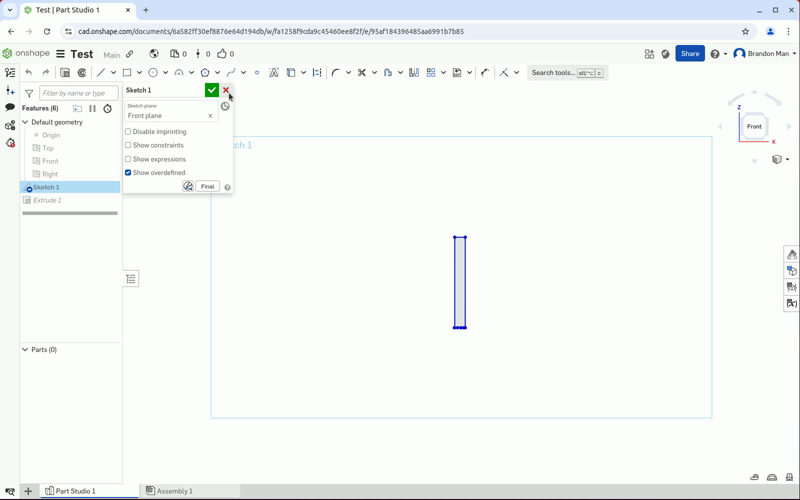
key(shift+s)
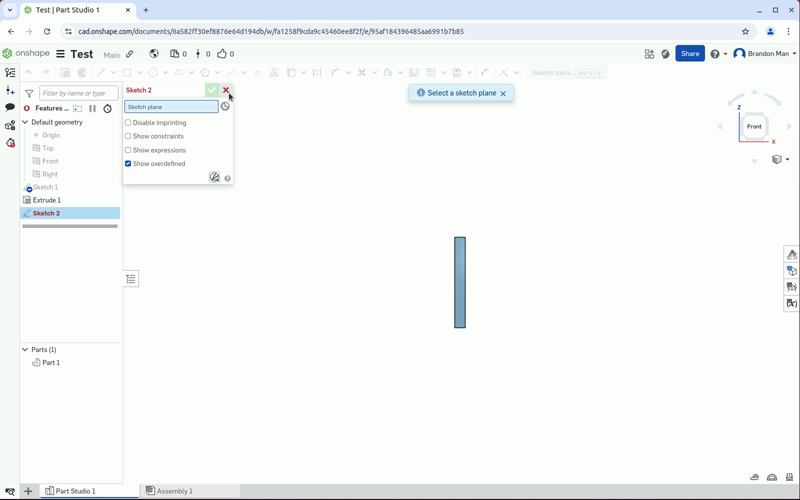
mouse_move(73, 163)
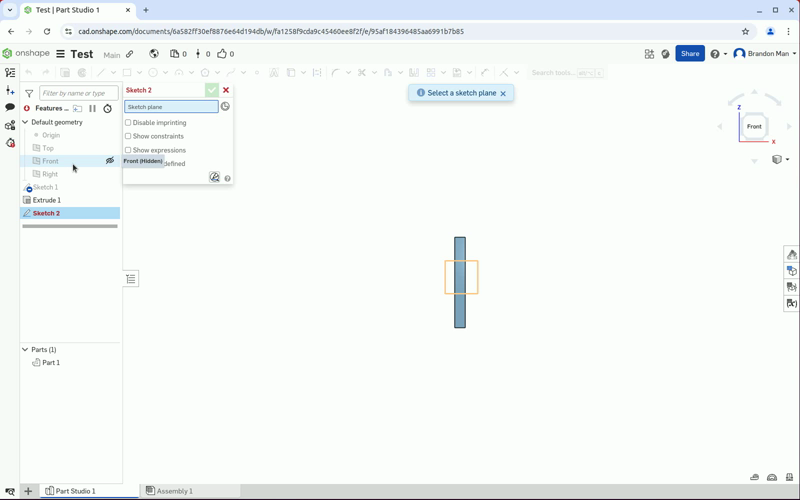
click(73, 163)
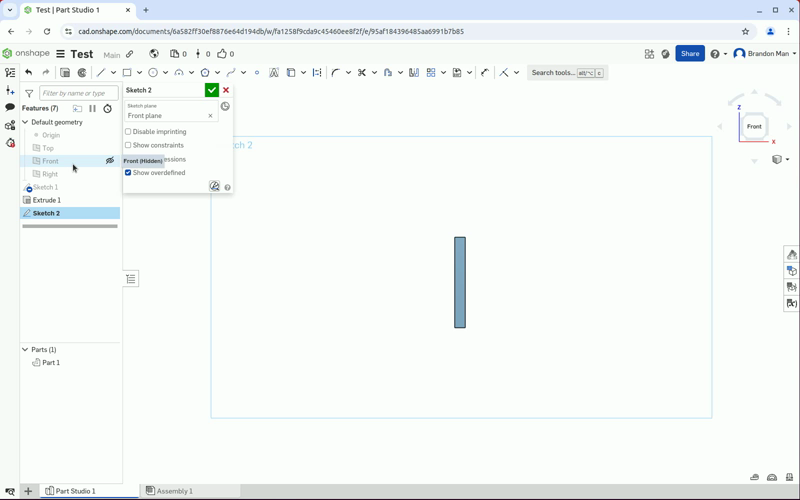
mouse_move(73, 352)
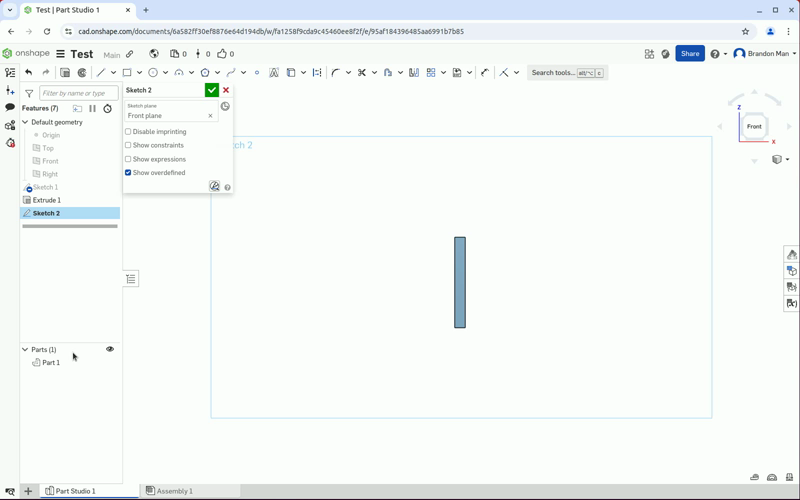
key(y)
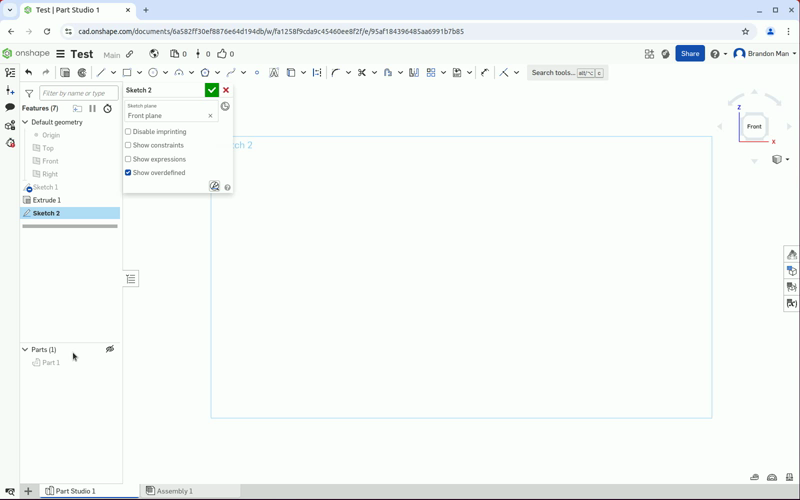
key(l)
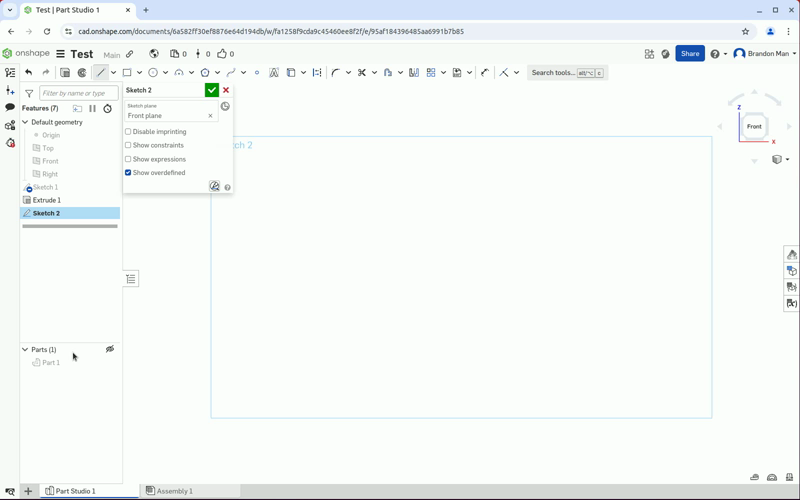
key_down(shift)
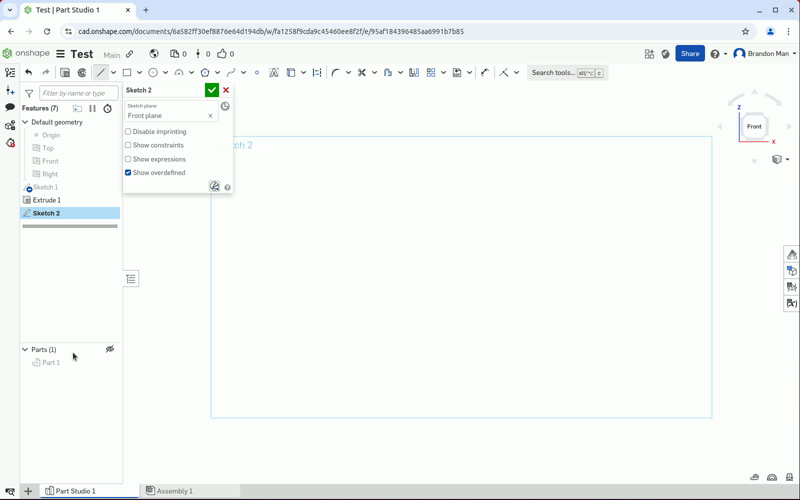
mouse_move(459, 393)
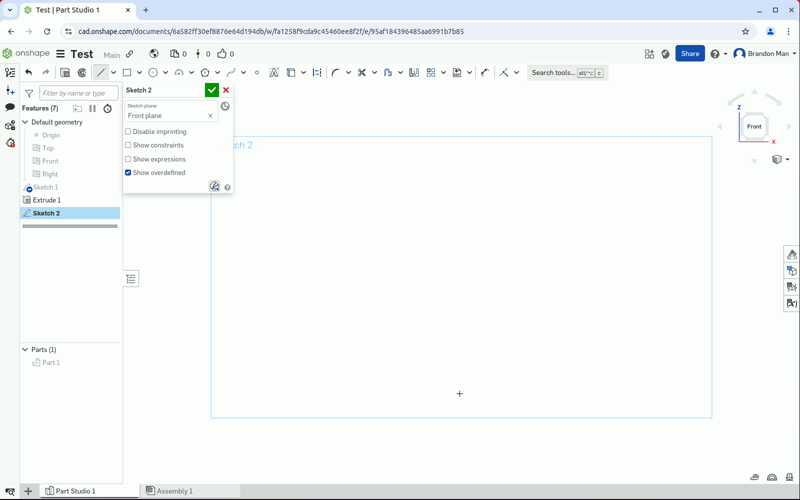
click(459, 393)
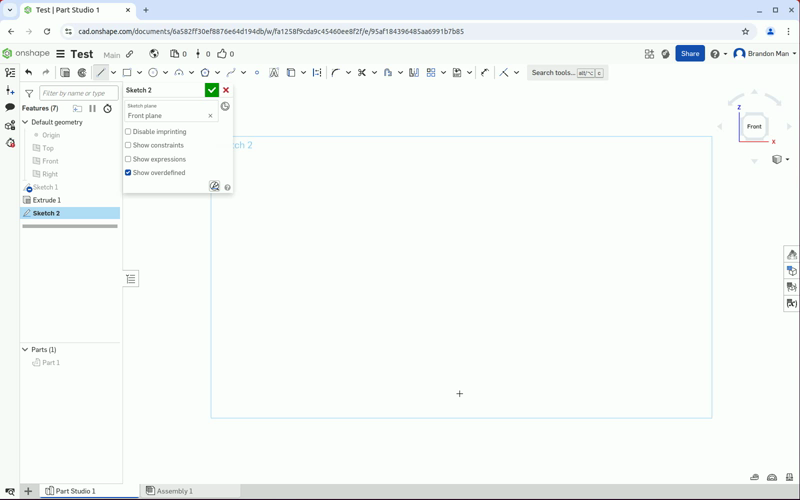
key_up(shift)
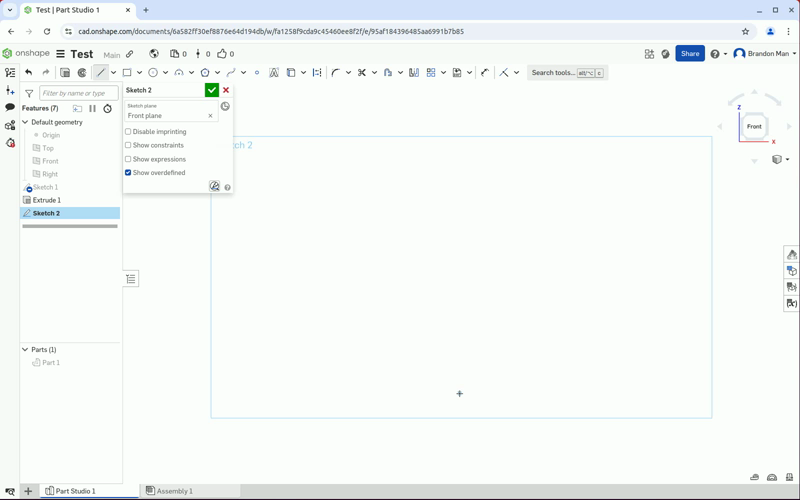
key_down(shift)
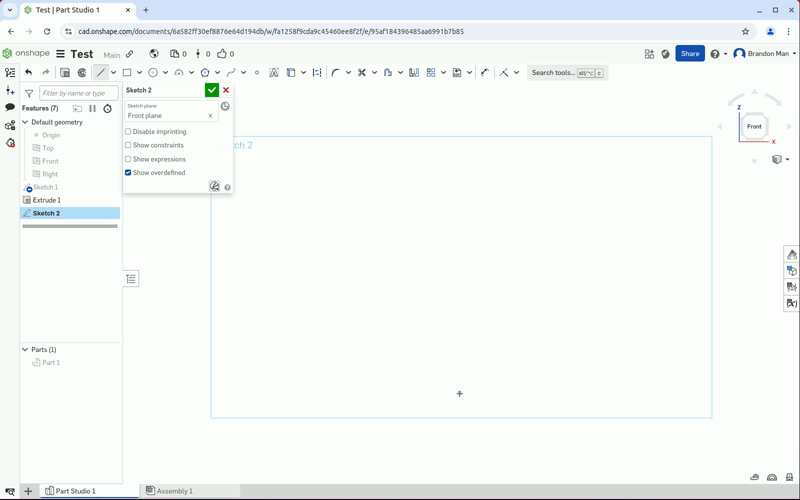
mouse_move(489, 393)
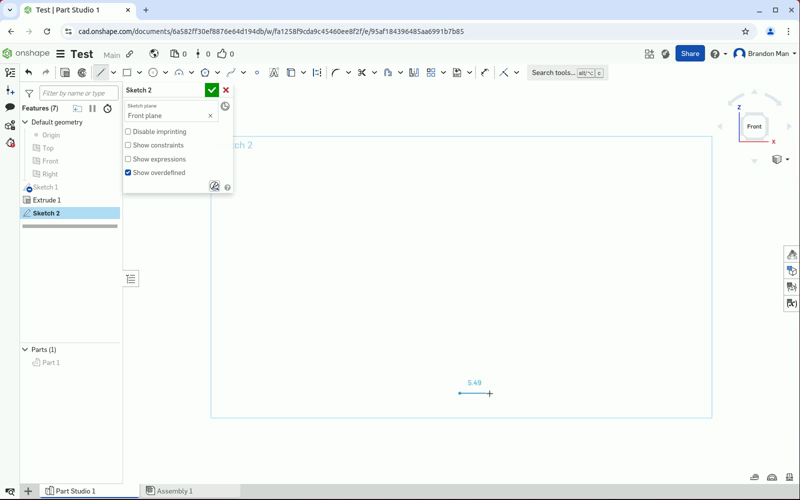
mouse_move(460, 396)
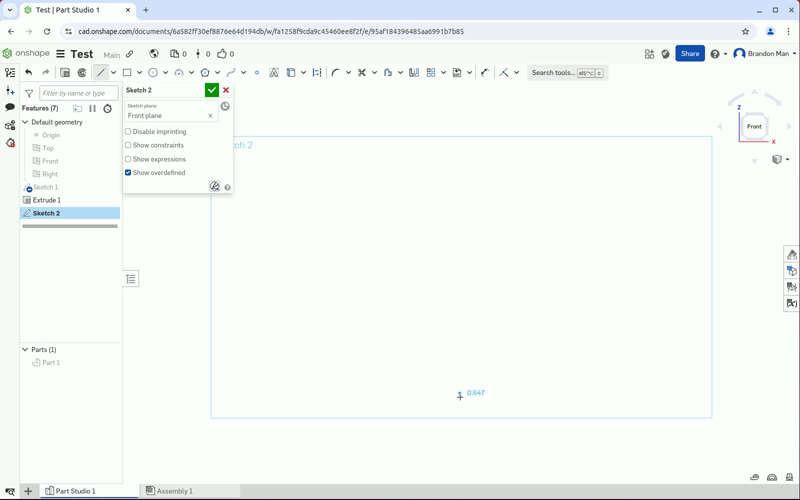
scroll(6)
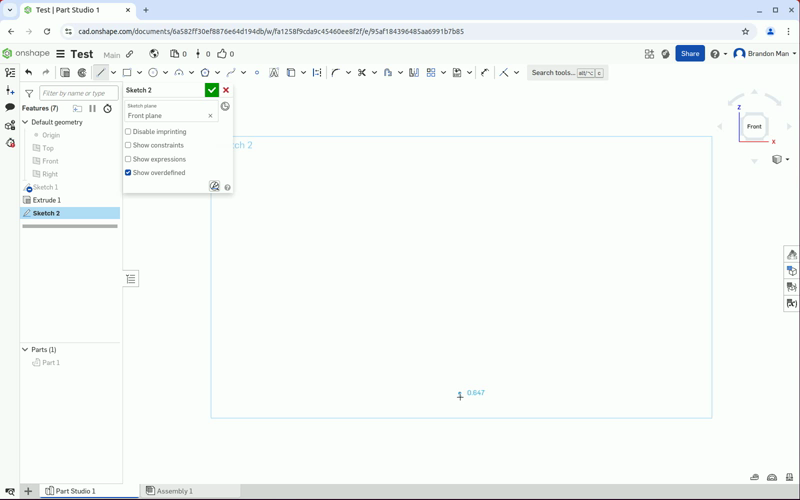
scroll(6)
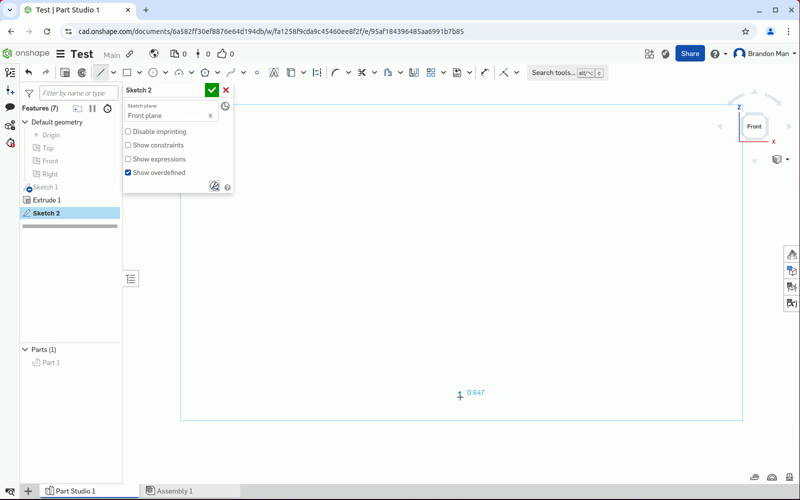
scroll(6)
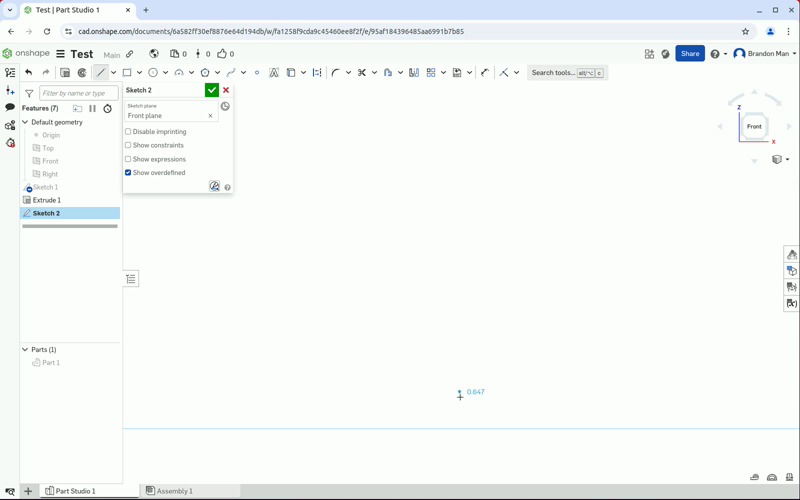
scroll(6)
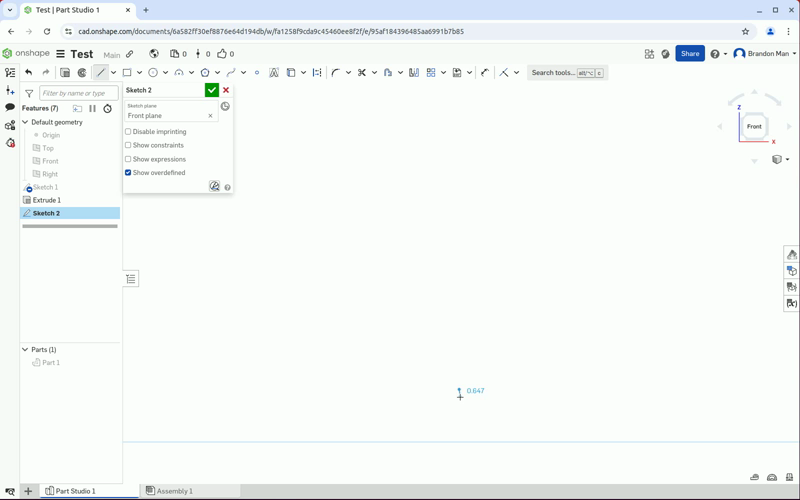
scroll(6)
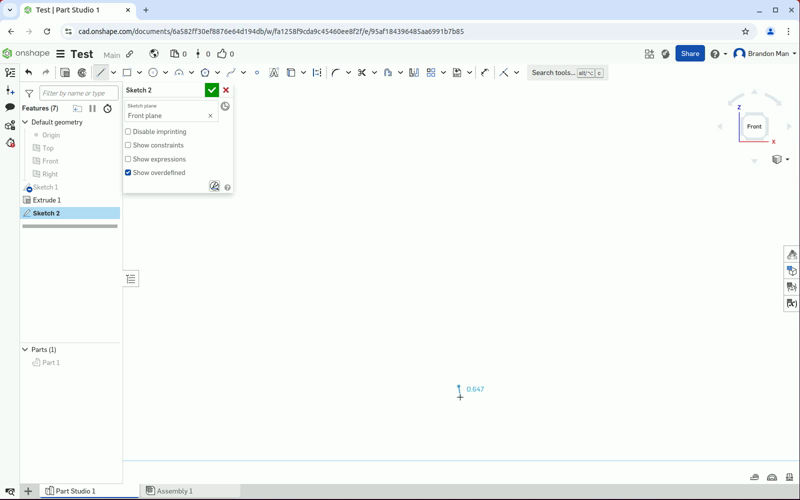
scroll(6)
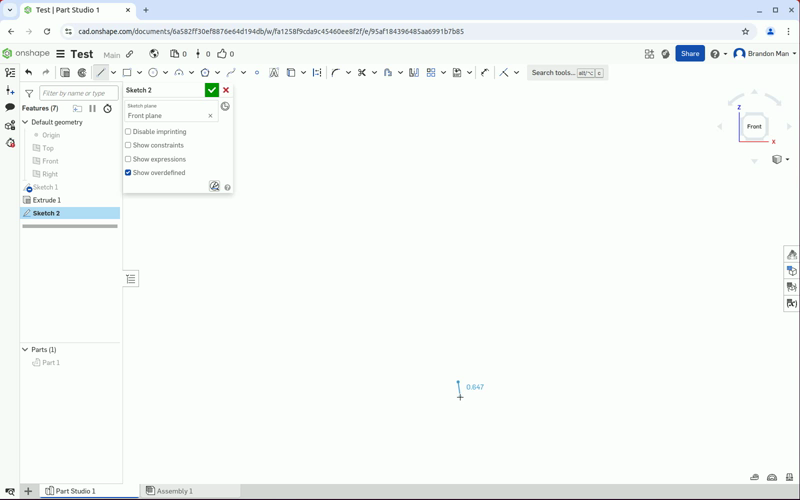
scroll(6)
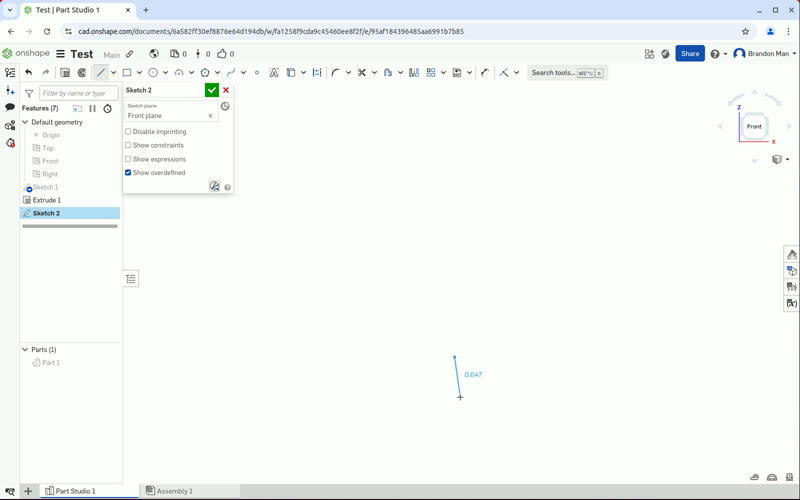
click(460, 396)
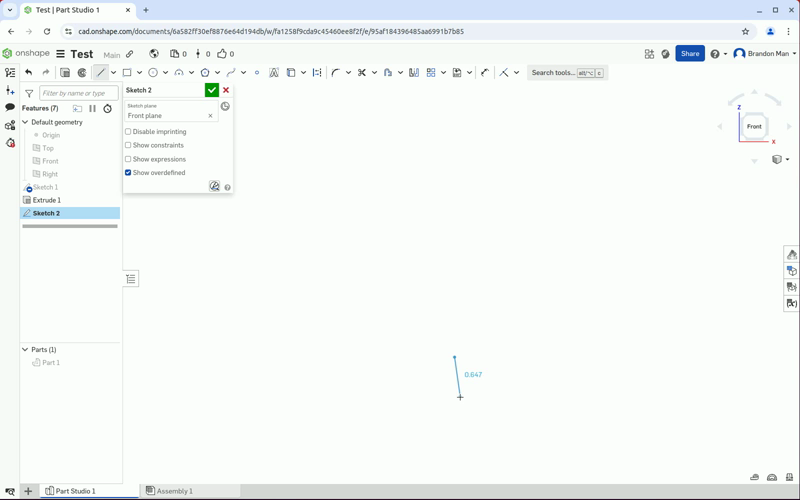
scroll(-6)
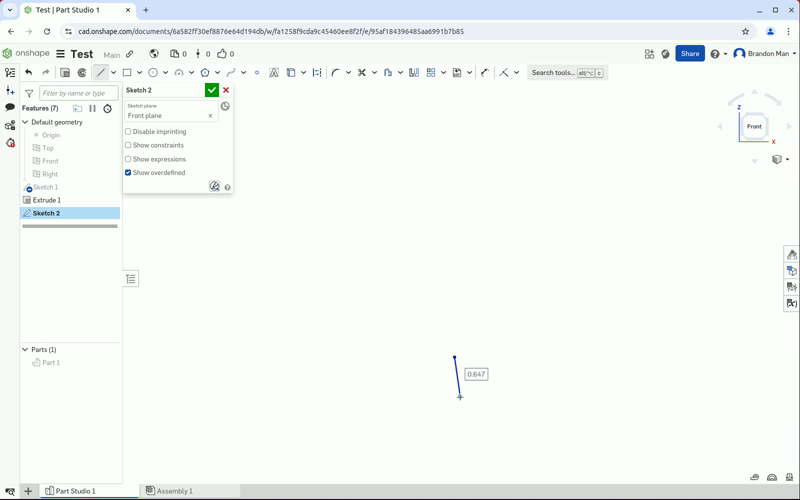
scroll(-6)
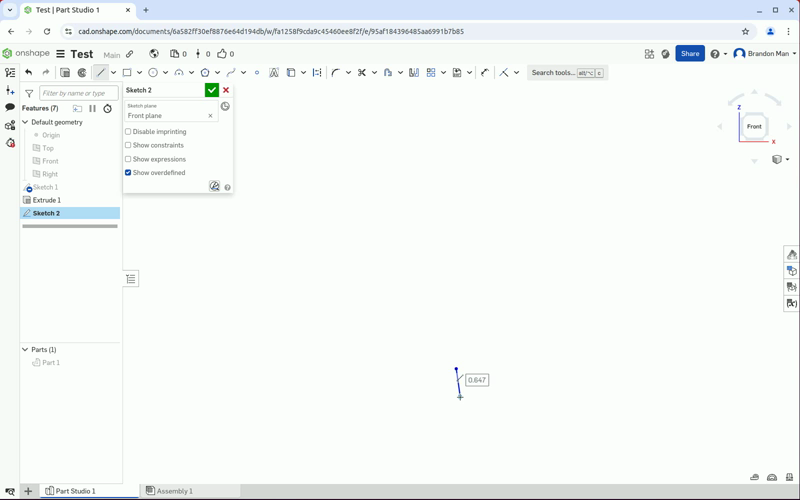
scroll(-6)
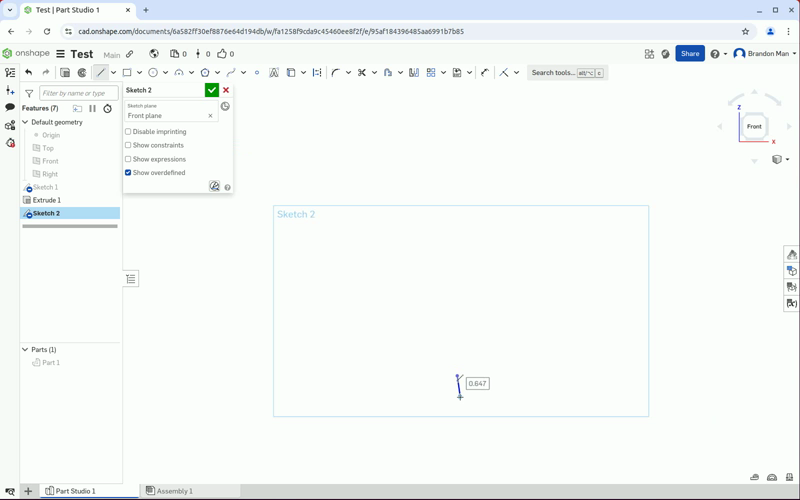
scroll(-6)
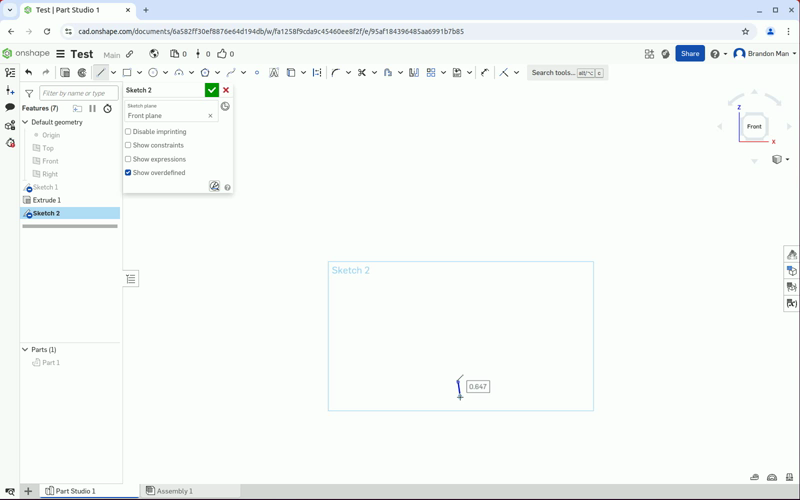
scroll(-6)
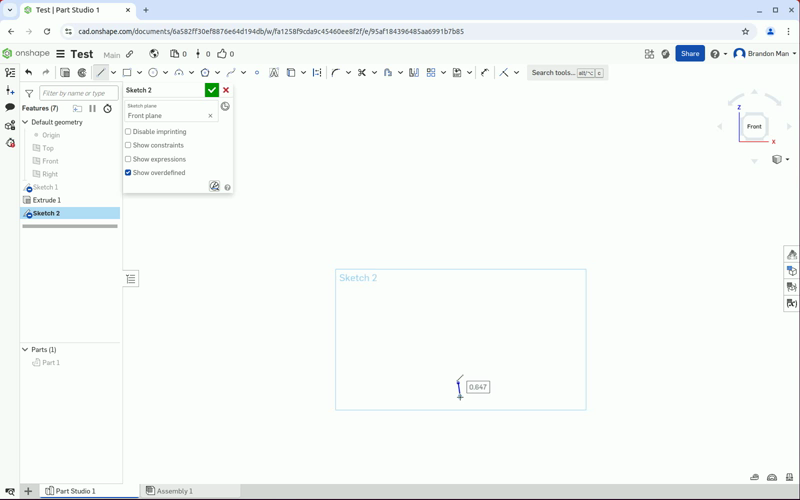
scroll(-6)
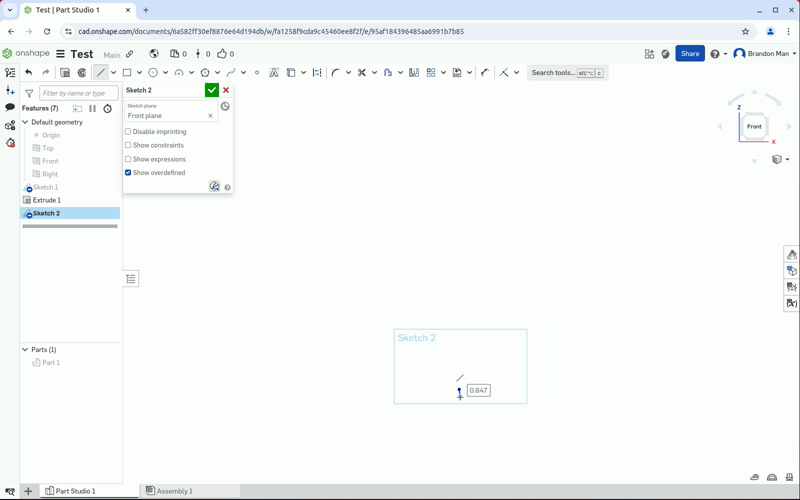
scroll(-6)
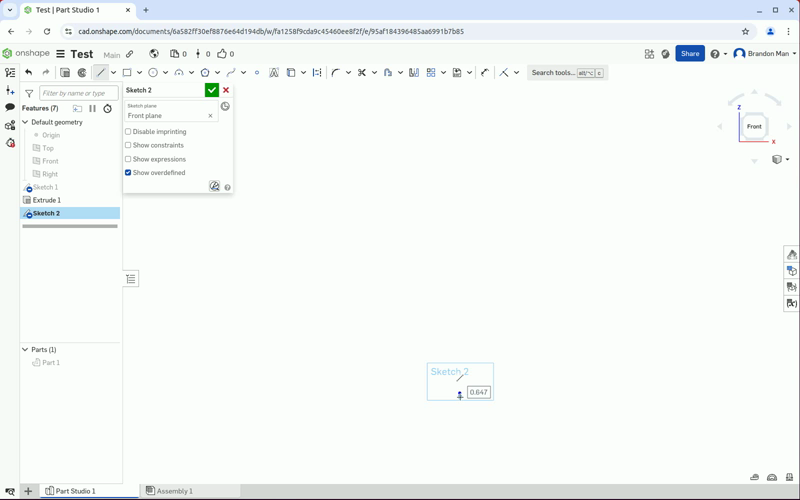
key_up(shift)
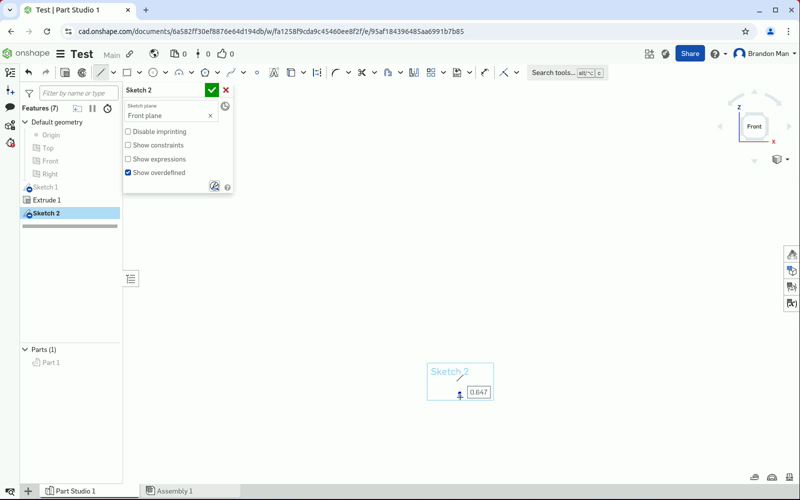
key_down(shift)
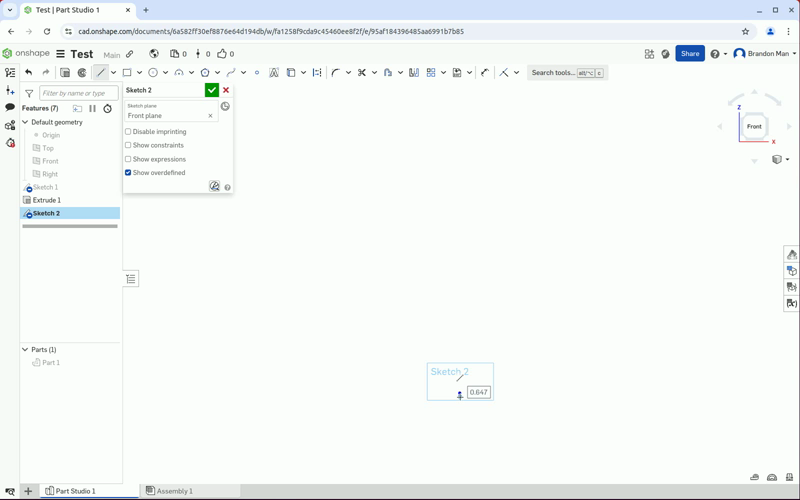
mouse_move(490, 396)
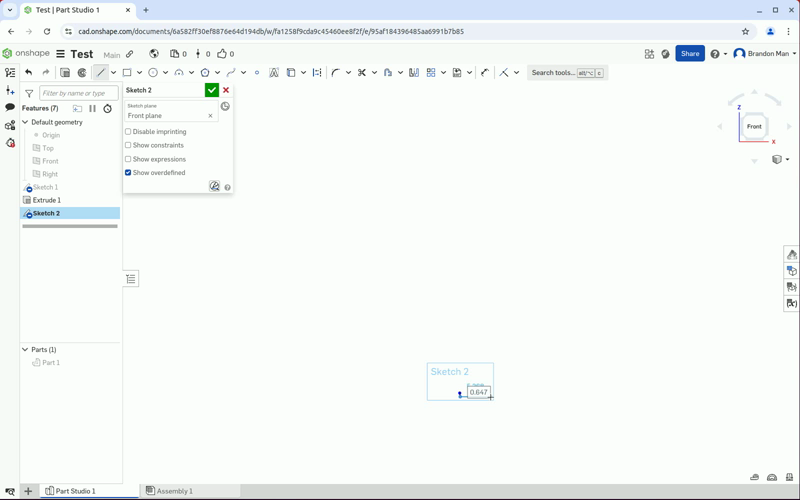
mouse_move(461, 393)
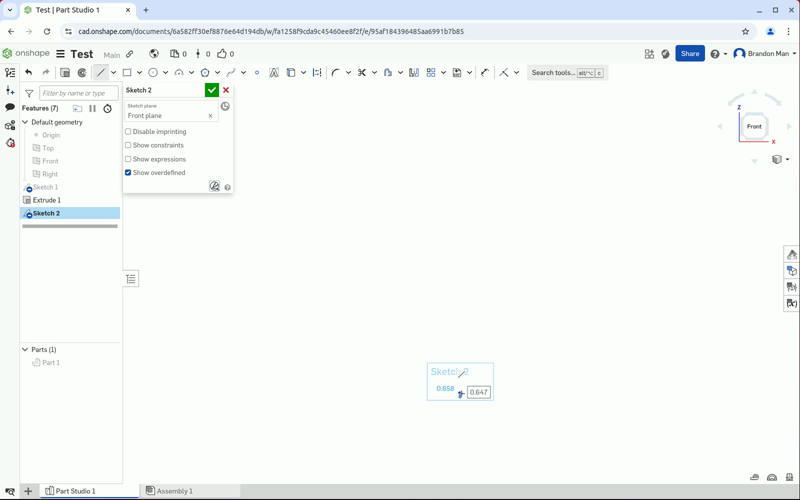
scroll(6)
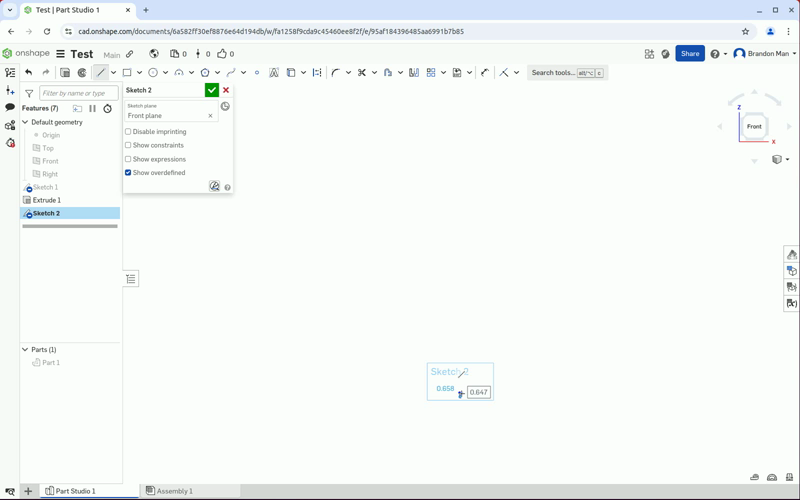
scroll(6)
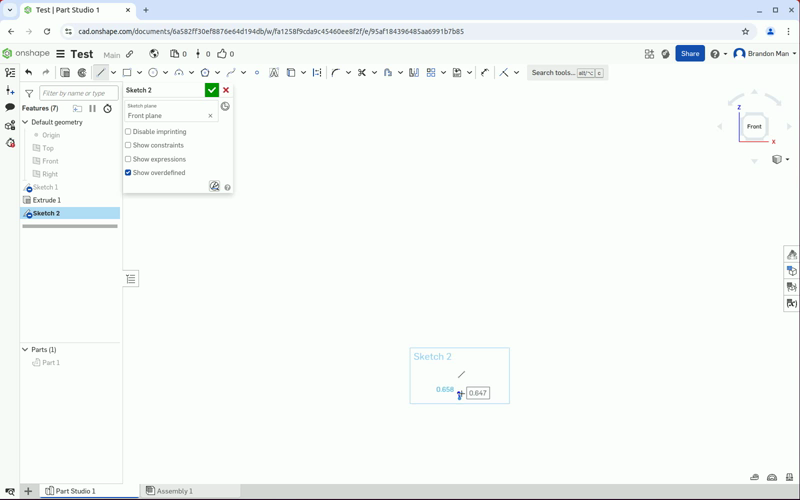
scroll(6)
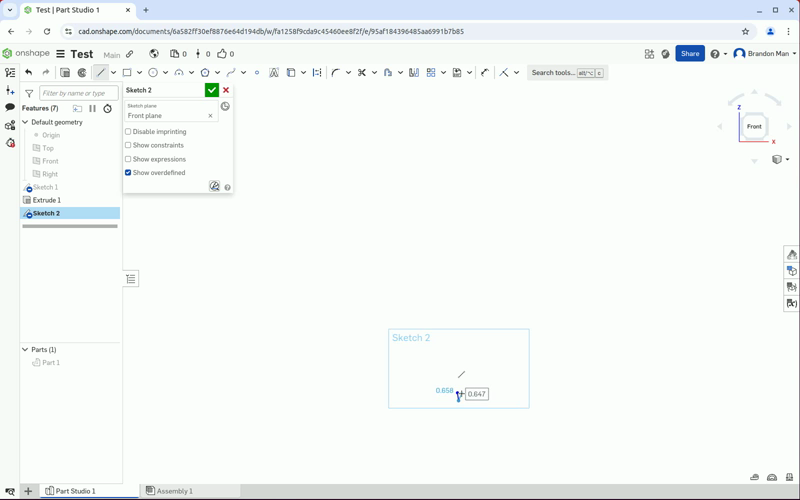
scroll(6)
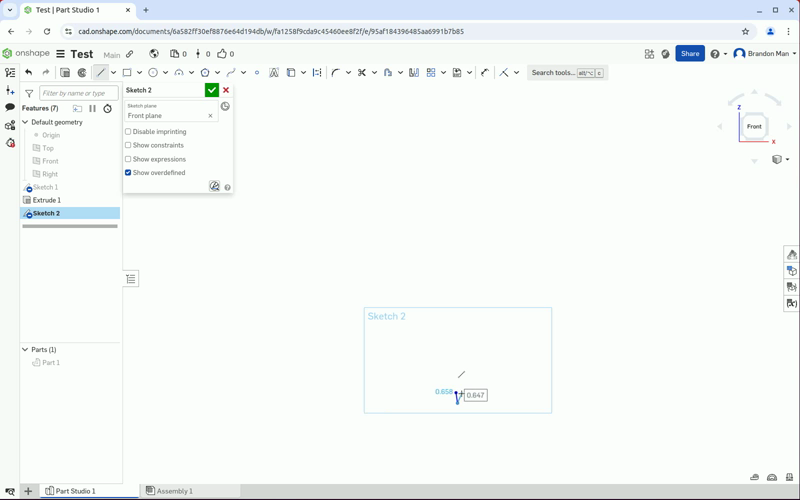
scroll(6)
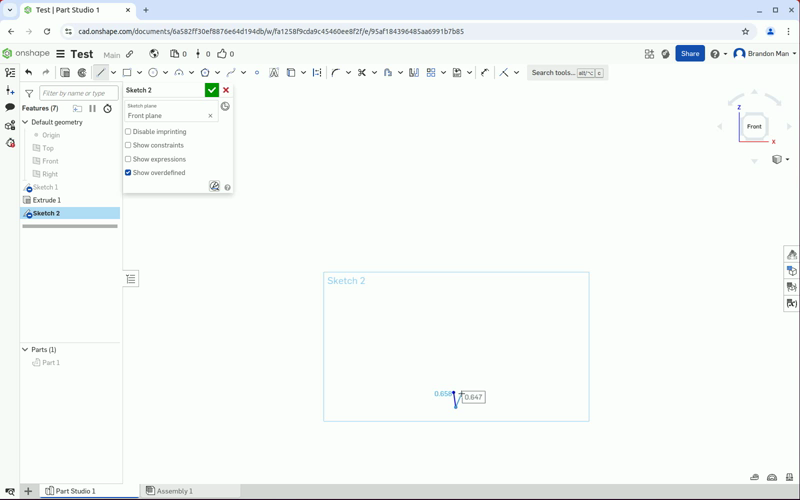
scroll(6)
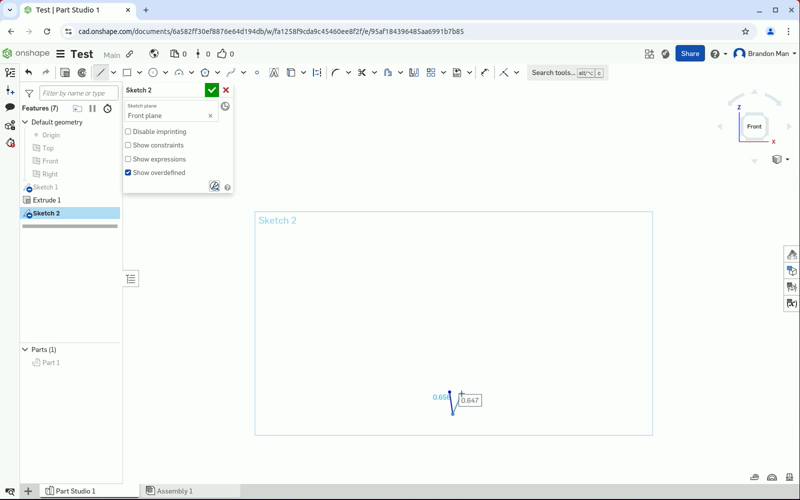
scroll(6)
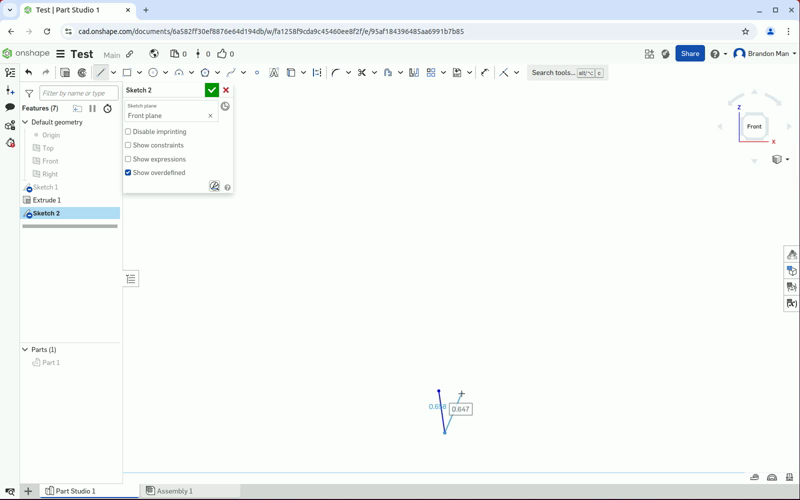
click(461, 393)
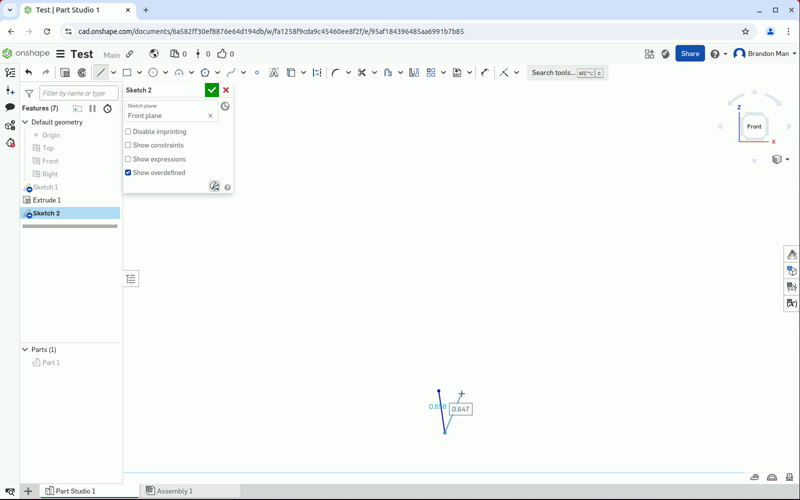
scroll(-6)
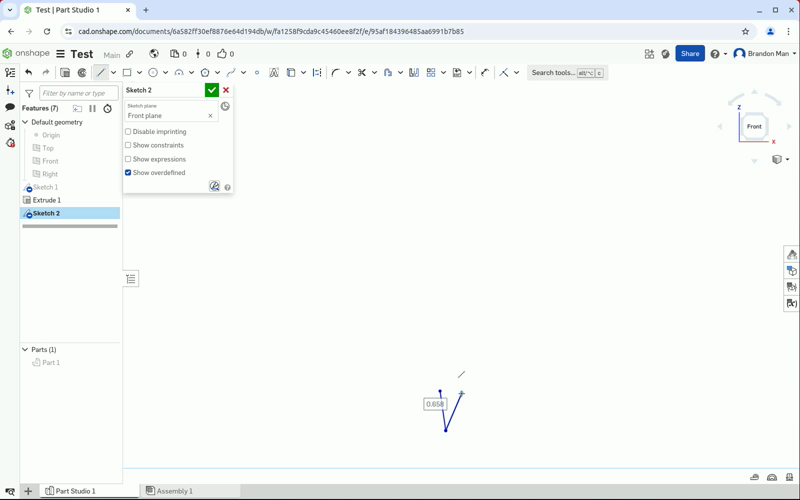
scroll(-6)
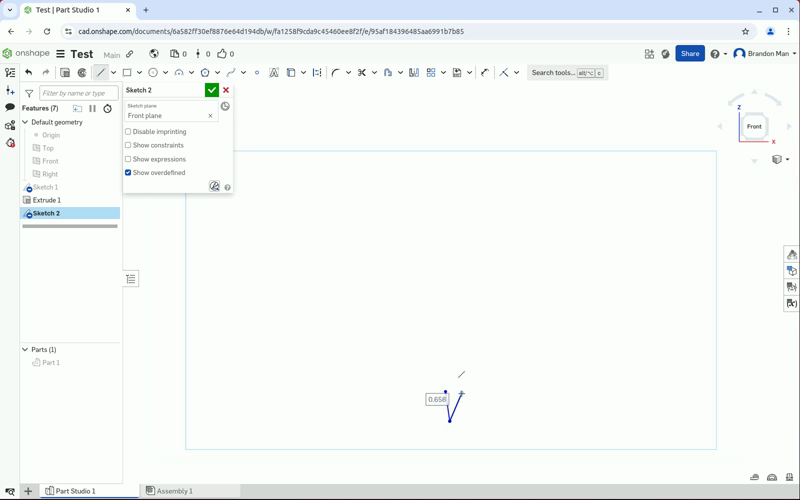
scroll(-6)
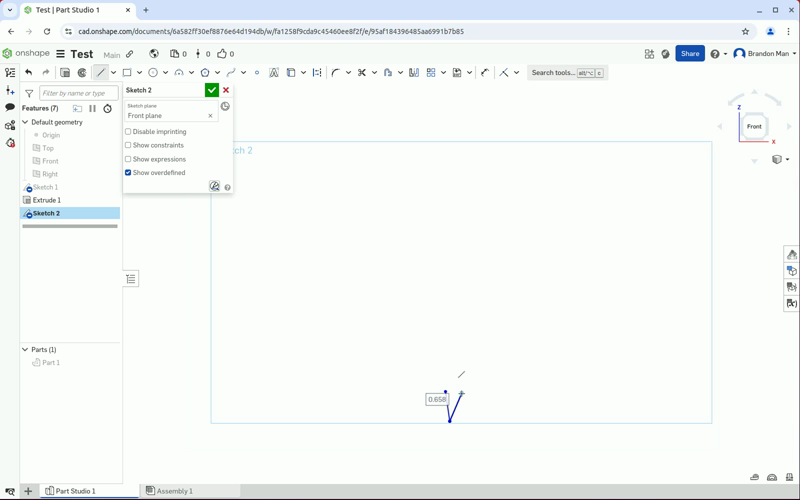
scroll(-6)
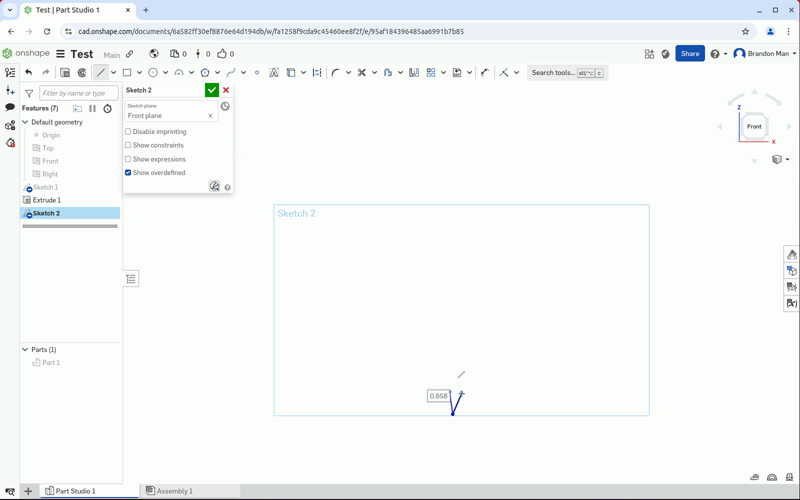
scroll(-6)
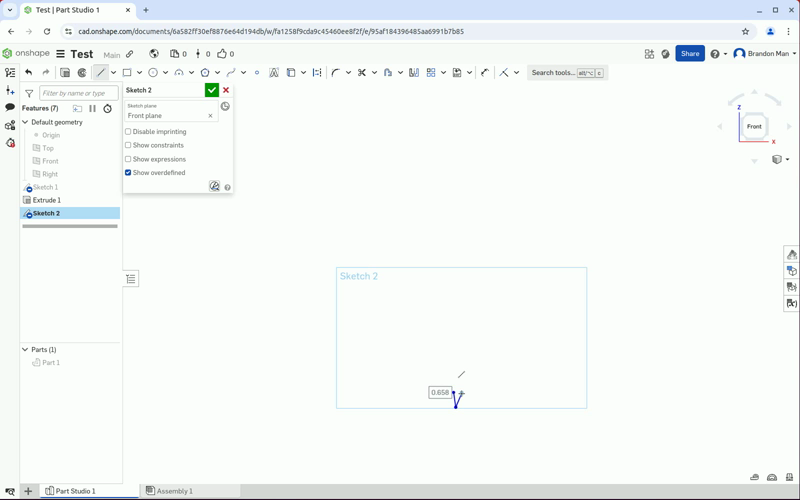
scroll(-6)
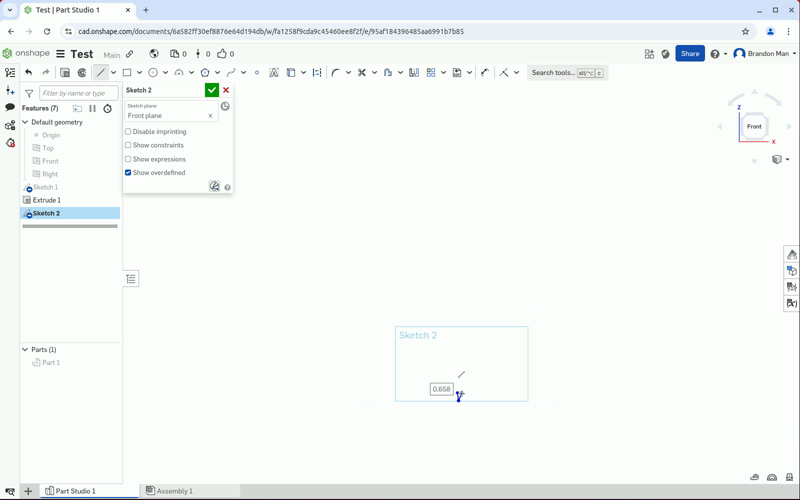
scroll(-6)
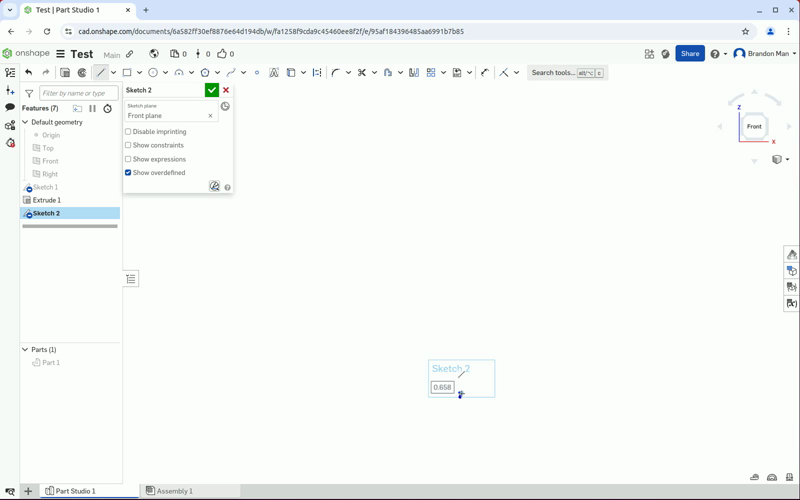
key_up(shift)
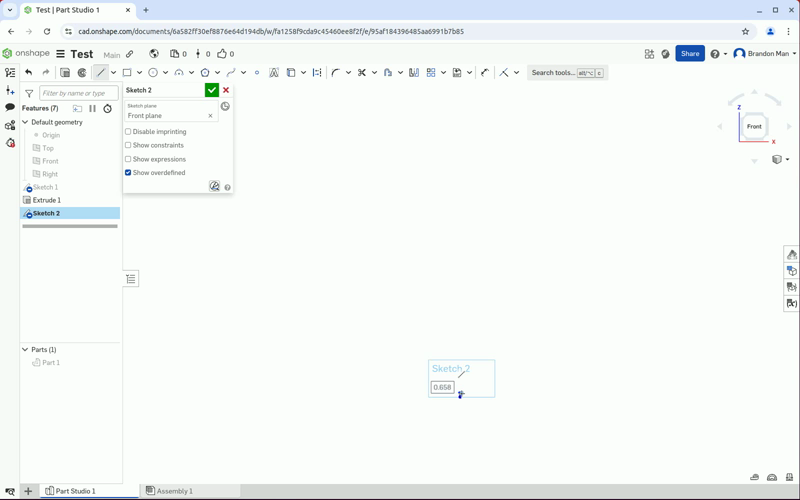
key_down(shift)
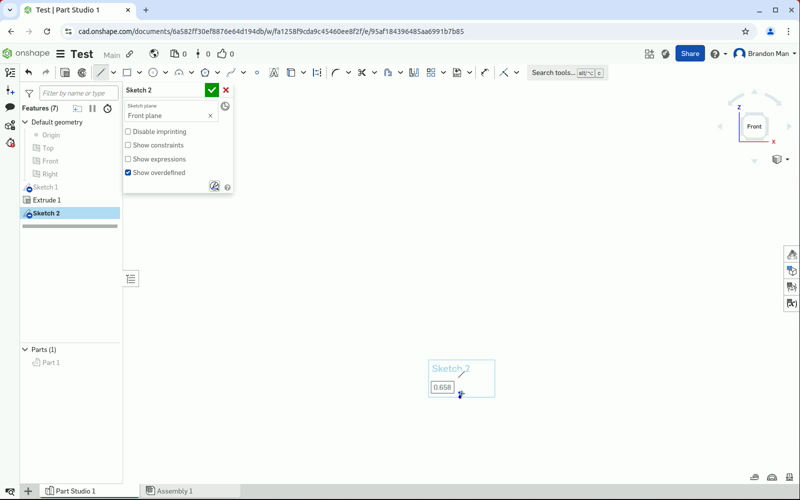
mouse_move(491, 393)
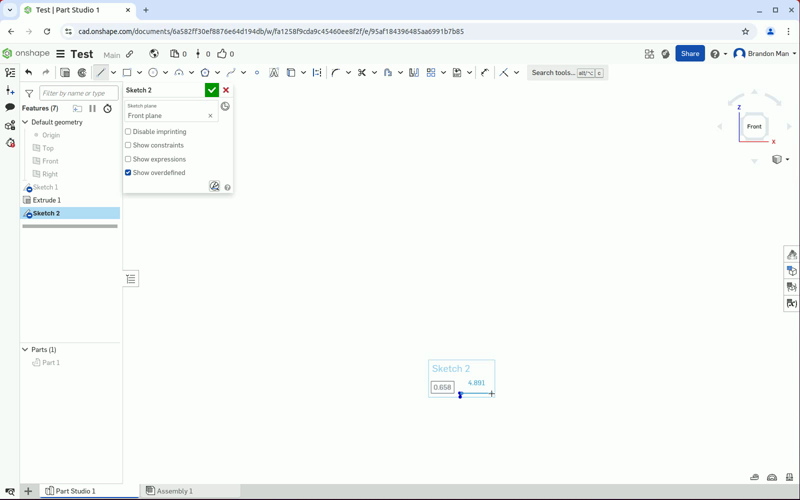
mouse_move(460, 389)
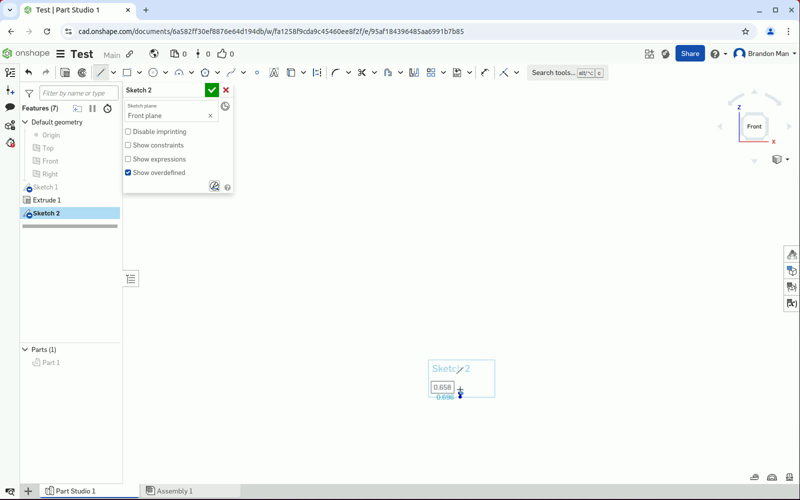
scroll(6)
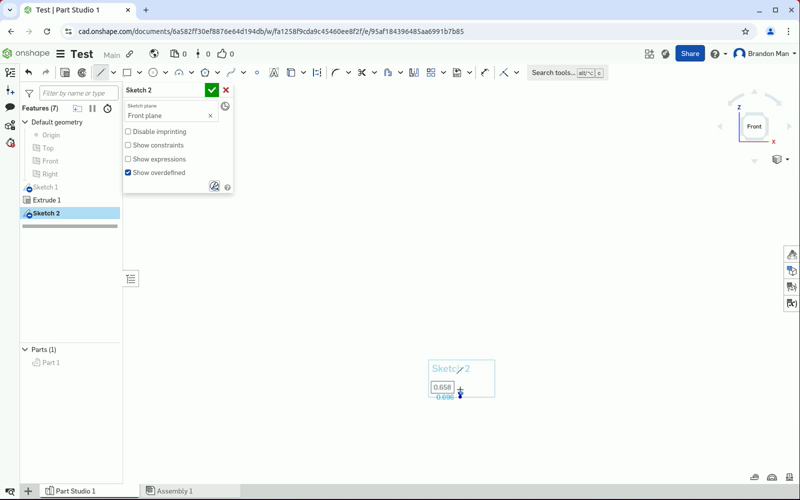
scroll(6)
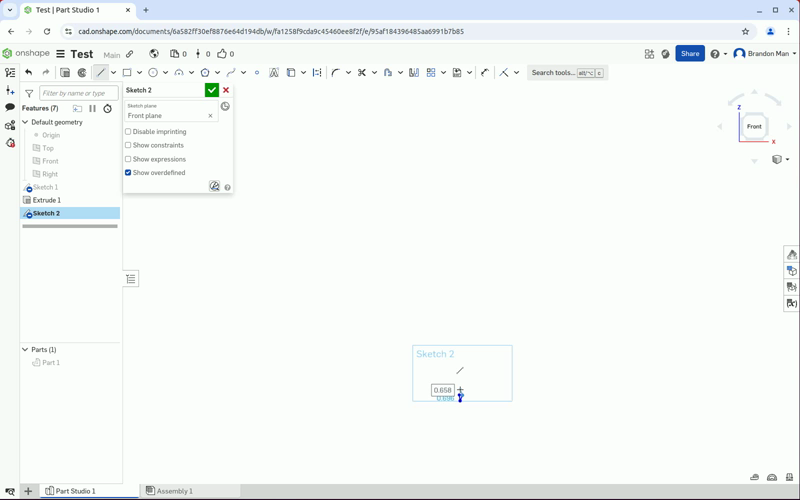
scroll(6)
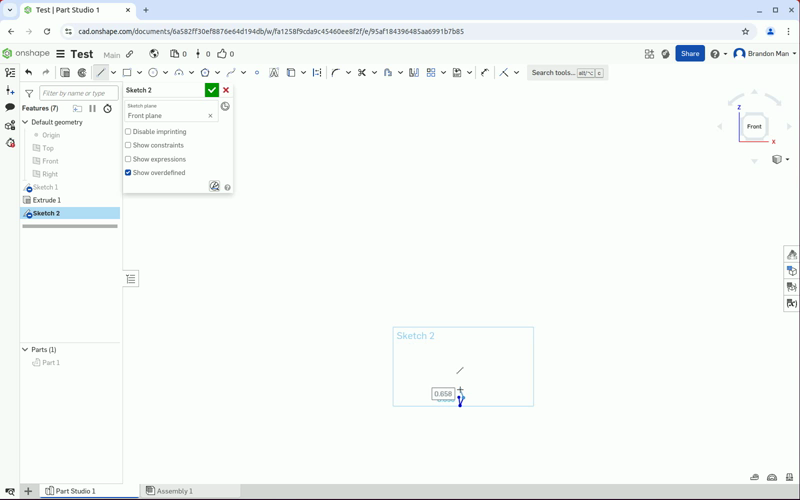
scroll(6)
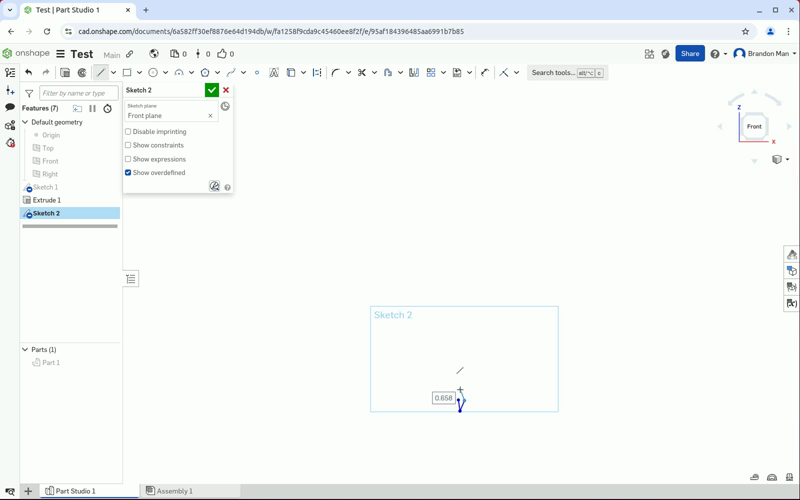
scroll(6)
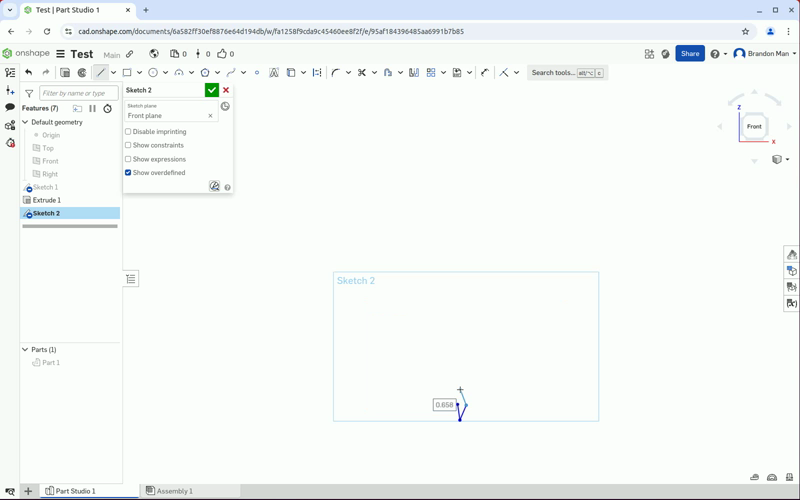
scroll(6)
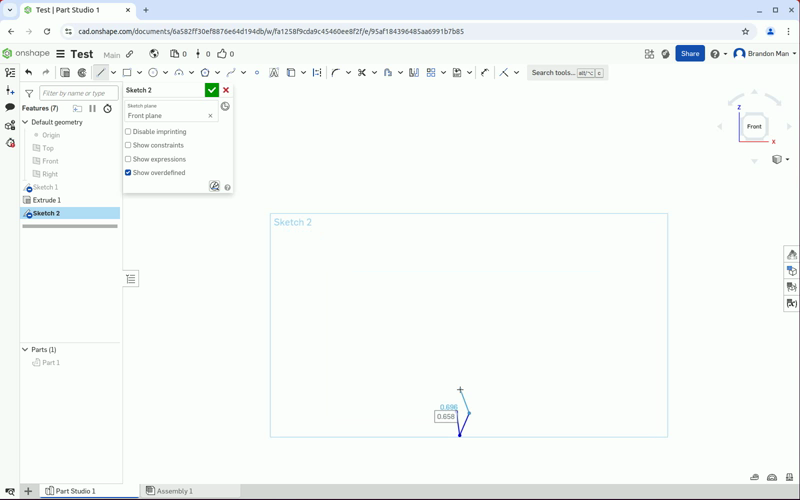
scroll(6)
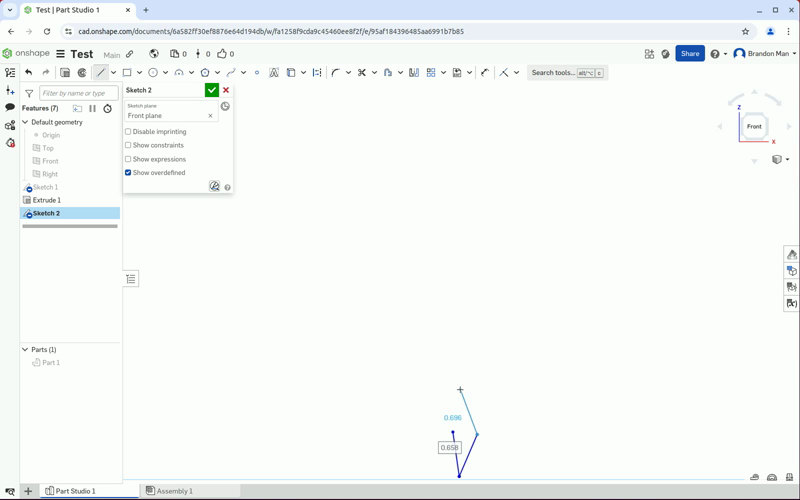
click(460, 389)
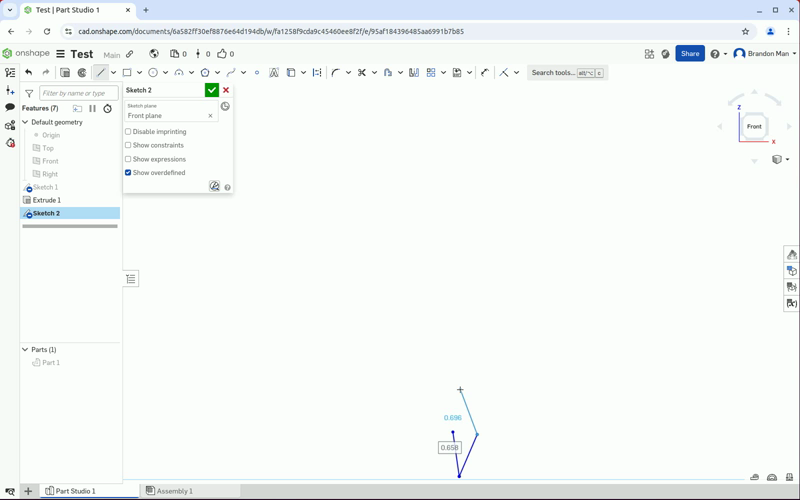
scroll(-6)
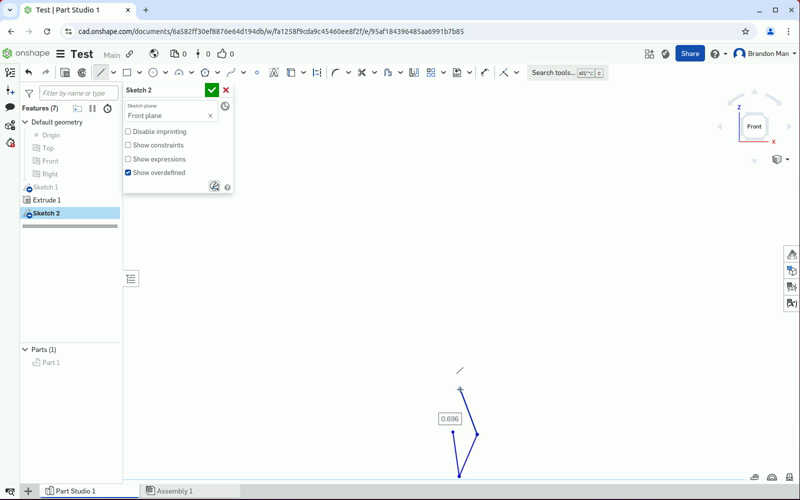
scroll(-6)
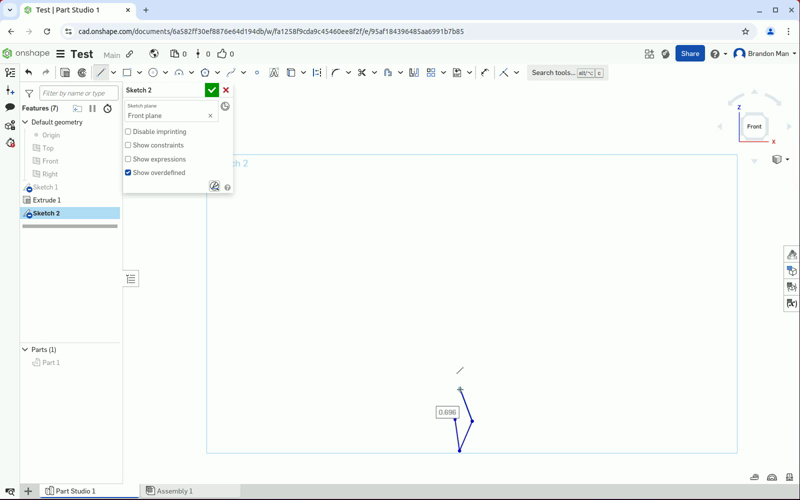
scroll(-6)
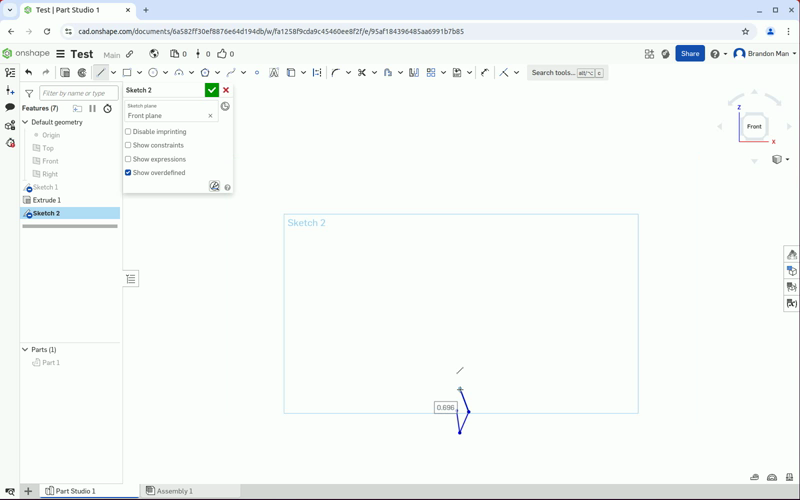
scroll(-6)
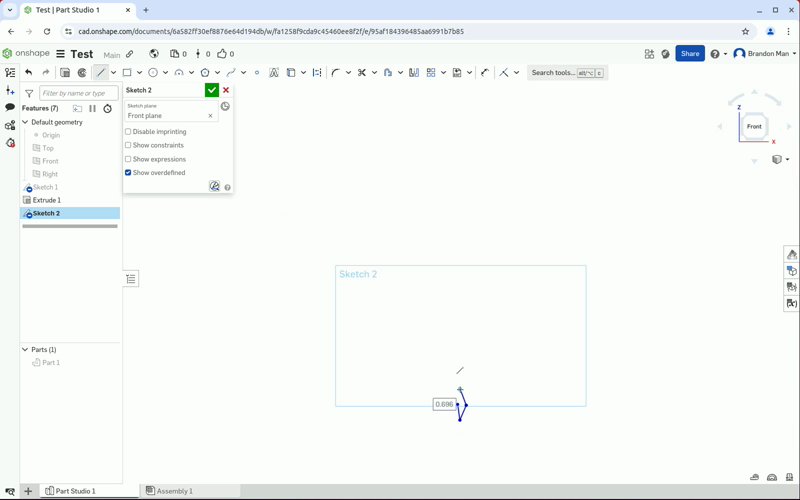
scroll(-6)
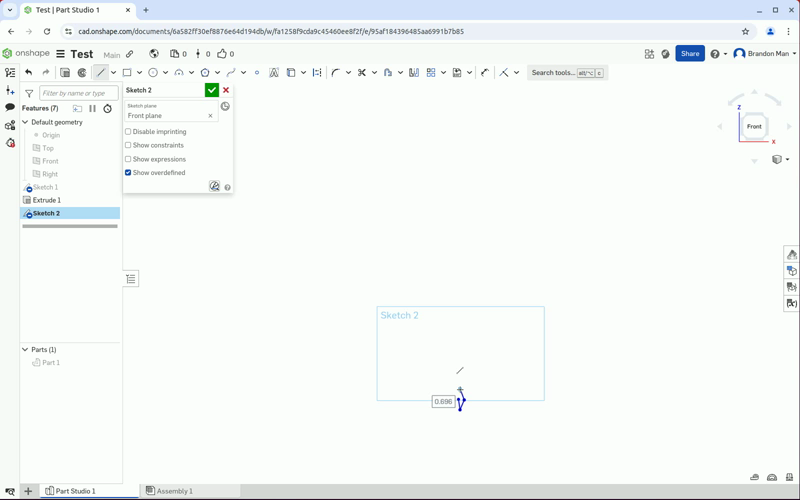
scroll(-6)
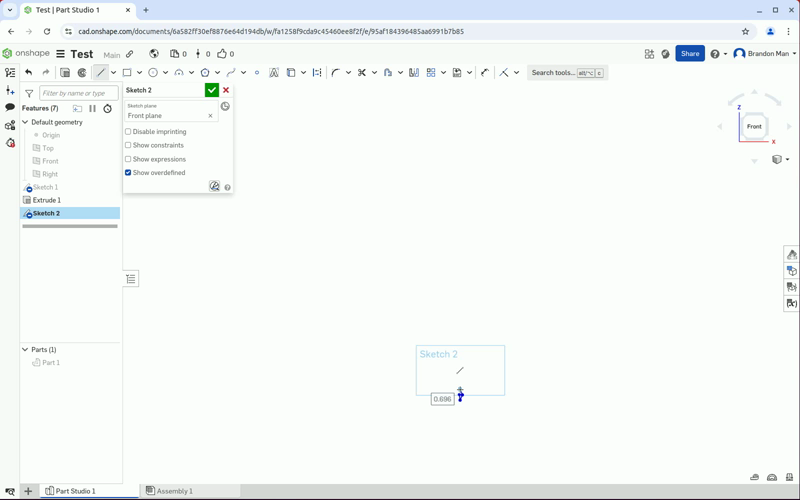
scroll(-6)
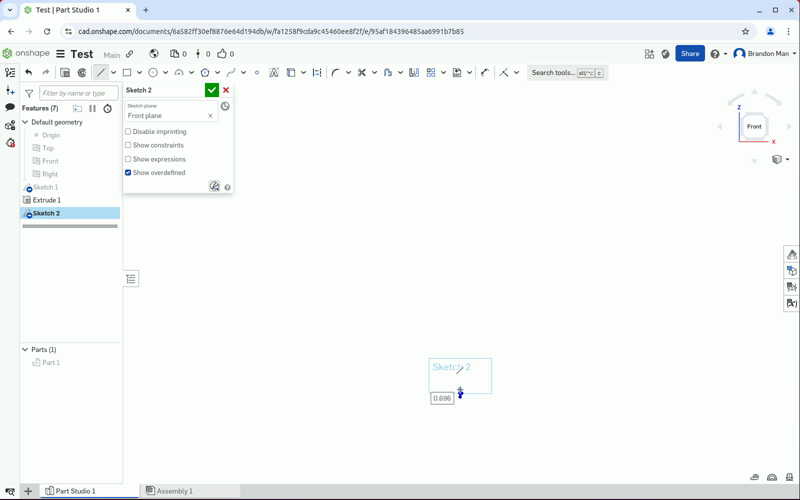
key_up(shift)
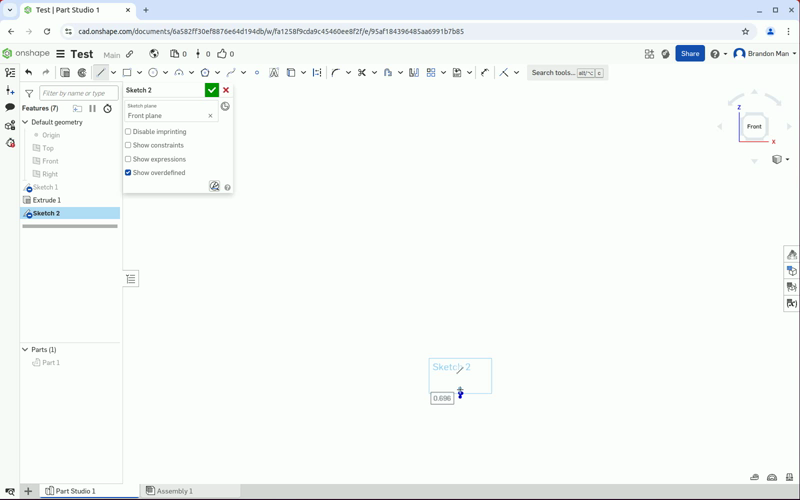
mouse_move(490, 389)
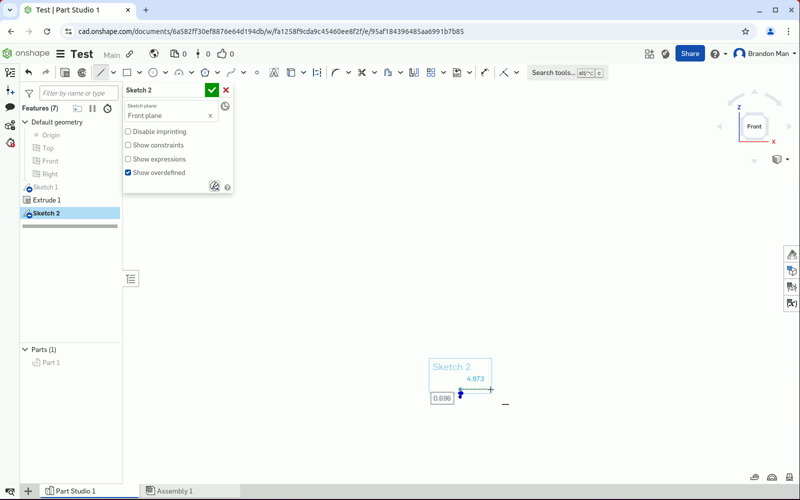
key_down(shift)
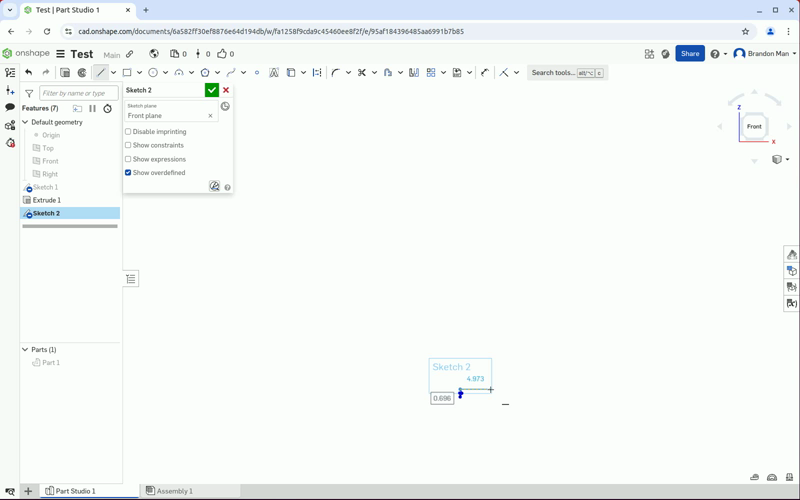
mouse_move(459, 393)
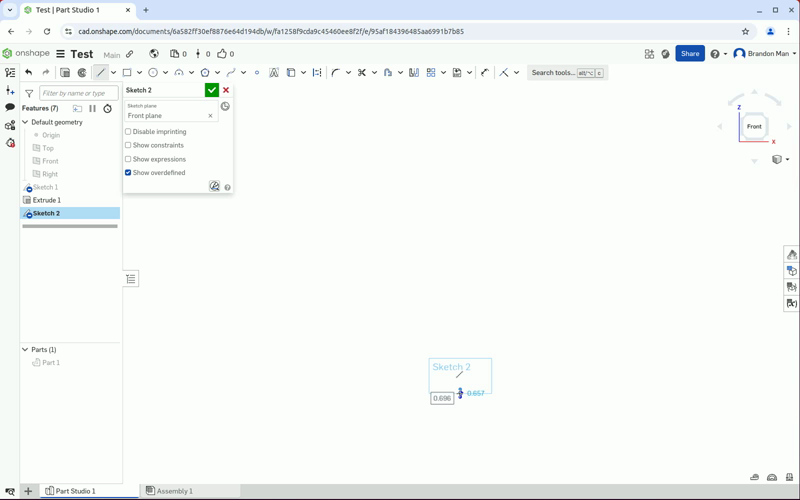
scroll(6)
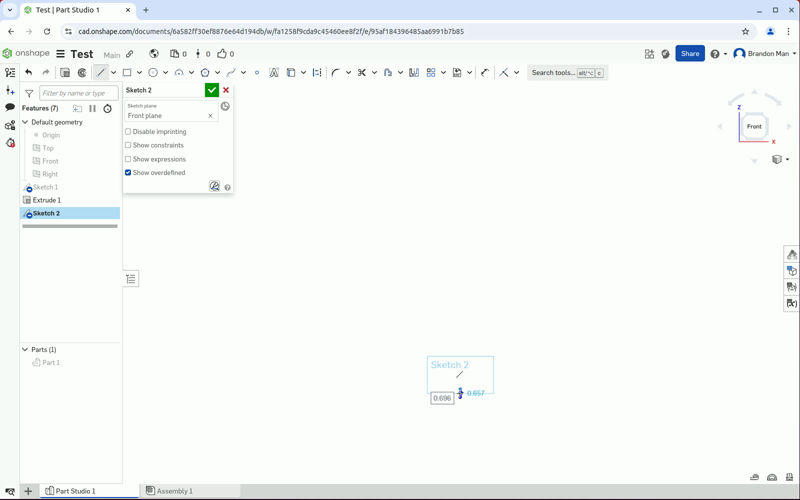
scroll(6)
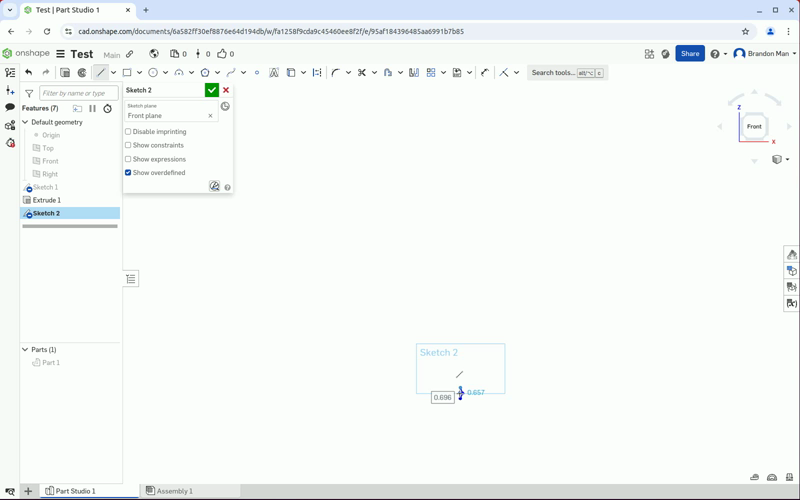
scroll(6)
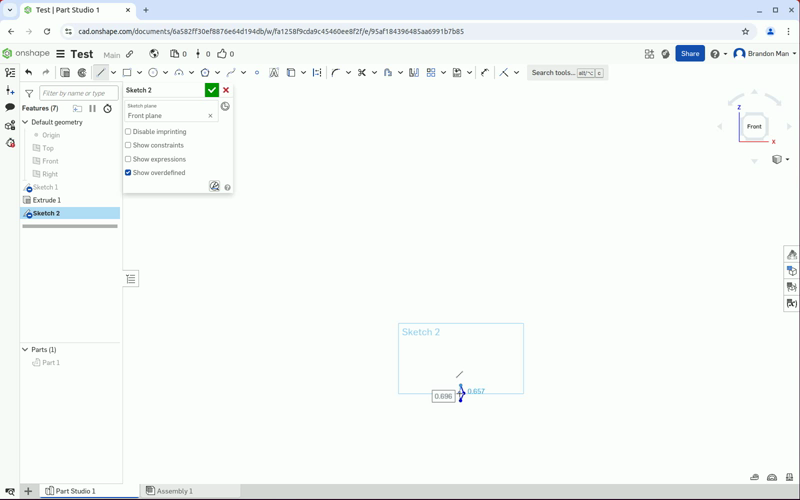
scroll(6)
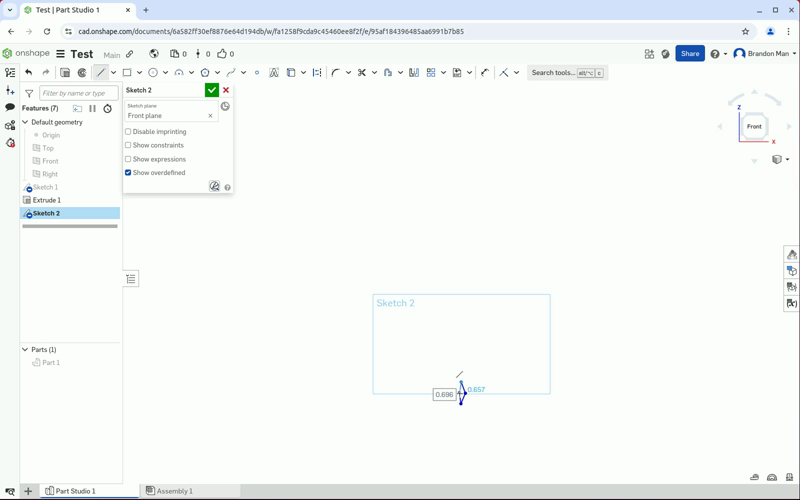
scroll(6)
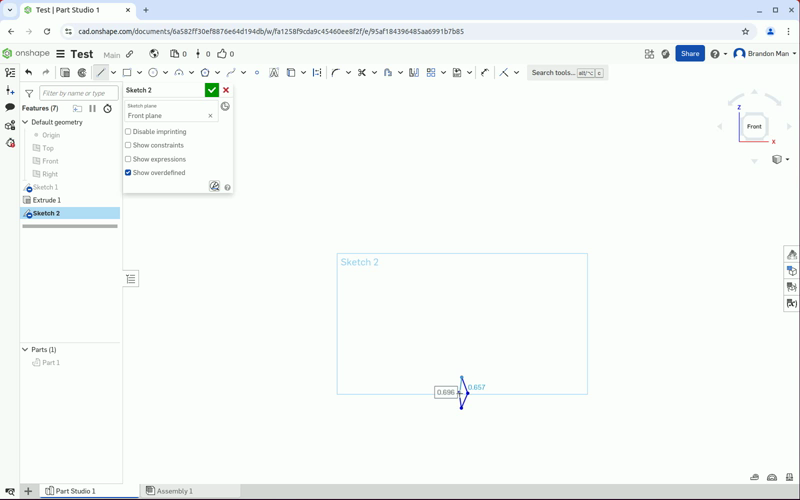
scroll(6)
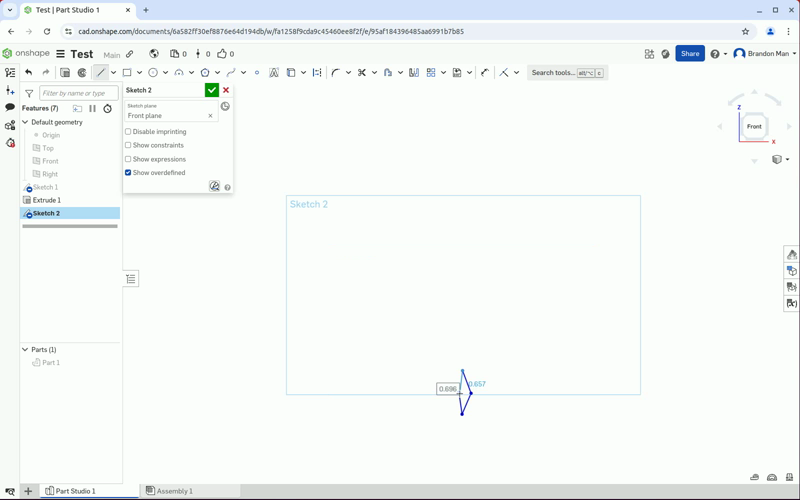
scroll(6)
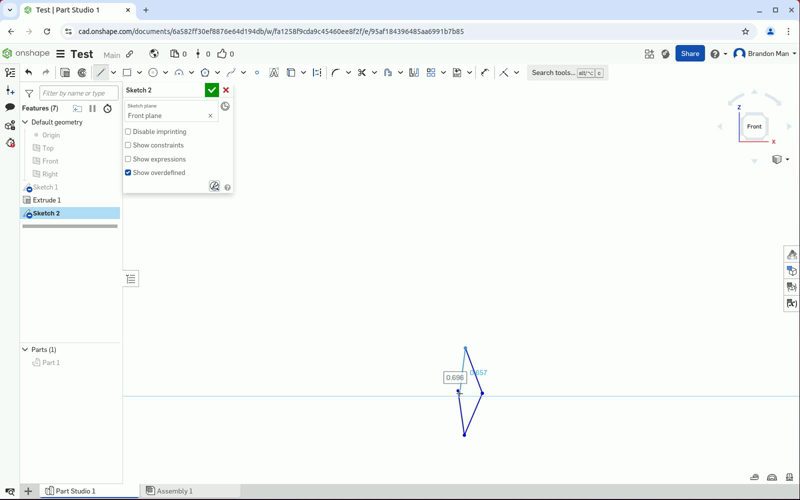
key_up(shift)
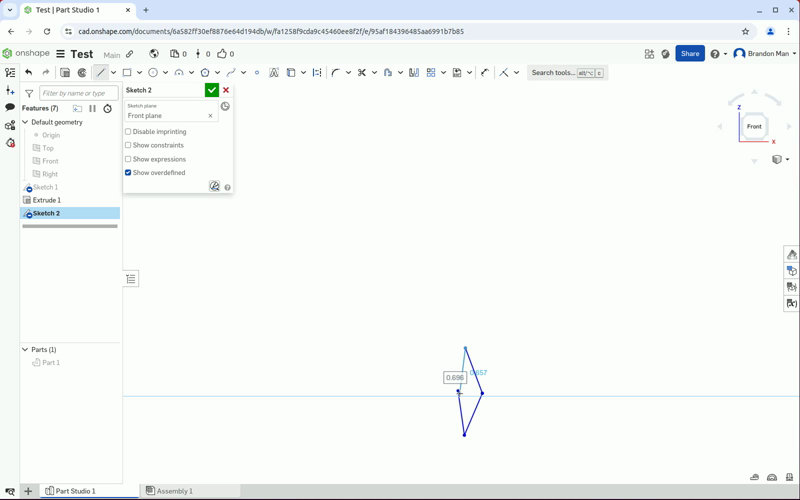
click(459, 393)
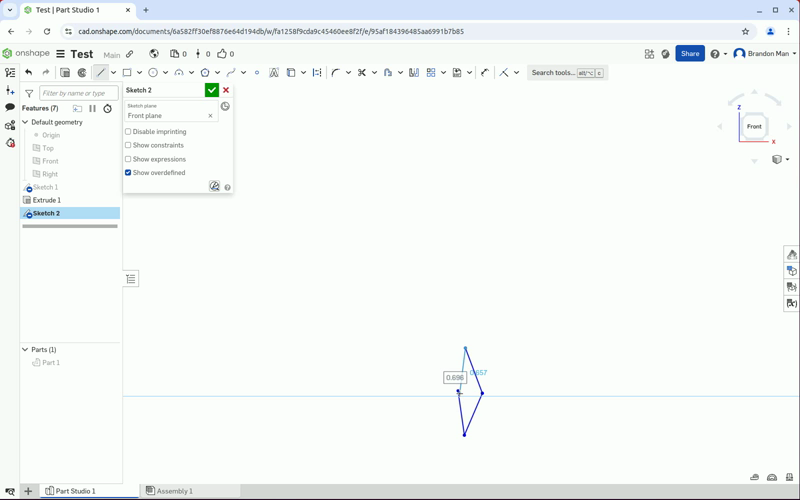
scroll(-6)
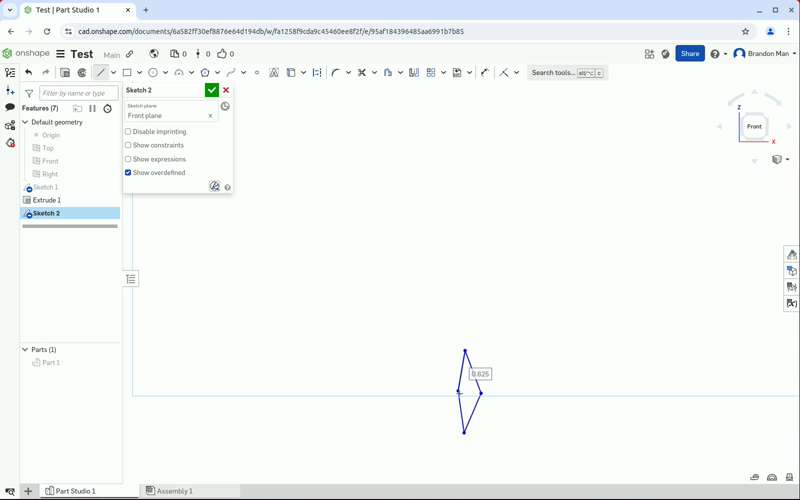
scroll(-6)
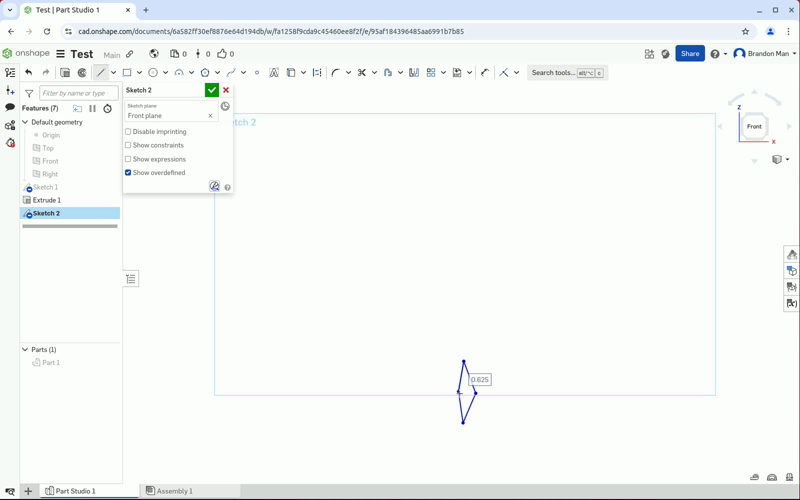
scroll(-6)
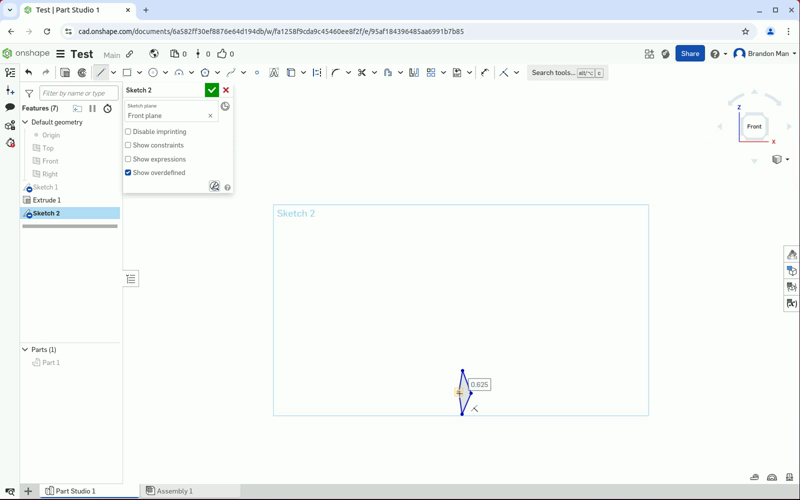
scroll(-6)
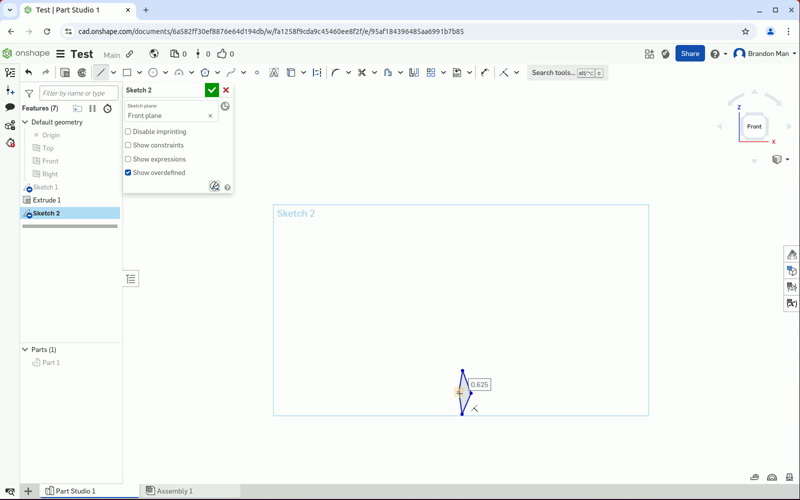
scroll(-6)
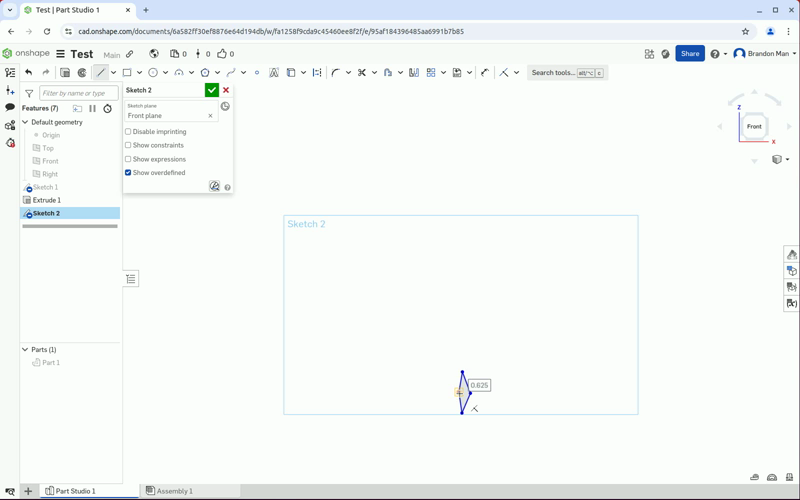
scroll(-6)
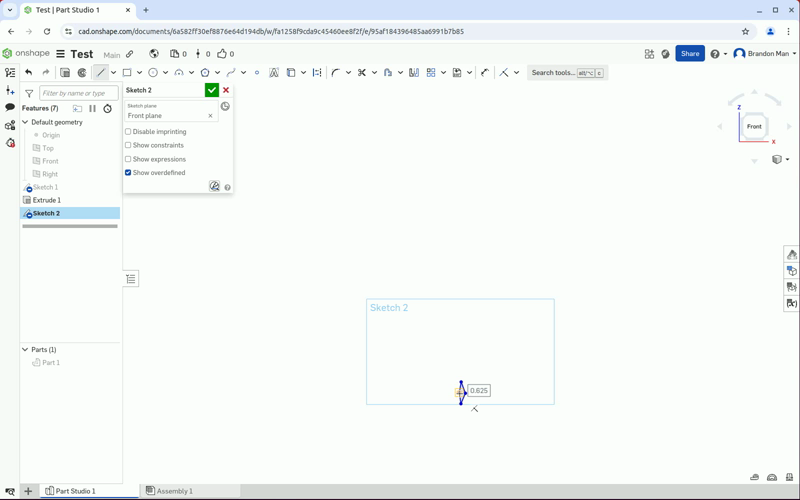
scroll(-6)
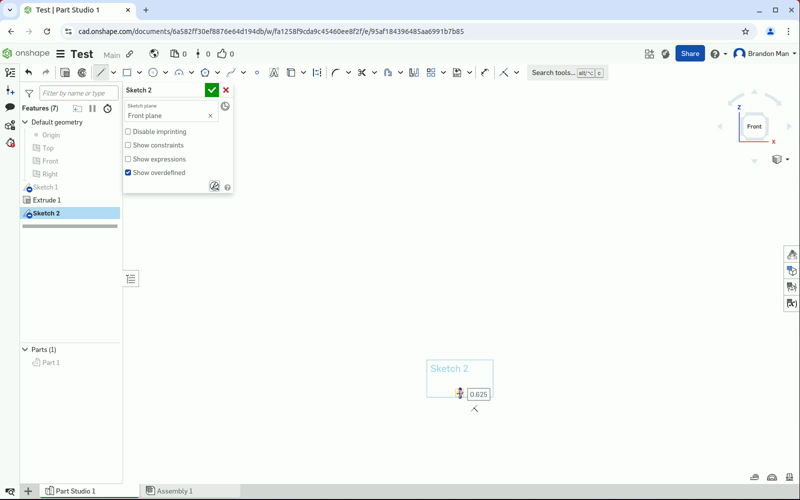
key(esc)
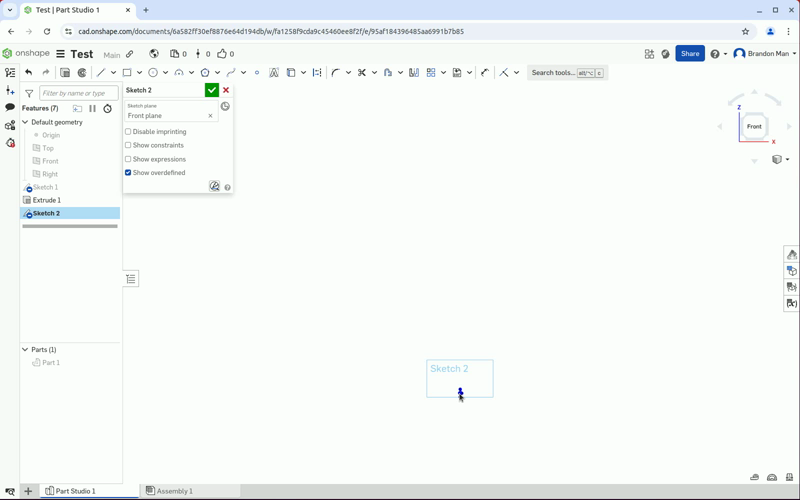
mouse_move(460, 391)
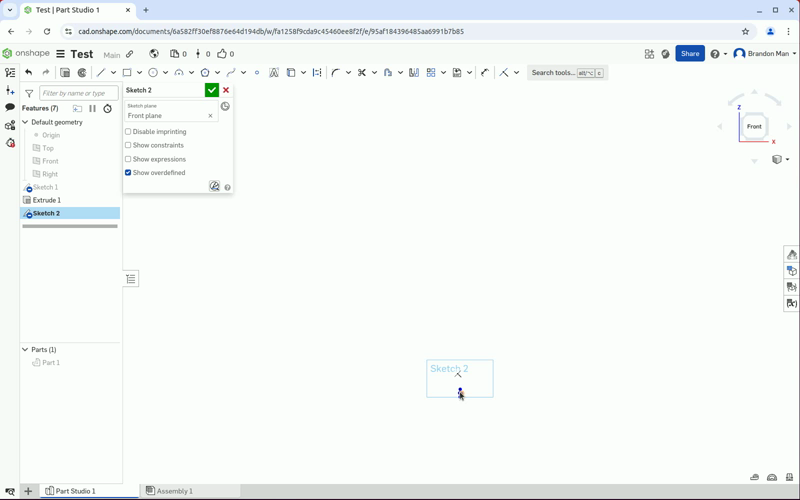
scroll(6)
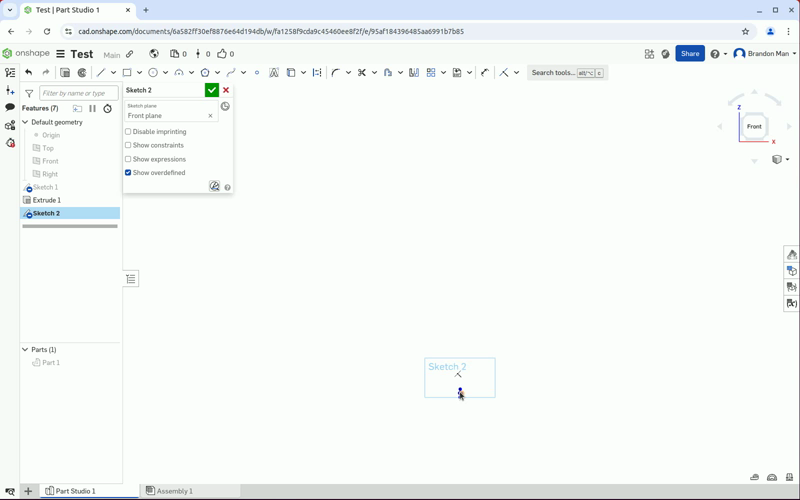
scroll(6)
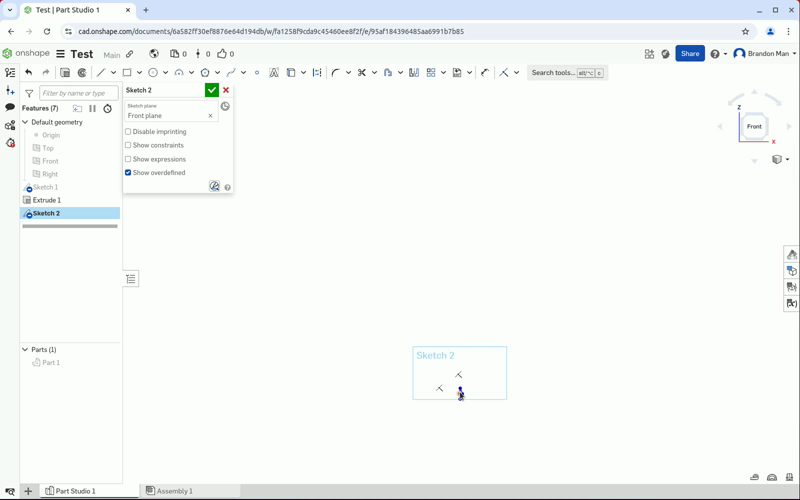
scroll(6)
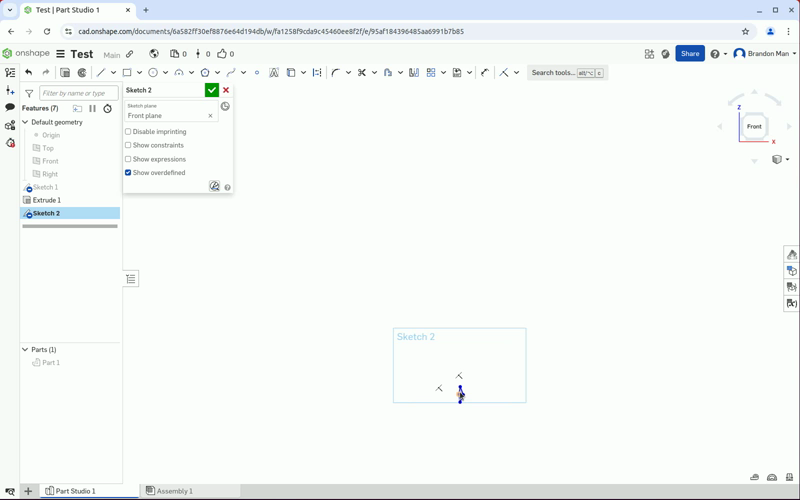
scroll(6)
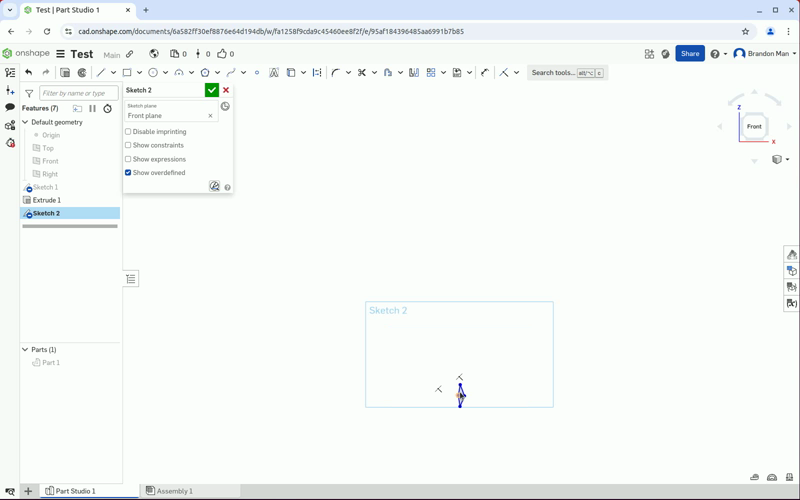
scroll(6)
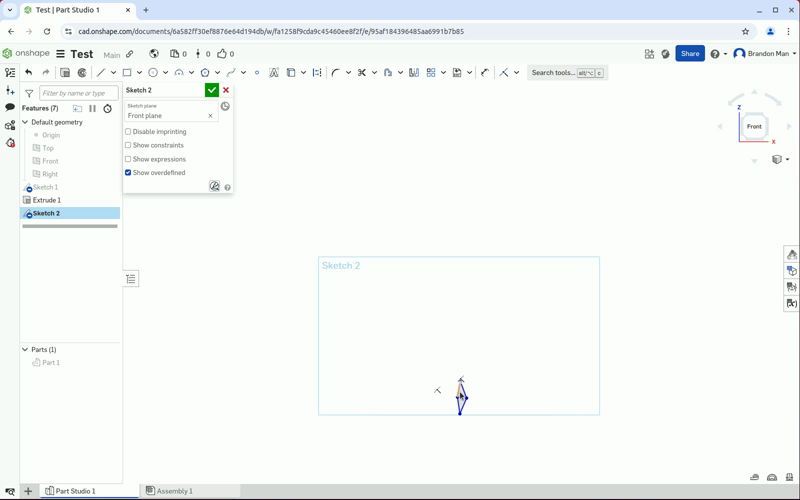
scroll(6)
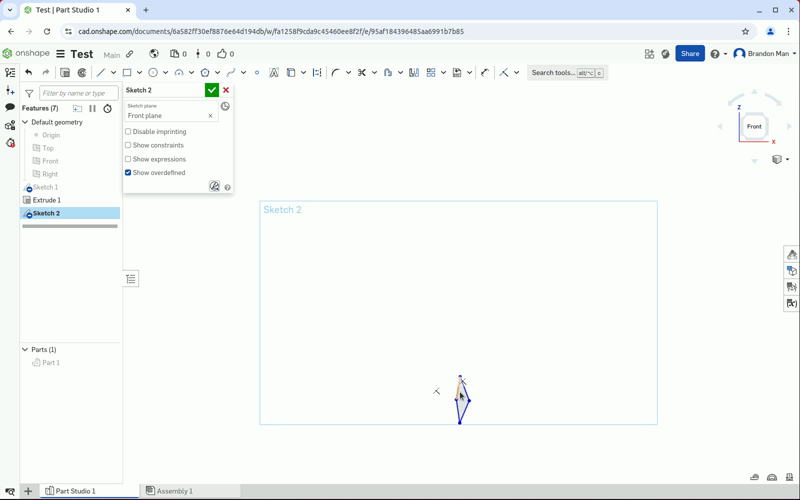
scroll(6)
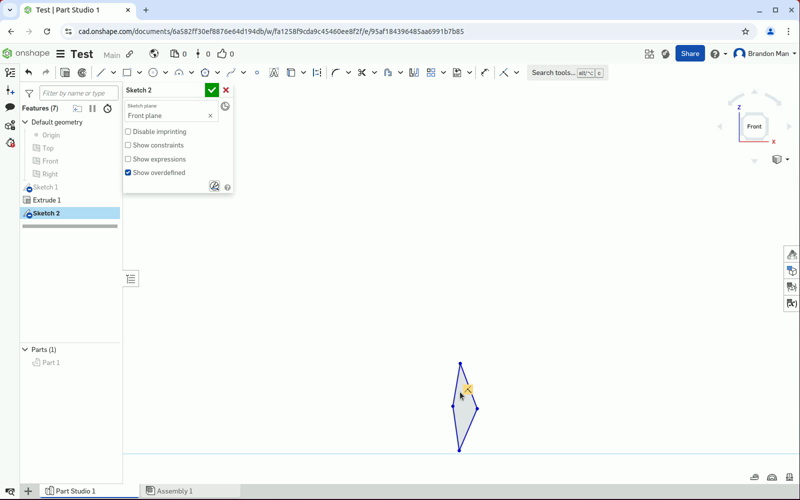
click(460, 391)
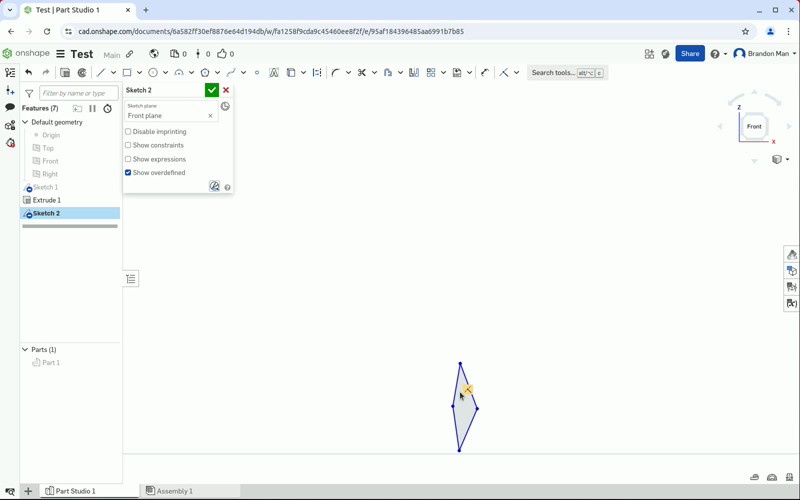
scroll(-6)
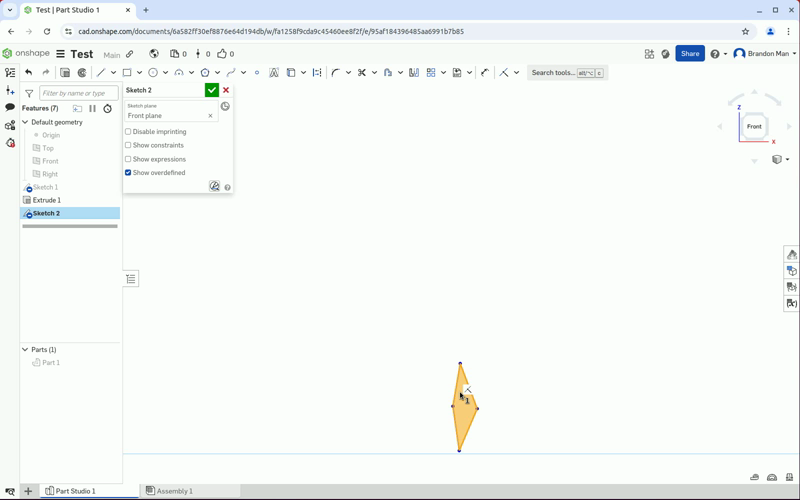
scroll(-6)
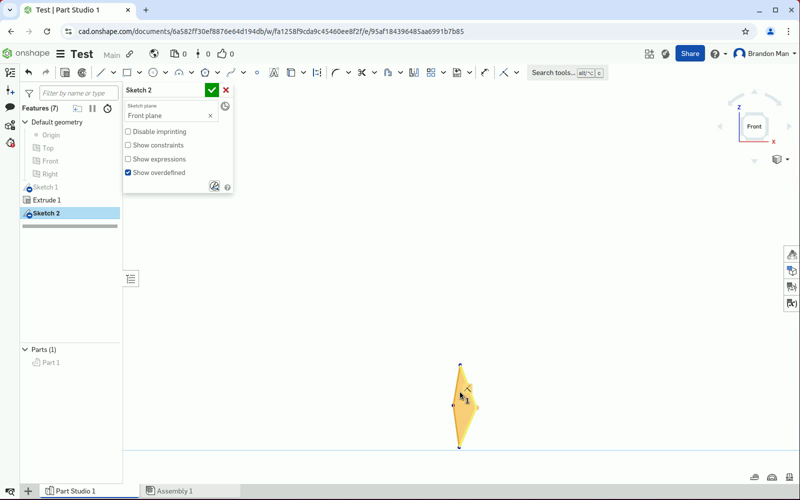
scroll(-6)
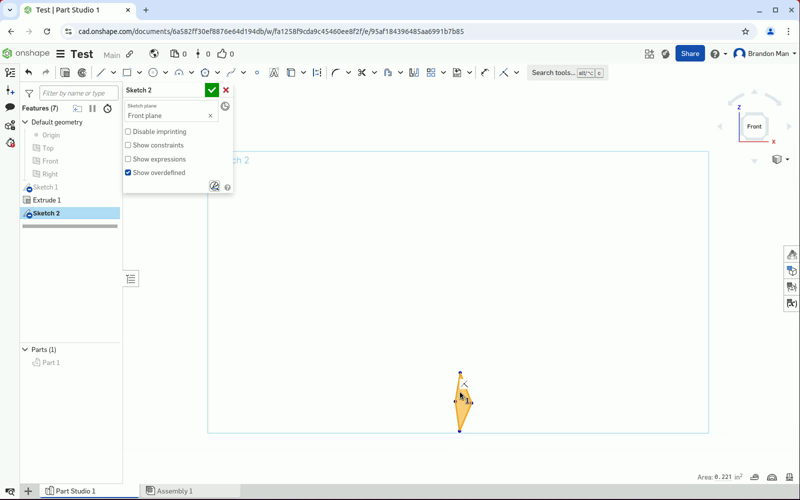
scroll(-6)
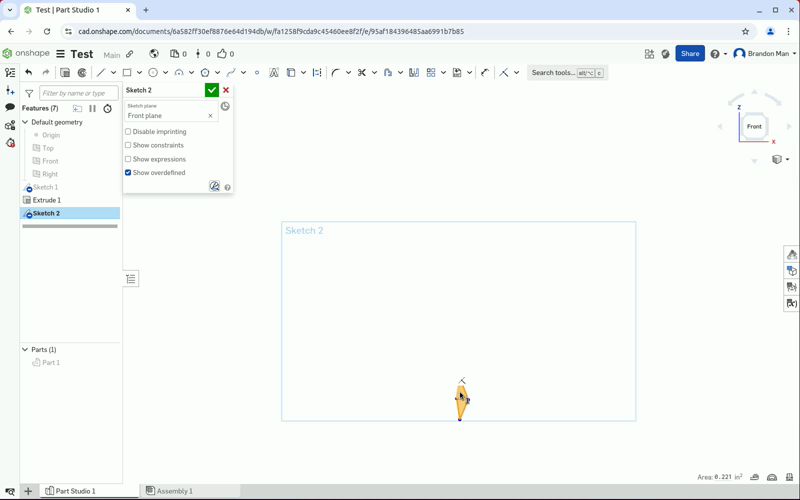
scroll(-6)
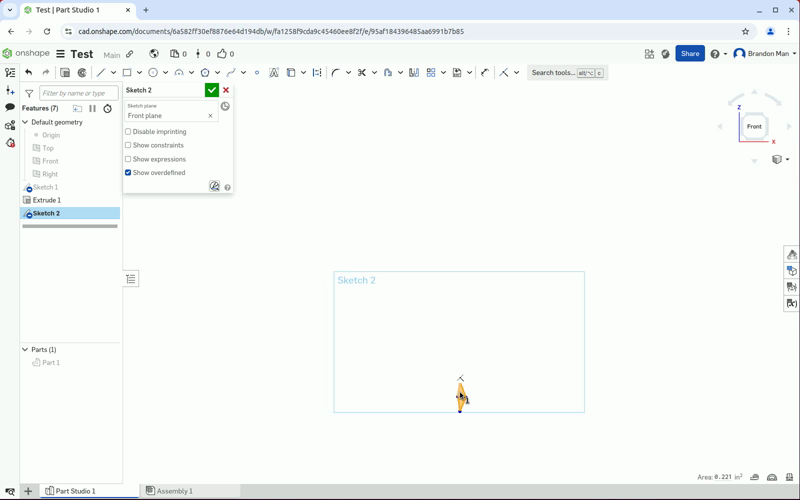
scroll(-6)
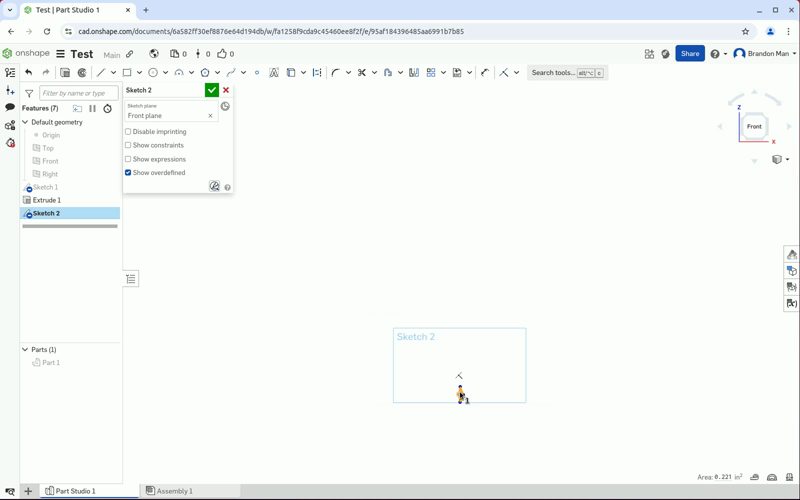
scroll(-6)
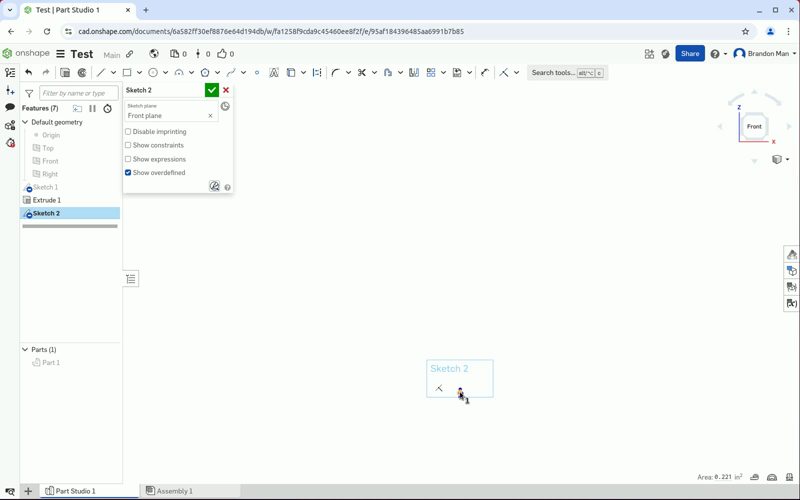
mouse_move(73, 352)
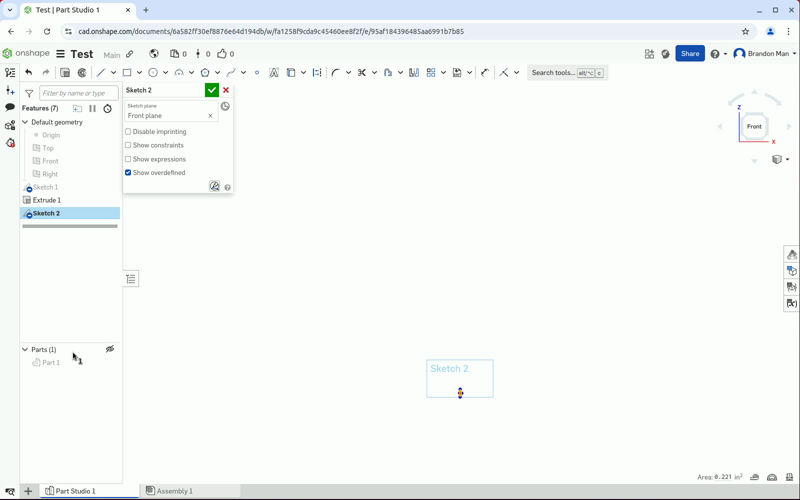
key(shift+y)
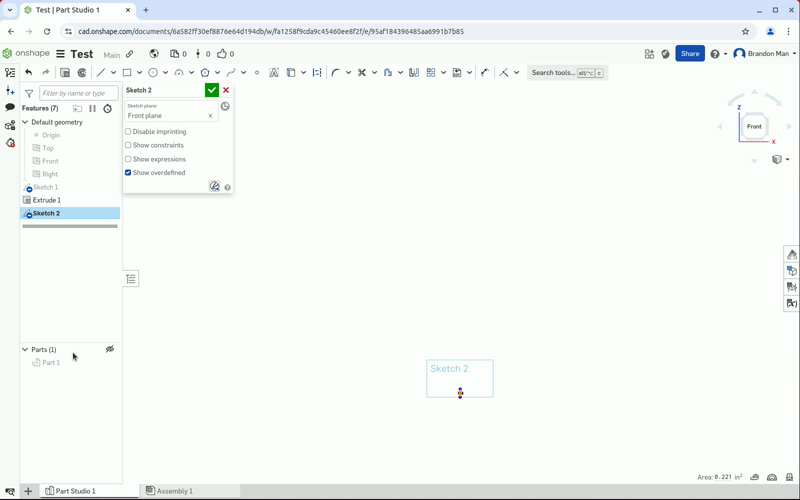
key(shift+e)
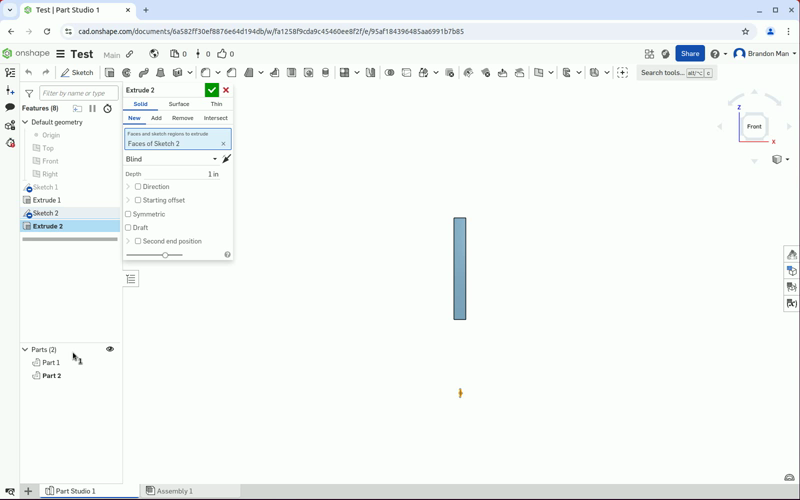
mouse_move(143, 106)
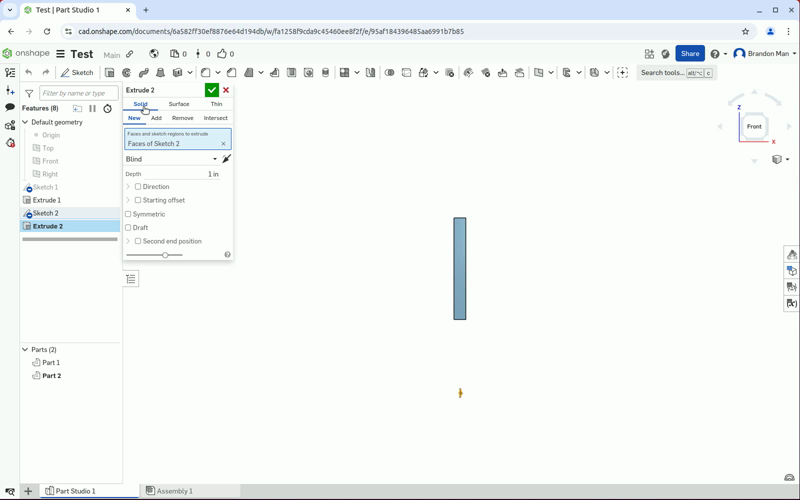
click(143, 106)
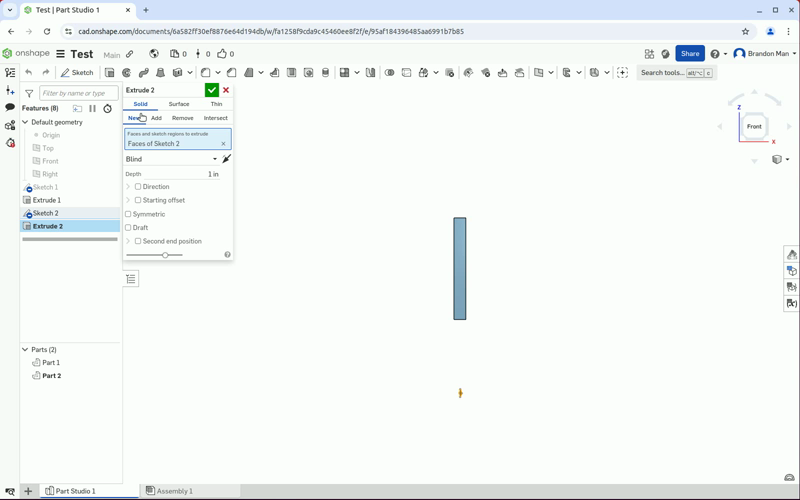
mouse_move(137, 120)
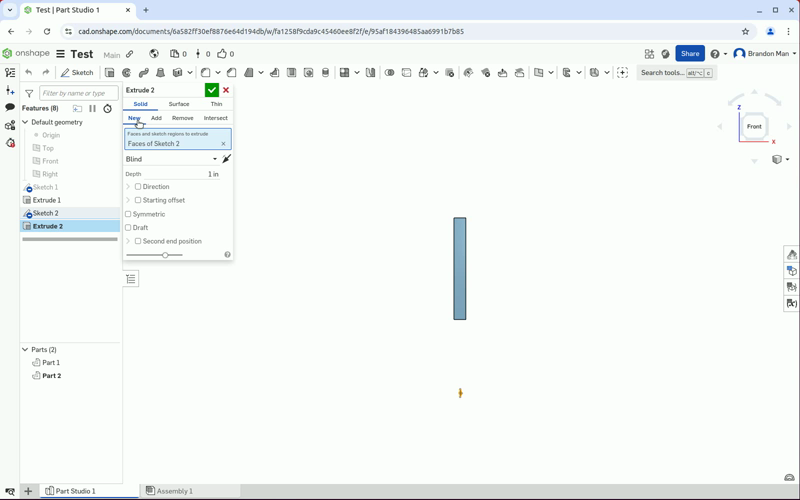
click(137, 120)
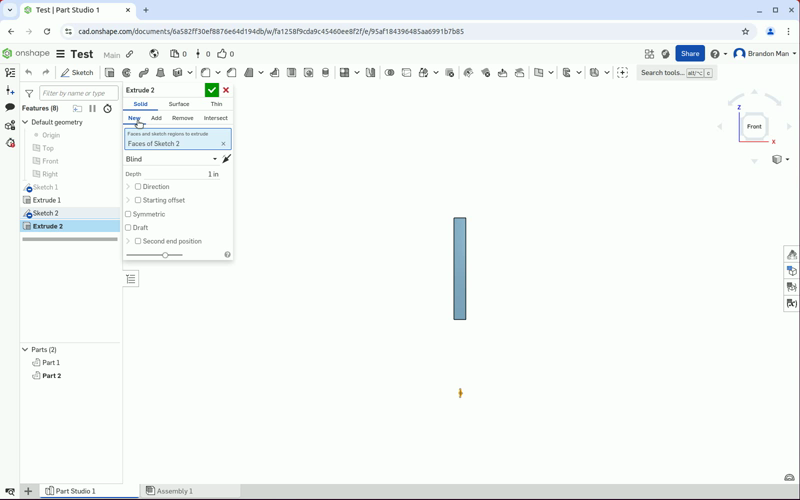
key(tab, 4)
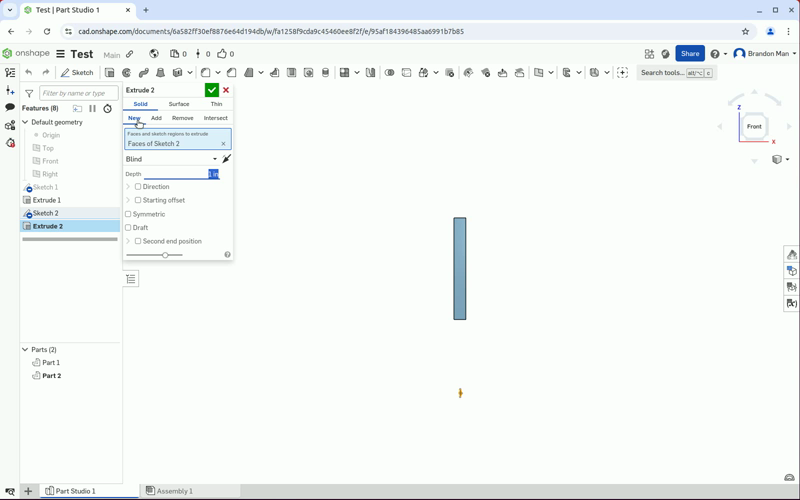
text(3.37)
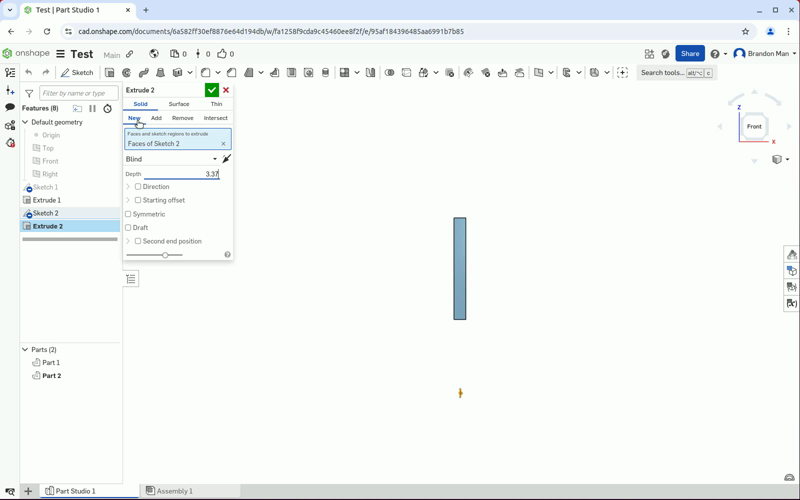
key(enter)
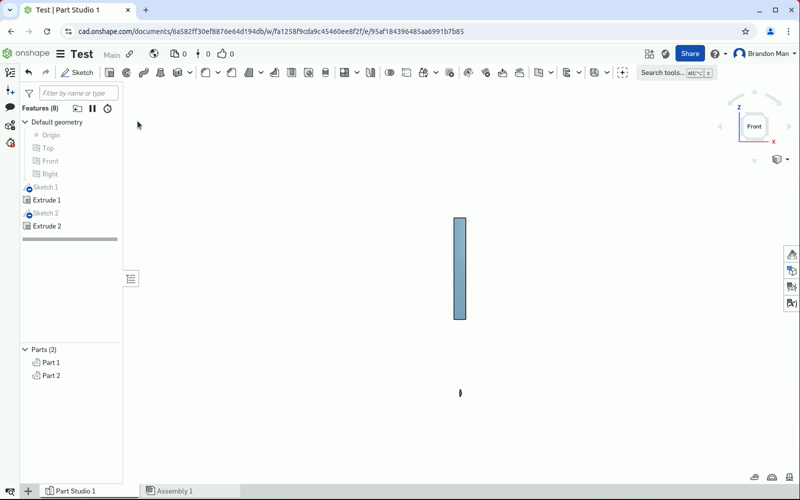
key(shift+h)
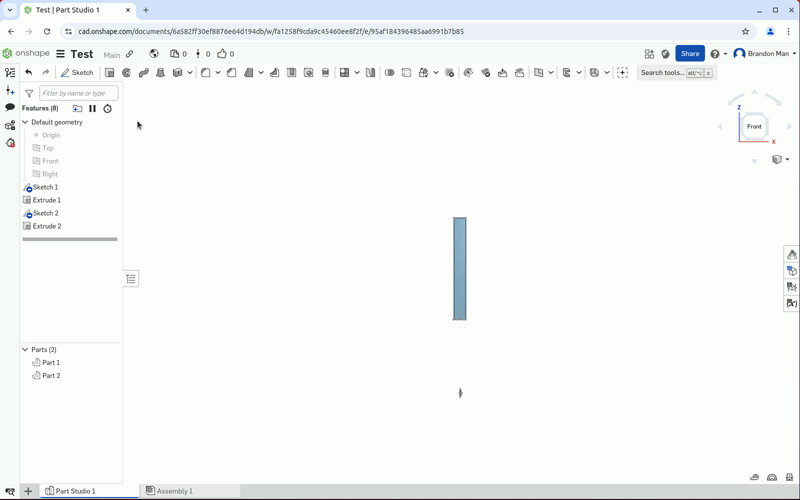
key(shift+h)
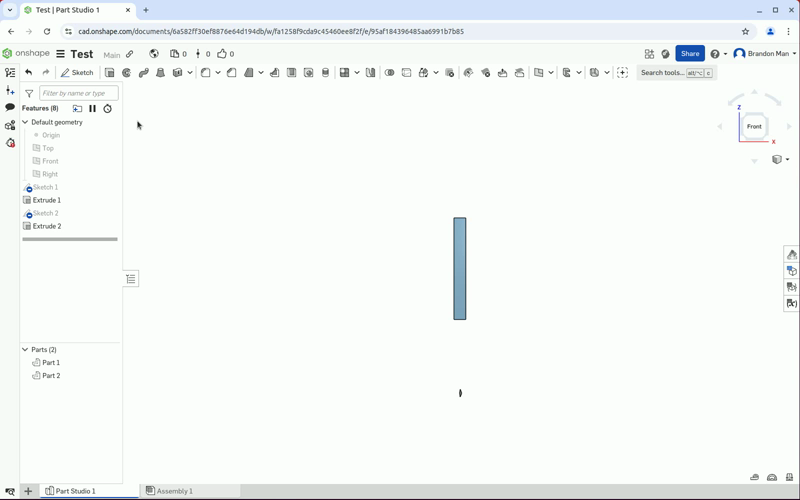
mouse_move(73, 189)
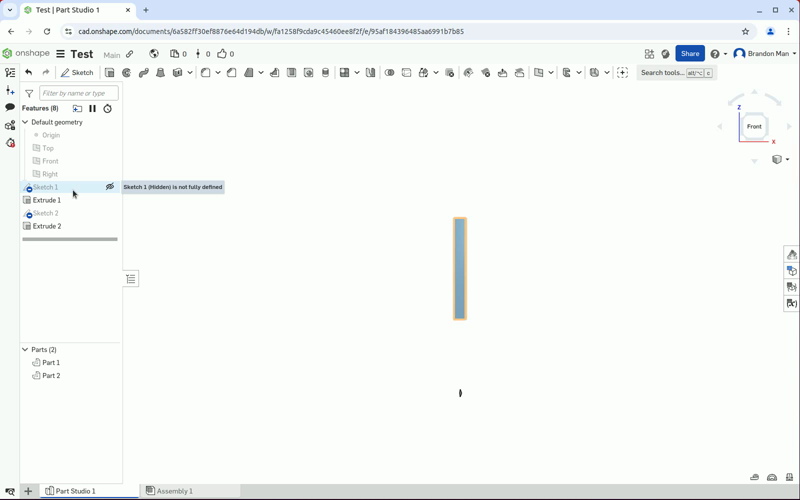
click(73, 189)
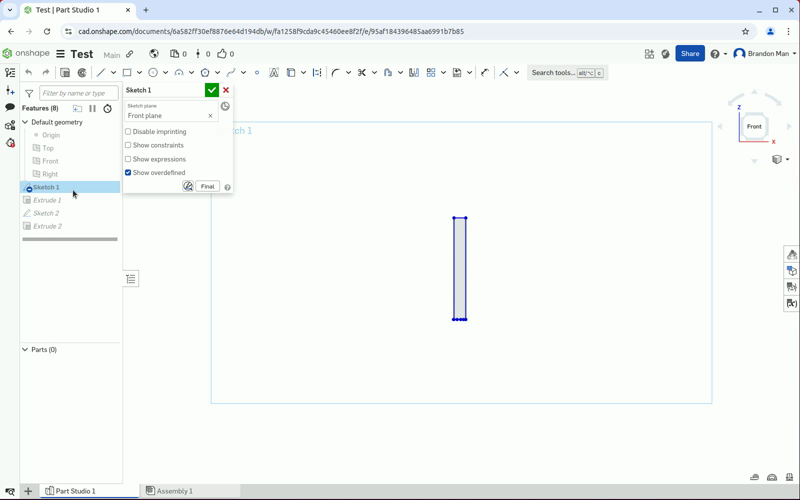
mouse_move(229, 92)
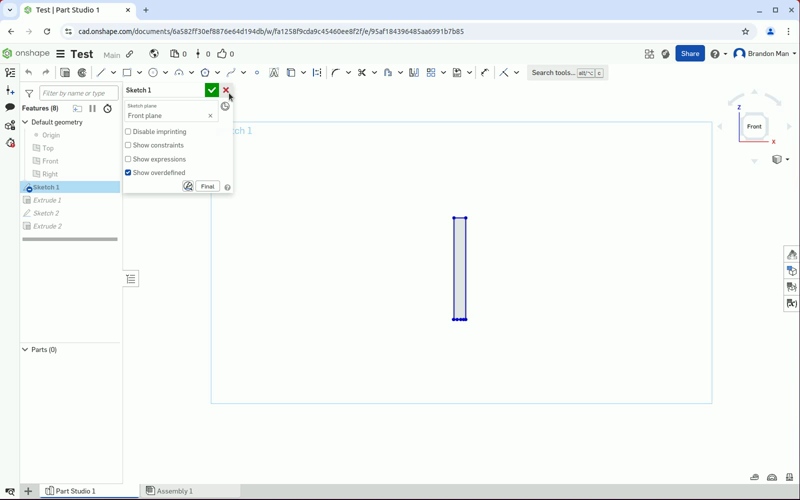
click(229, 92)
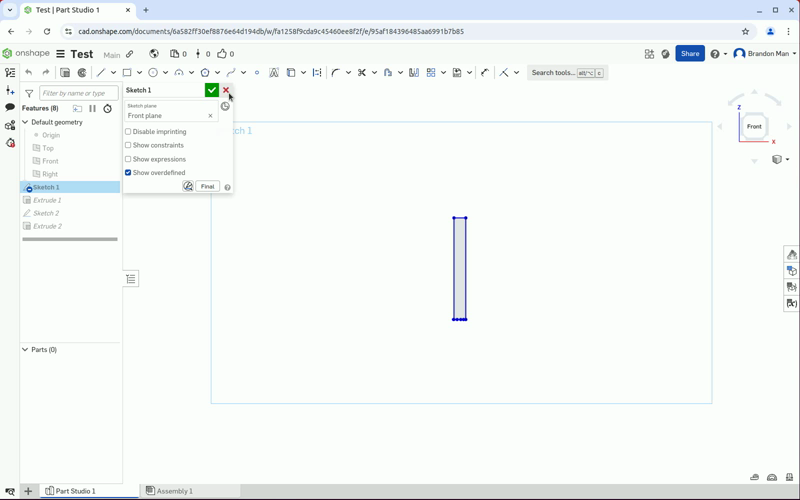
key(shift+s)
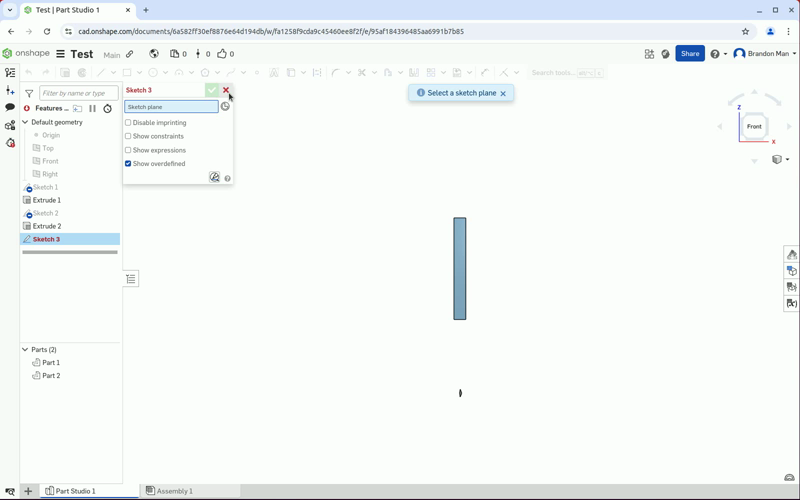
mouse_move(73, 163)
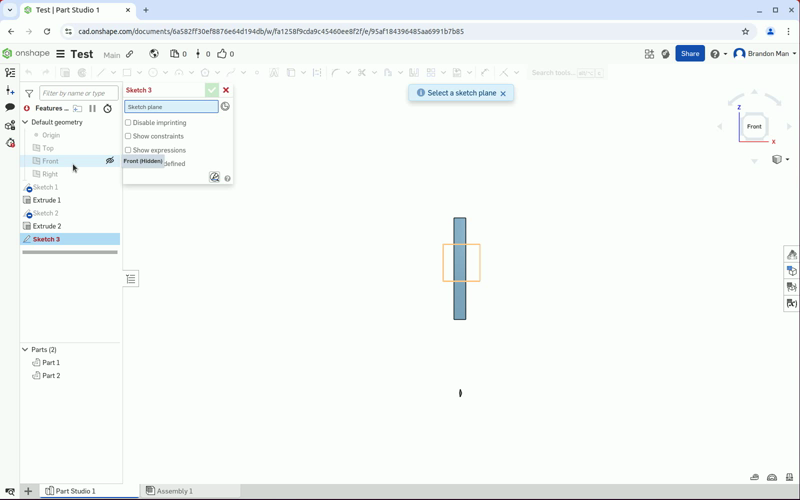
click(73, 163)
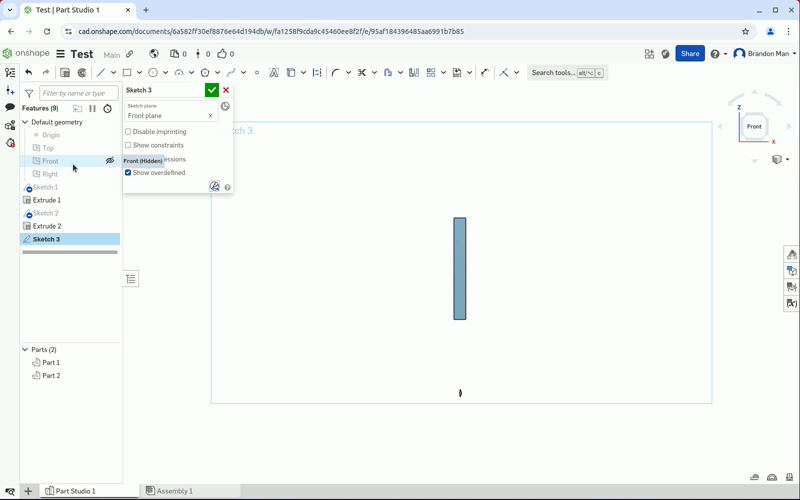
mouse_move(73, 352)
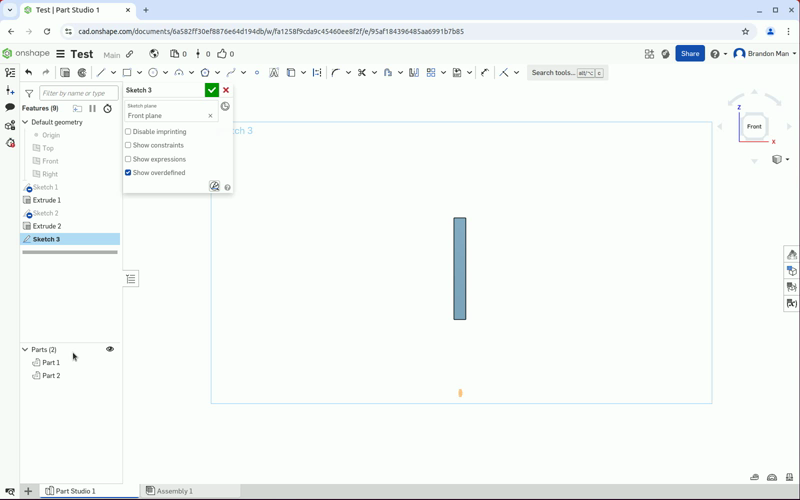
key(y)
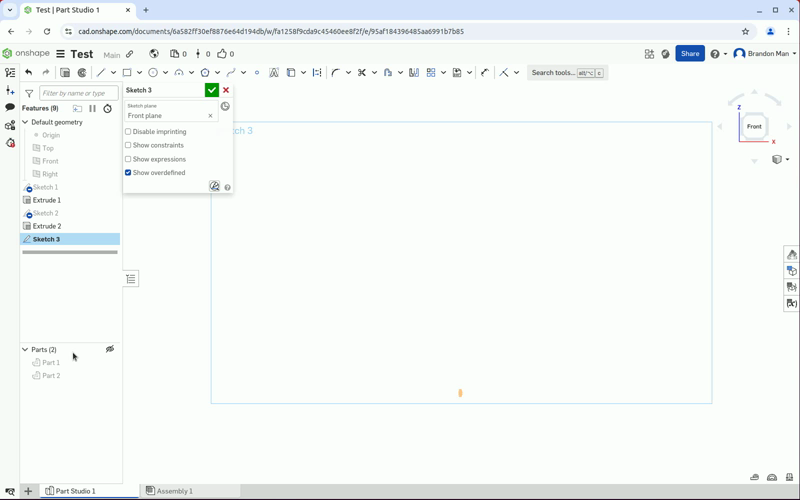
key(l)
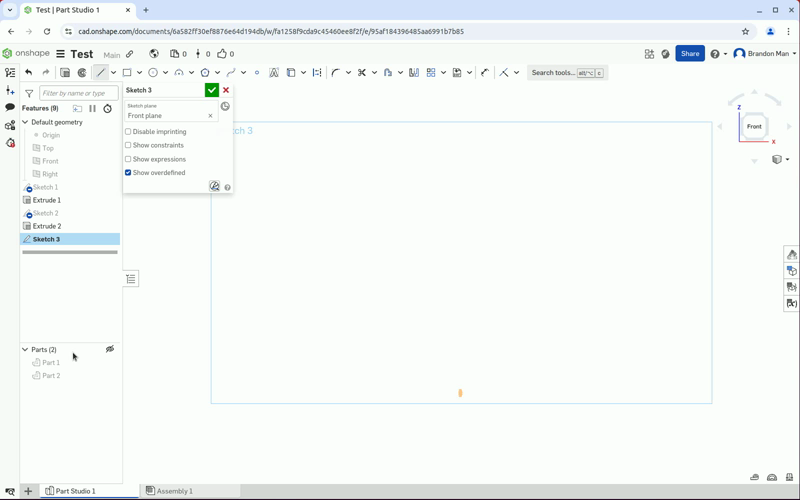
key_down(shift)
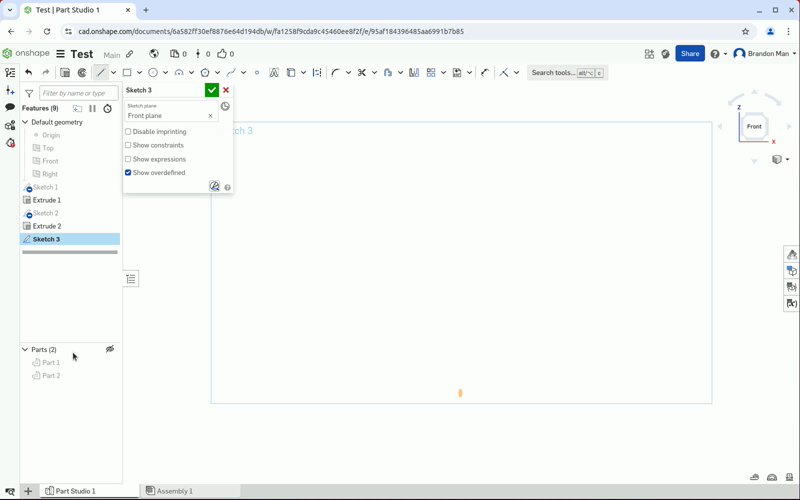
mouse_move(458, 390)
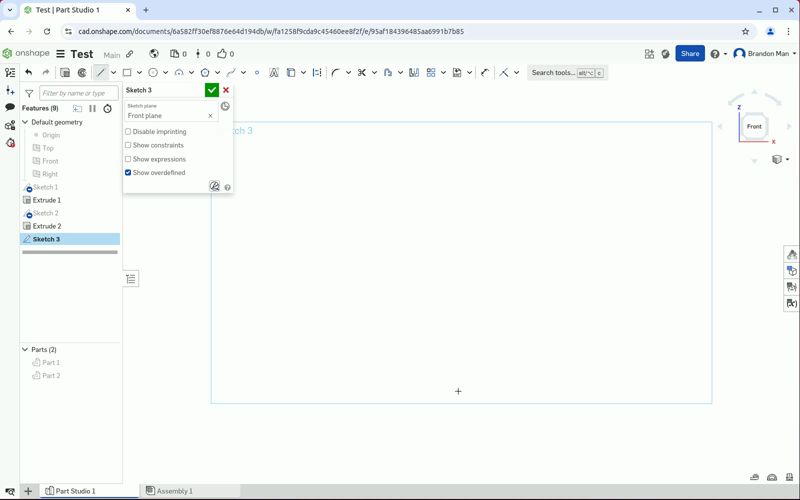
click(458, 390)
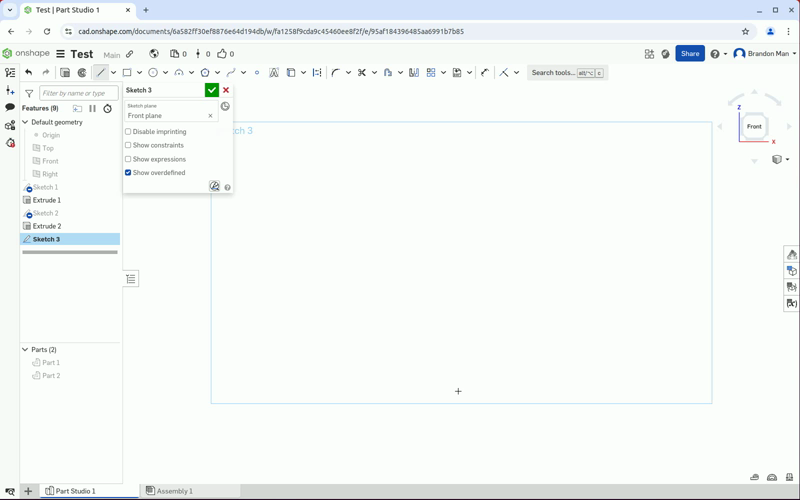
key_up(shift)
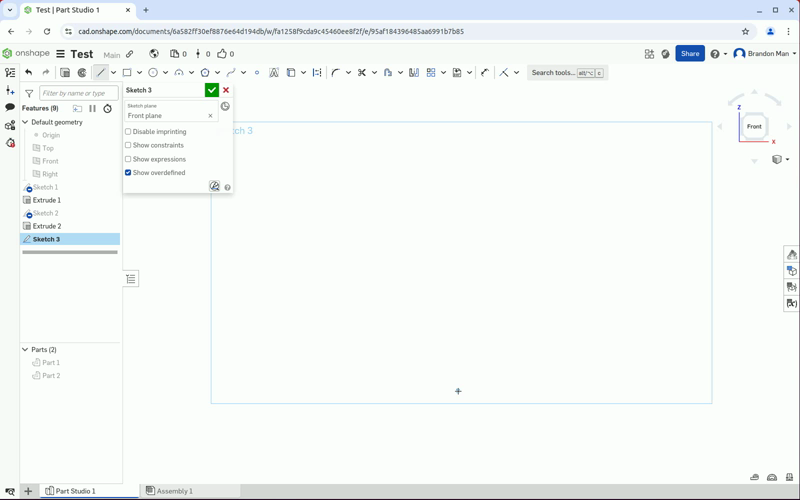
key_down(shift)
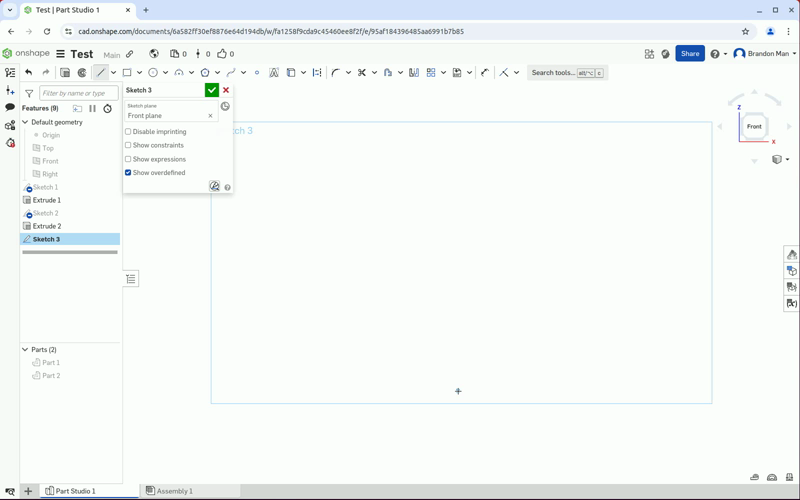
mouse_move(488, 390)
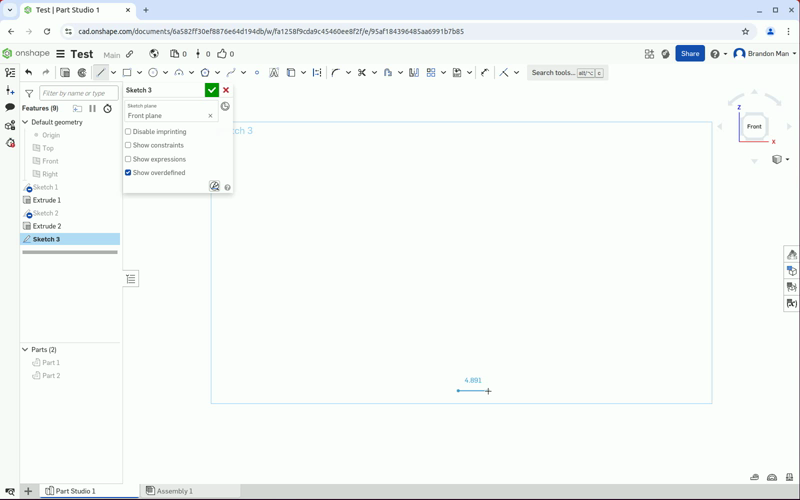
mouse_move(459, 395)
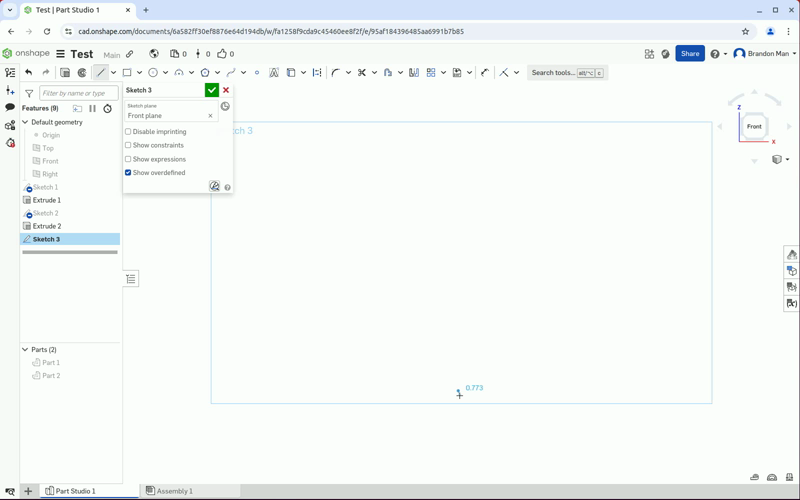
scroll(6)
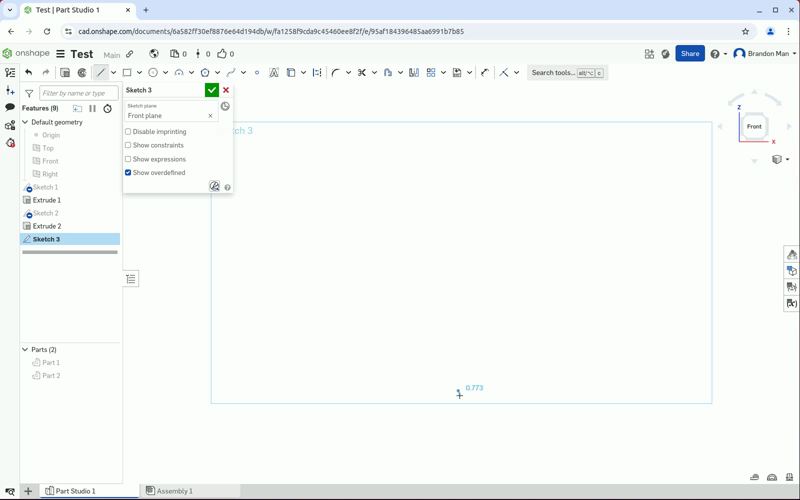
scroll(6)
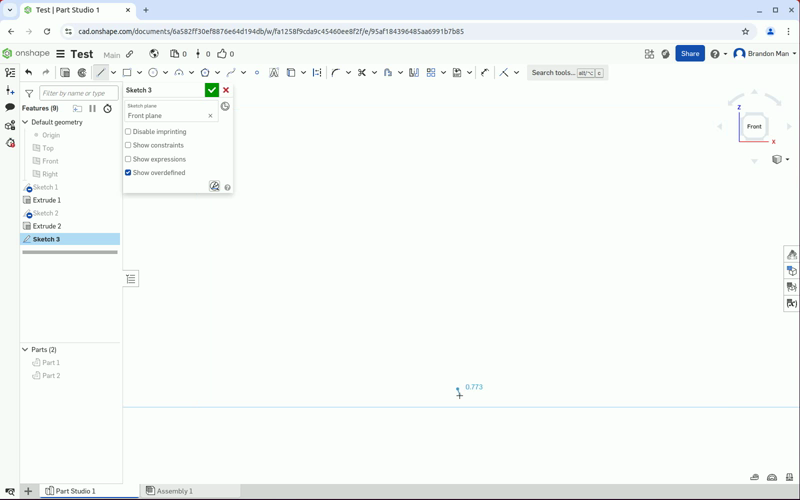
scroll(6)
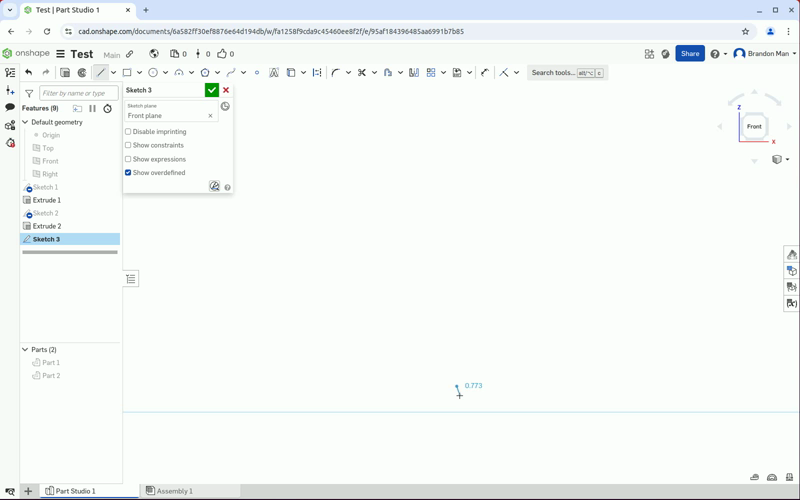
scroll(6)
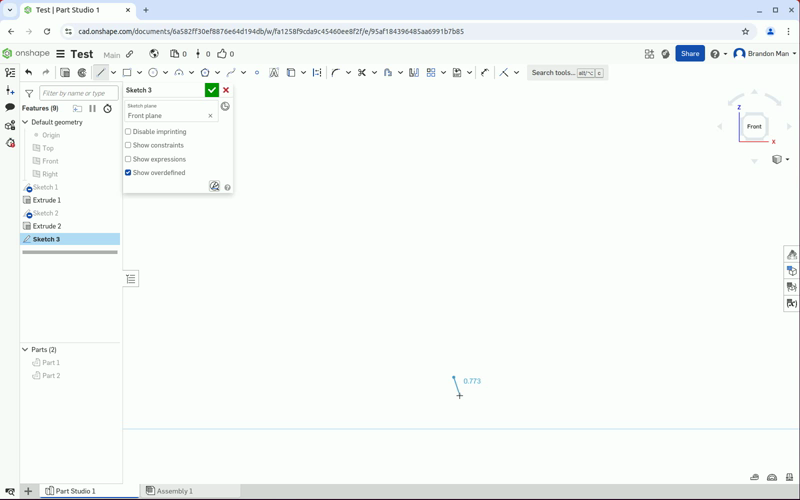
scroll(6)
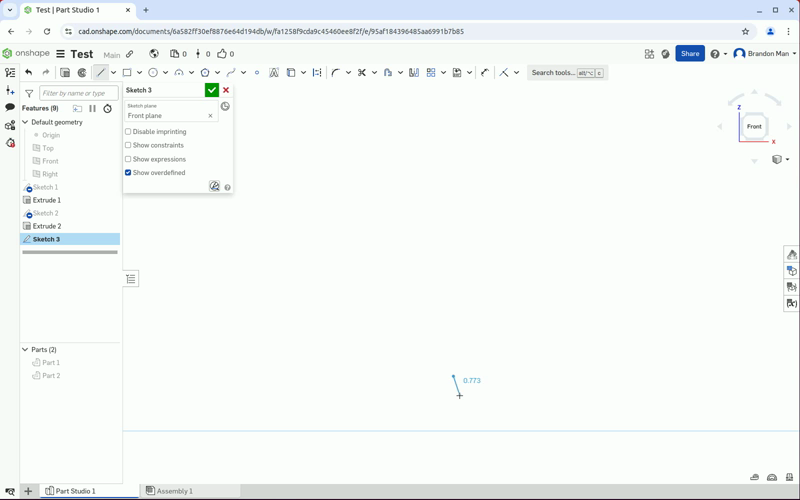
scroll(6)
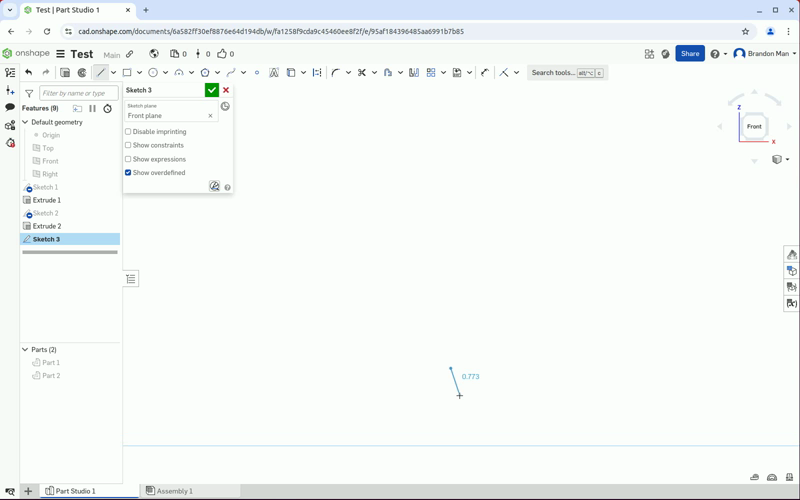
scroll(6)
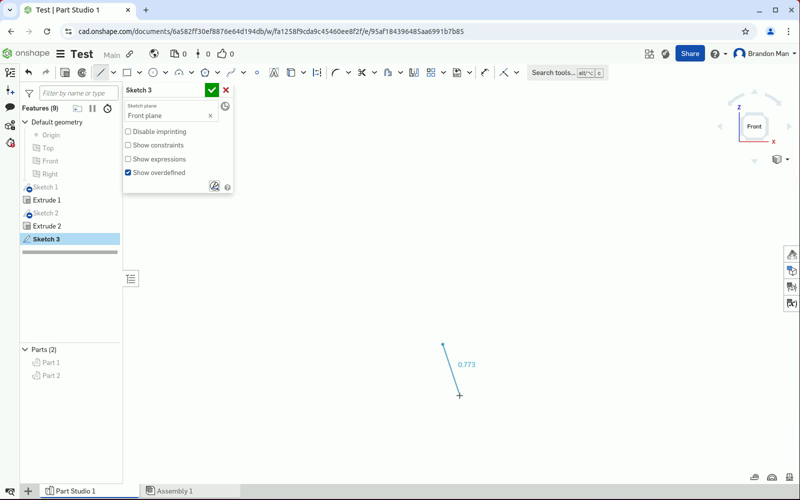
click(459, 395)
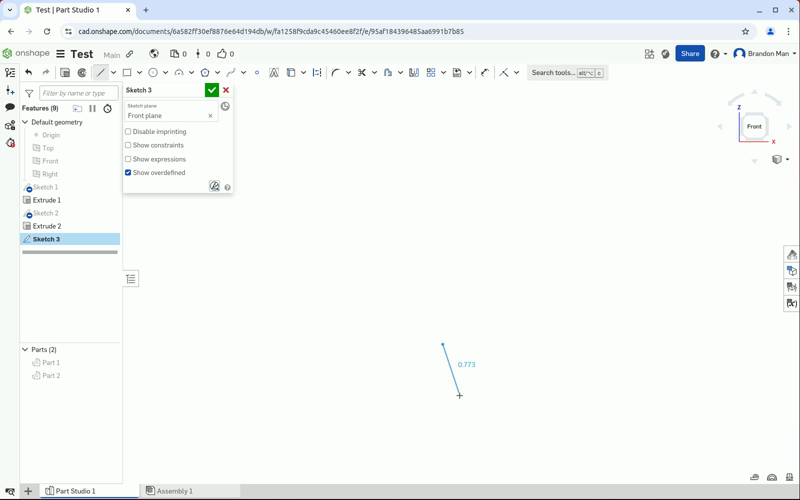
scroll(-6)
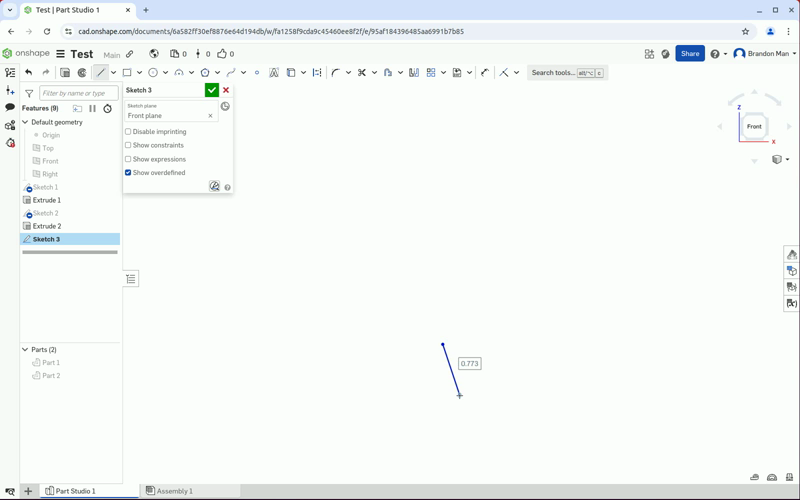
scroll(-6)
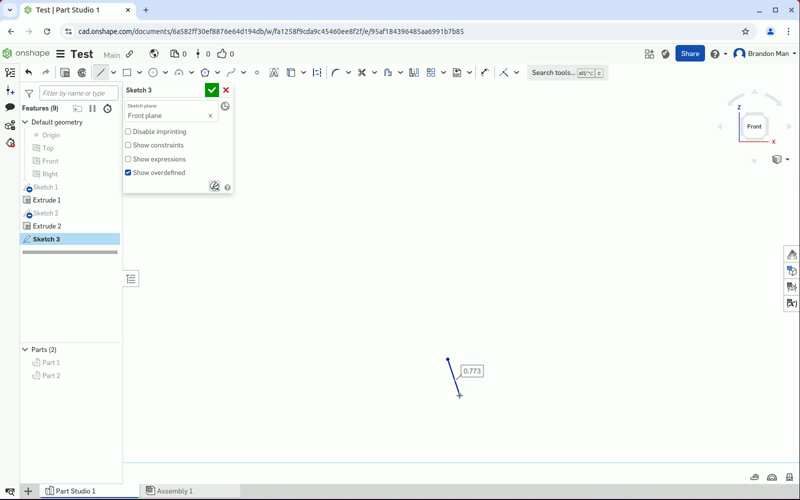
scroll(-6)
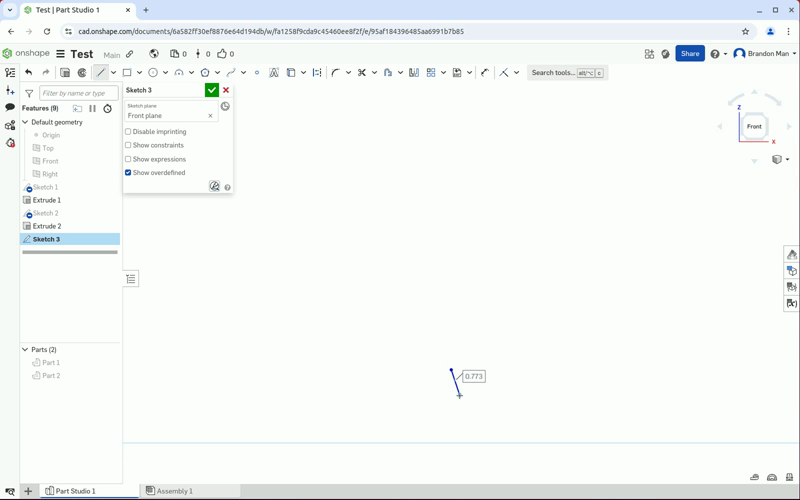
scroll(-6)
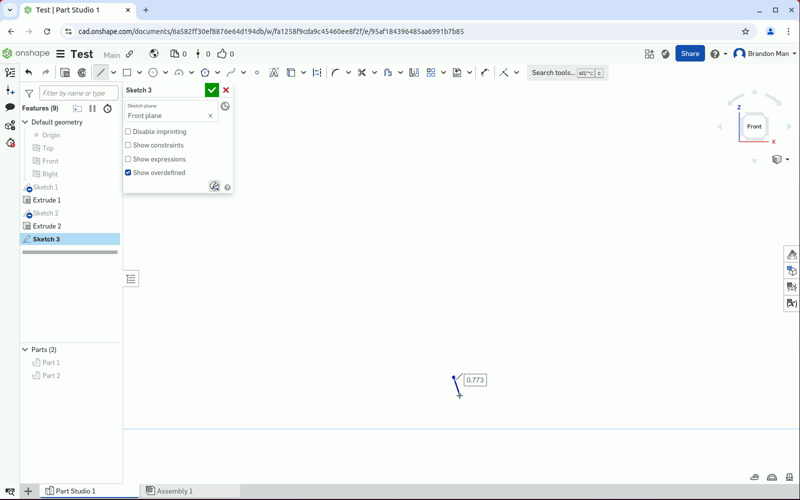
scroll(-6)
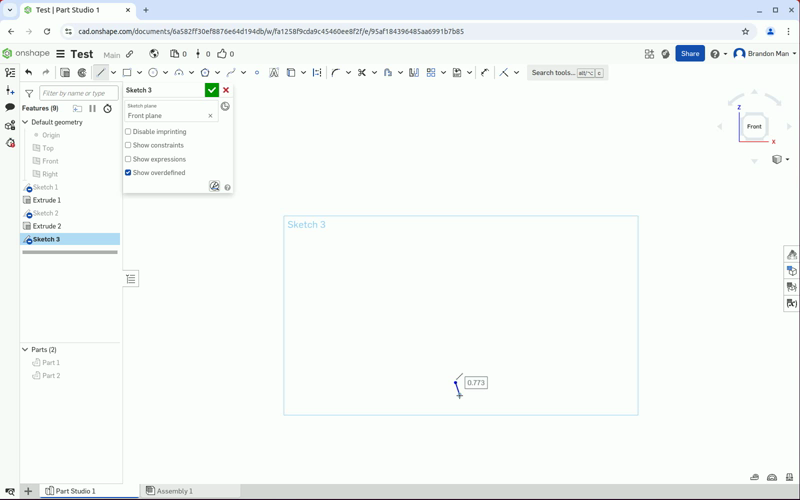
scroll(-6)
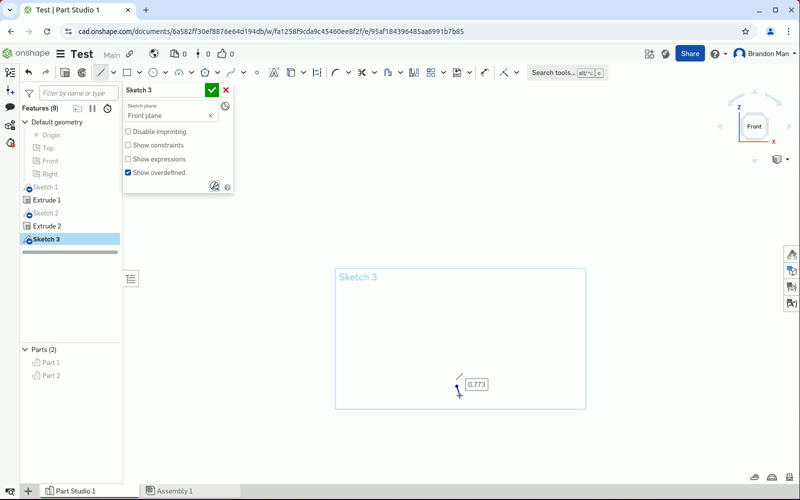
scroll(-6)
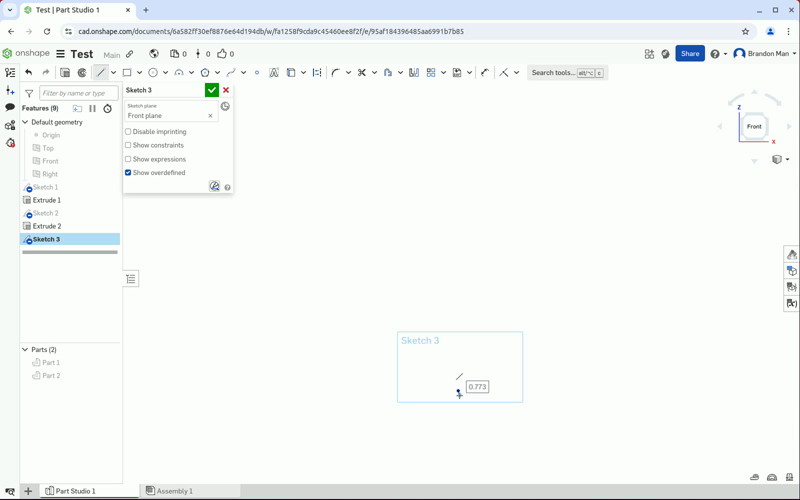
key_up(shift)
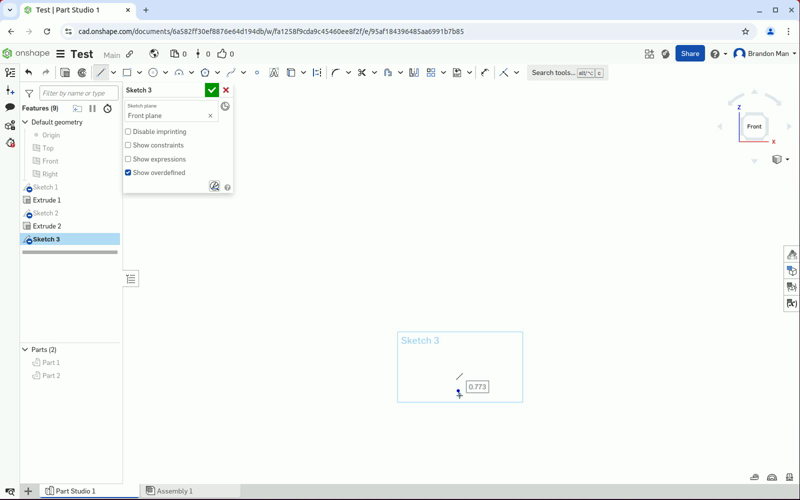
key_down(shift)
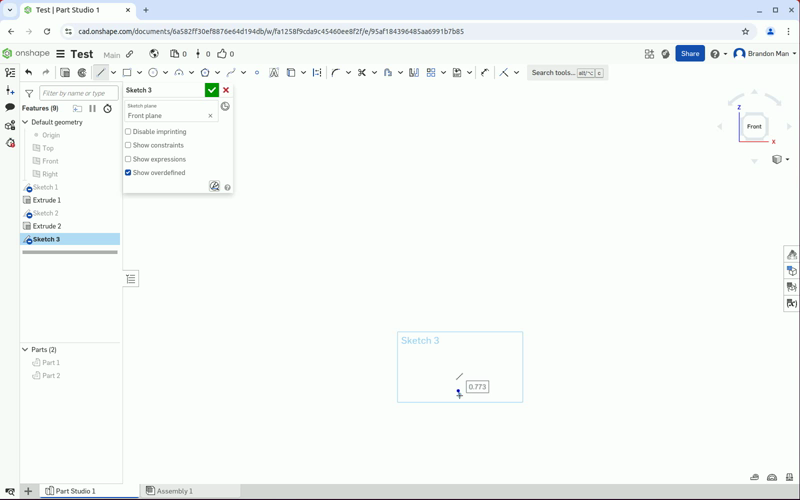
mouse_move(489, 395)
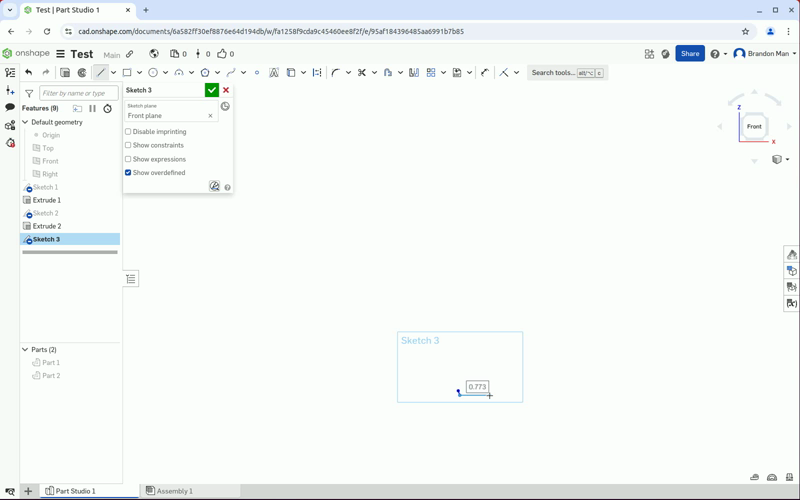
mouse_move(460, 393)
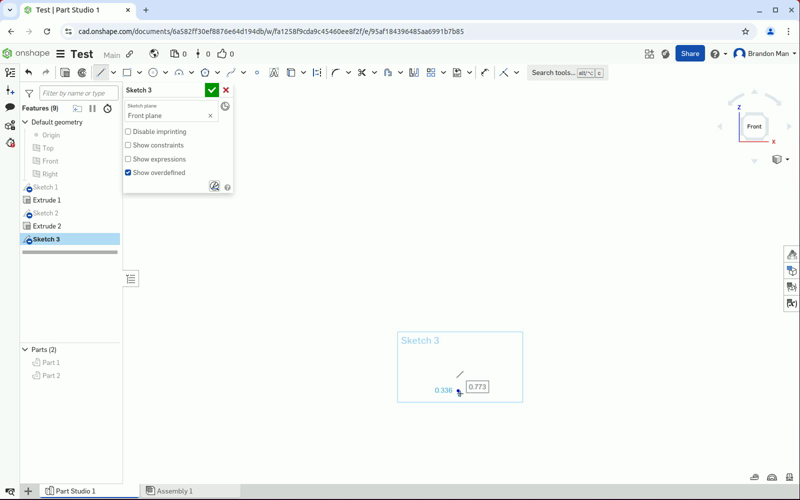
scroll(6)
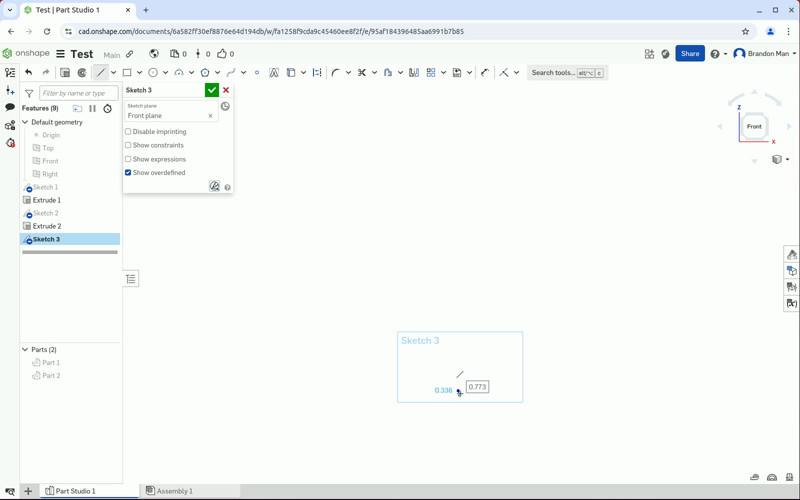
scroll(6)
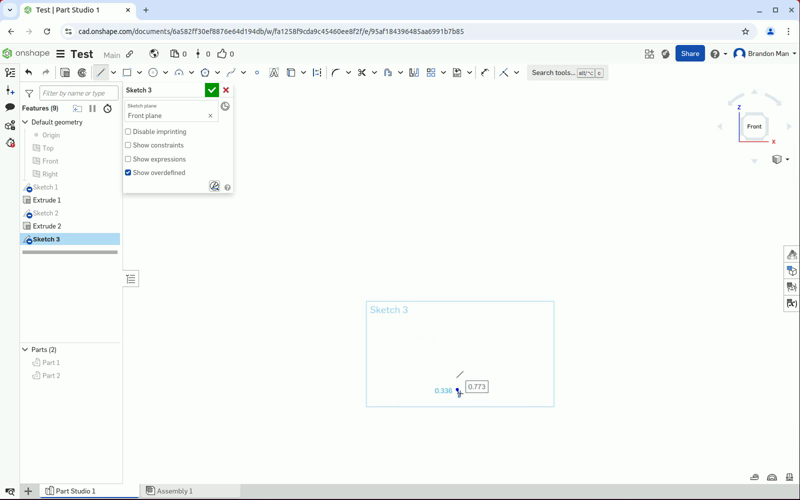
scroll(6)
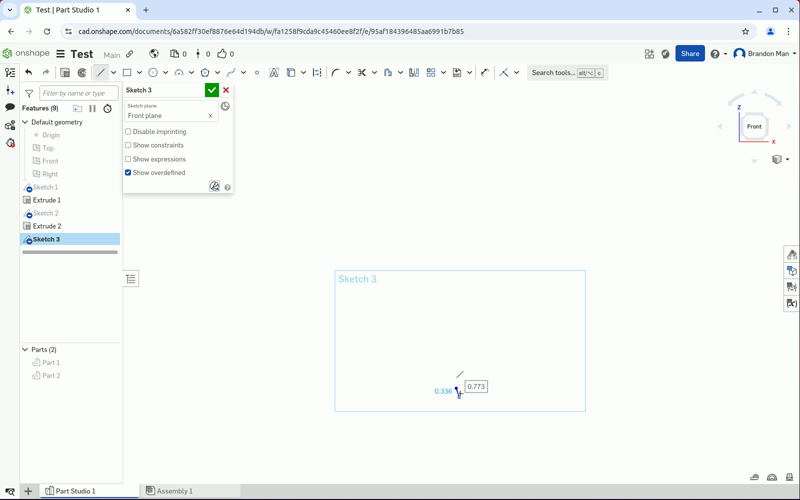
scroll(6)
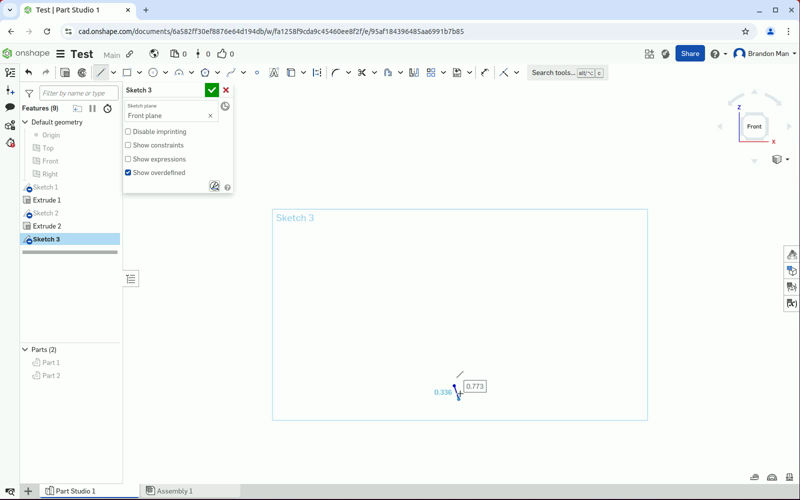
scroll(6)
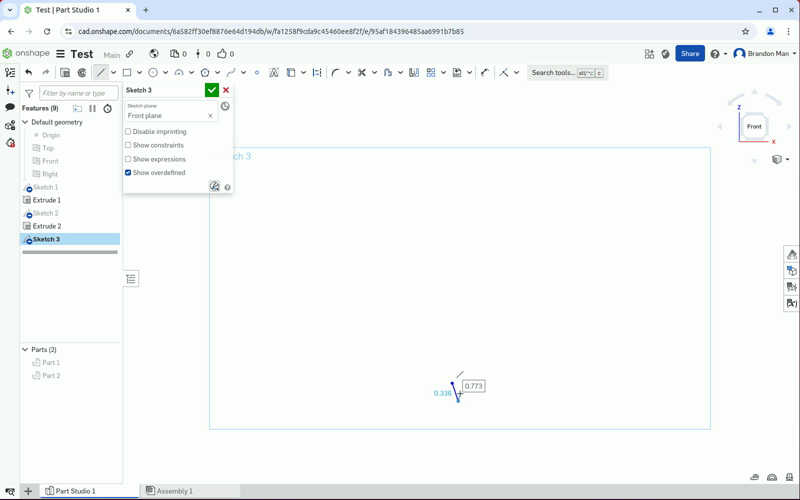
scroll(6)
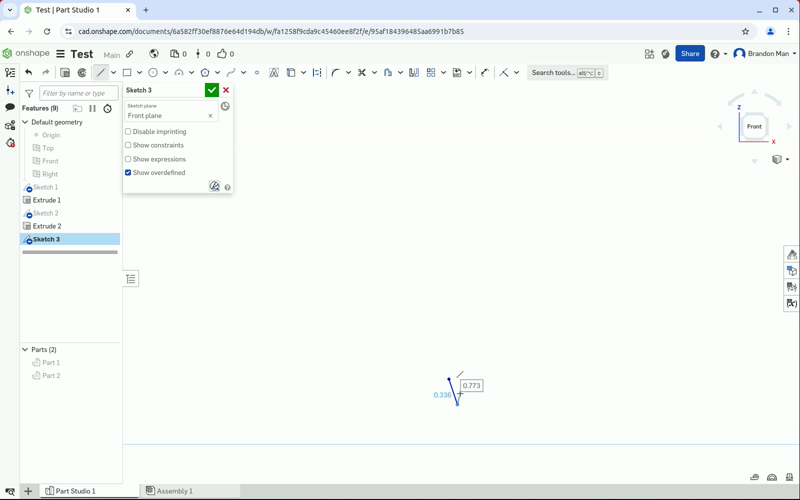
scroll(6)
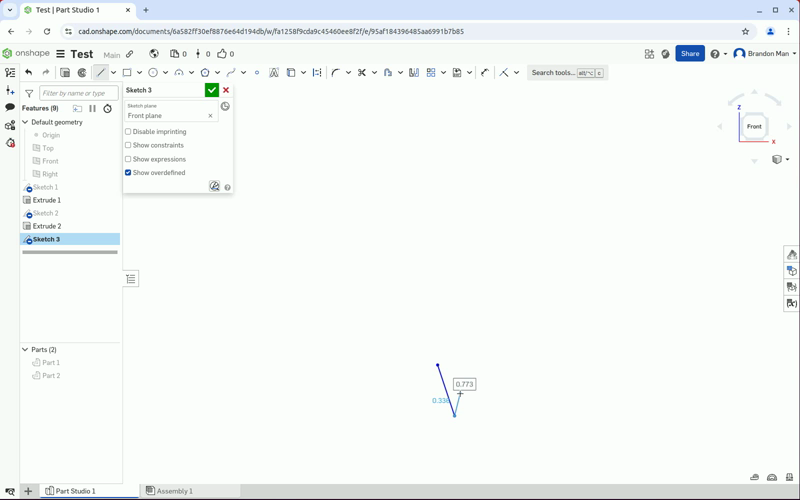
click(460, 393)
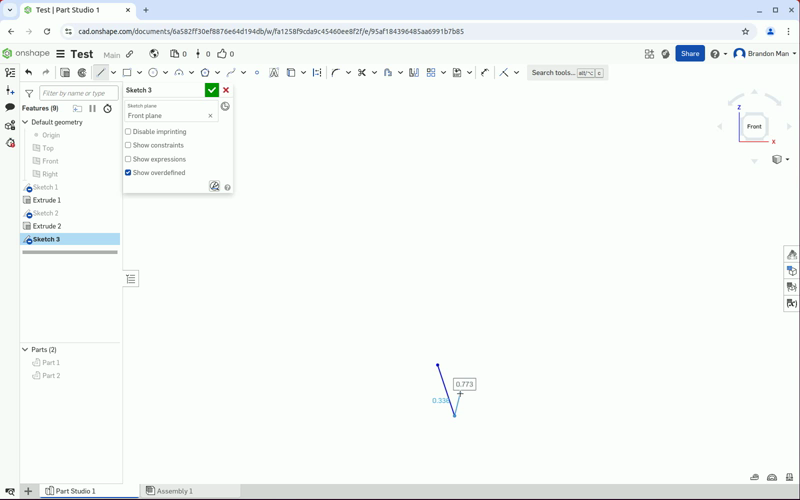
scroll(-6)
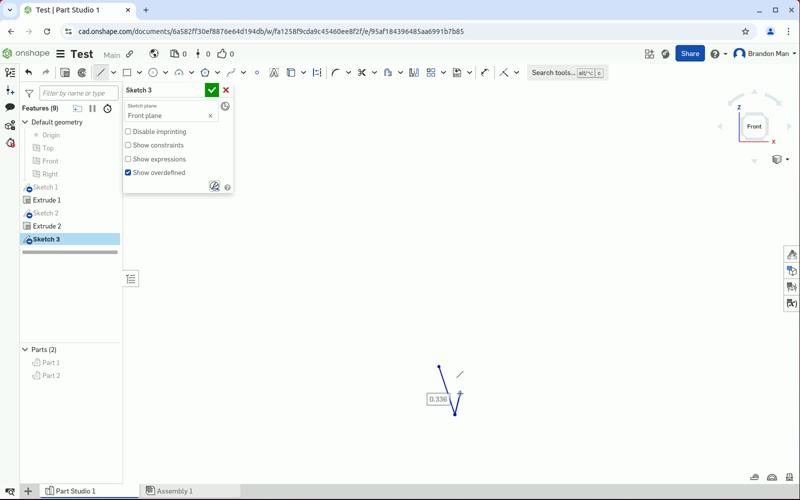
scroll(-6)
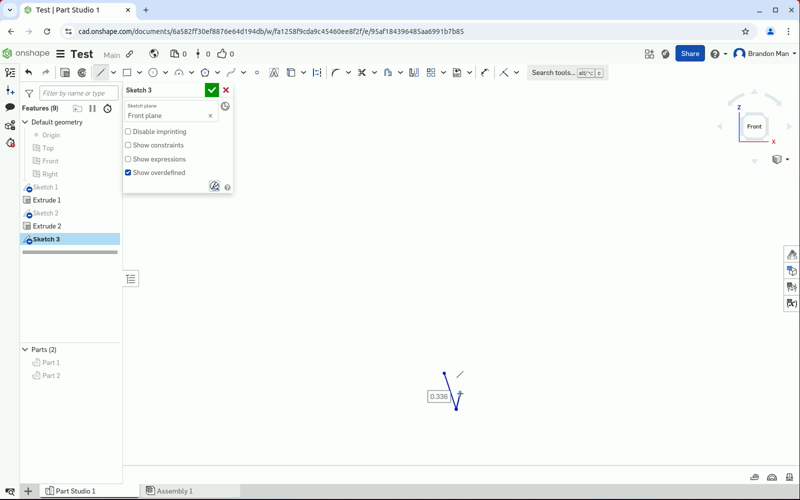
scroll(-6)
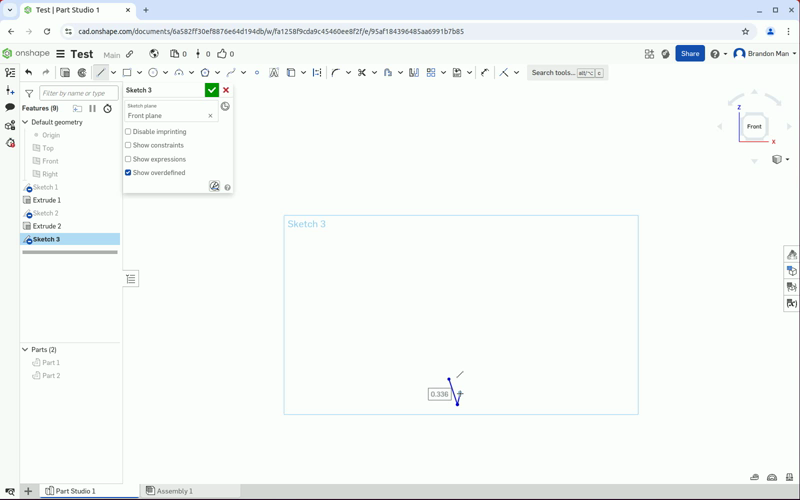
scroll(-6)
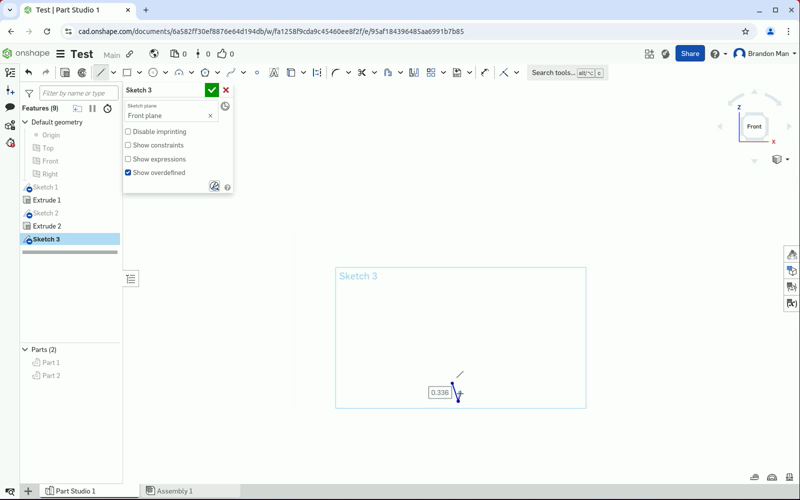
scroll(-6)
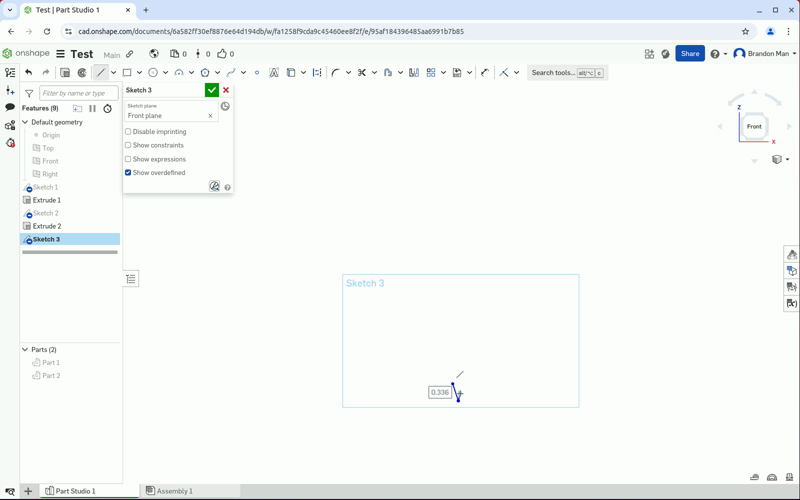
scroll(-6)
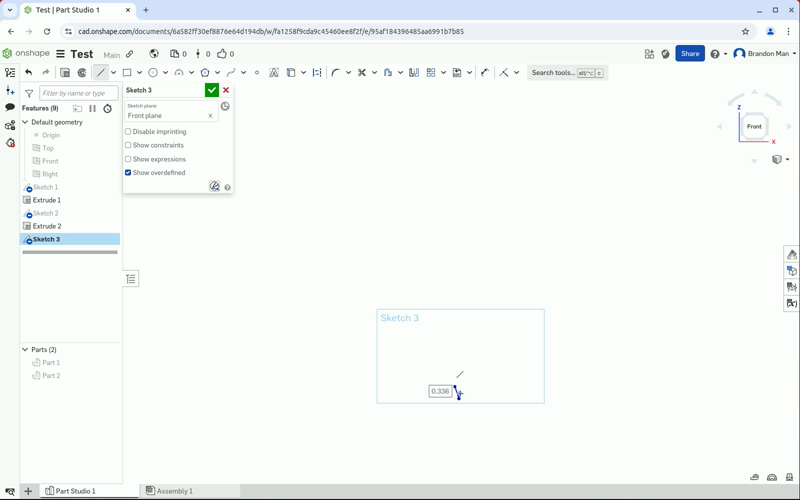
scroll(-6)
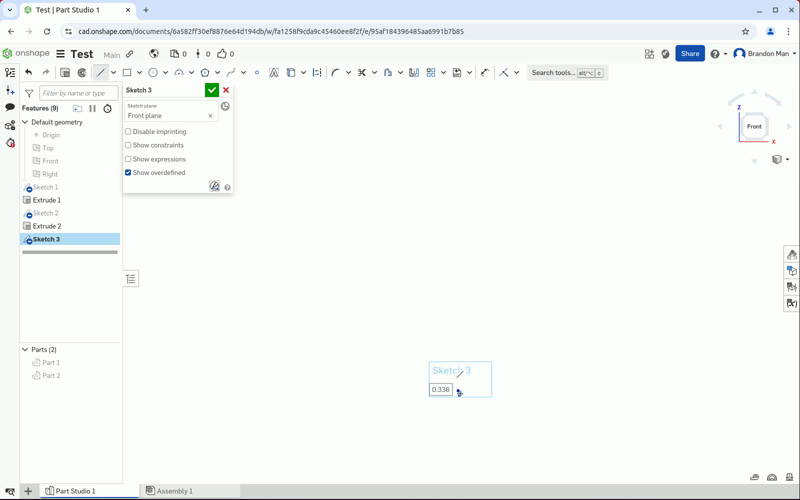
key_up(shift)
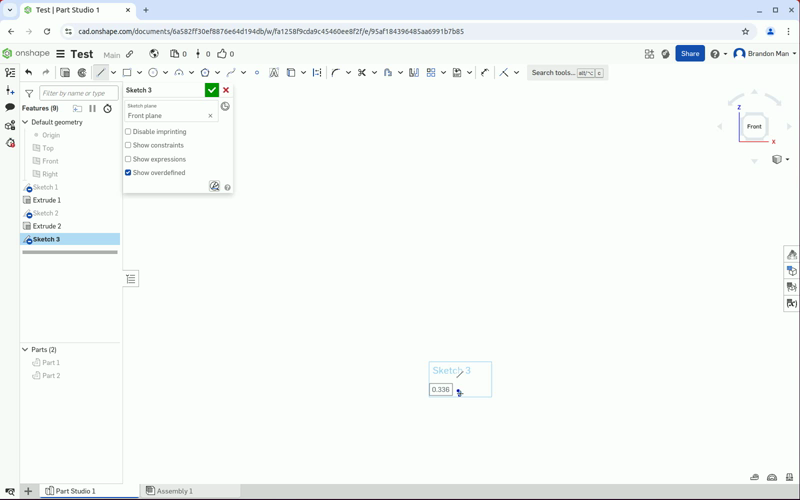
key_down(shift)
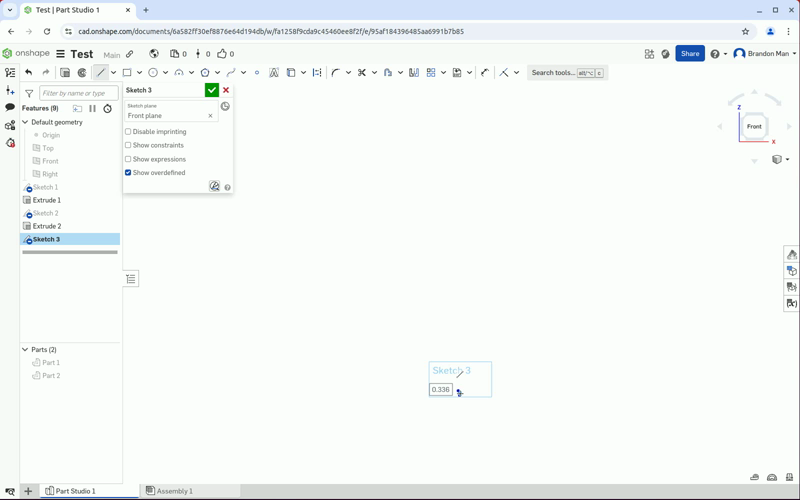
mouse_move(490, 393)
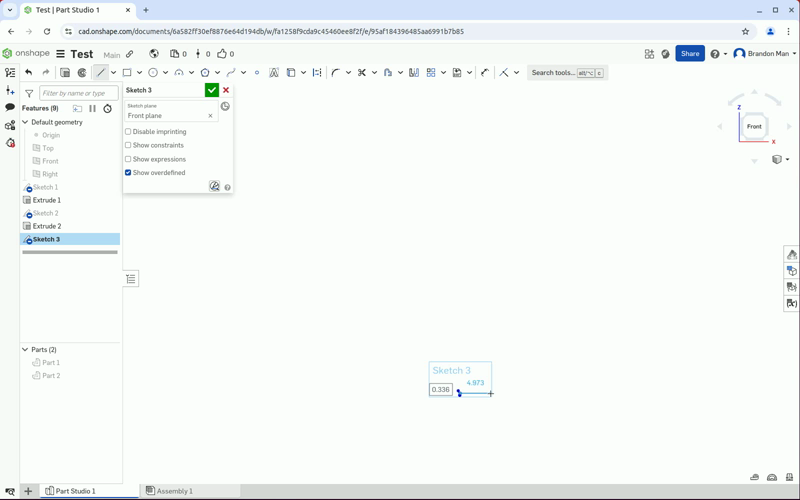
mouse_move(461, 390)
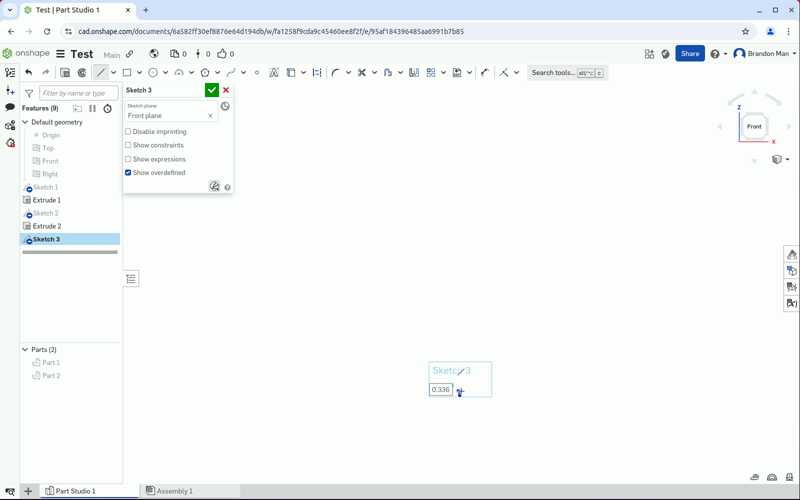
scroll(6)
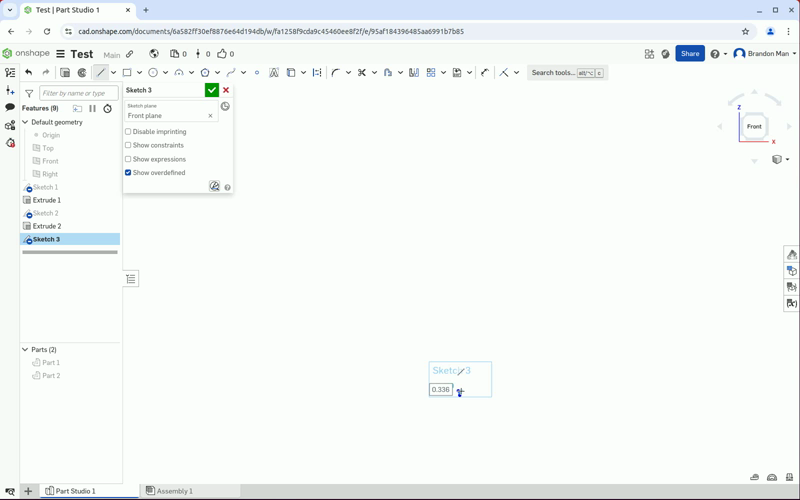
scroll(6)
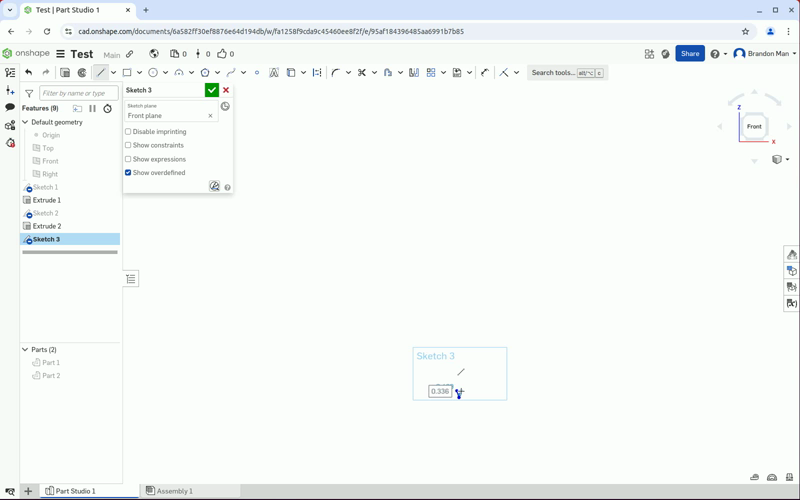
scroll(6)
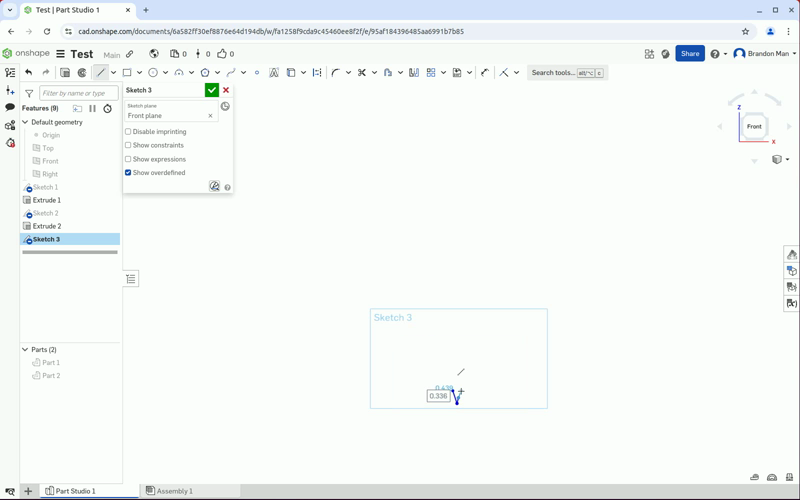
scroll(6)
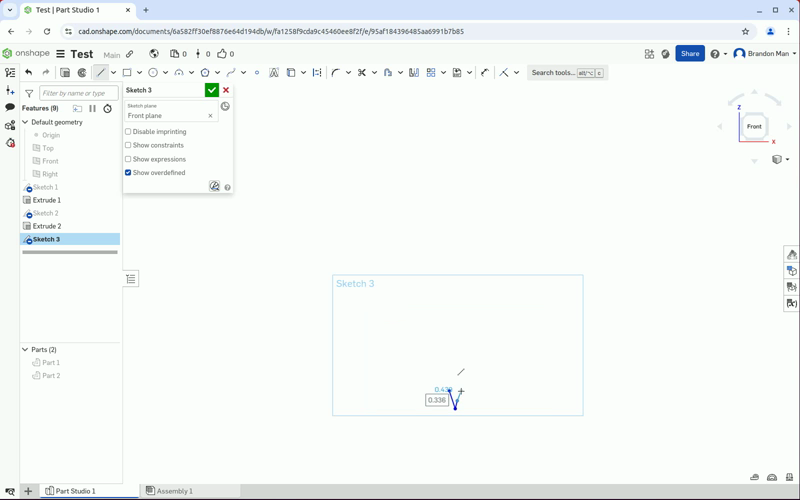
scroll(6)
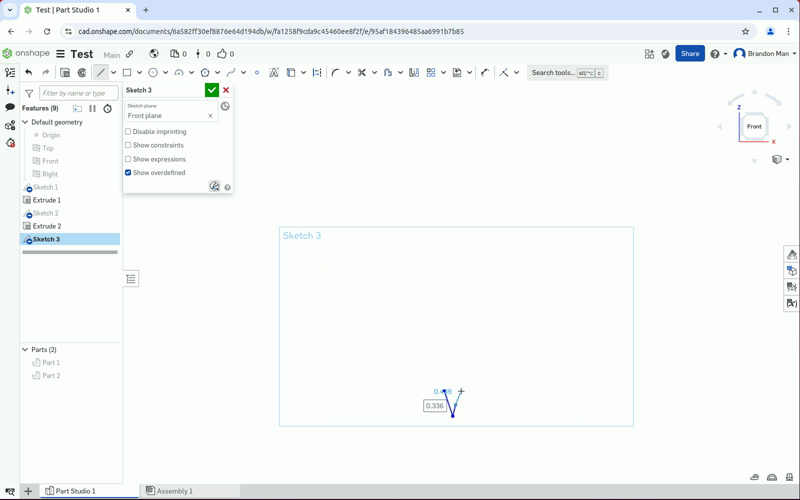
scroll(6)
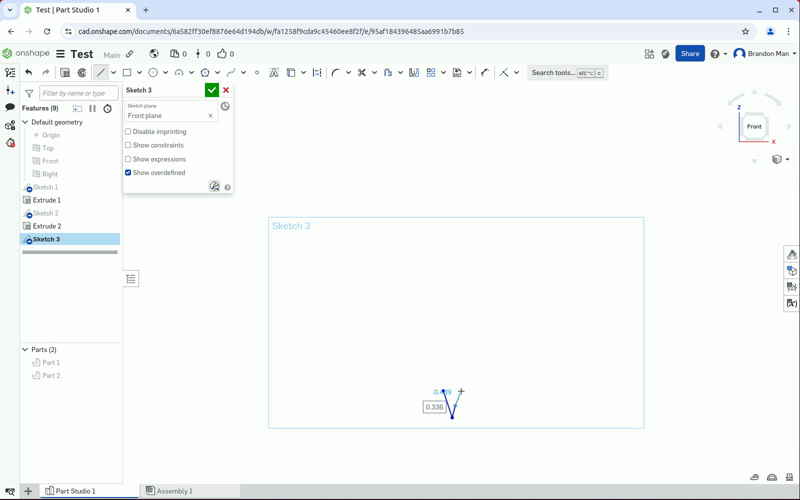
scroll(6)
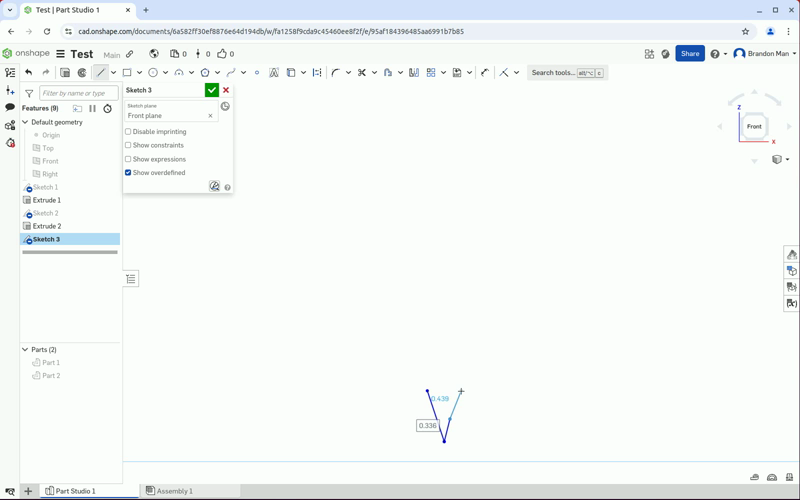
click(461, 390)
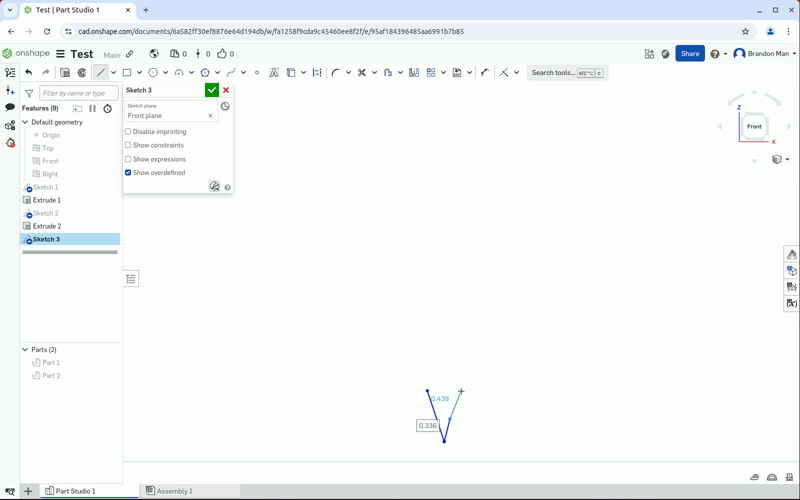
scroll(-6)
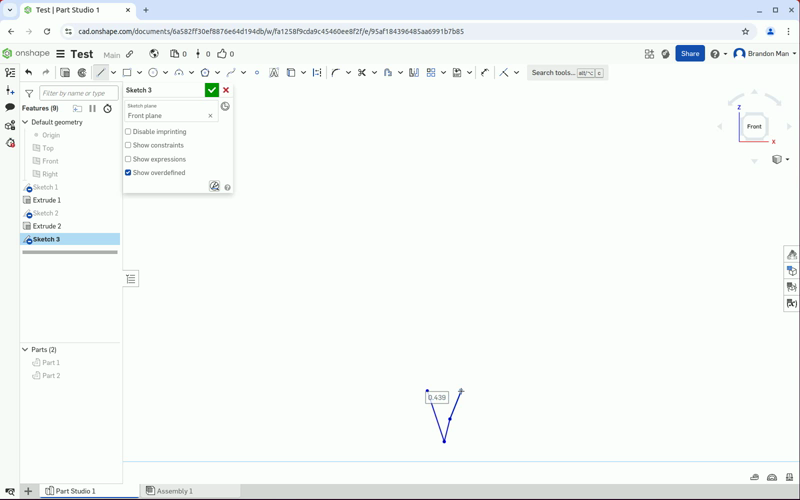
scroll(-6)
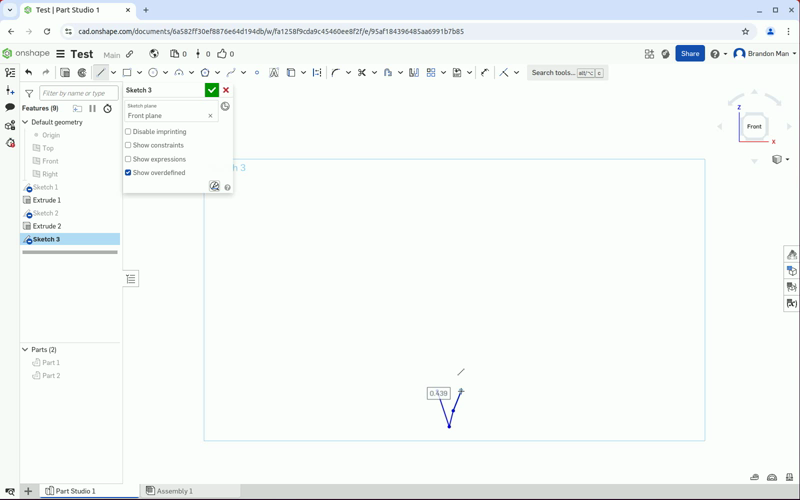
scroll(-6)
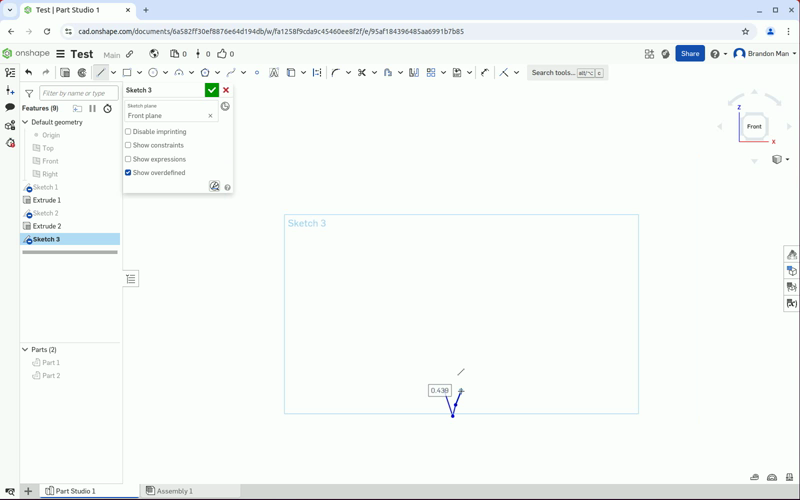
scroll(-6)
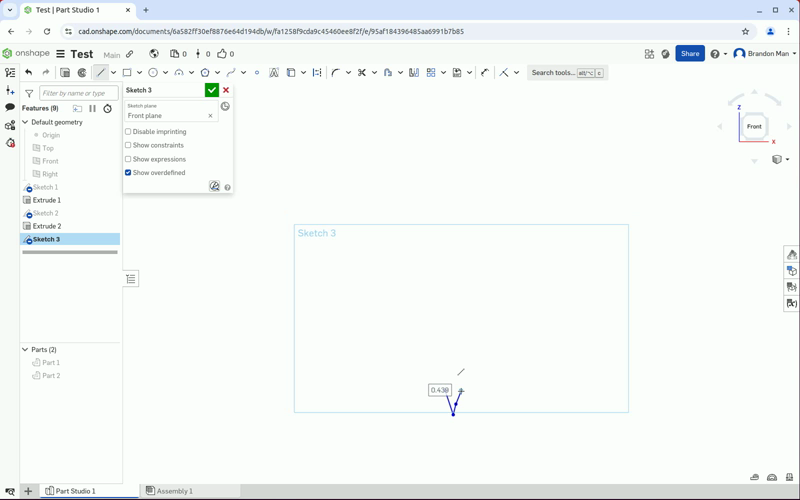
scroll(-6)
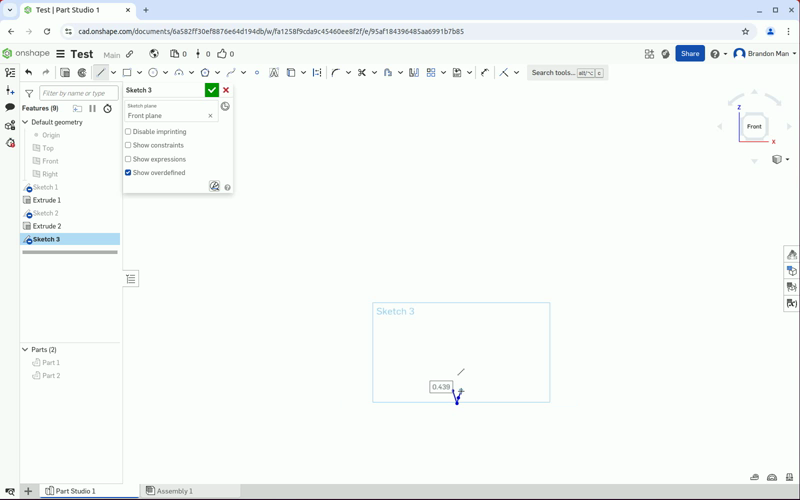
scroll(-6)
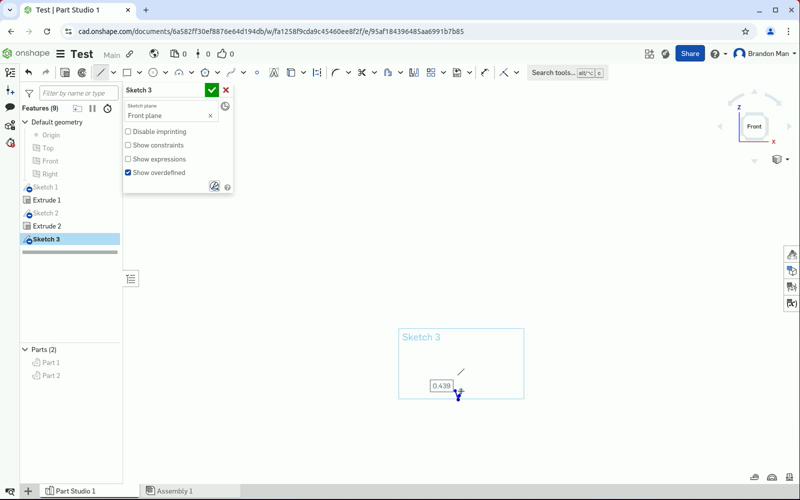
scroll(-6)
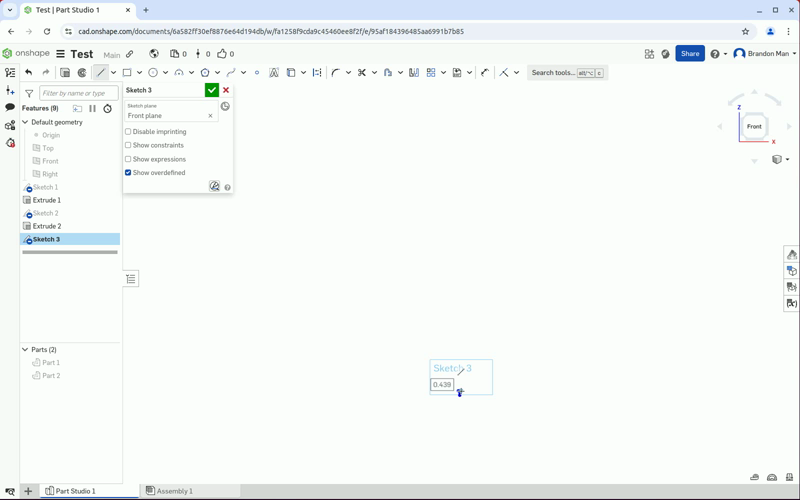
key_up(shift)
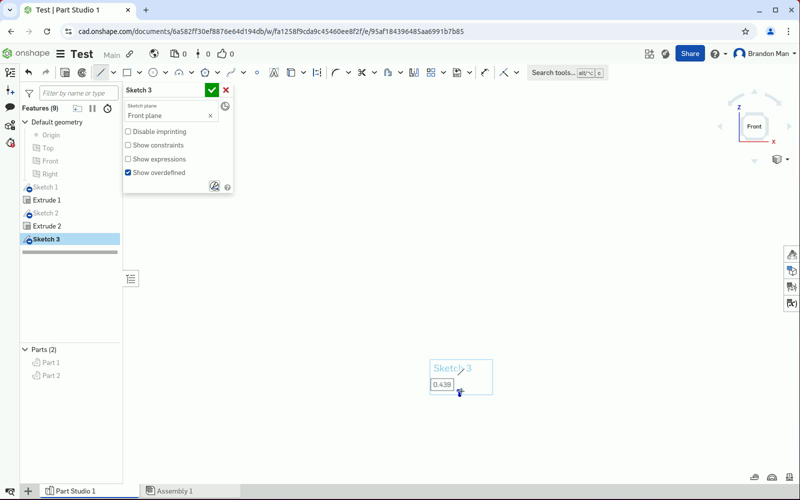
key_down(shift)
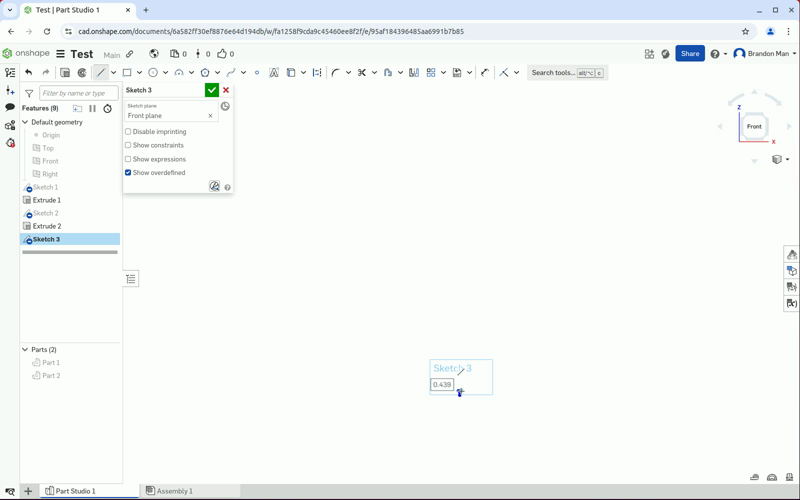
mouse_move(491, 390)
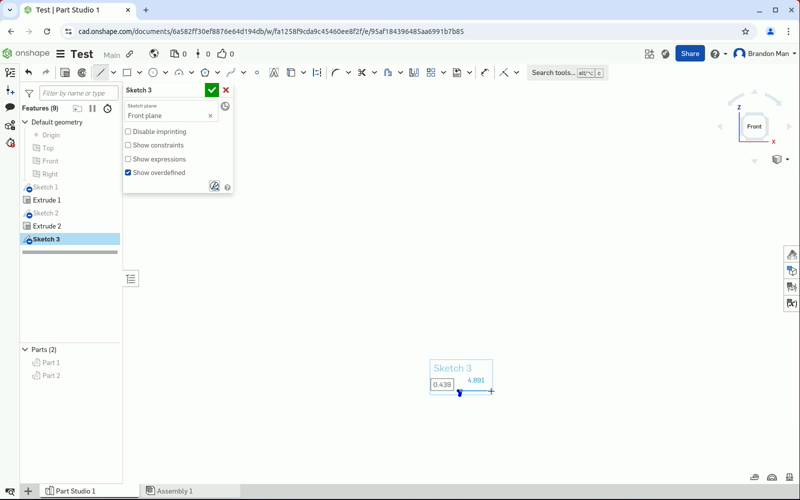
mouse_move(461, 393)
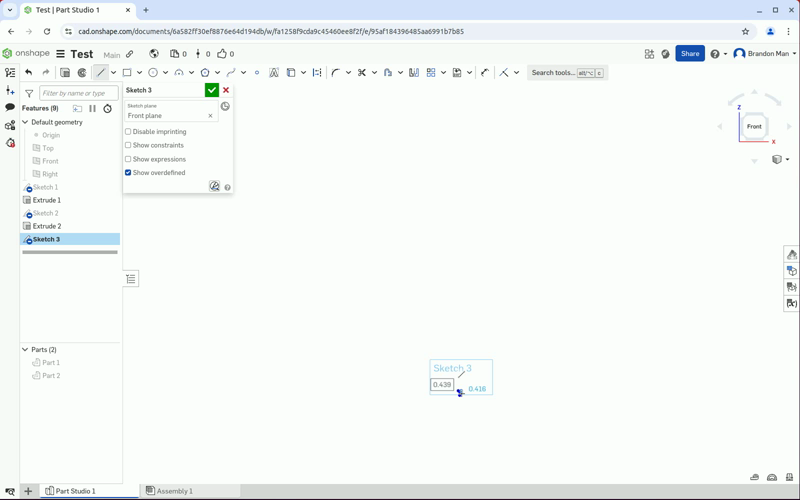
scroll(6)
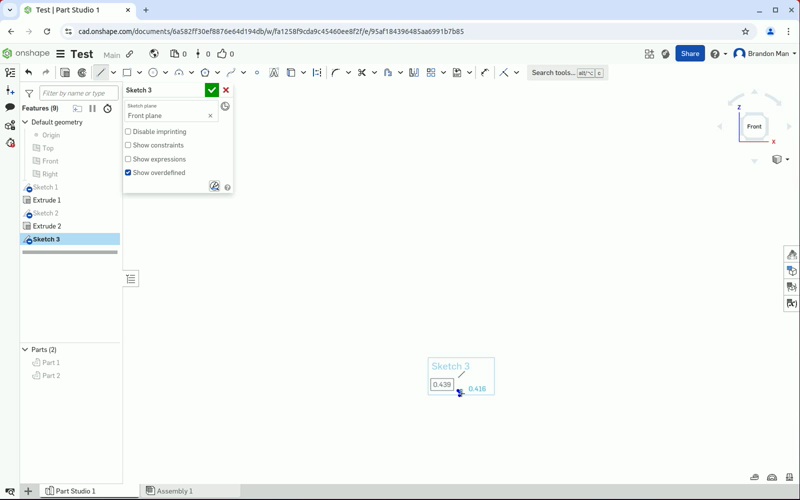
scroll(6)
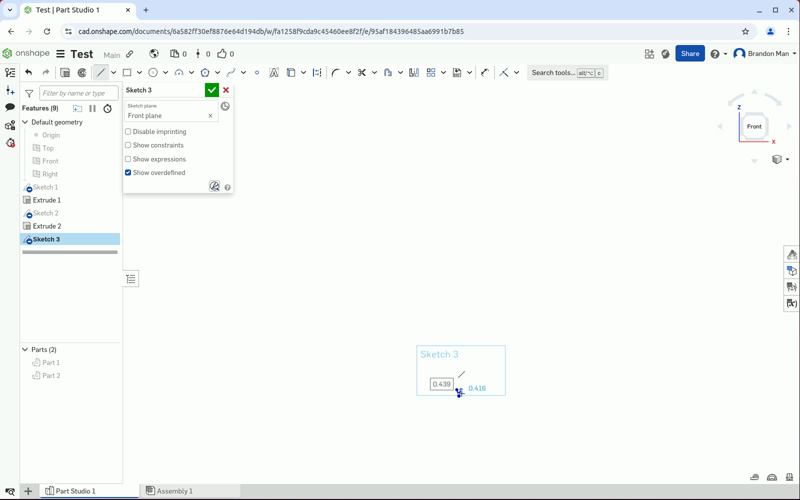
scroll(6)
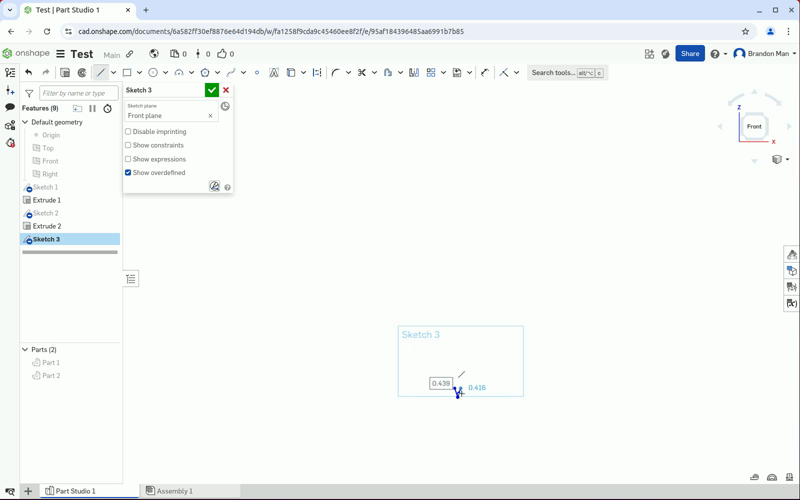
scroll(6)
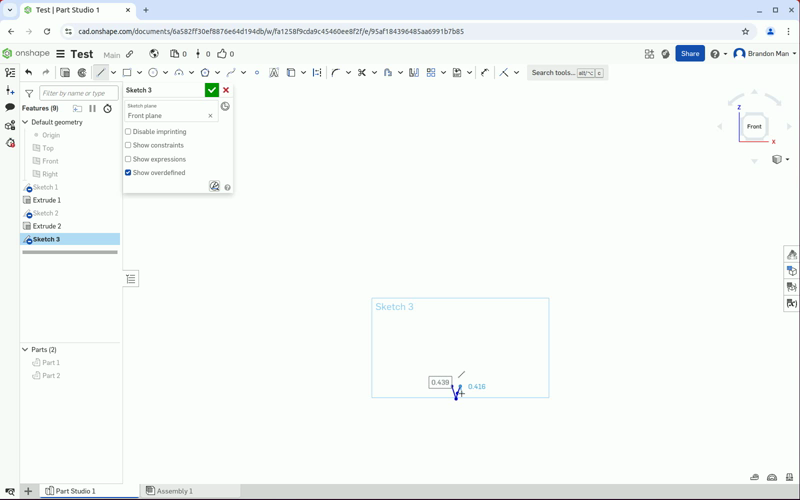
scroll(6)
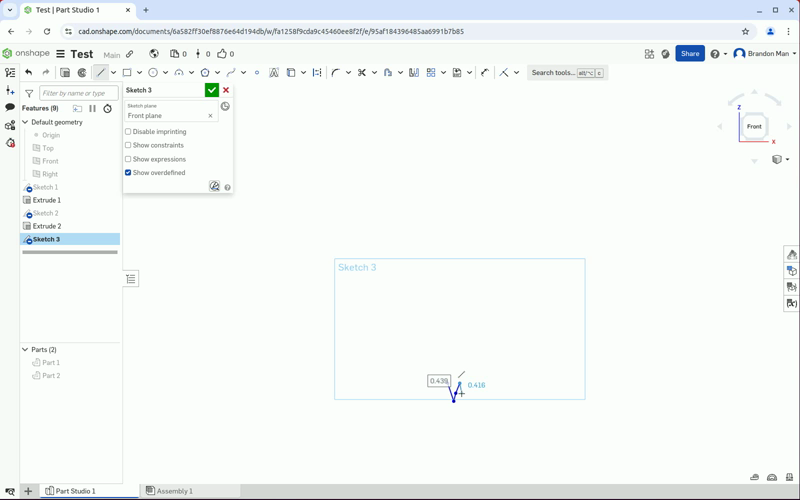
scroll(6)
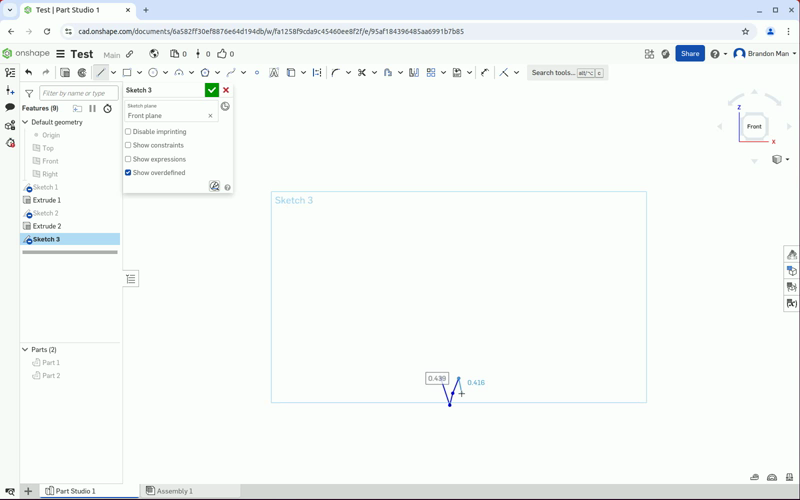
scroll(6)
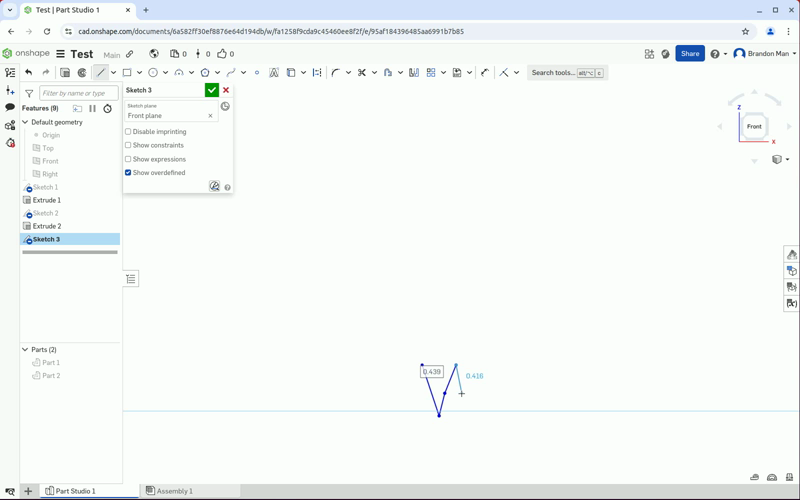
click(461, 393)
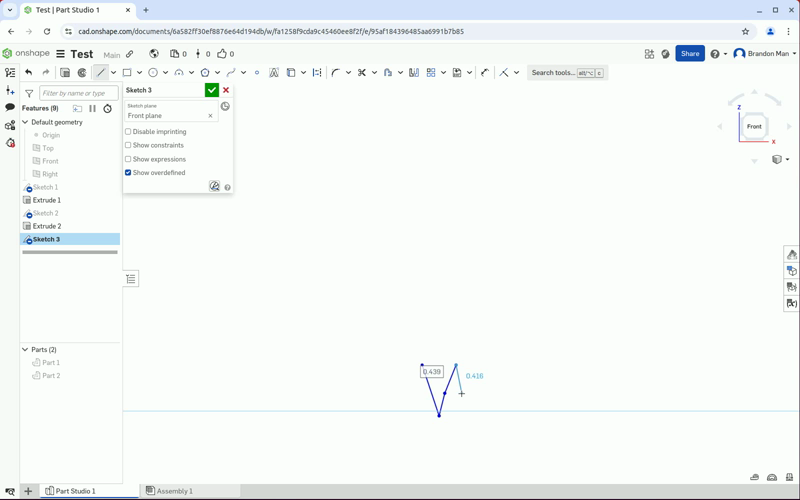
scroll(-6)
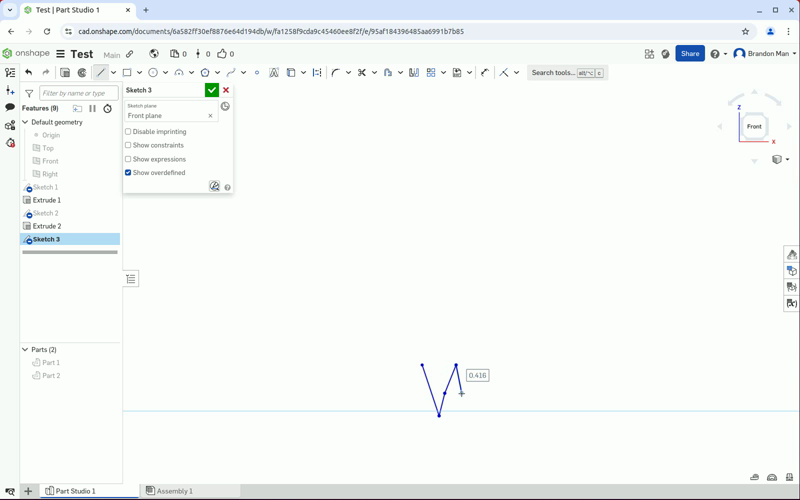
scroll(-6)
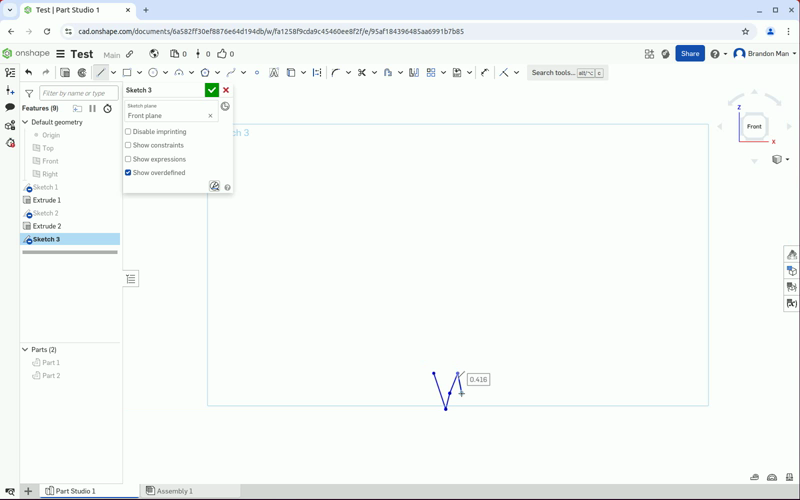
scroll(-6)
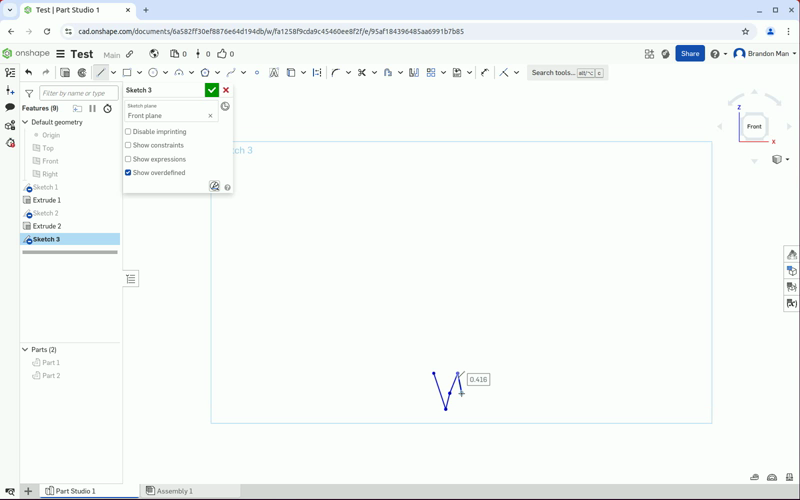
scroll(-6)
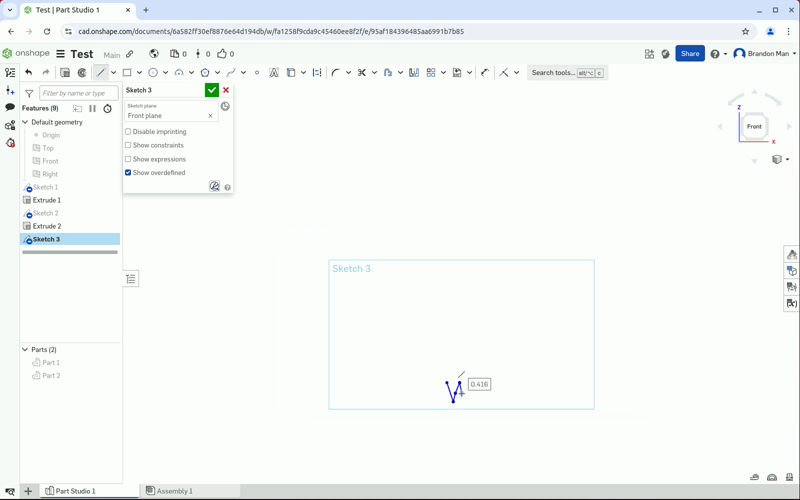
scroll(-6)
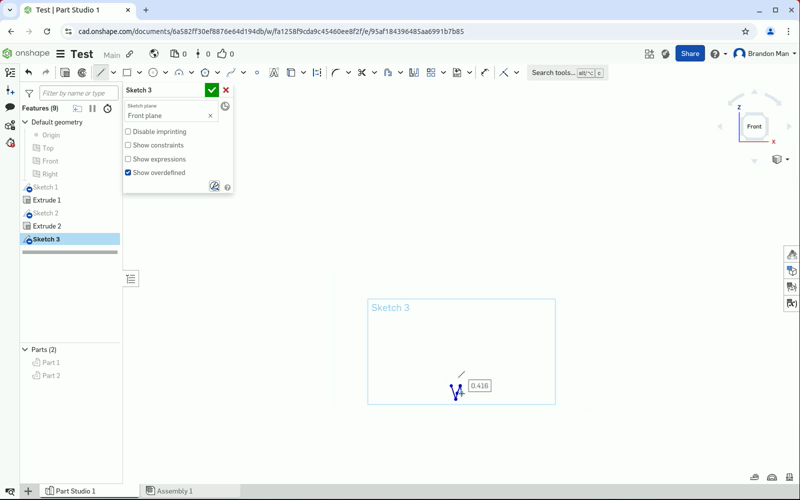
scroll(-6)
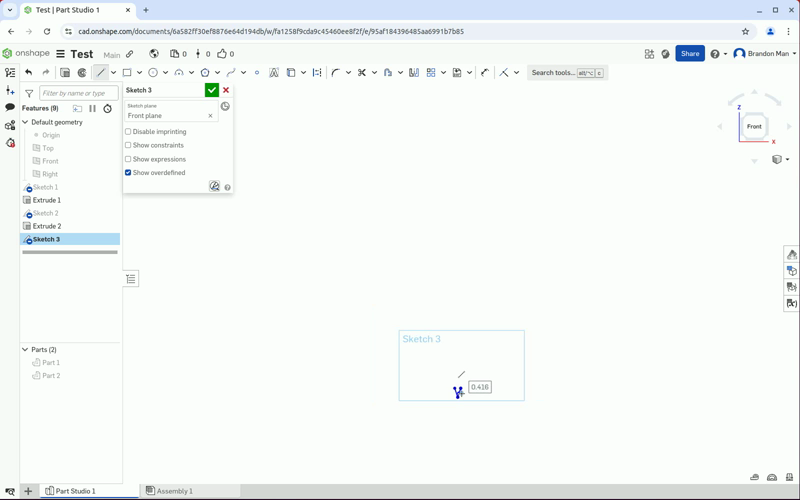
scroll(-6)
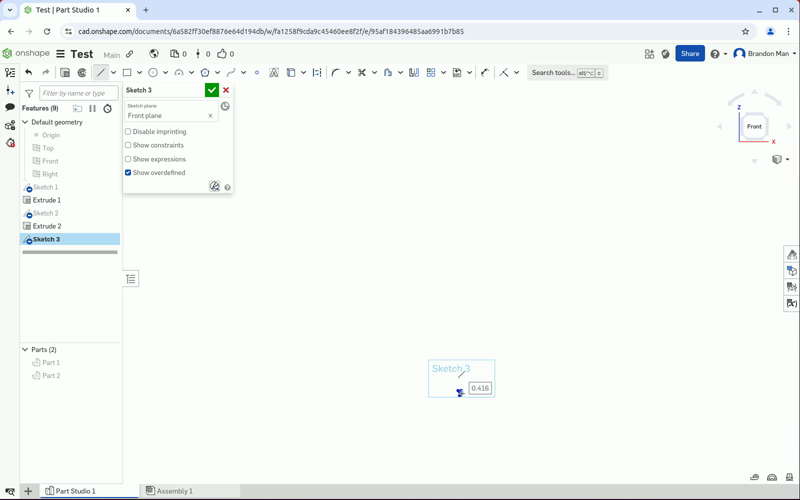
key_up(shift)
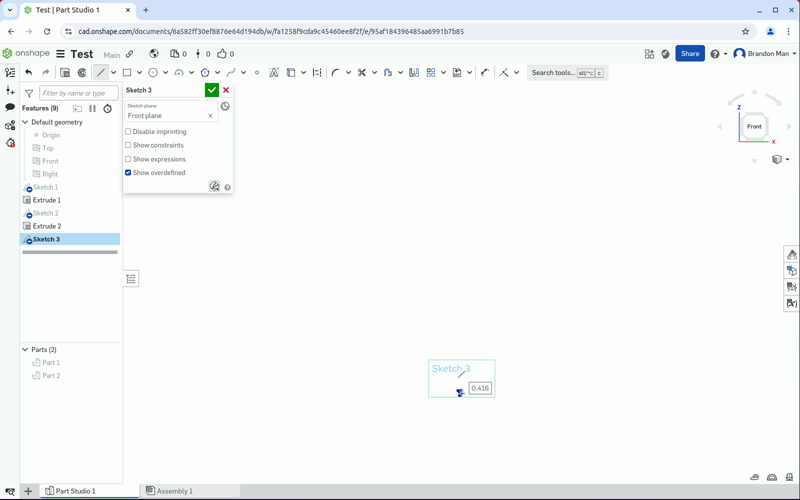
key_down(shift)
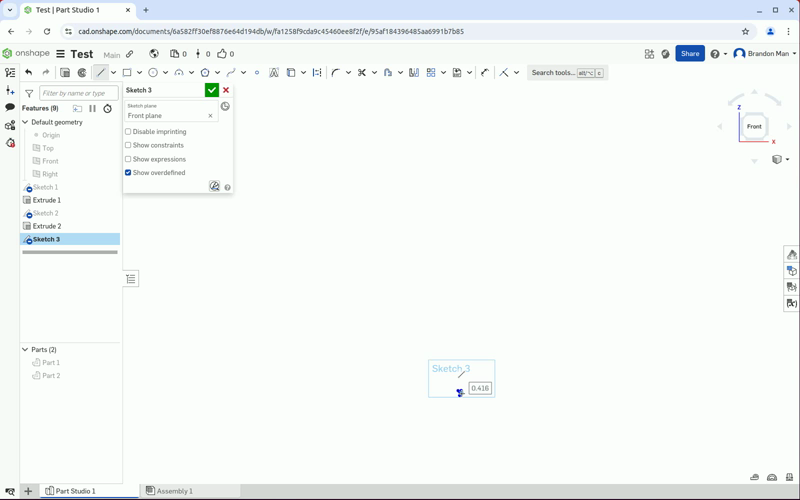
mouse_move(491, 393)
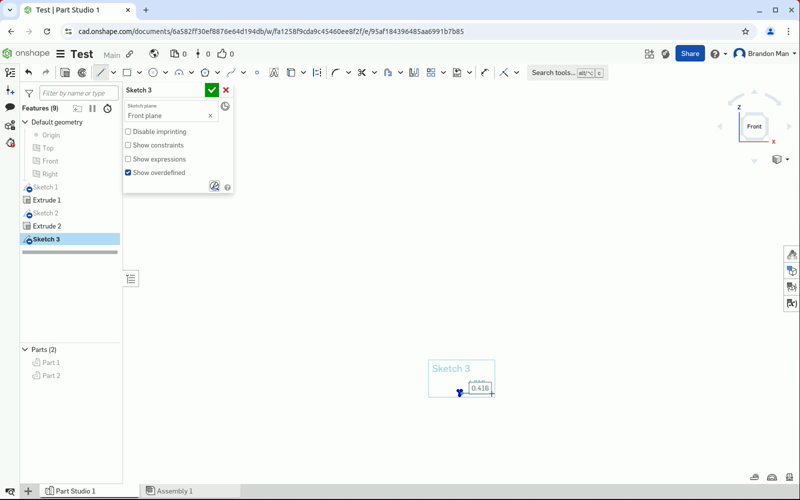
mouse_move(462, 395)
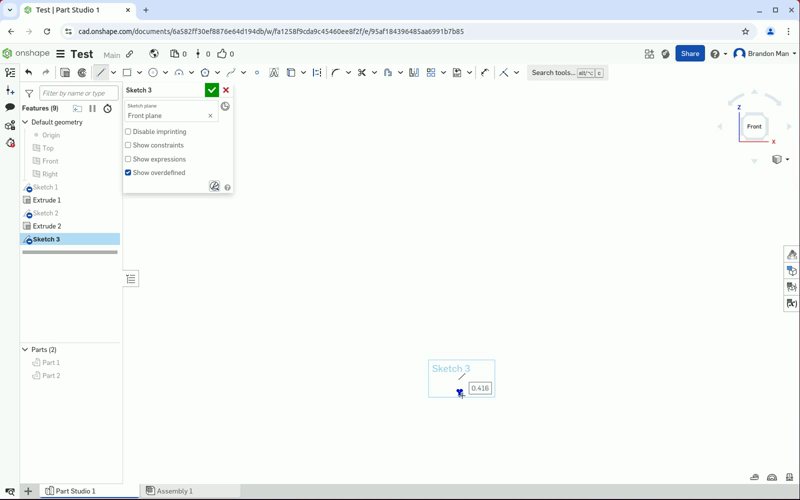
scroll(6)
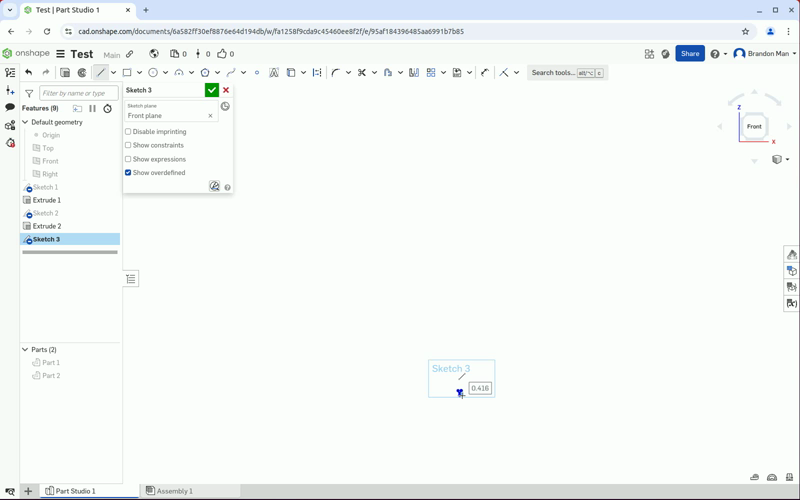
scroll(6)
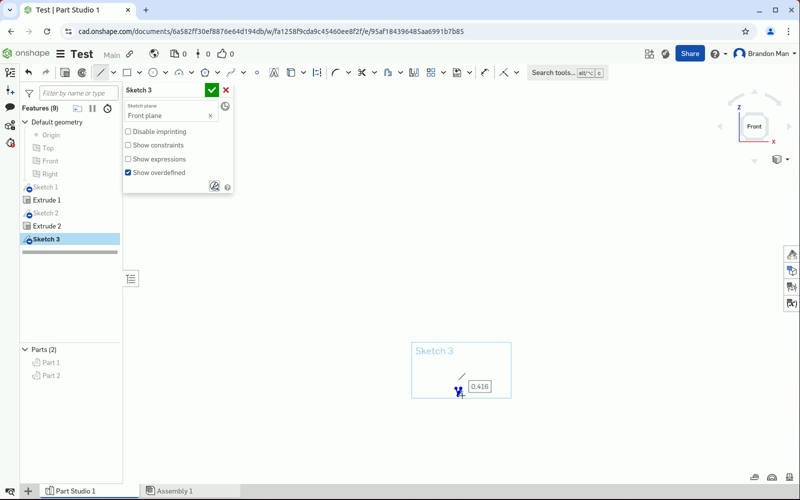
scroll(6)
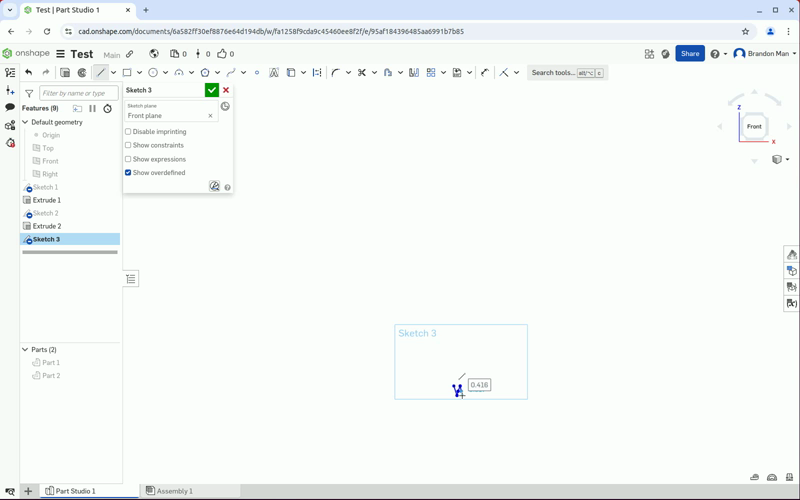
scroll(6)
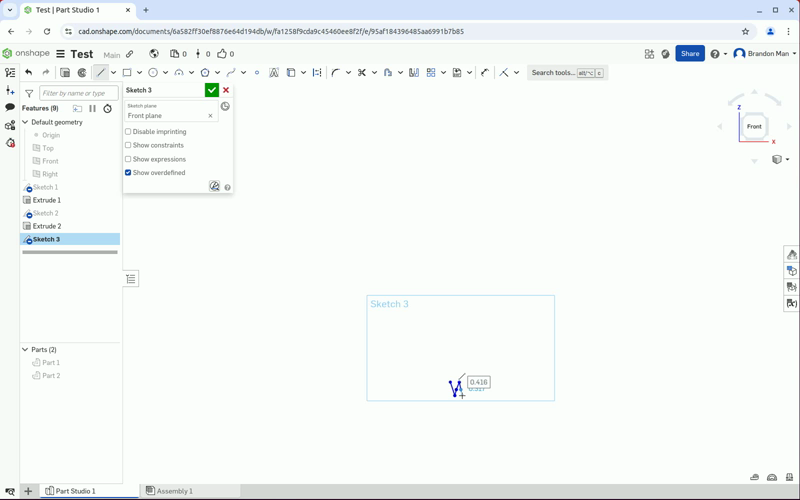
scroll(6)
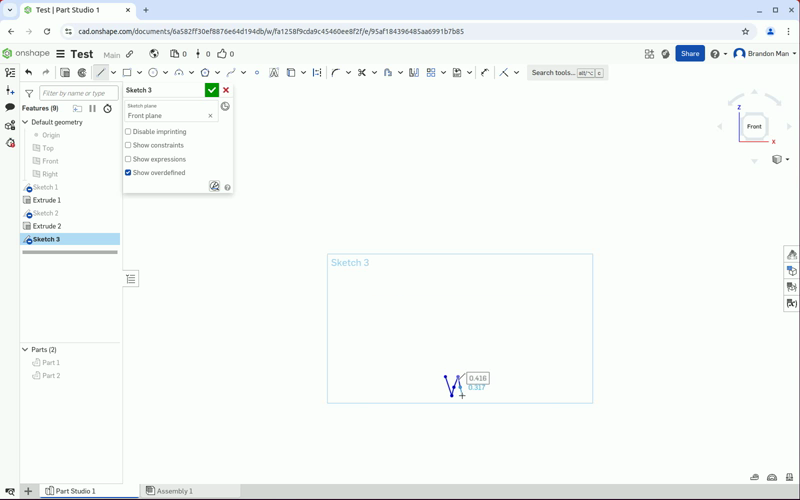
scroll(6)
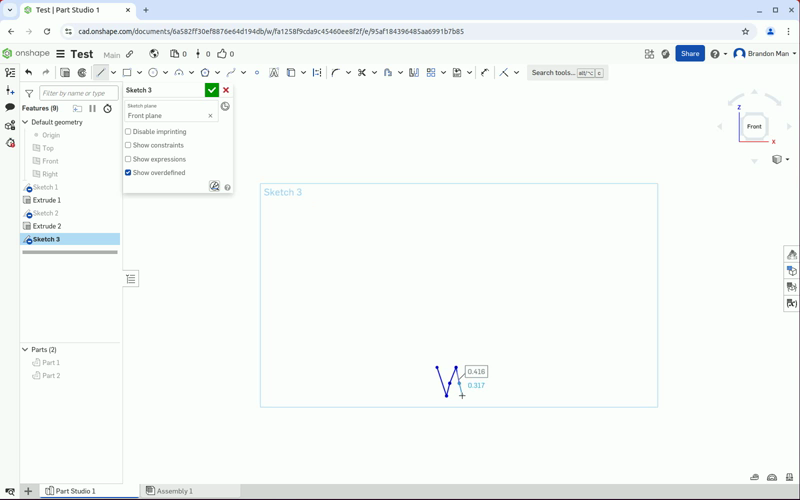
scroll(6)
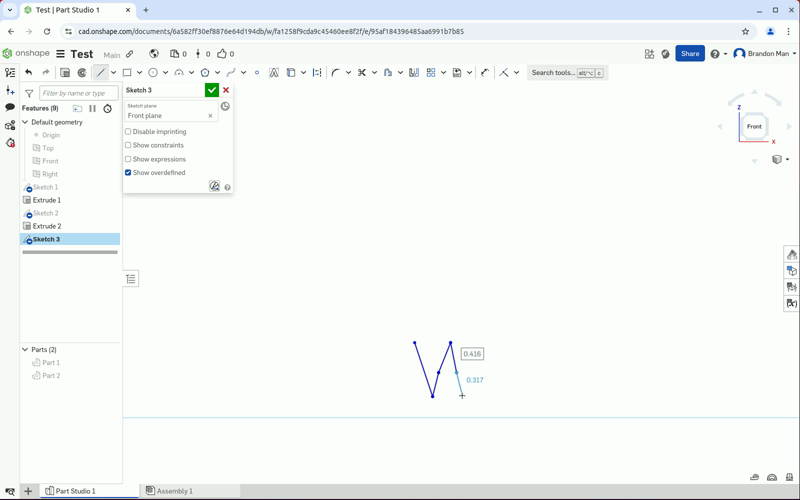
click(462, 395)
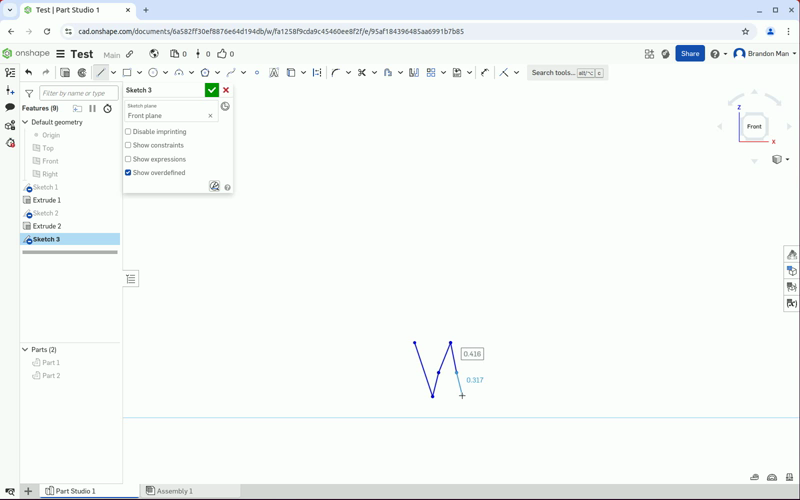
scroll(-6)
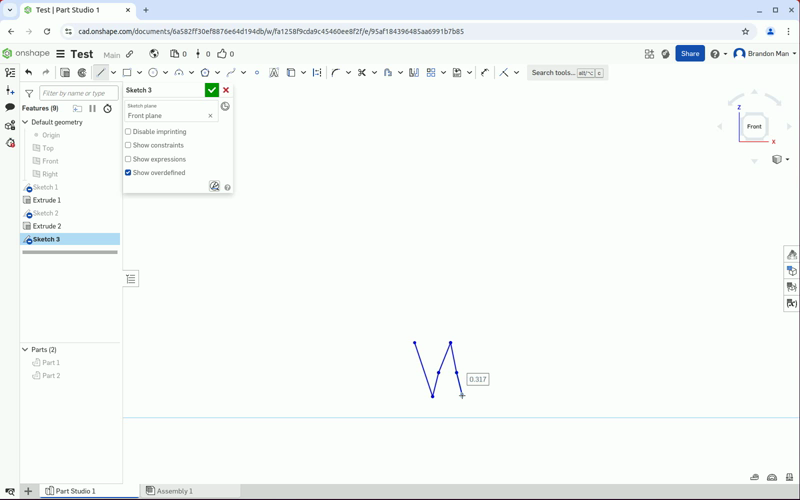
scroll(-6)
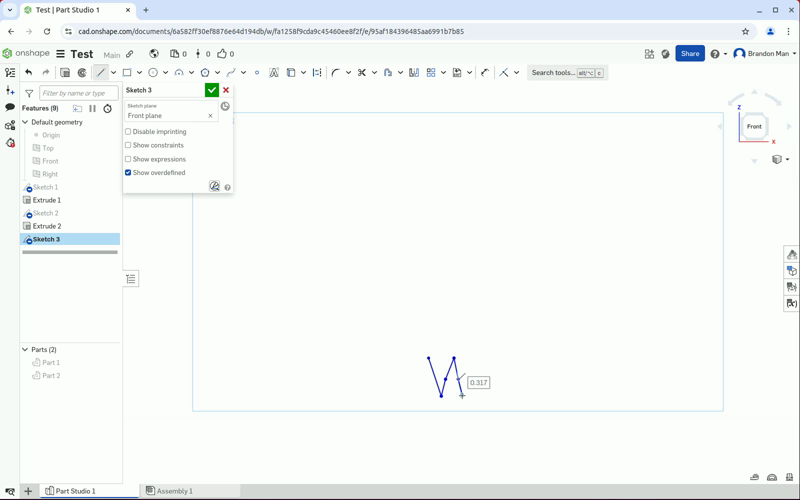
scroll(-6)
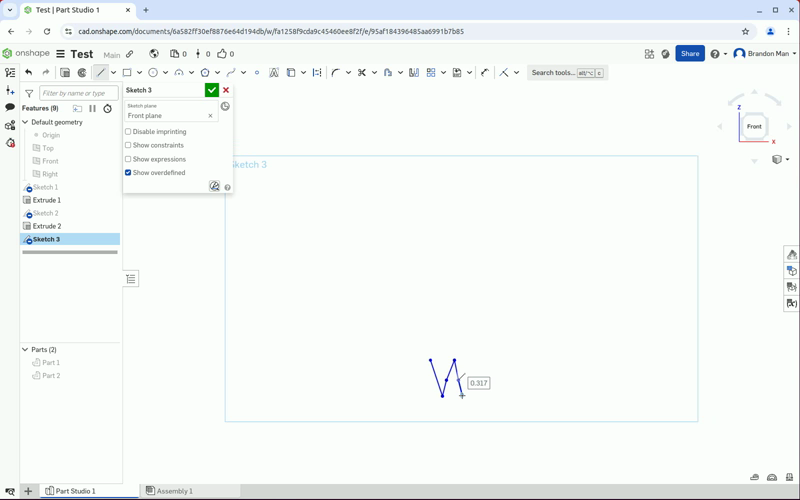
scroll(-6)
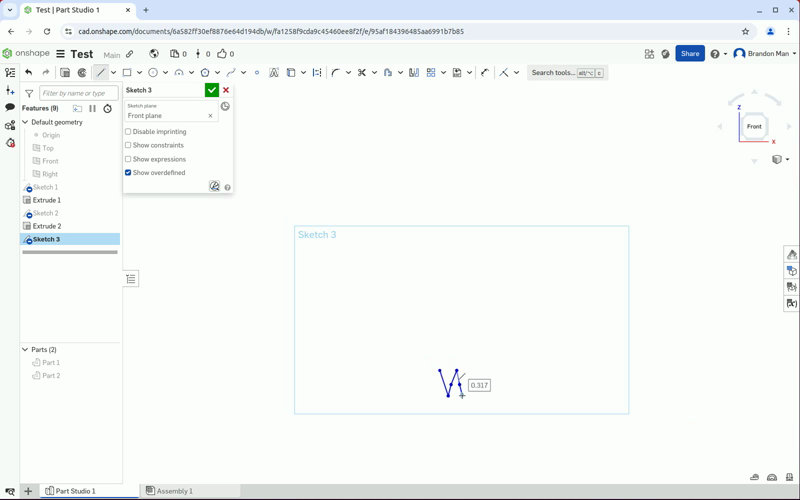
scroll(-6)
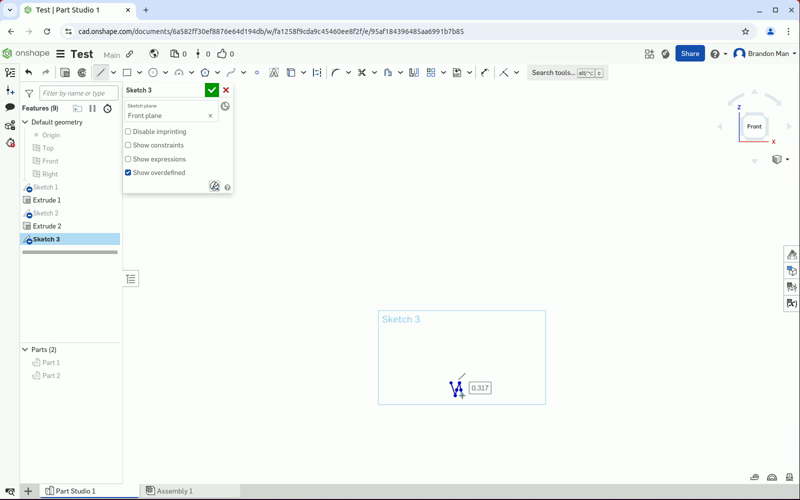
scroll(-6)
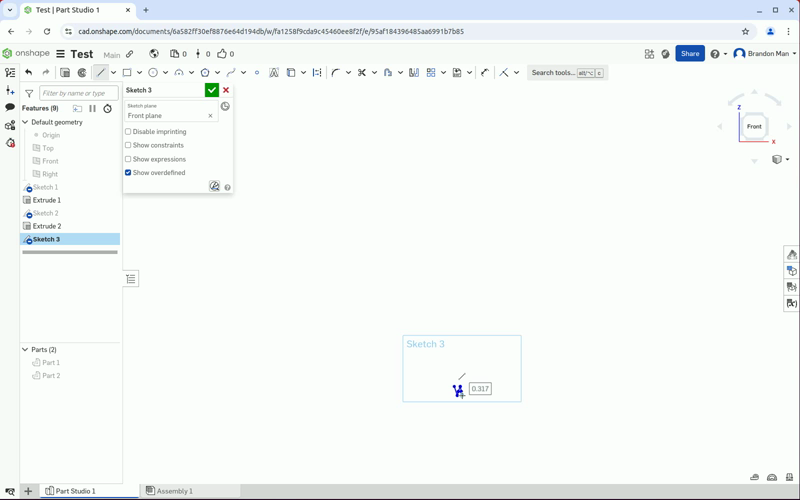
scroll(-6)
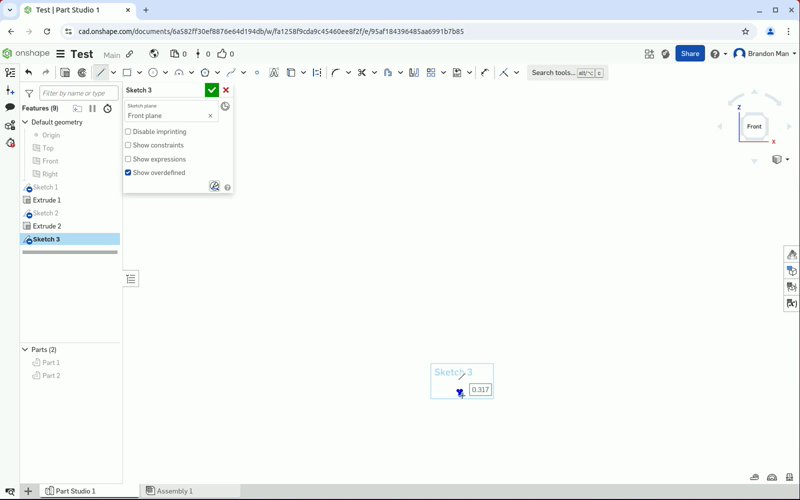
key_up(shift)
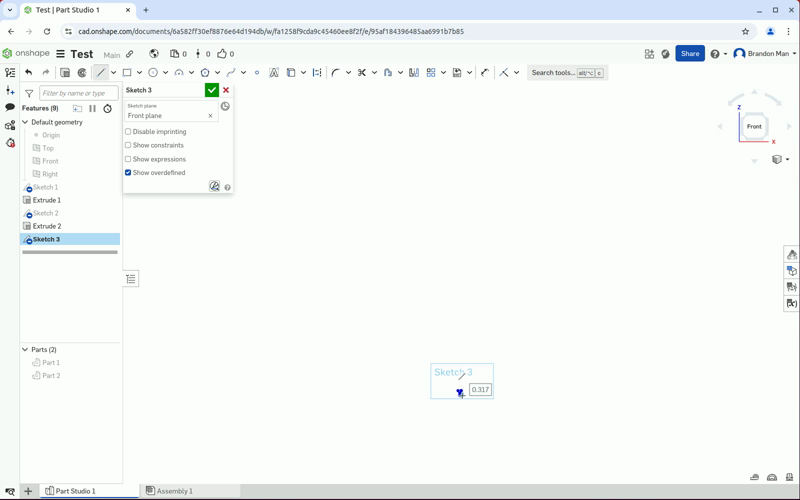
key_down(shift)
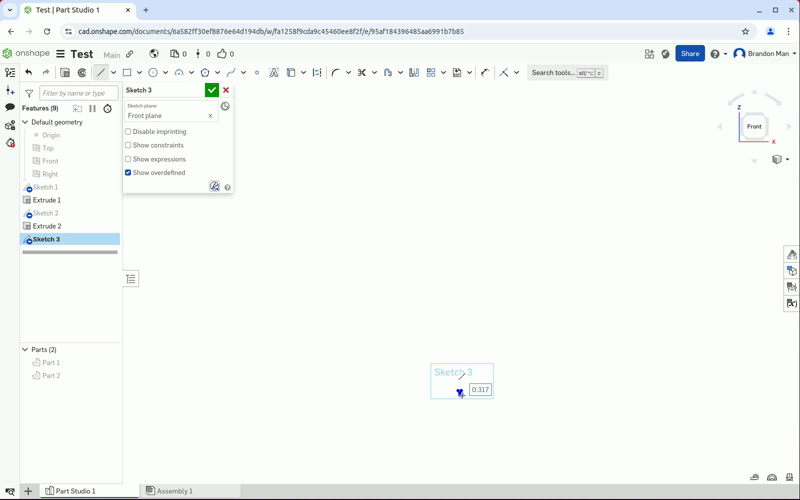
mouse_move(492, 395)
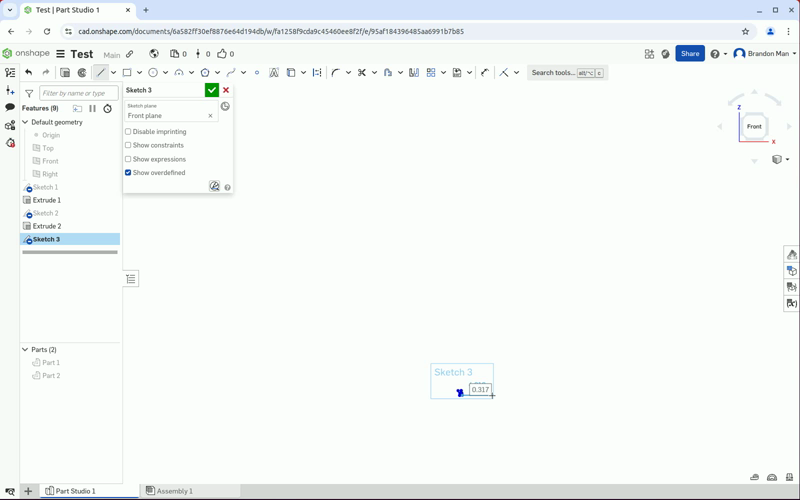
mouse_move(463, 390)
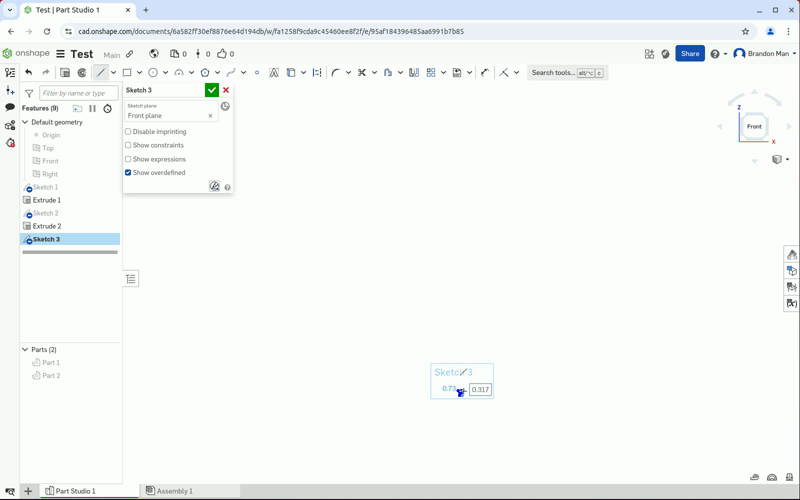
scroll(6)
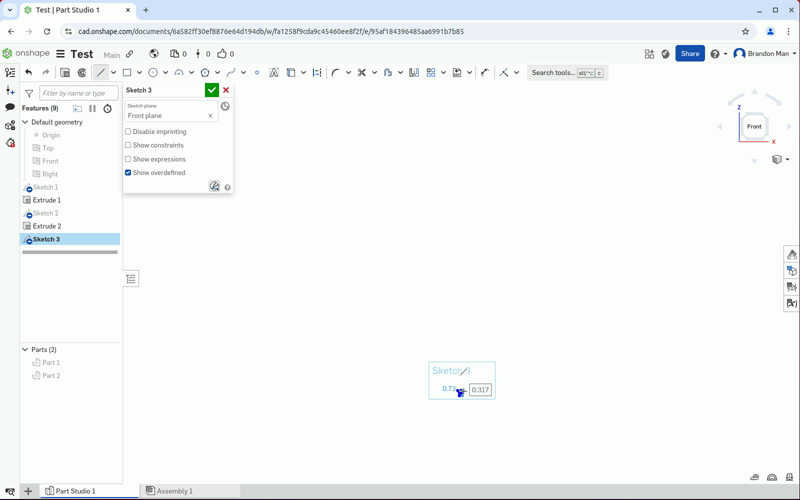
scroll(6)
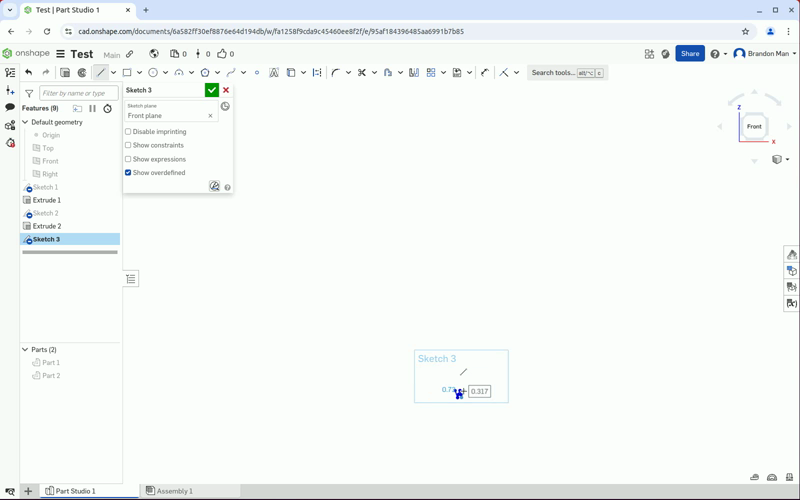
scroll(6)
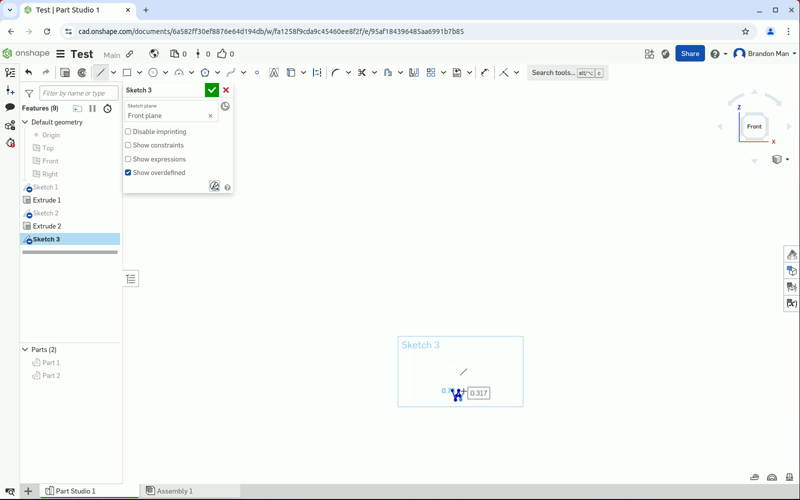
scroll(6)
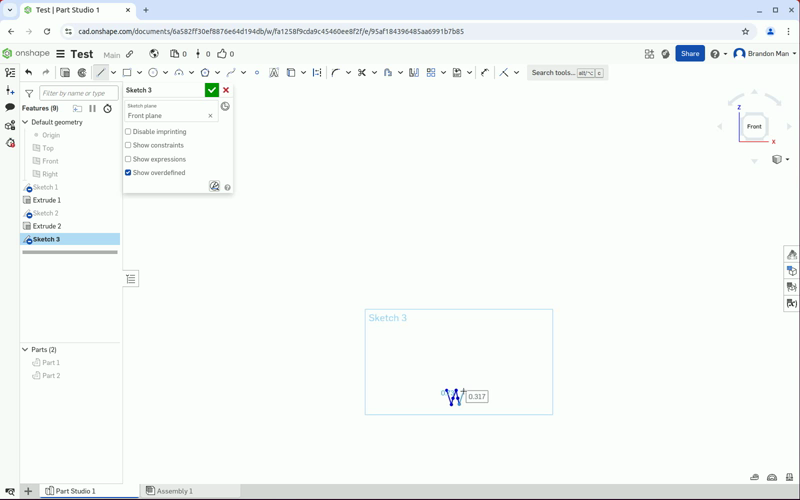
scroll(6)
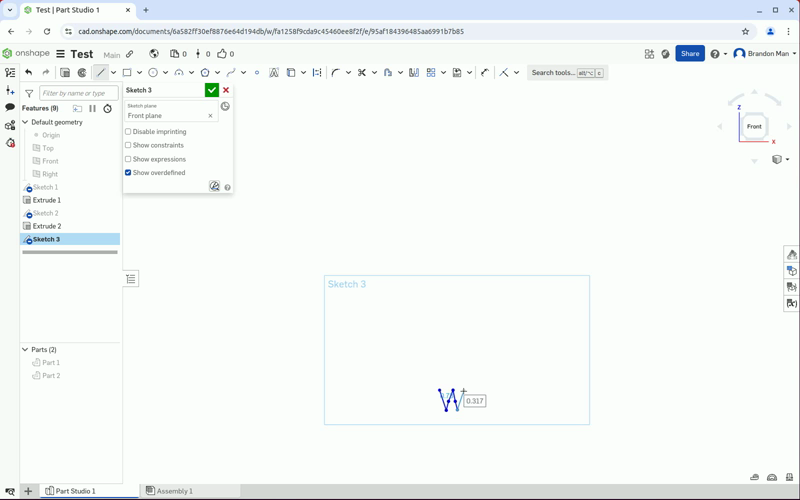
scroll(6)
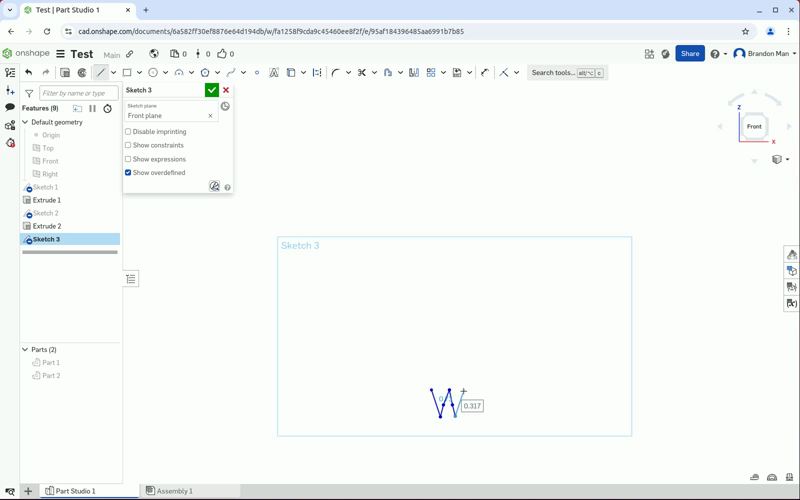
scroll(6)
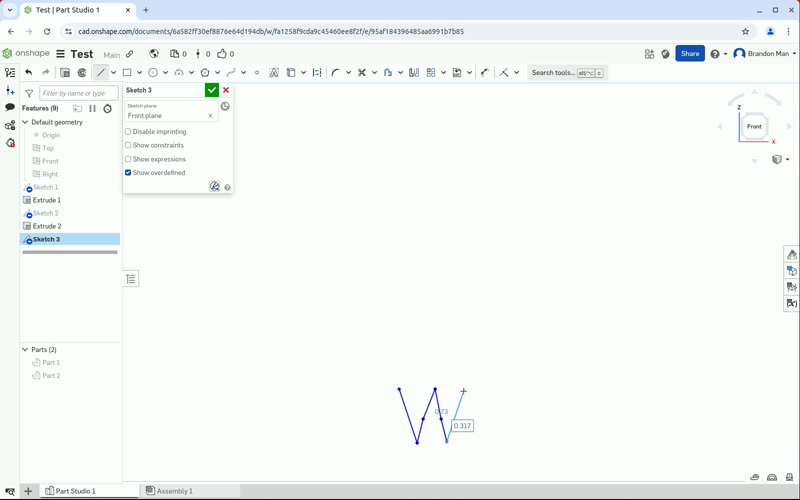
click(463, 390)
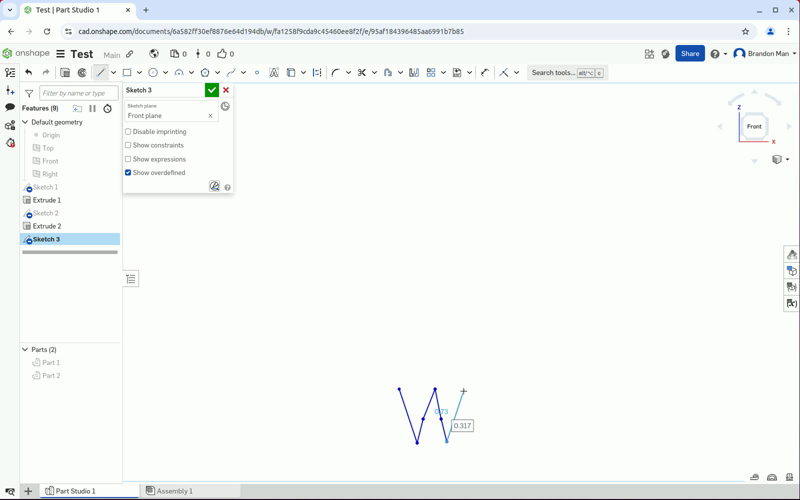
scroll(-6)
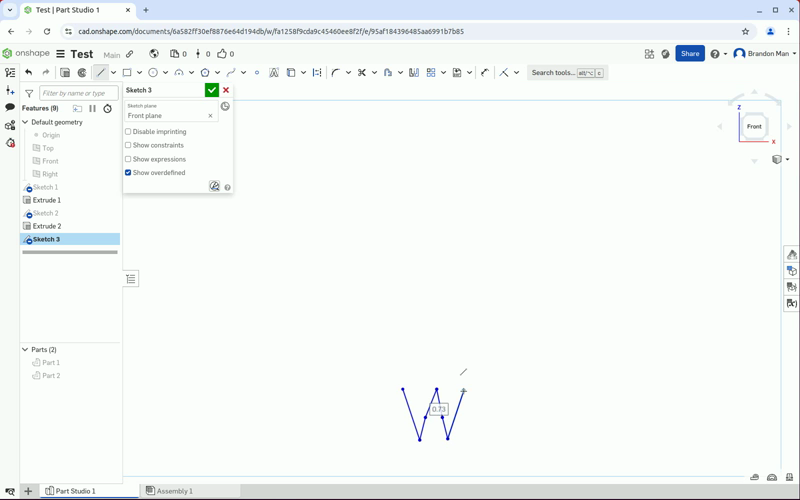
scroll(-6)
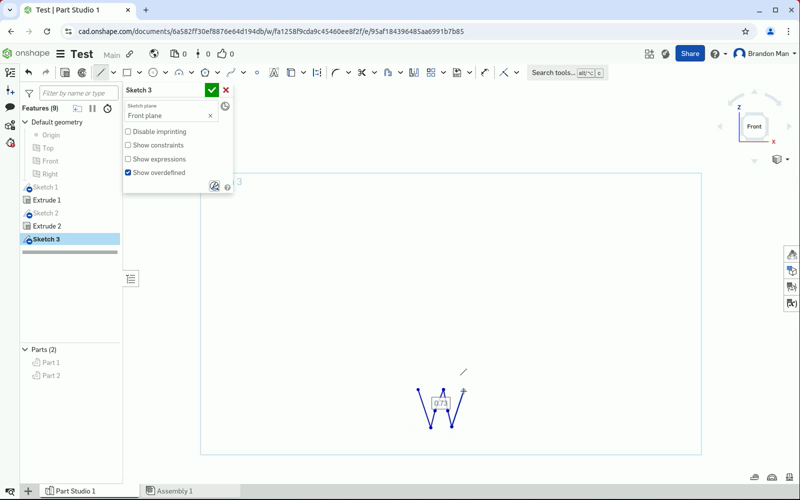
scroll(-6)
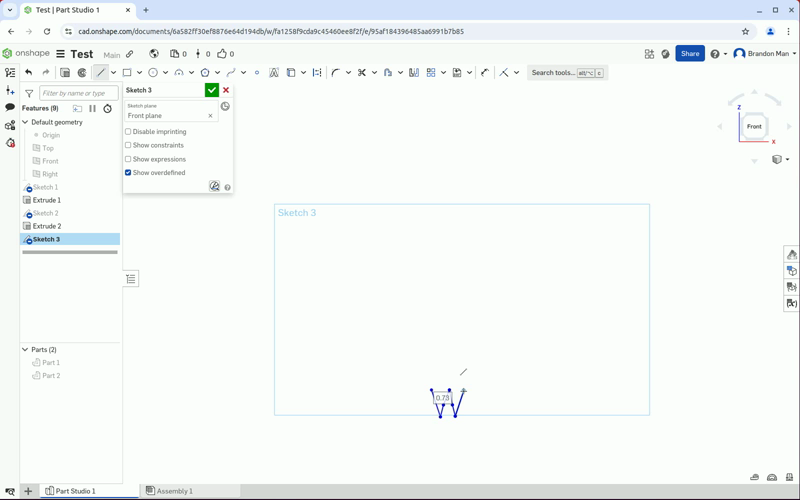
scroll(-6)
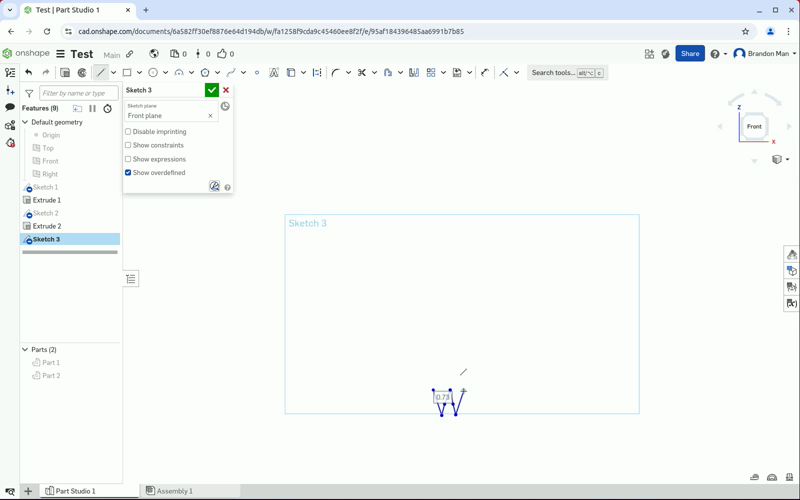
scroll(-6)
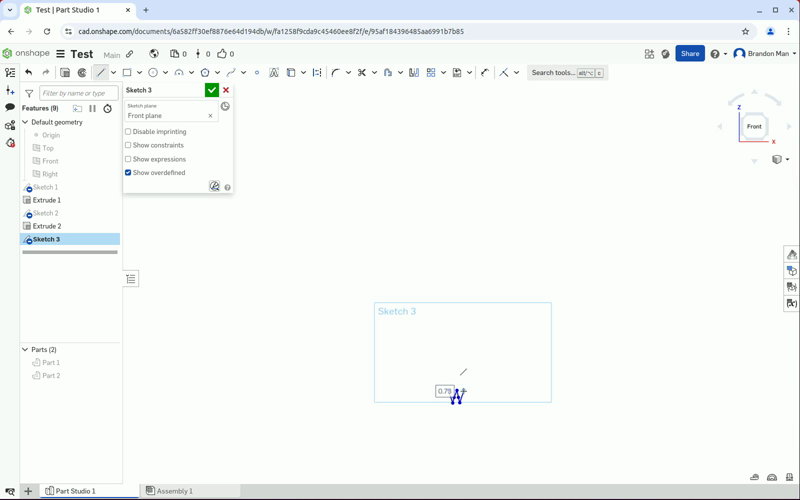
scroll(-6)
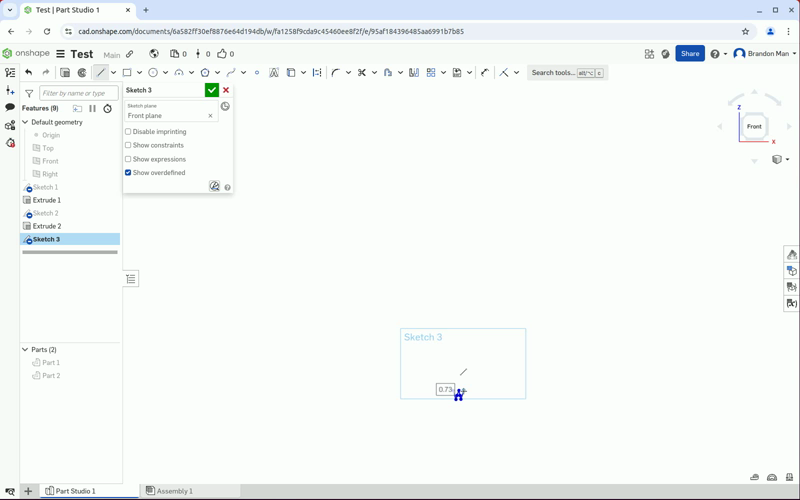
scroll(-6)
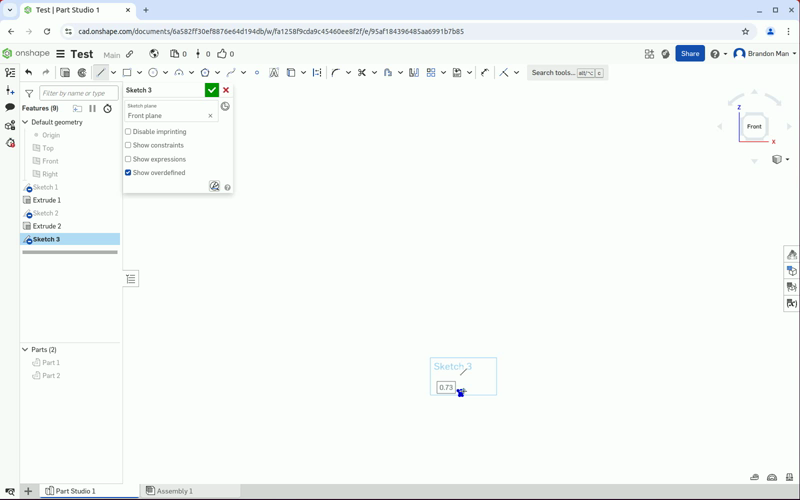
key_up(shift)
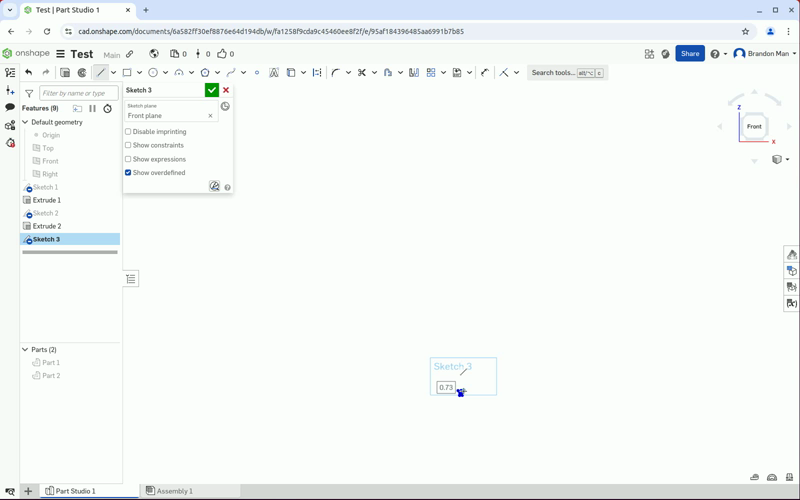
key_down(shift)
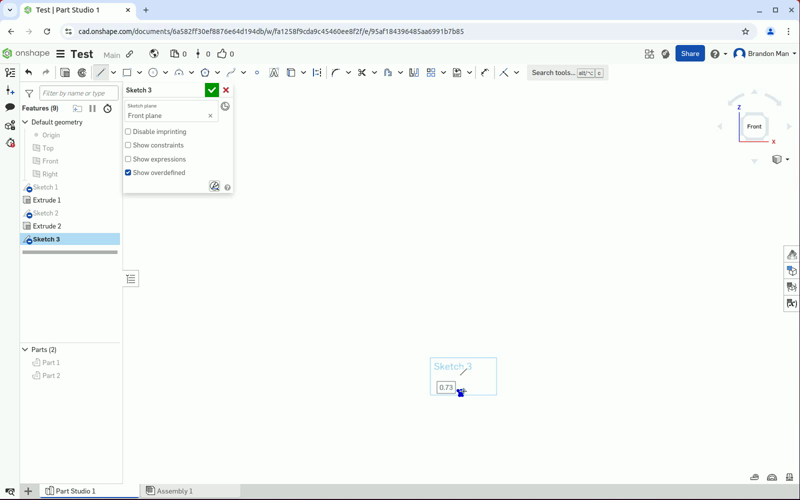
mouse_move(463, 327)
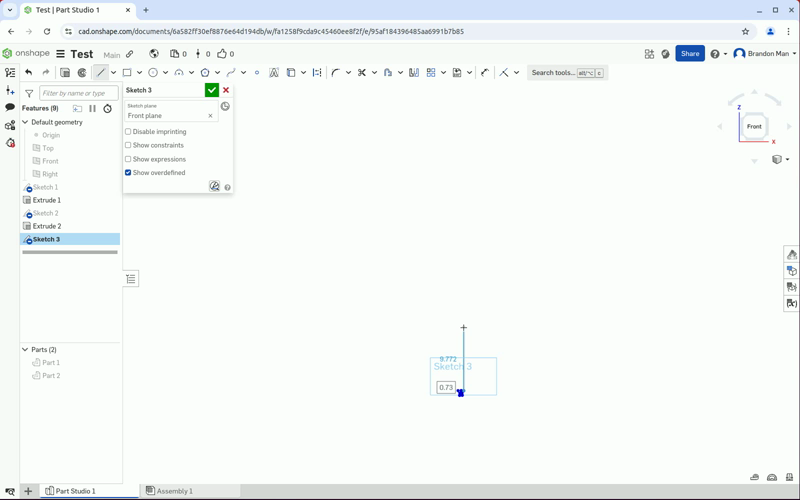
click(463, 327)
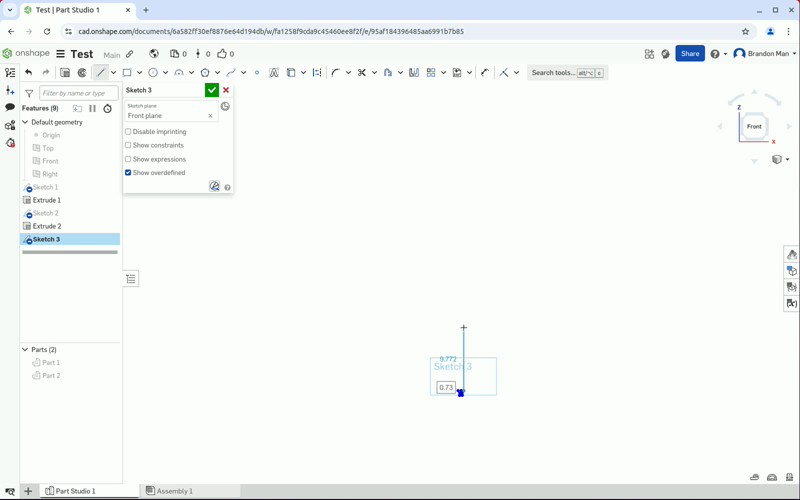
key_up(shift)
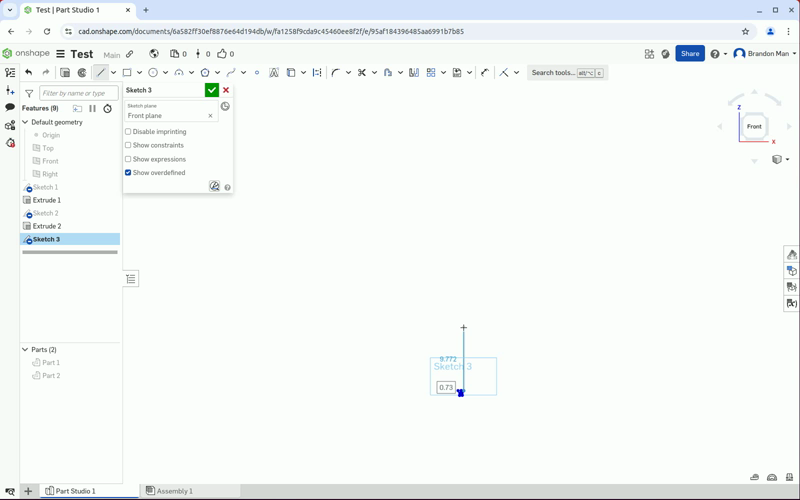
key_down(shift)
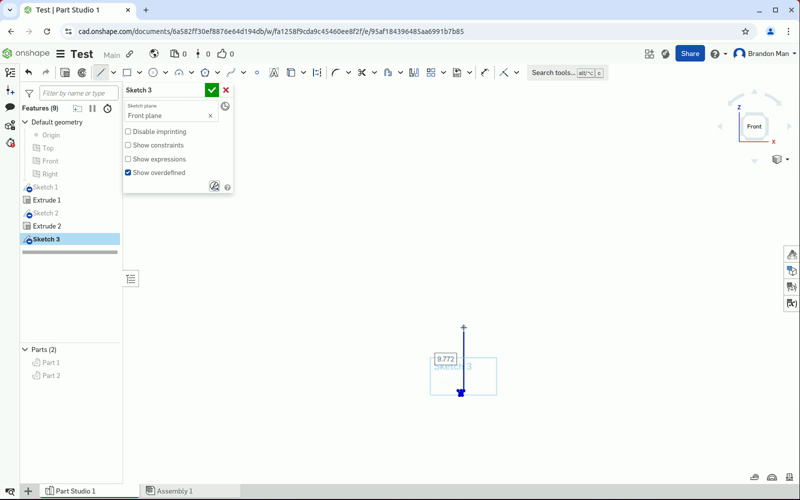
mouse_move(493, 327)
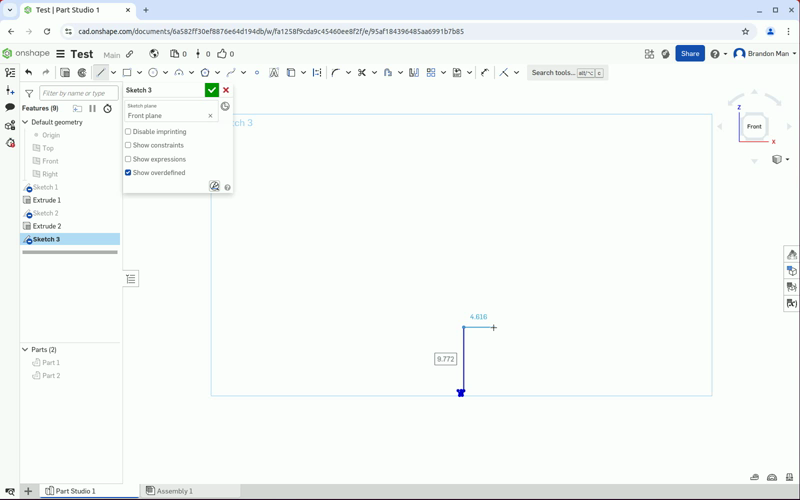
mouse_move(461, 327)
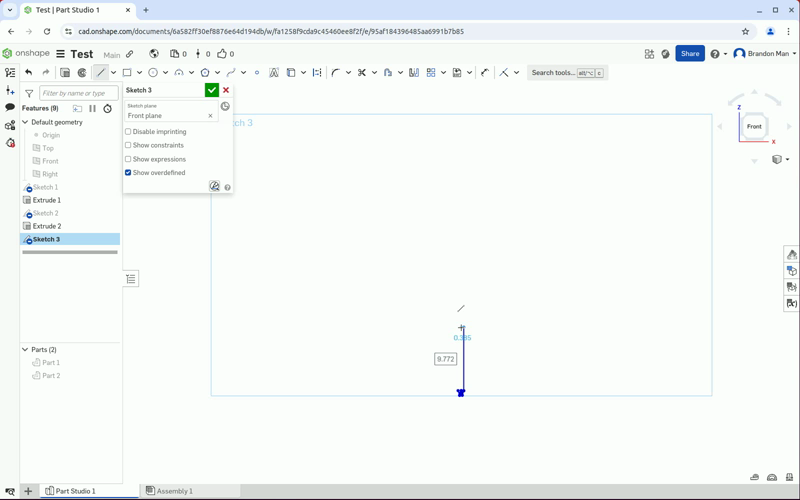
scroll(6)
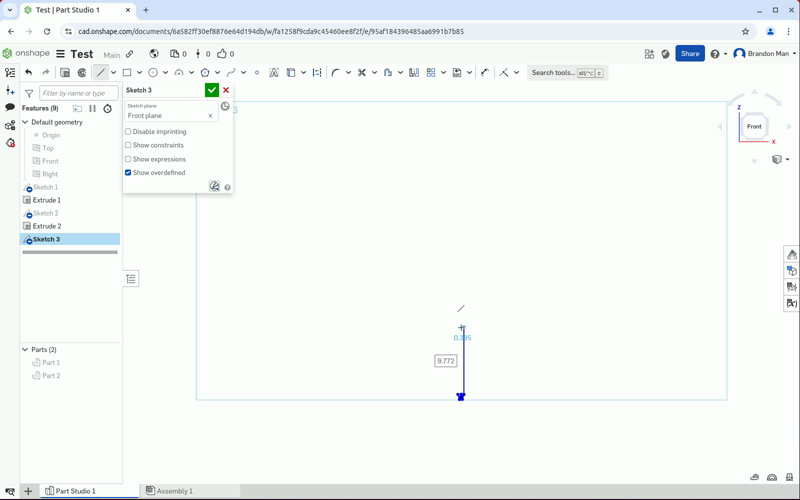
scroll(6)
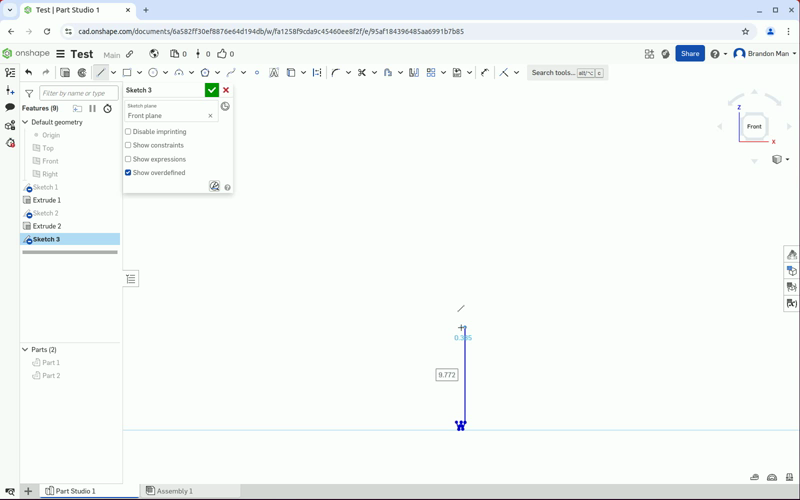
scroll(6)
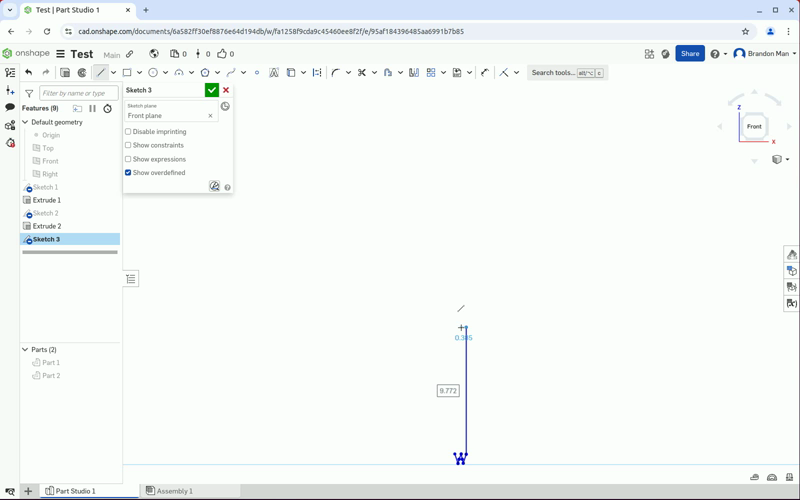
scroll(6)
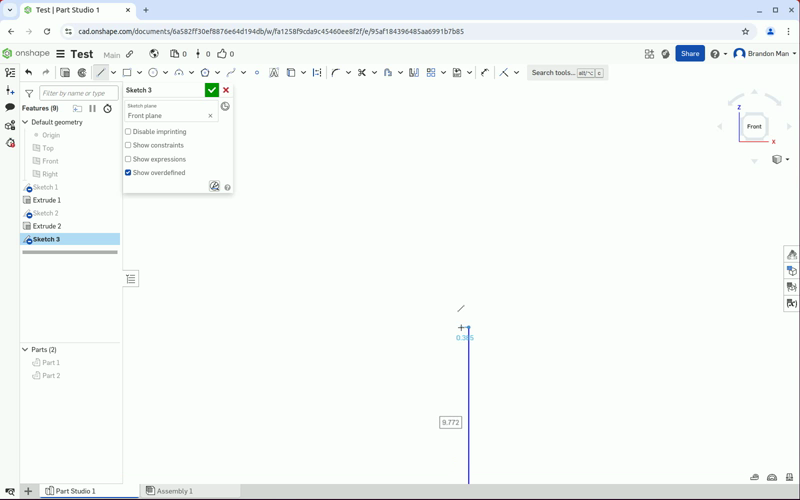
scroll(6)
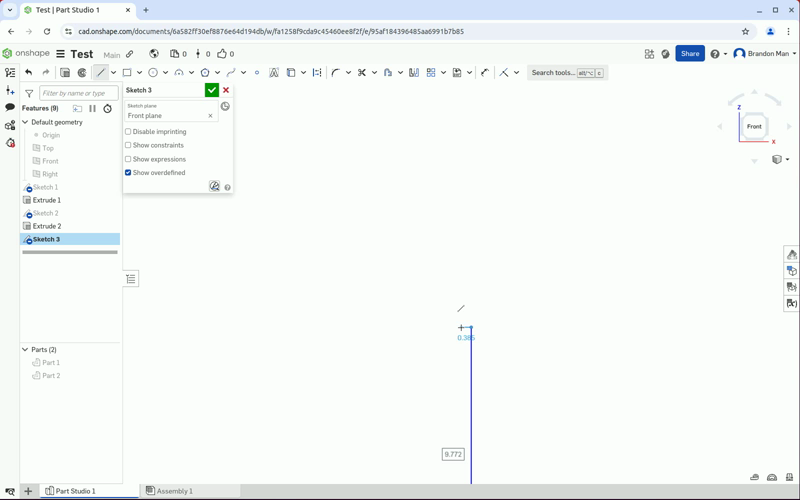
scroll(6)
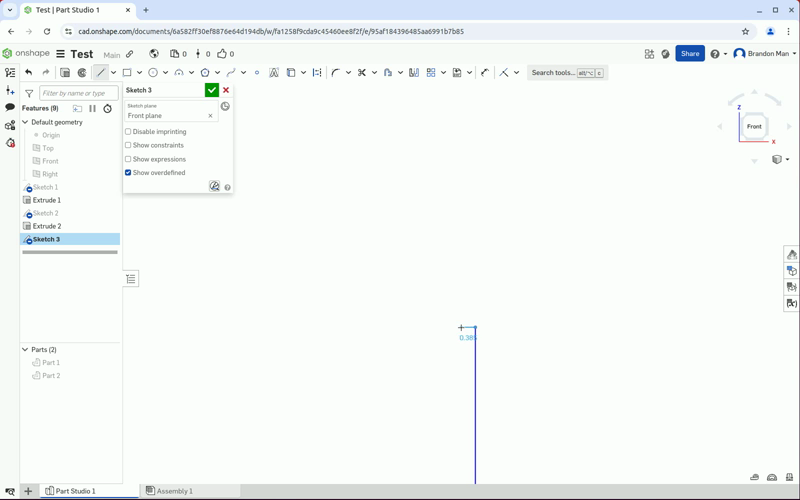
scroll(6)
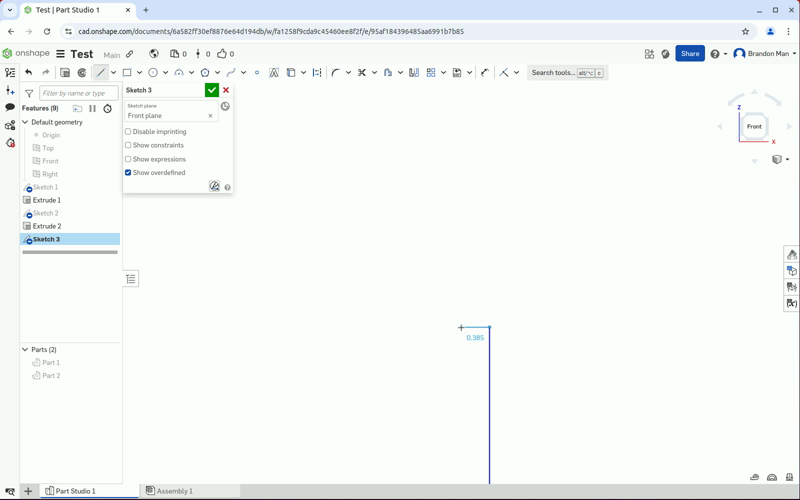
click(461, 327)
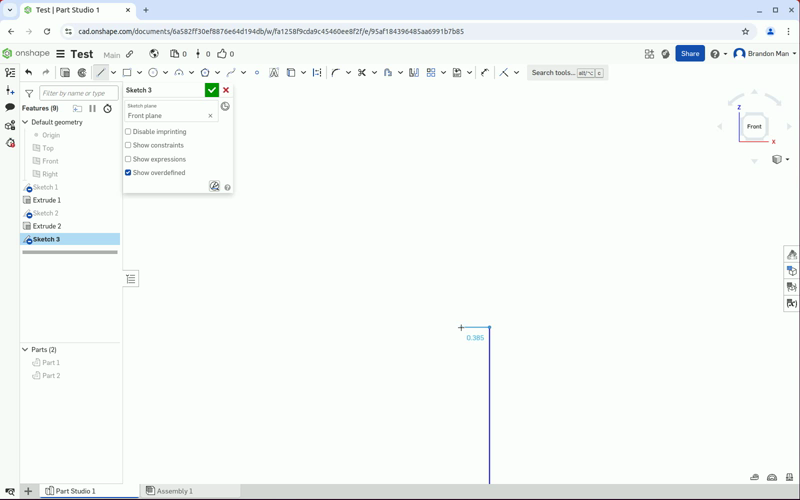
scroll(-6)
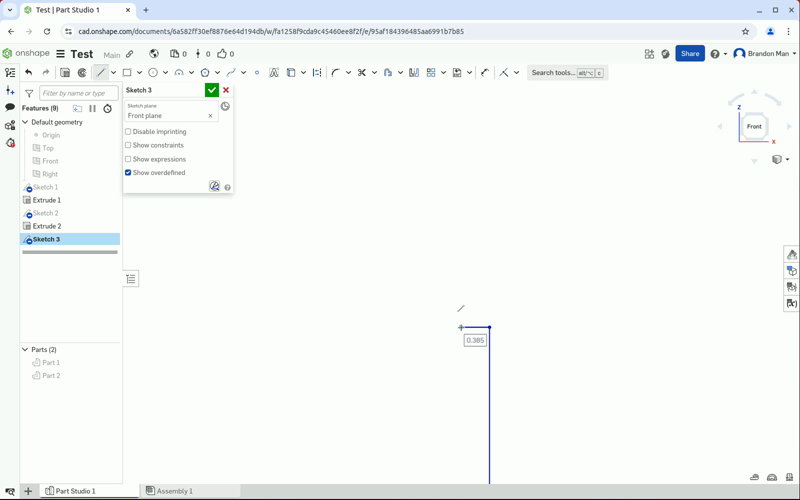
scroll(-6)
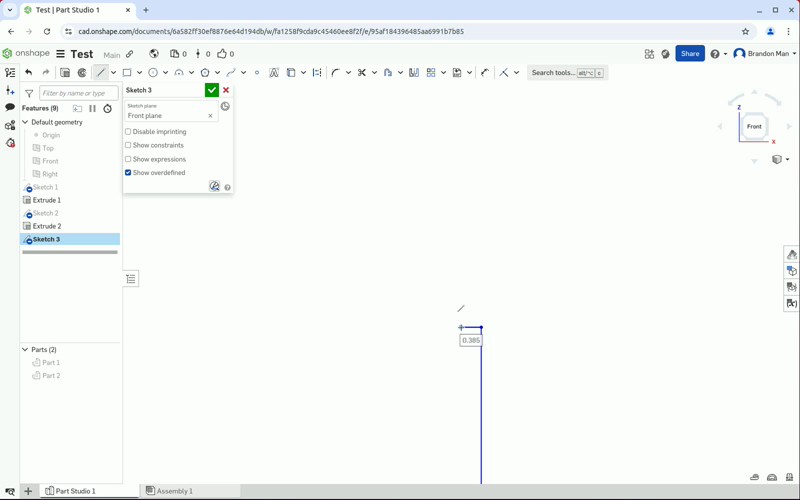
scroll(-6)
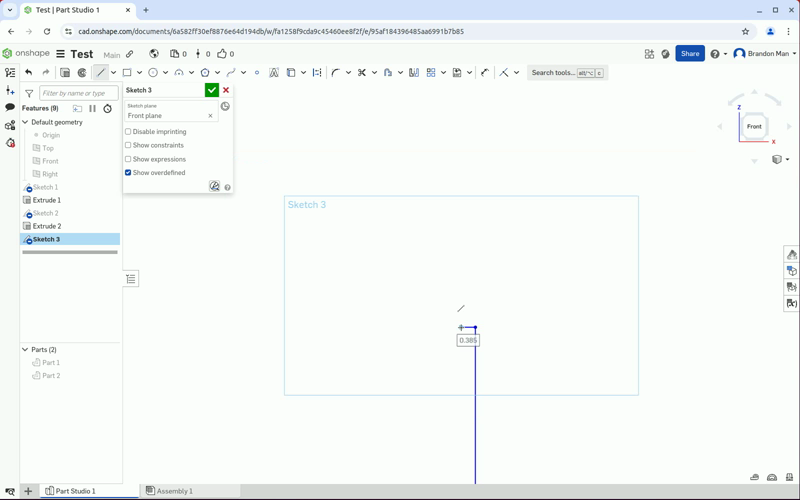
scroll(-6)
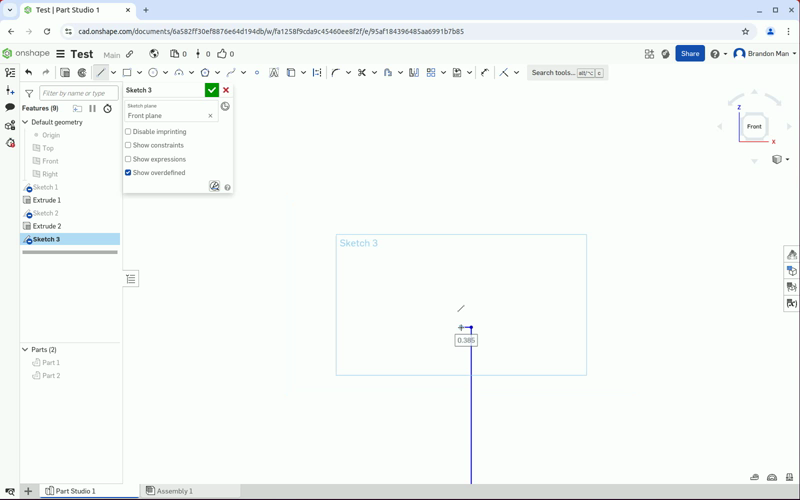
scroll(-6)
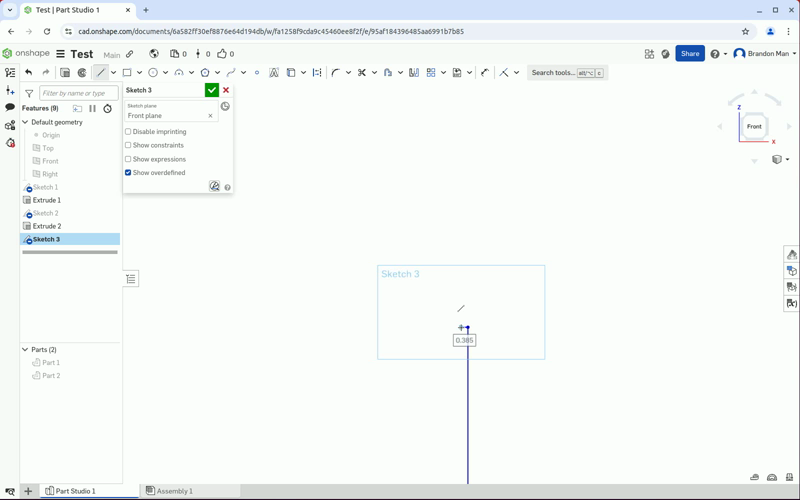
scroll(-6)
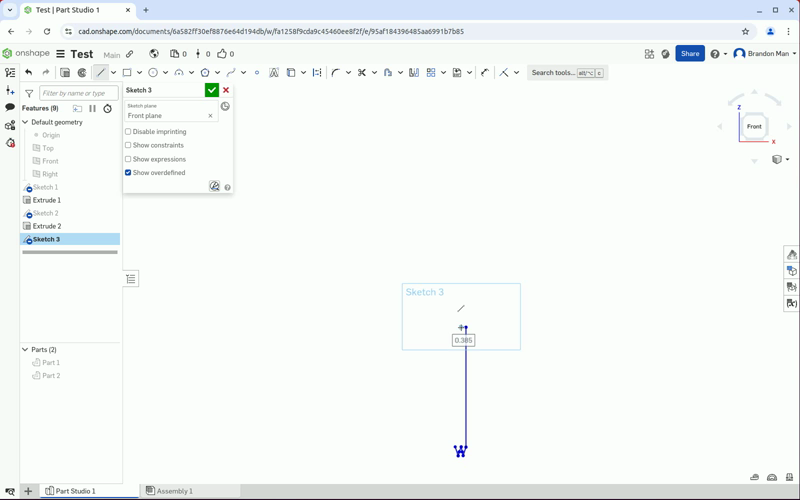
scroll(-6)
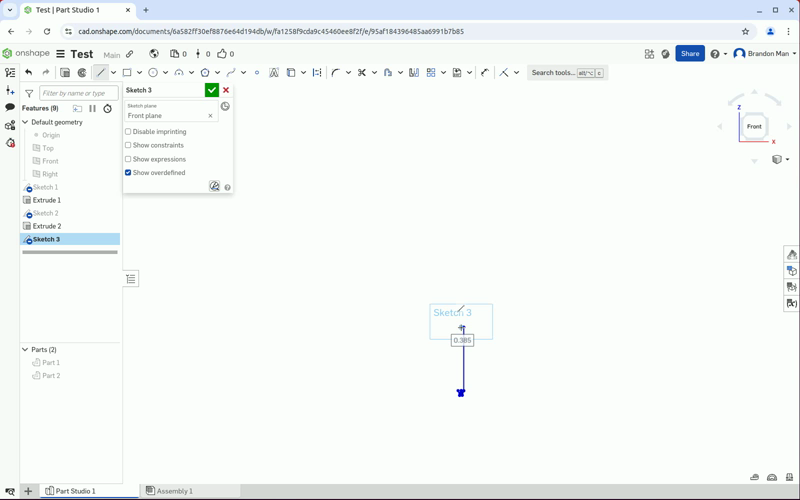
key_up(shift)
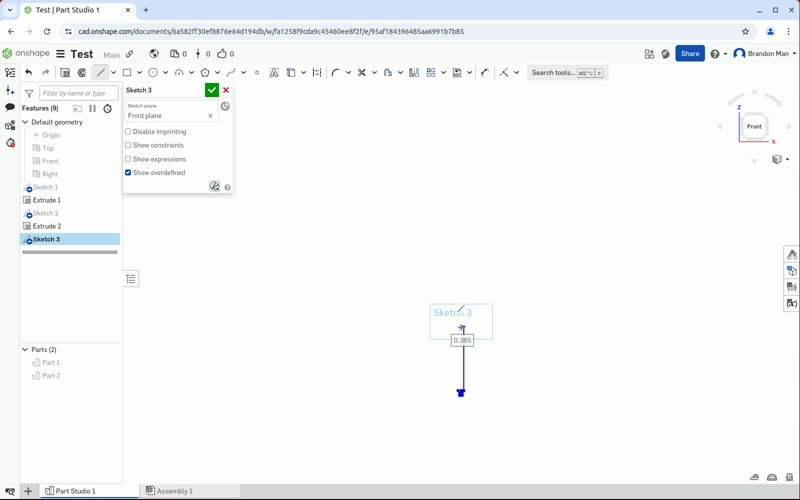
key_down(shift)
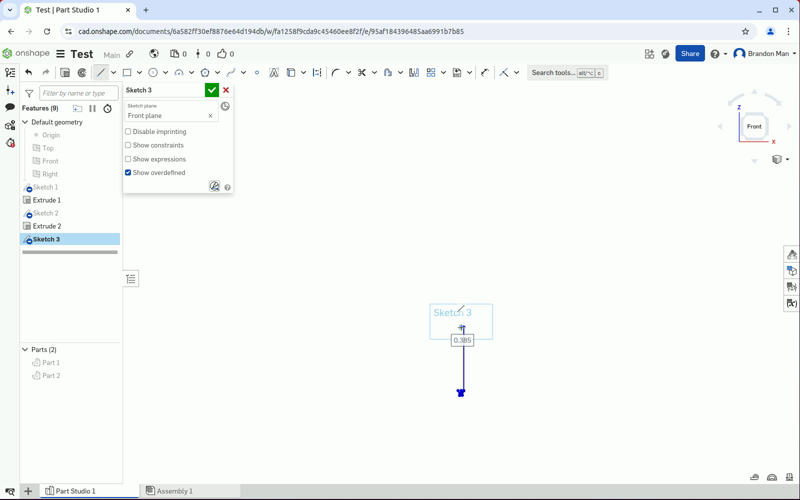
mouse_move(491, 327)
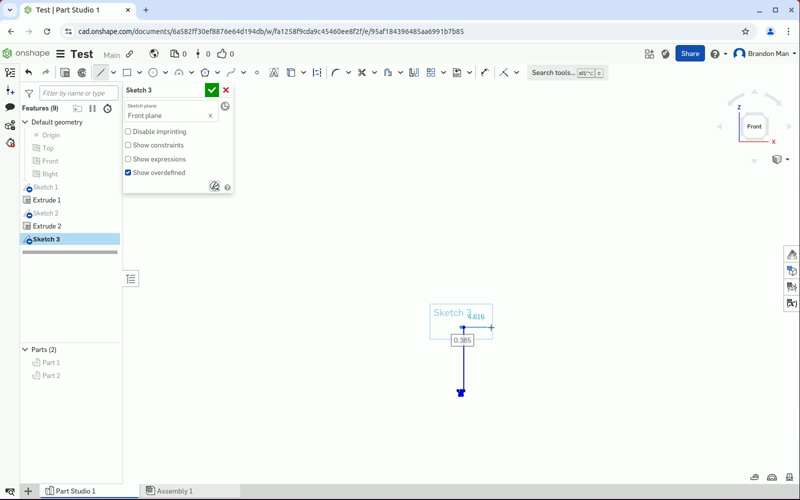
mouse_move(458, 327)
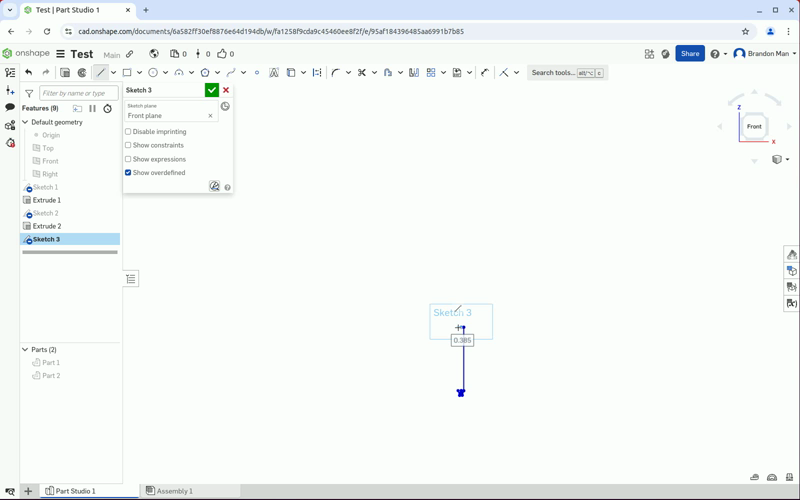
scroll(6)
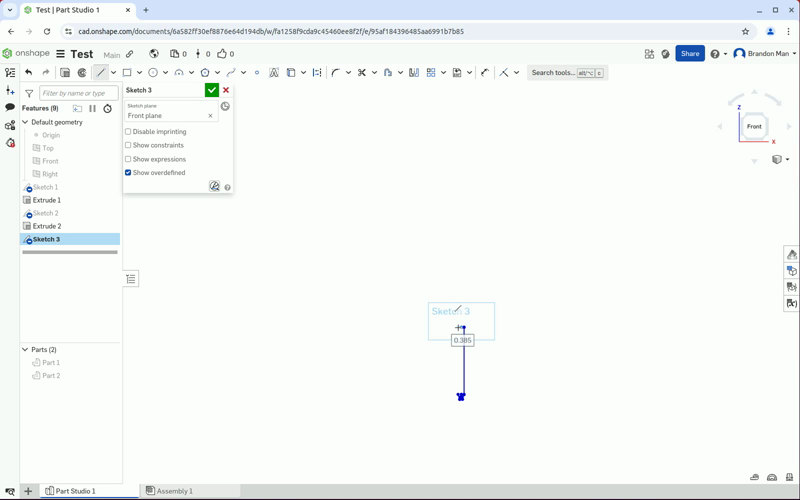
scroll(6)
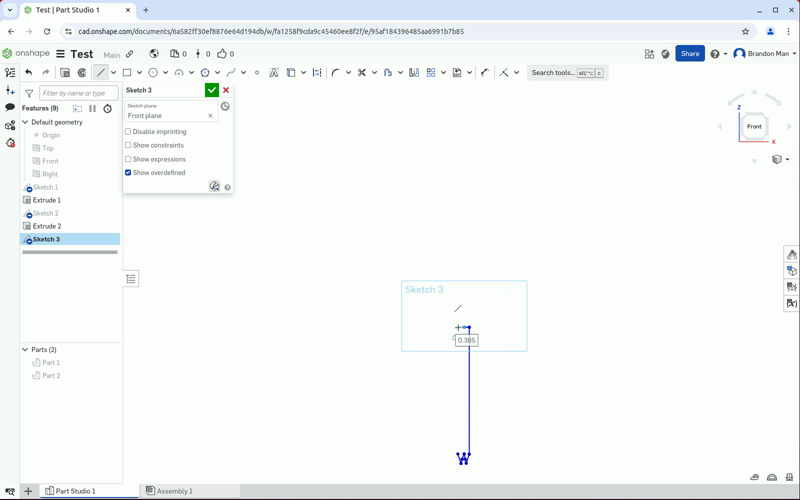
scroll(6)
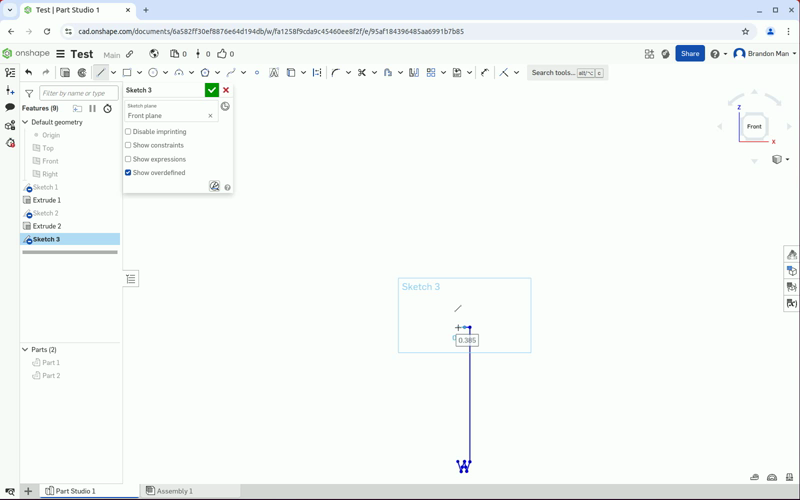
scroll(6)
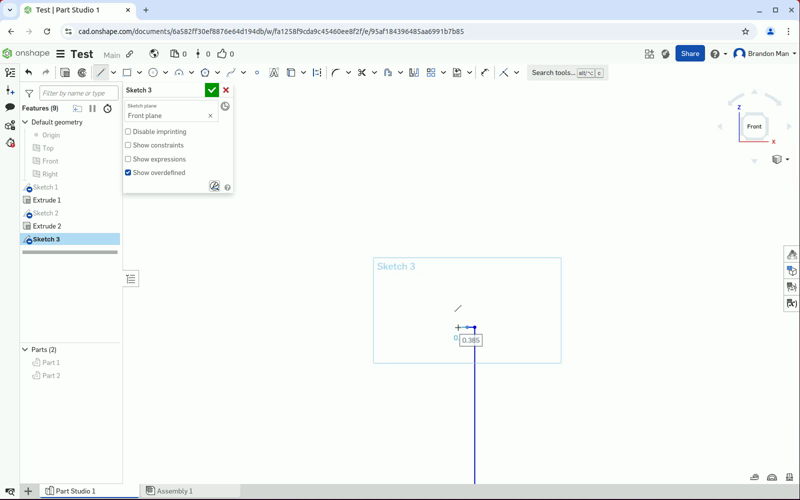
scroll(6)
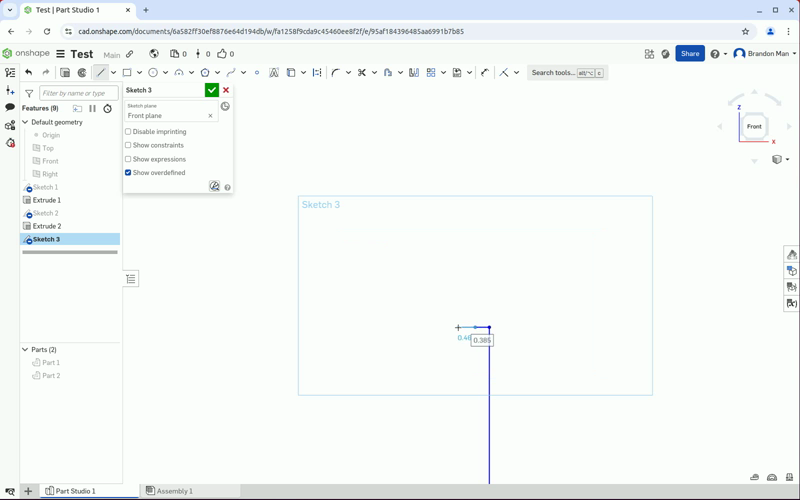
scroll(6)
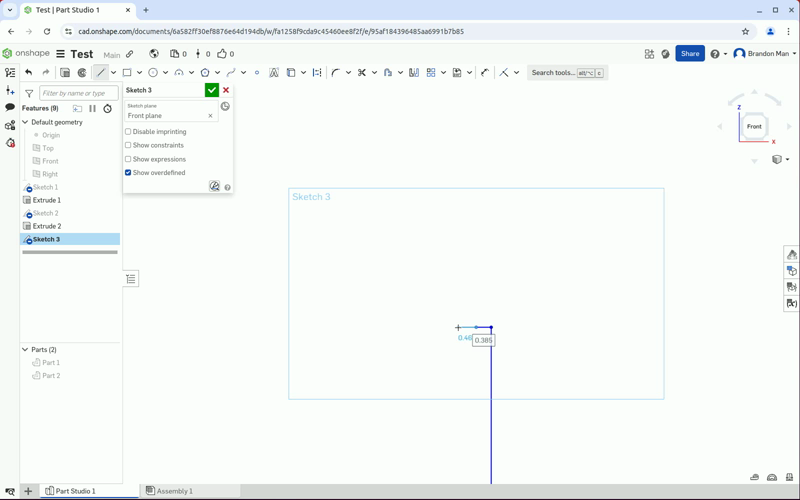
scroll(6)
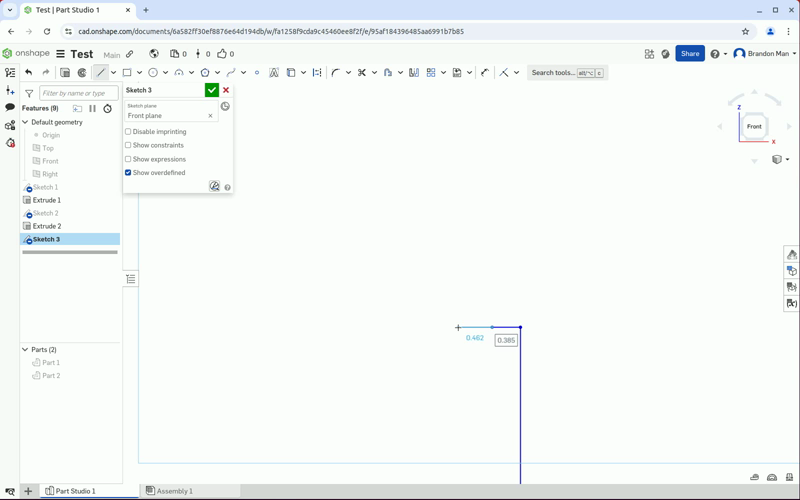
click(458, 327)
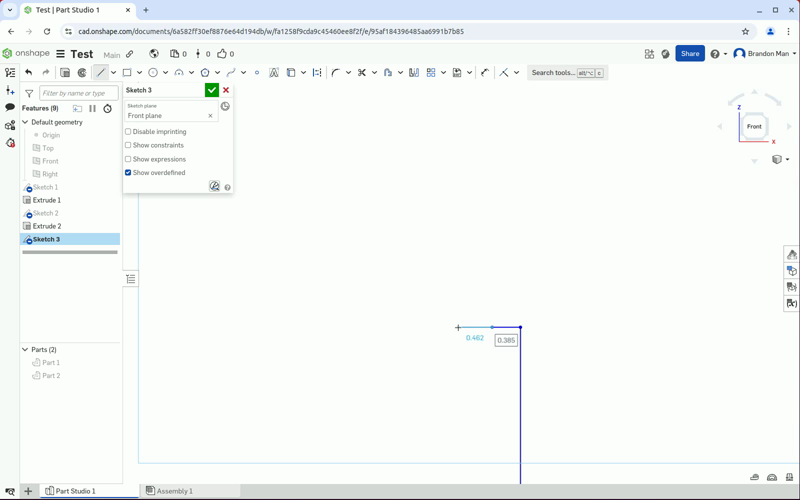
scroll(-6)
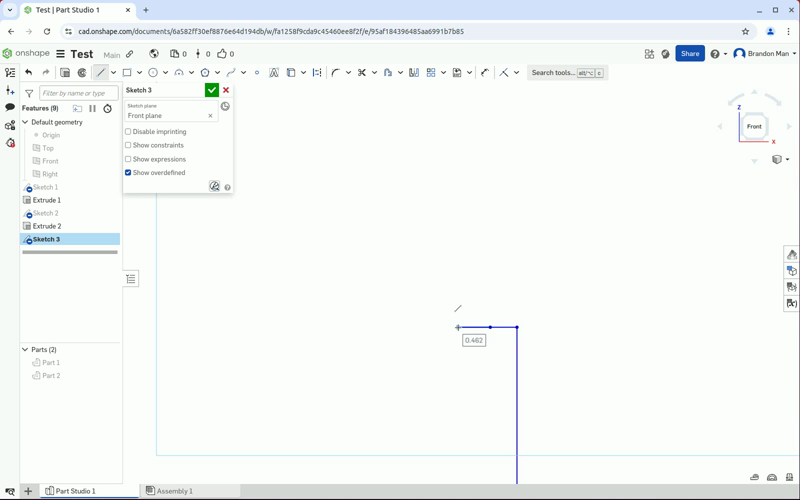
scroll(-6)
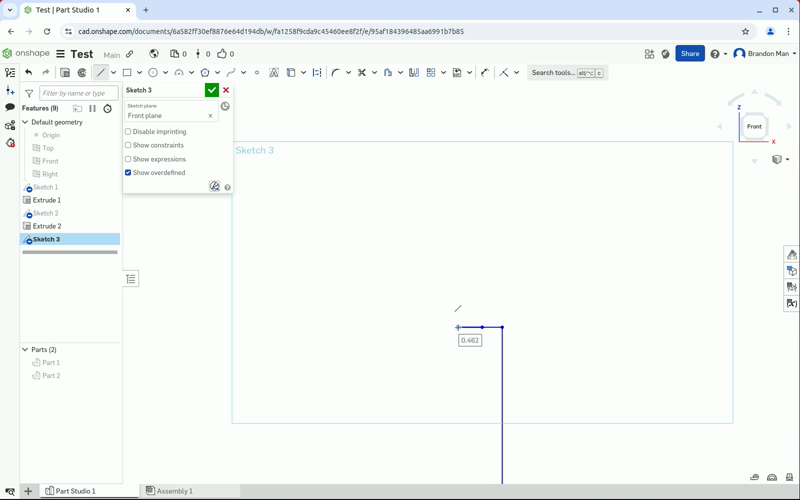
scroll(-6)
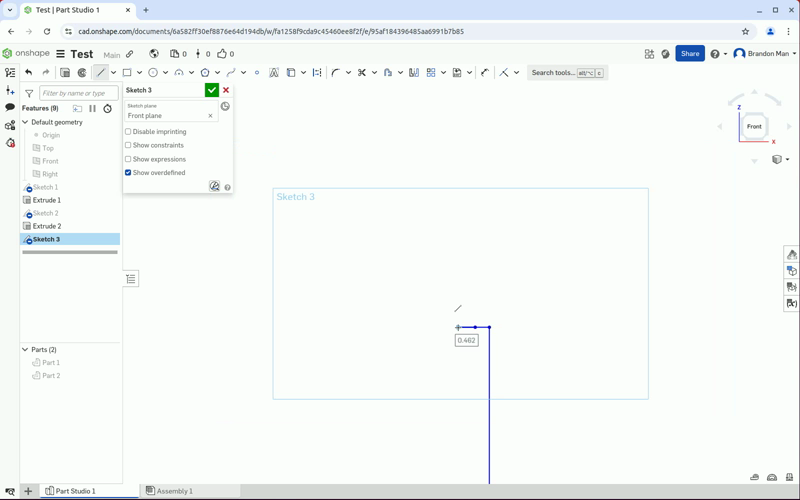
scroll(-6)
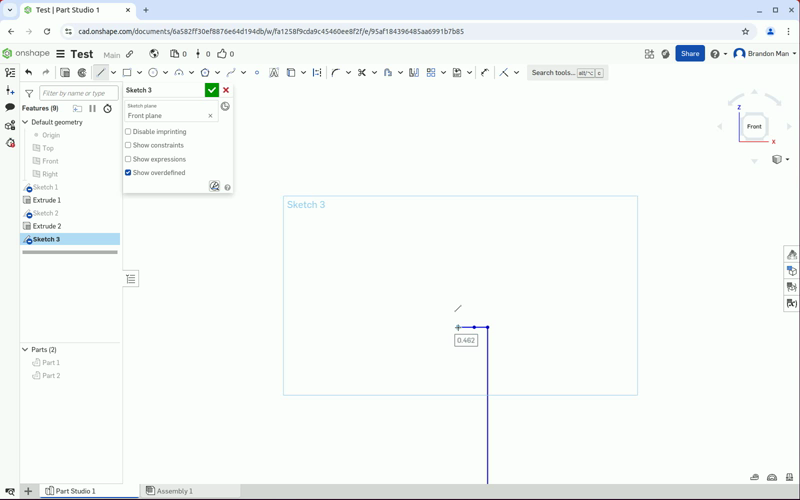
scroll(-6)
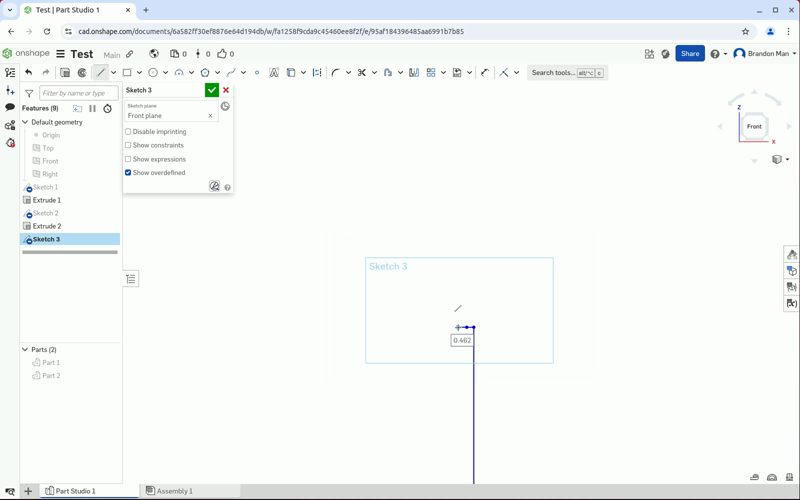
scroll(-6)
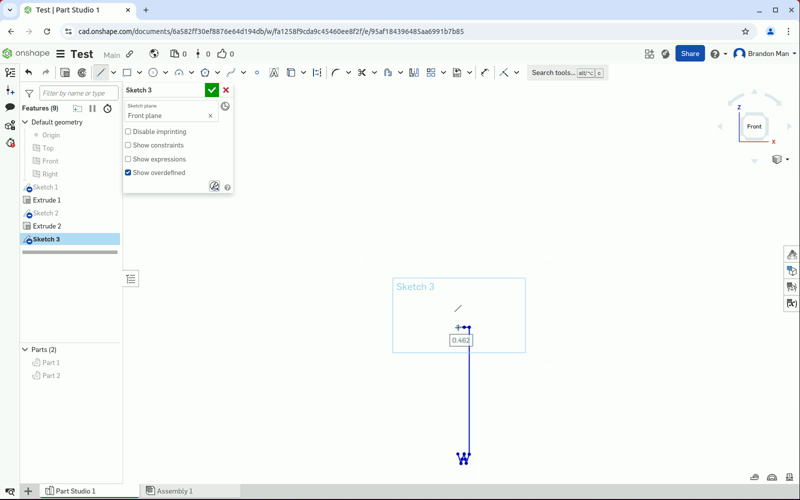
scroll(-6)
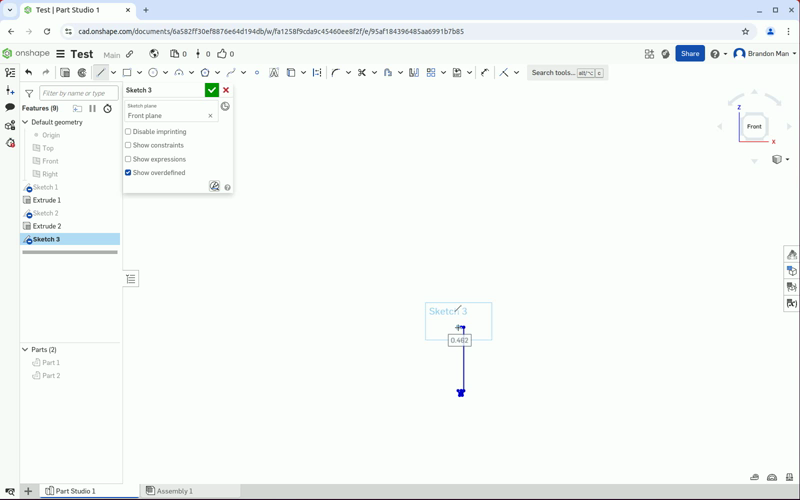
key_up(shift)
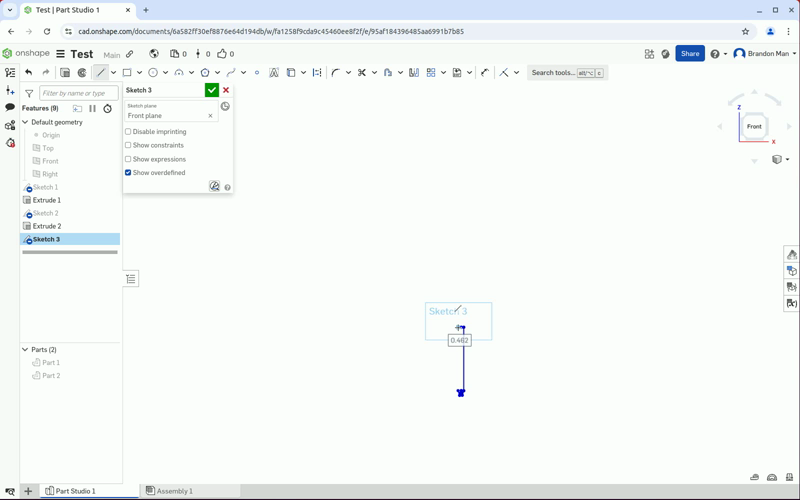
key_down(shift)
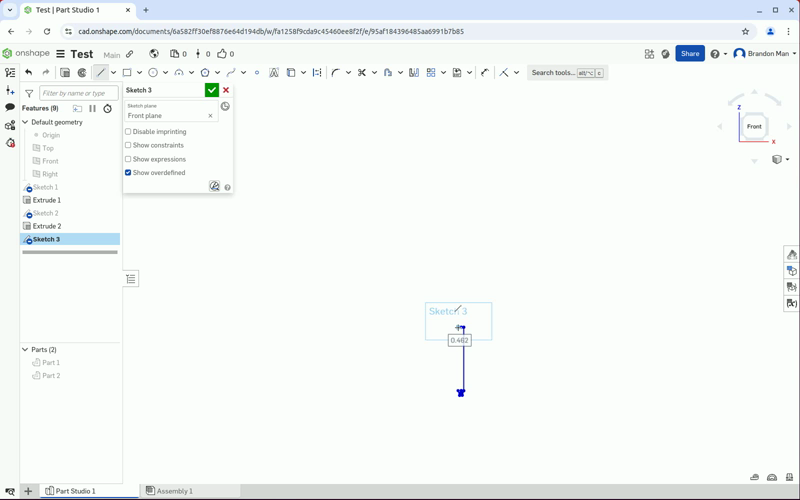
mouse_move(458, 390)
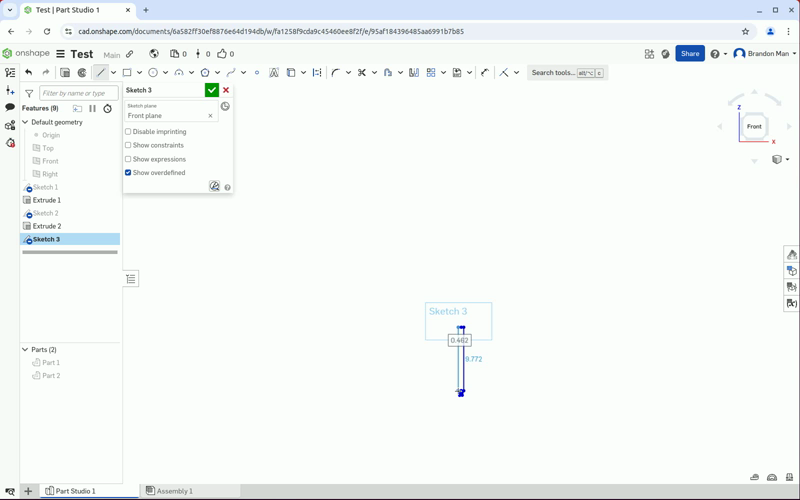
scroll(6)
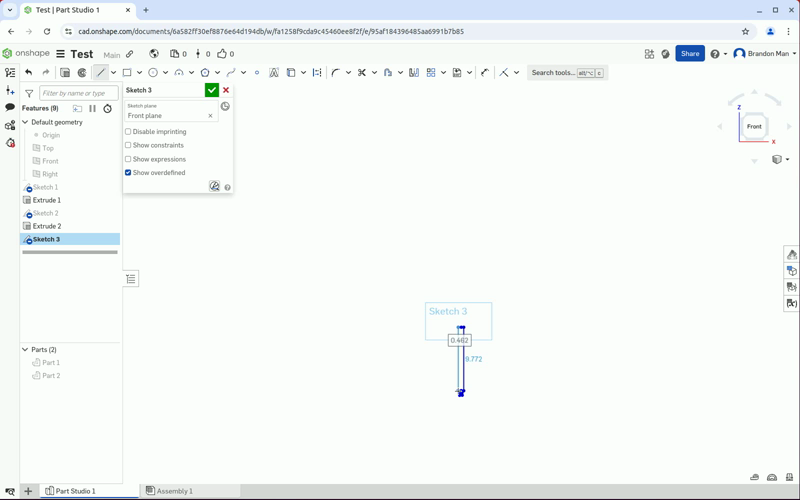
scroll(6)
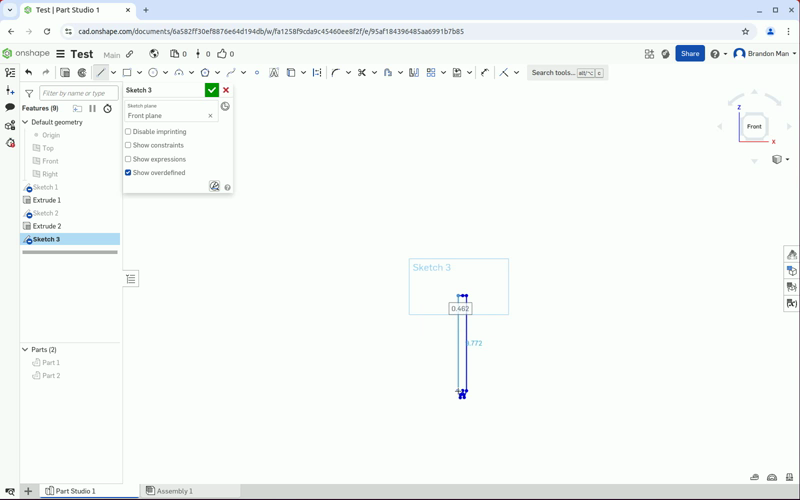
scroll(6)
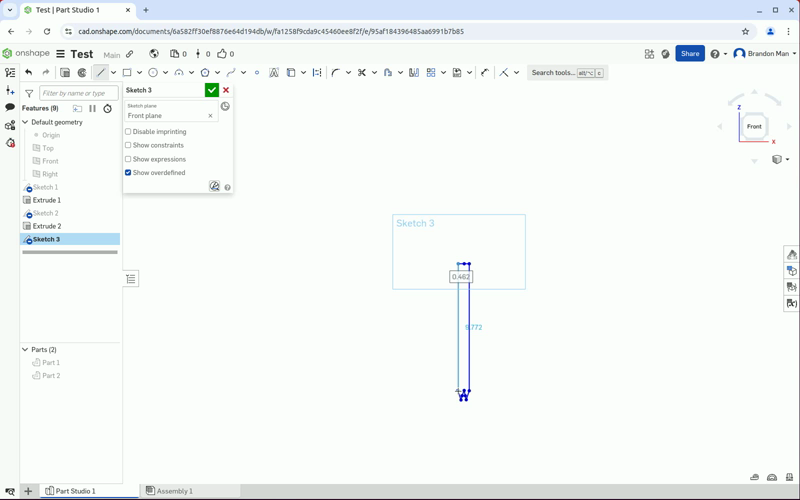
scroll(6)
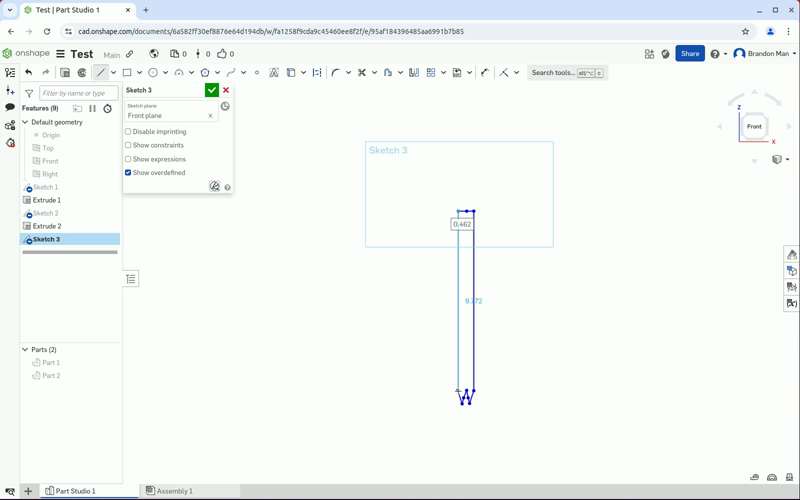
scroll(6)
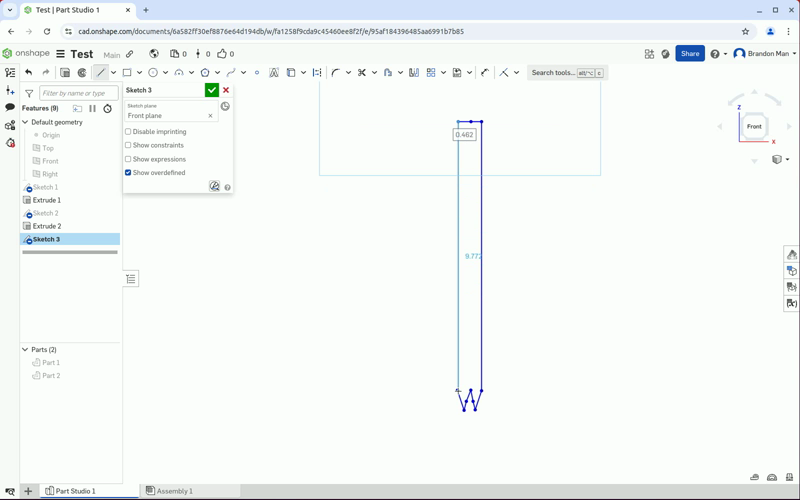
scroll(6)
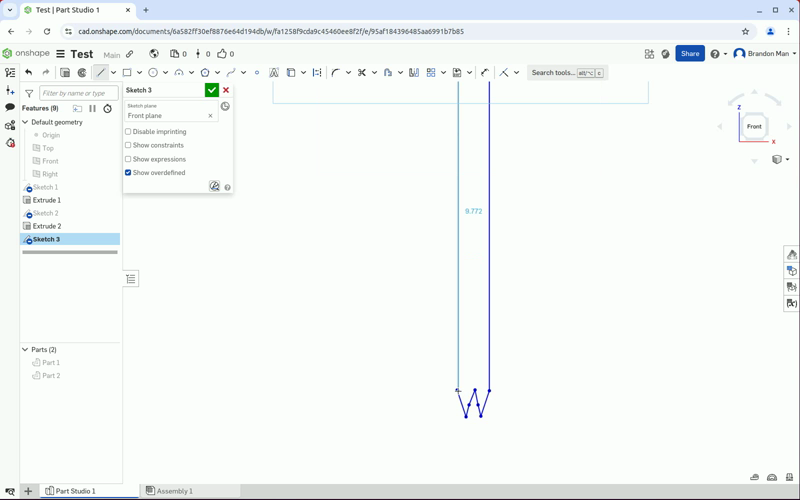
scroll(6)
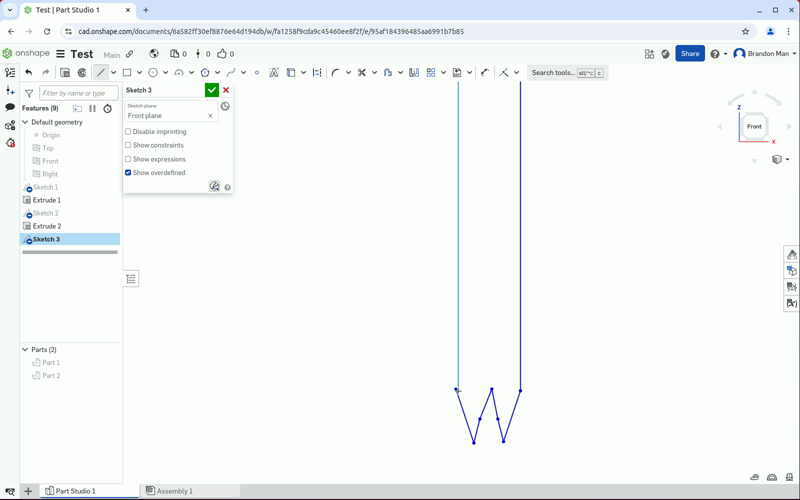
key_up(shift)
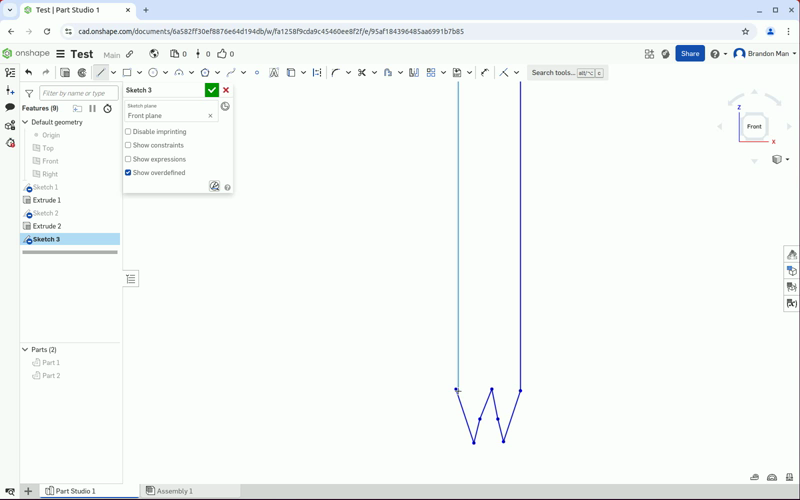
click(458, 390)
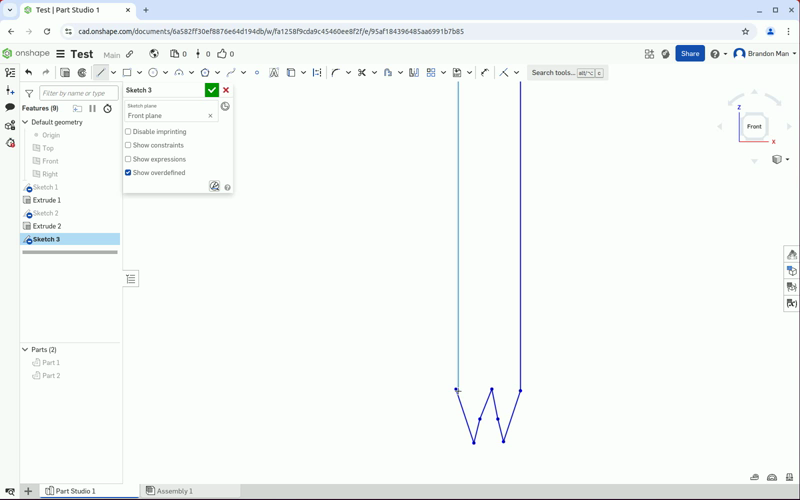
scroll(-6)
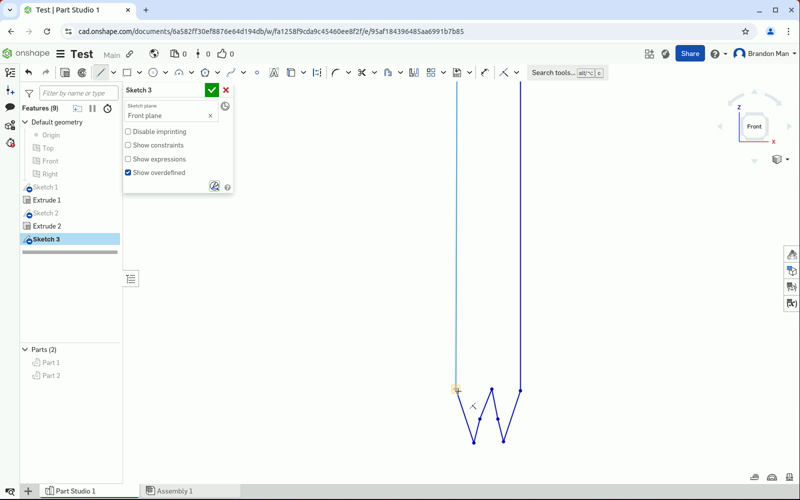
scroll(-6)
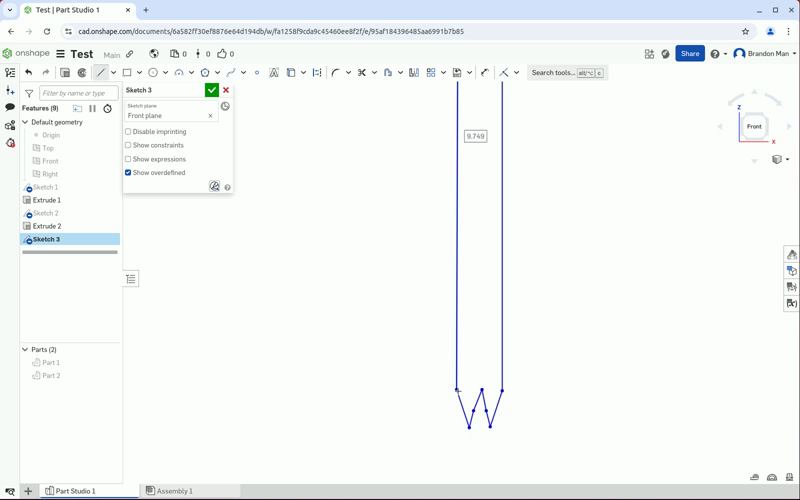
scroll(-6)
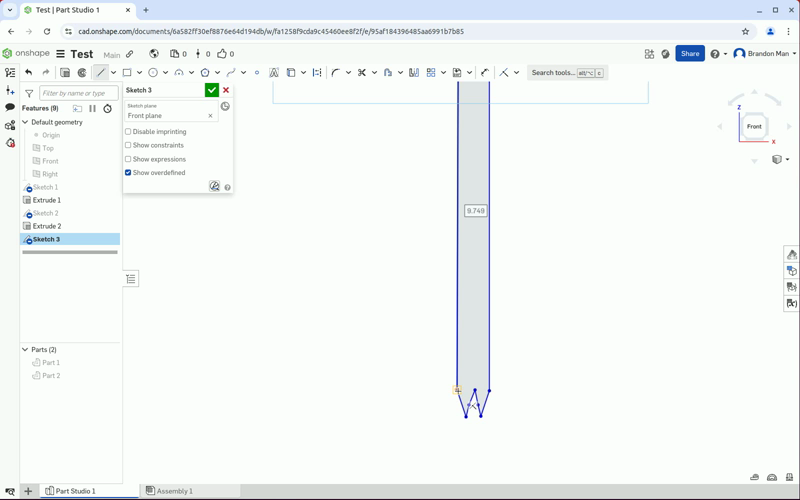
scroll(-6)
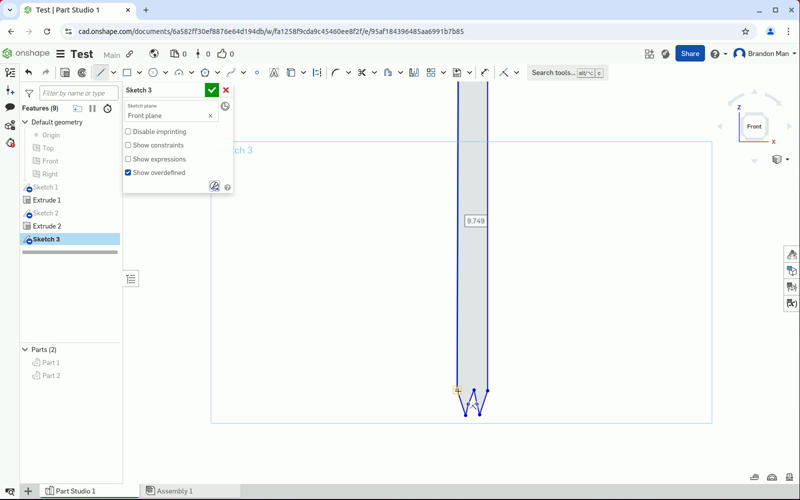
scroll(-6)
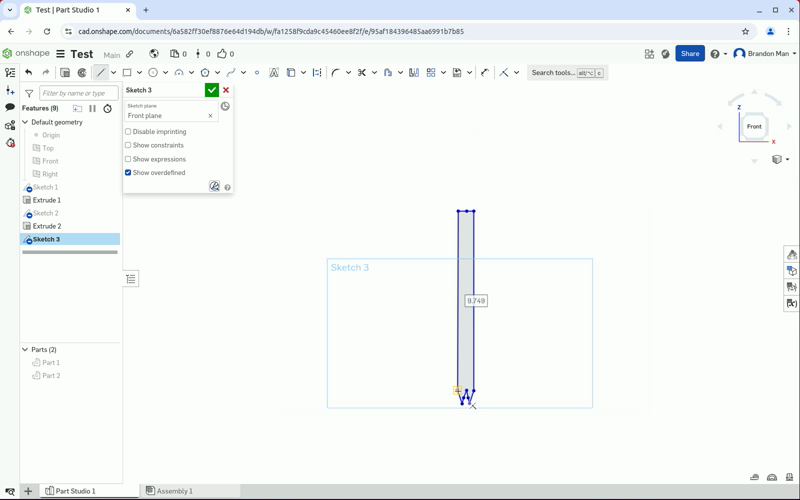
scroll(-6)
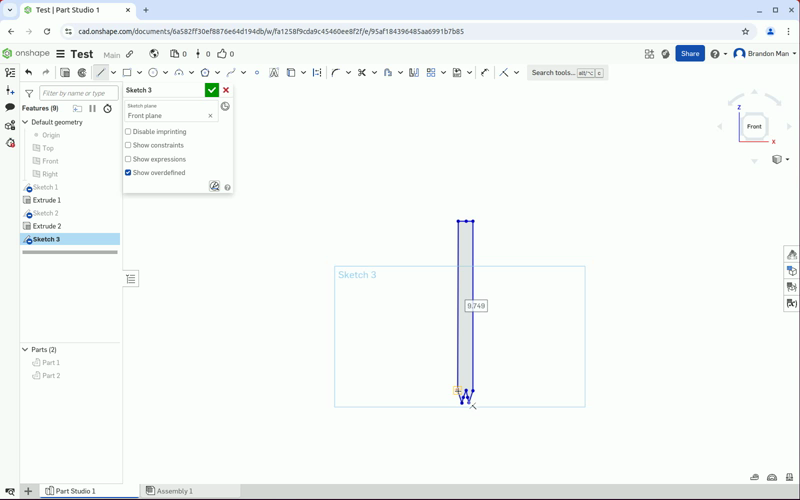
scroll(-6)
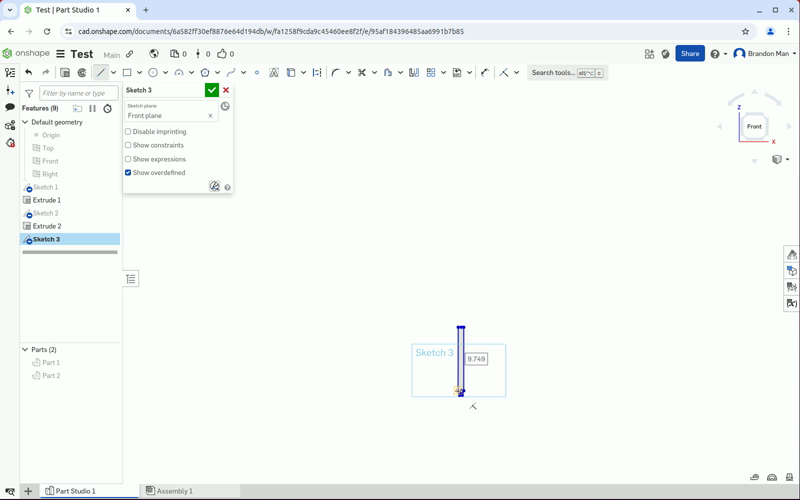
key(esc)
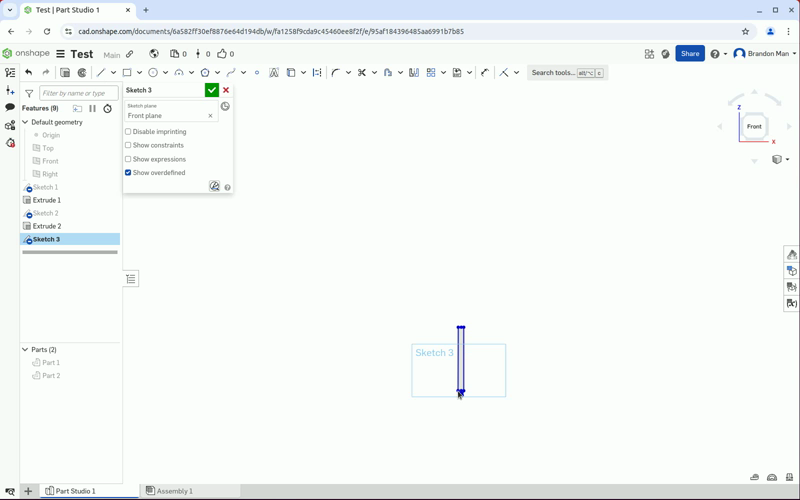
mouse_move(462, 378)
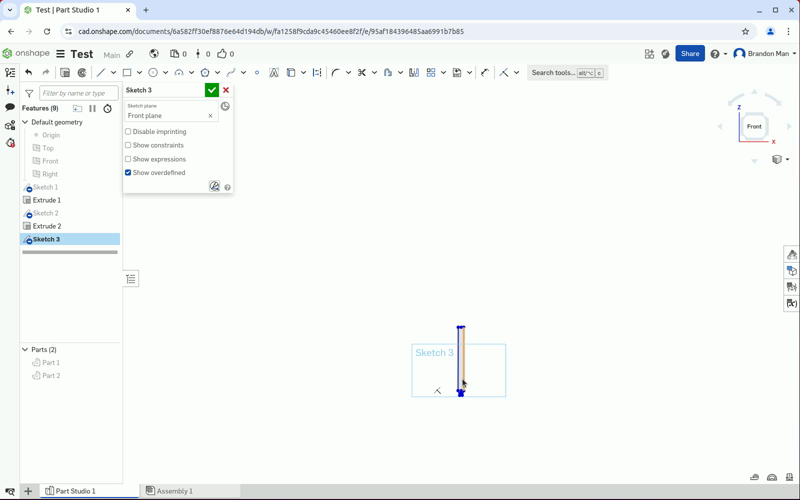
scroll(6)
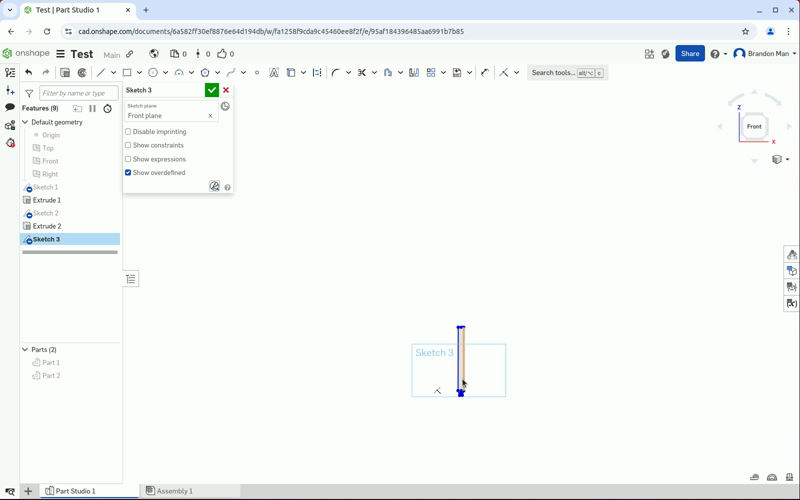
scroll(6)
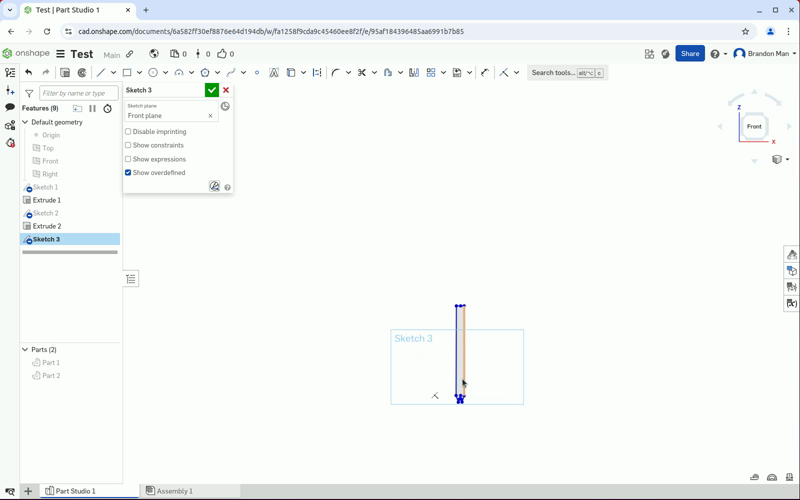
scroll(6)
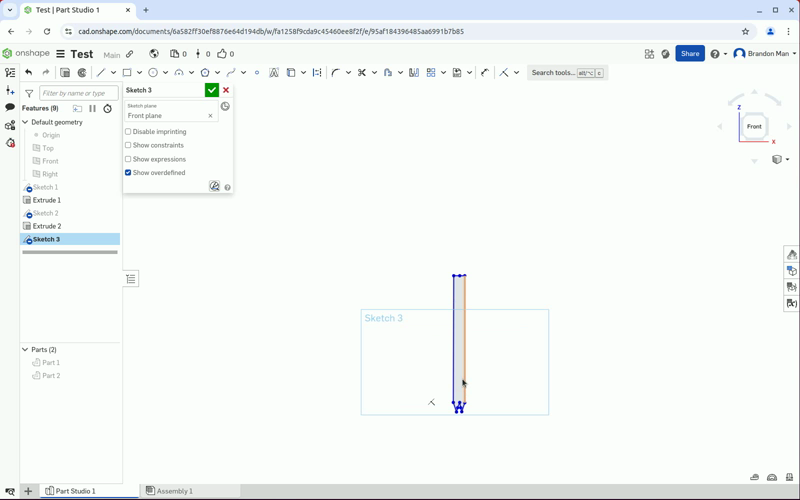
scroll(6)
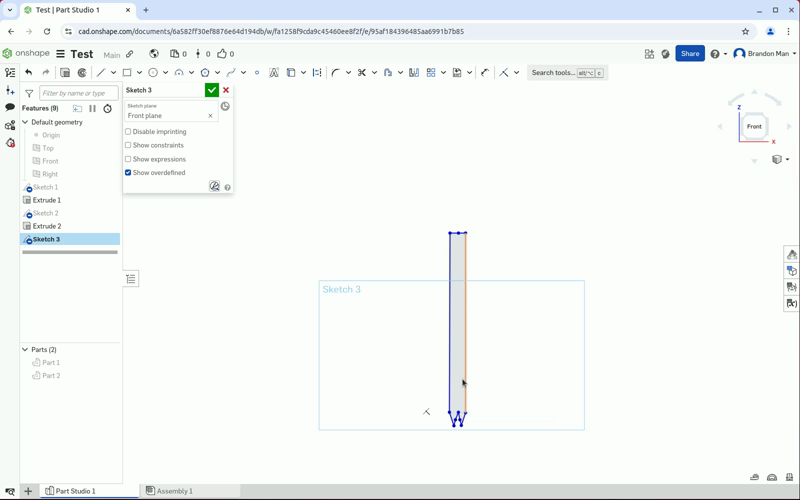
scroll(6)
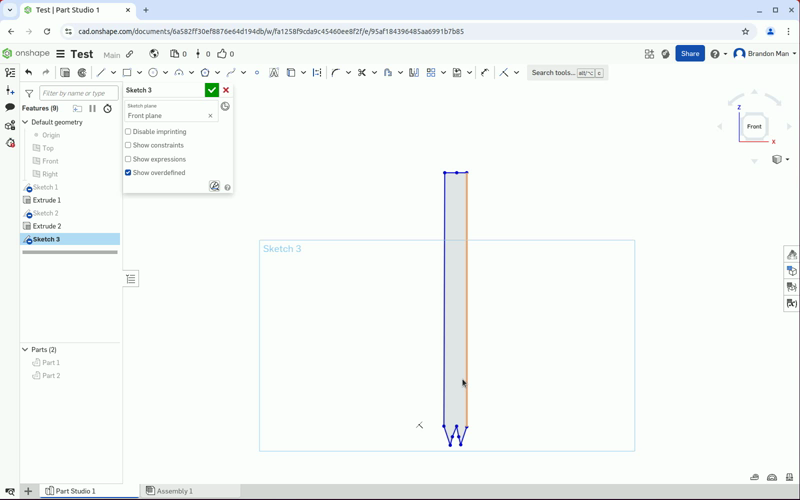
scroll(6)
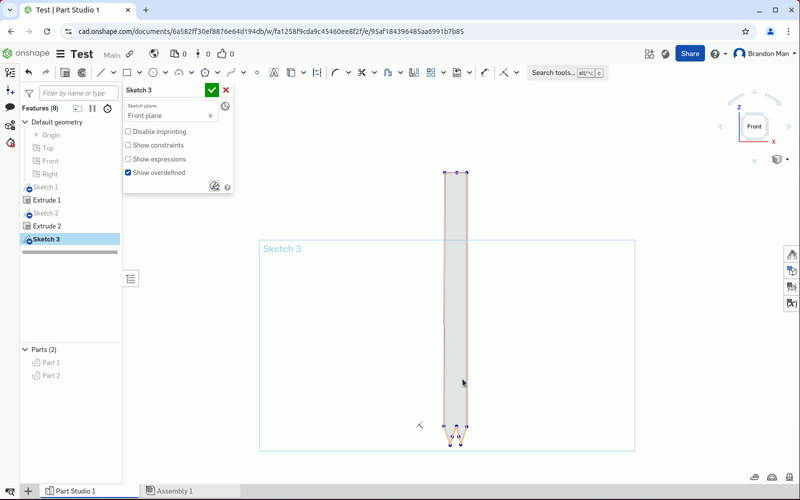
scroll(6)
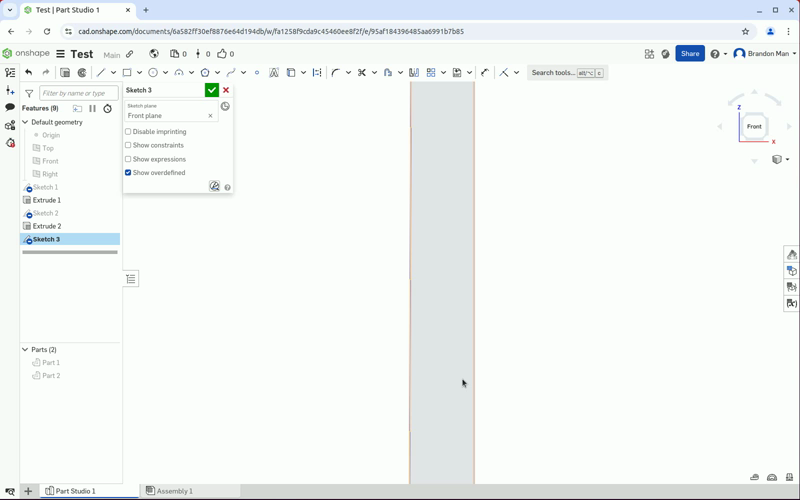
click(462, 378)
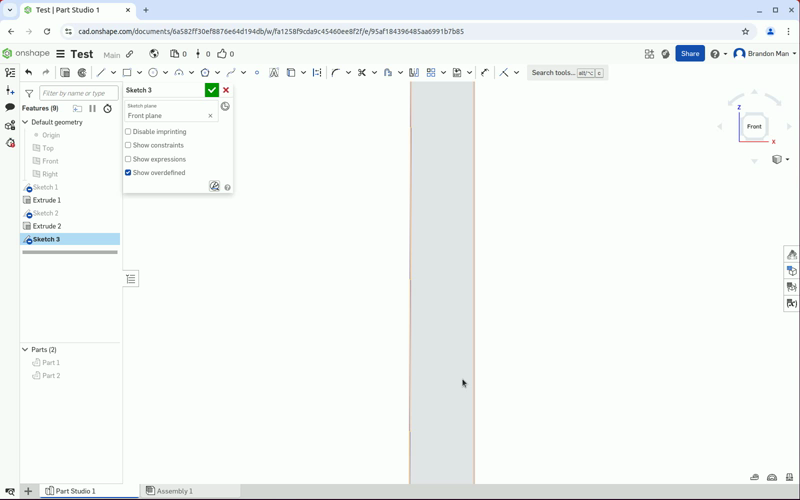
scroll(-6)
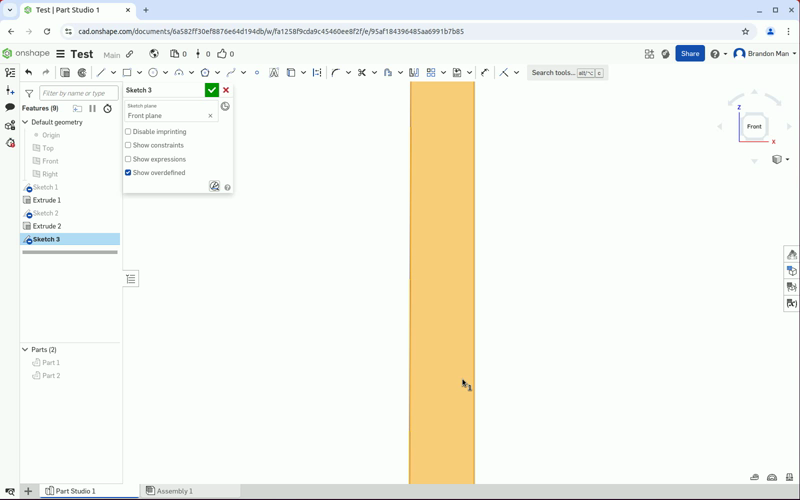
scroll(-6)
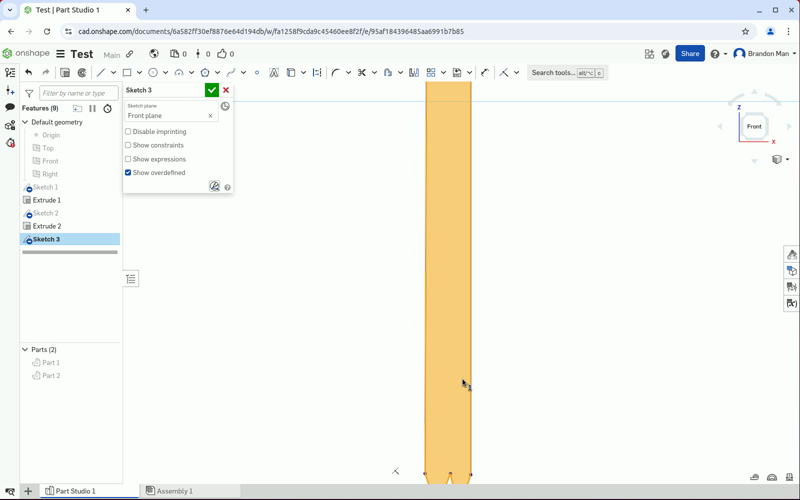
scroll(-6)
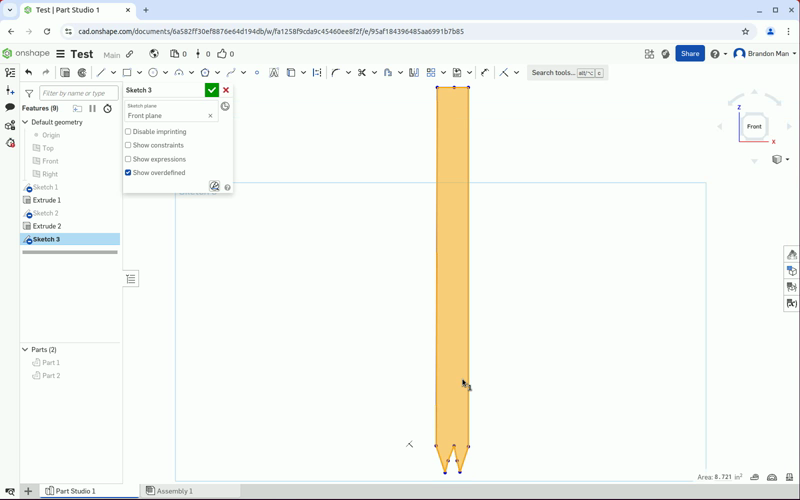
scroll(-6)
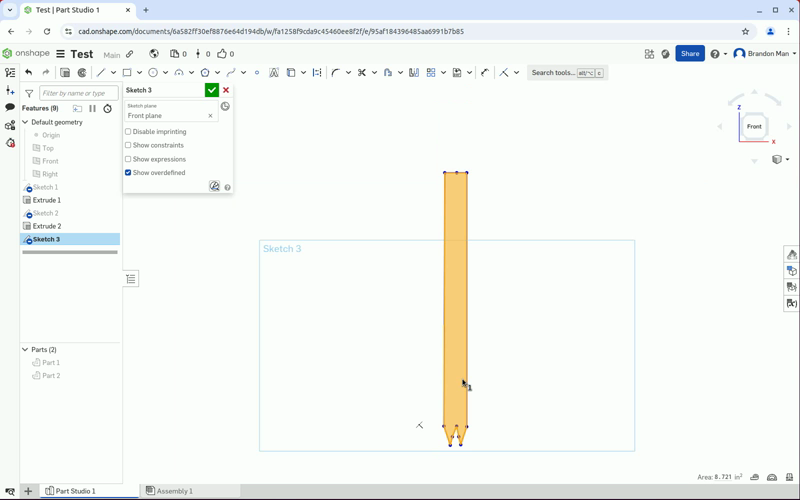
scroll(-6)
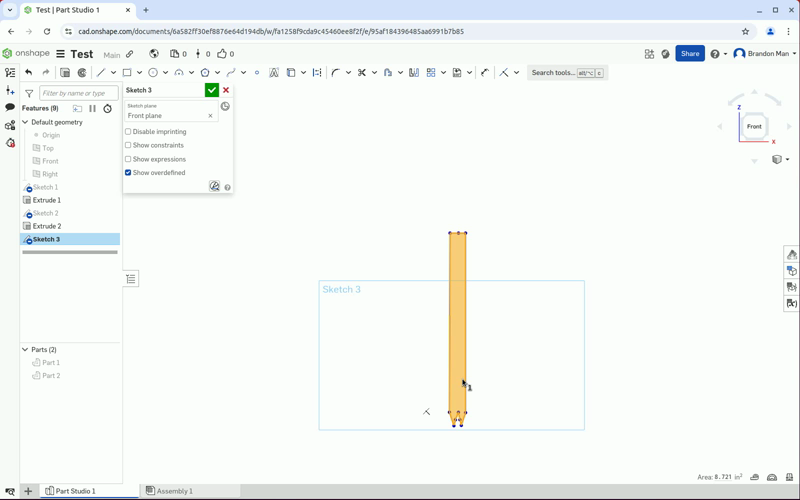
scroll(-6)
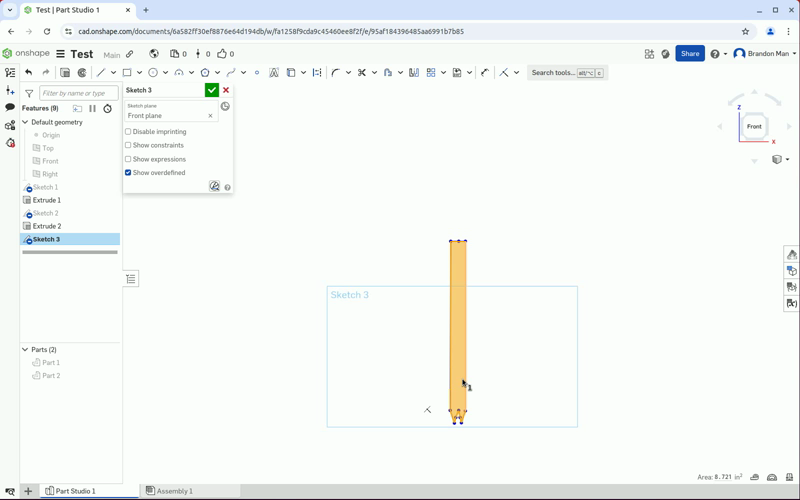
scroll(-6)
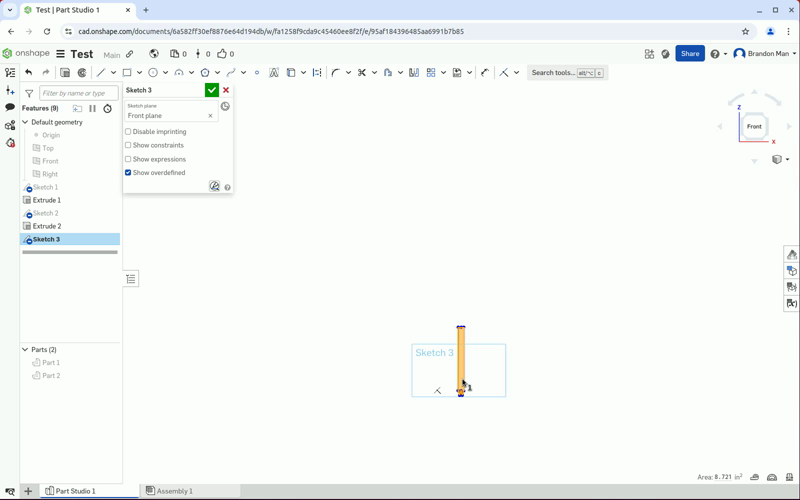
mouse_move(73, 352)
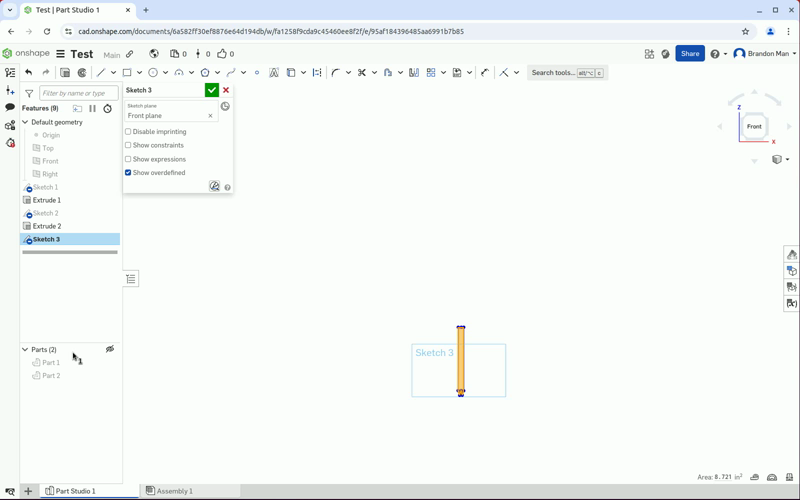
key(shift+y)
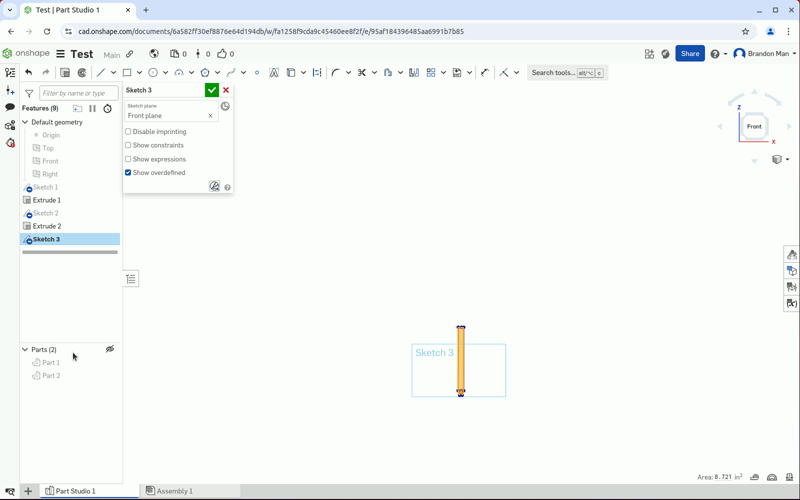
key(shift+e)
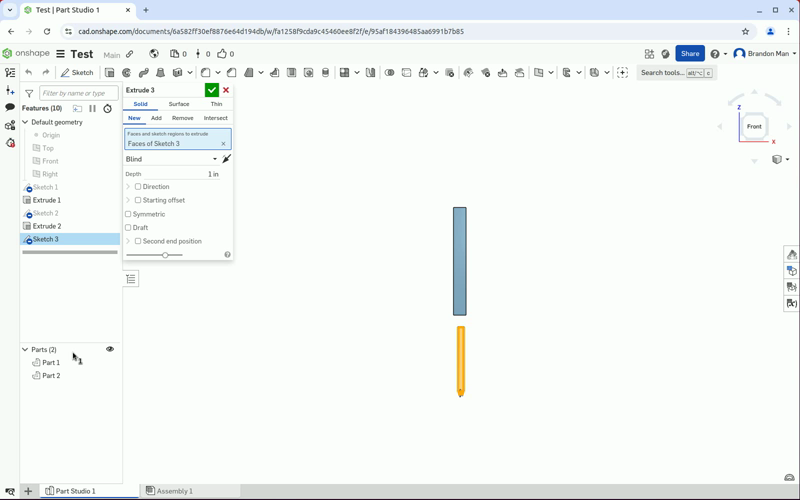
mouse_move(143, 106)
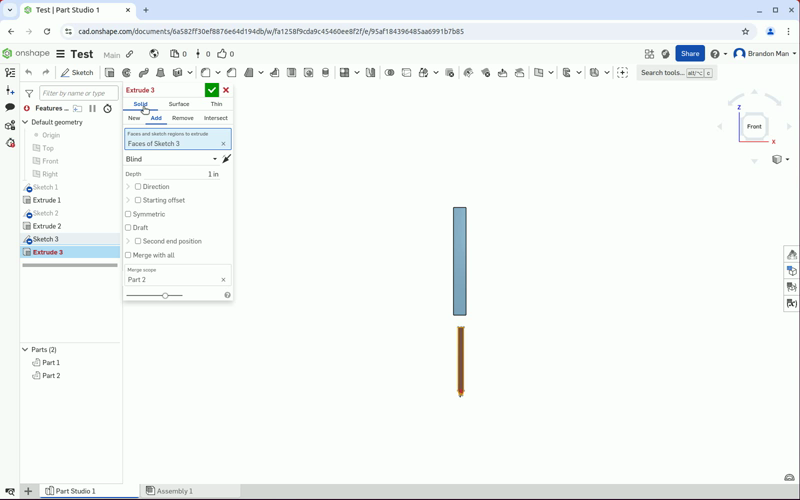
click(143, 106)
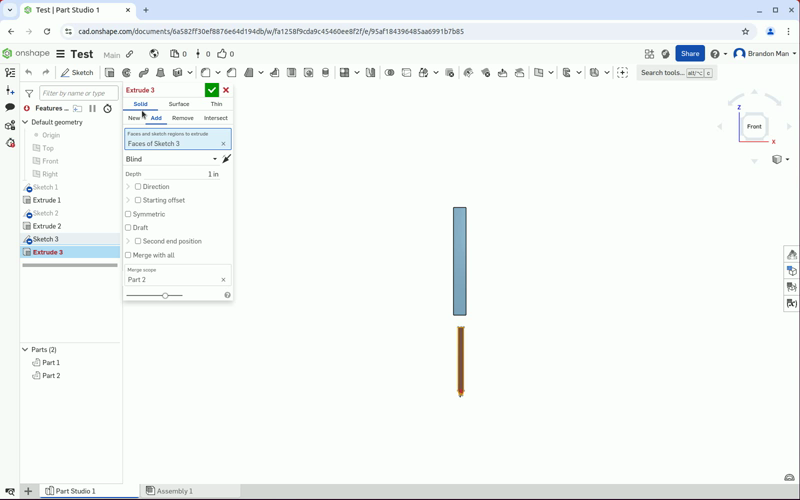
mouse_move(137, 120)
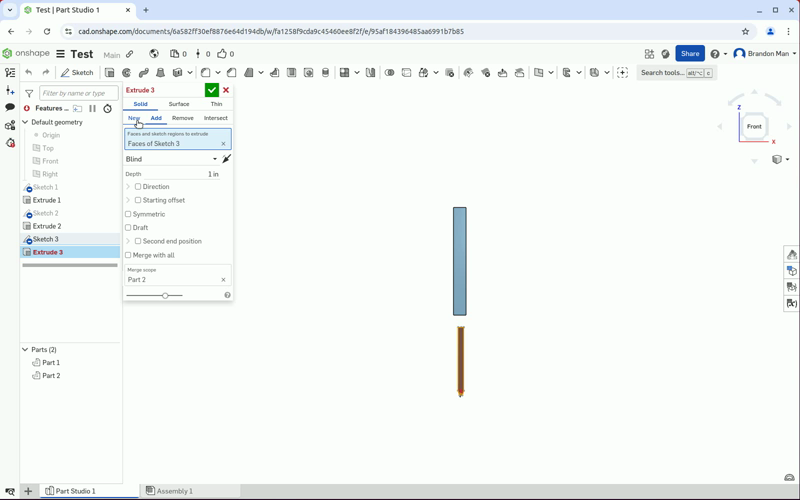
click(137, 120)
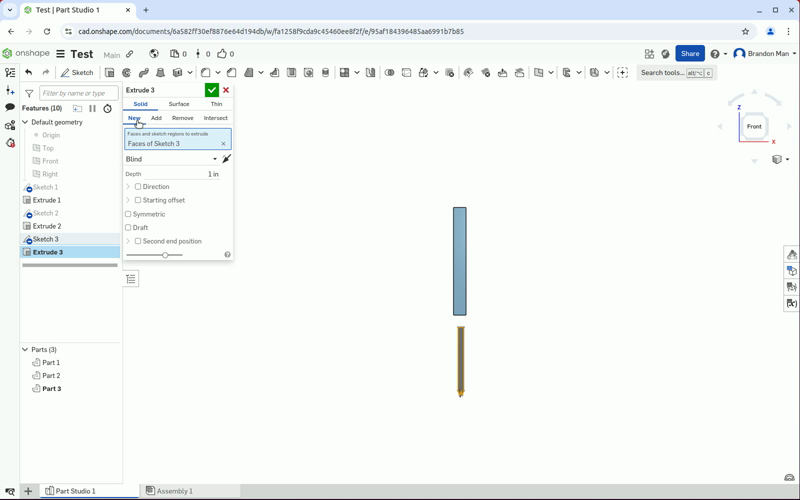
key(tab, 4)
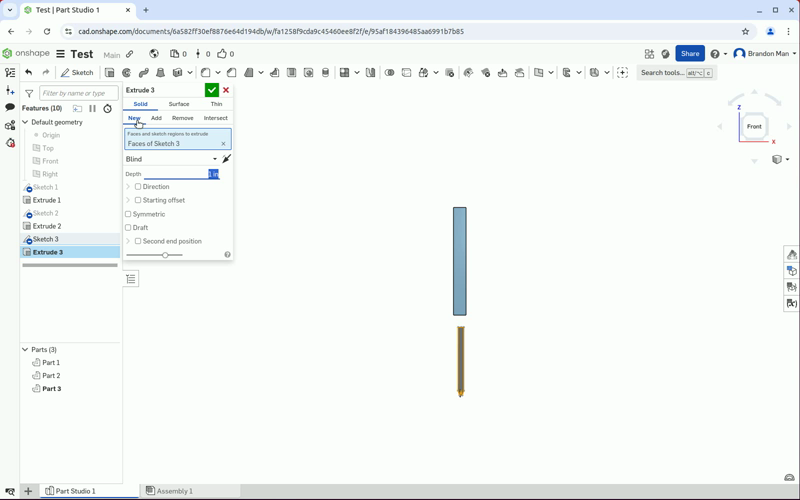
text(3.37)
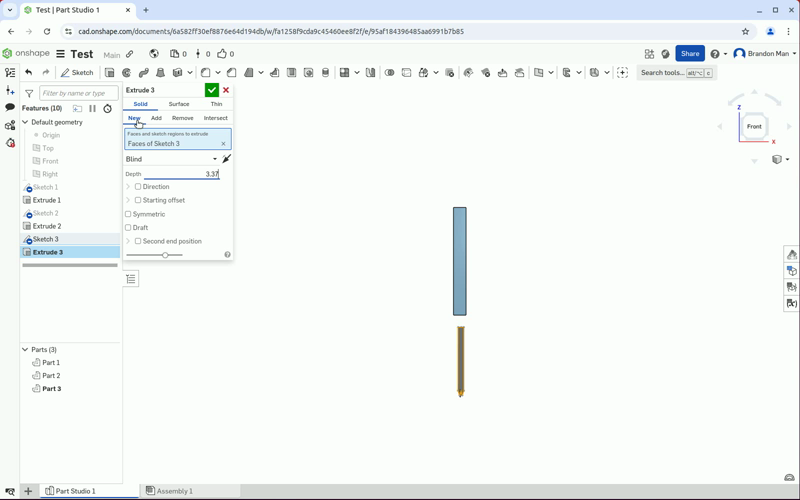
key(enter)
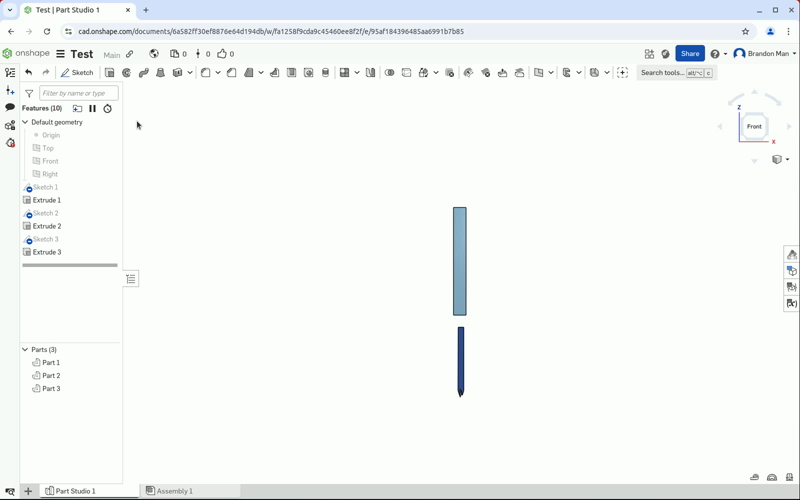
key(shift+h)
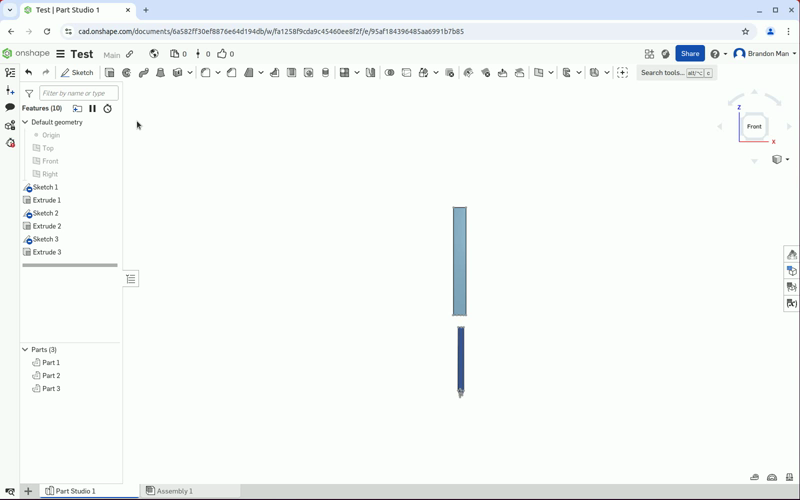
key(shift+h)
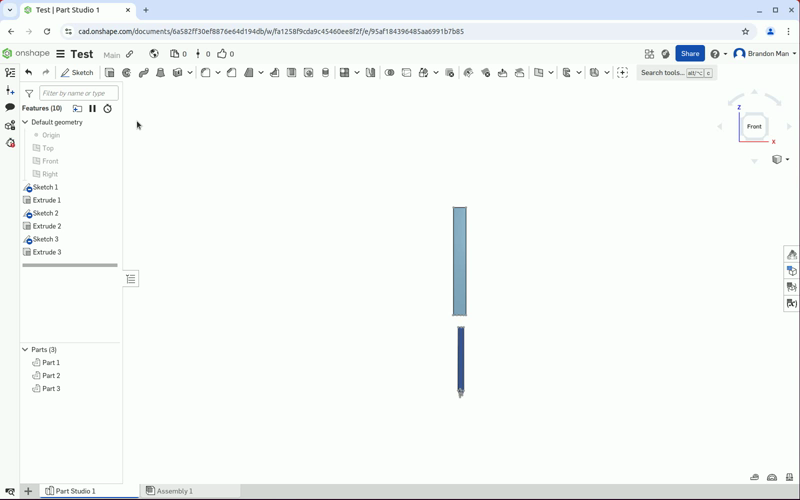
key(shift+7)
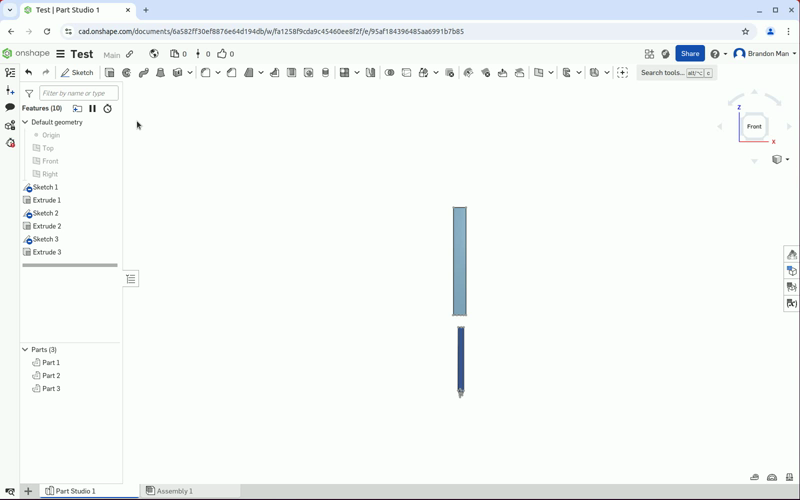
key(left, 2)
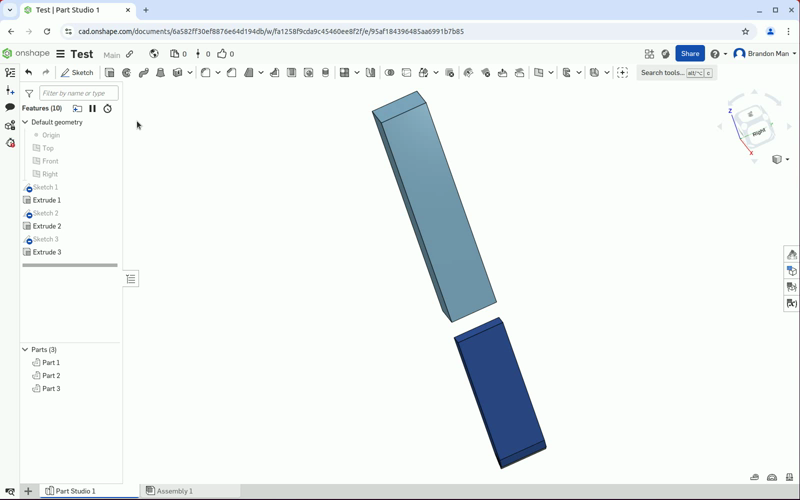
key(down, 2)
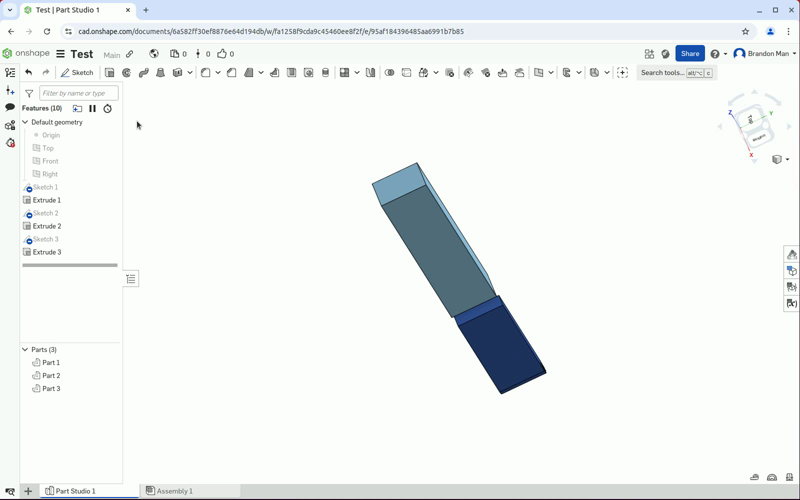
key(up, 2)
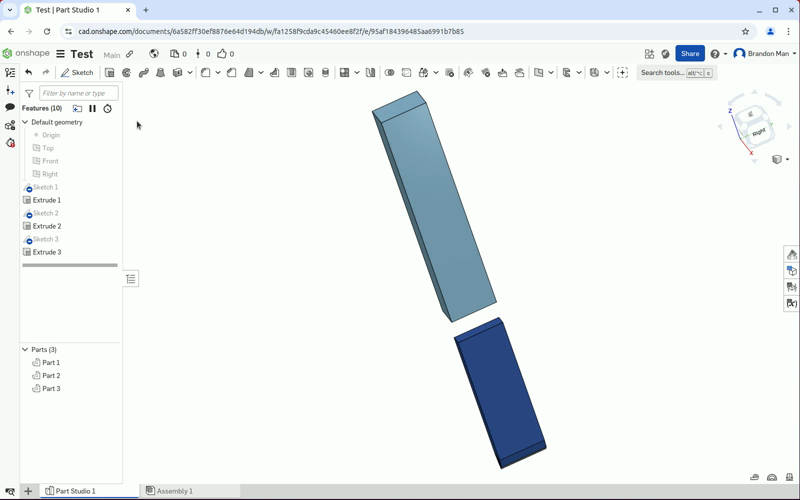
key(right, 2)
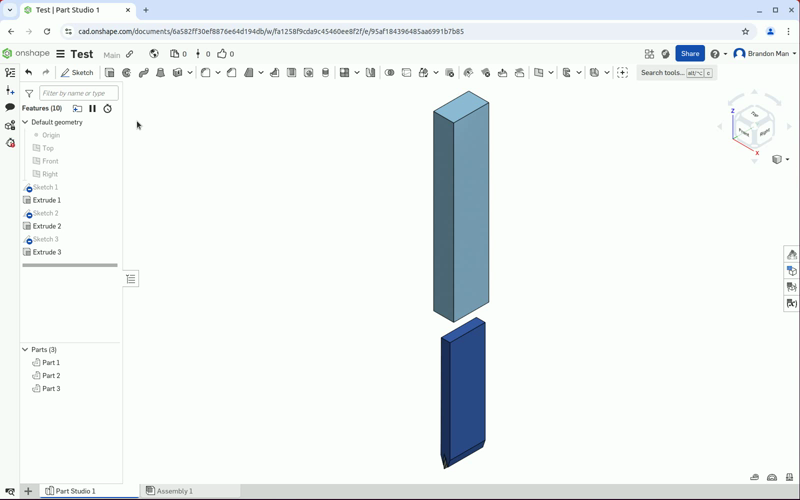
mouse_move(73, 189)
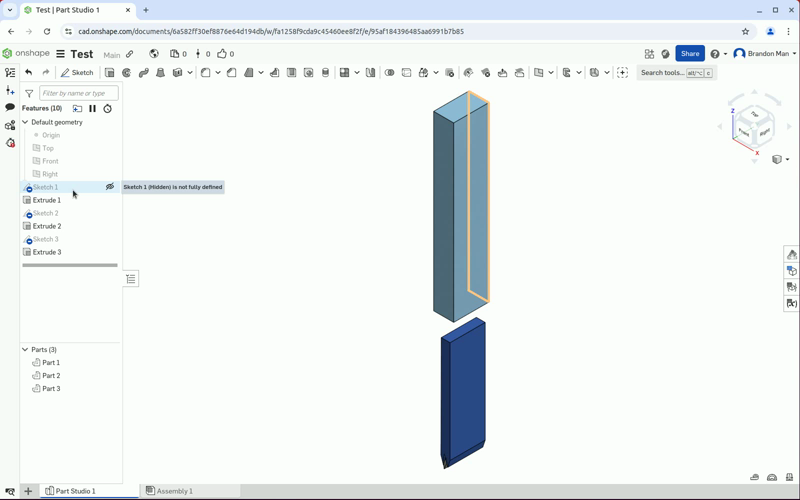
click(73, 189)